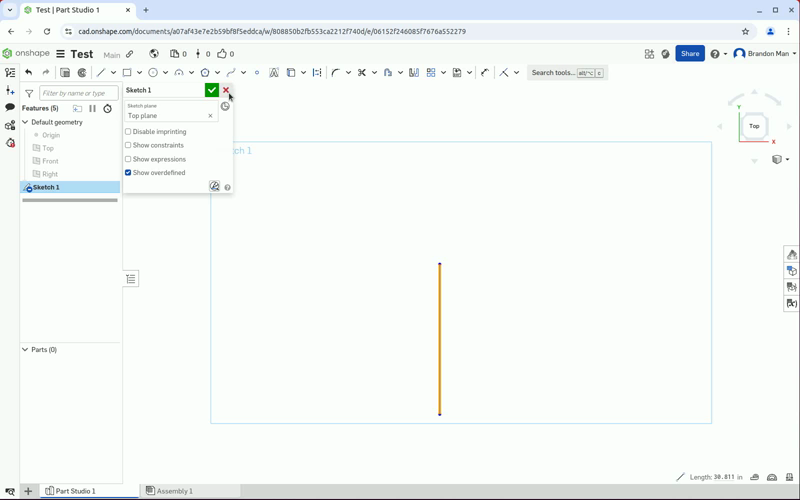
key(shift+h)
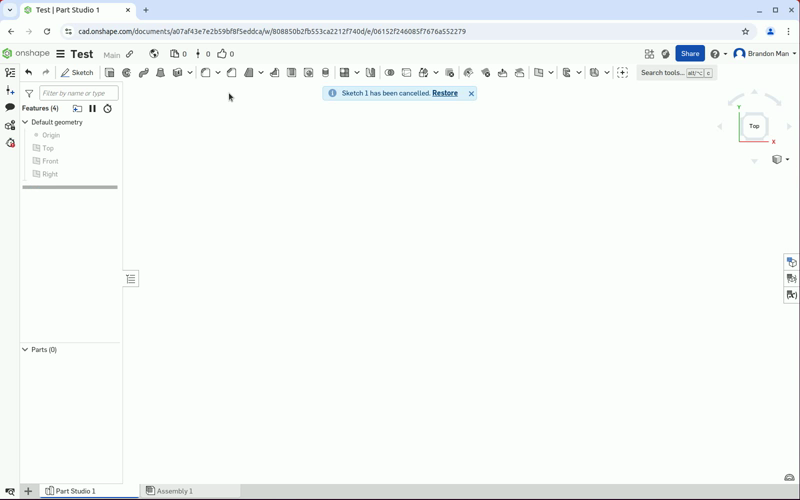
mouse_move(73, 352)
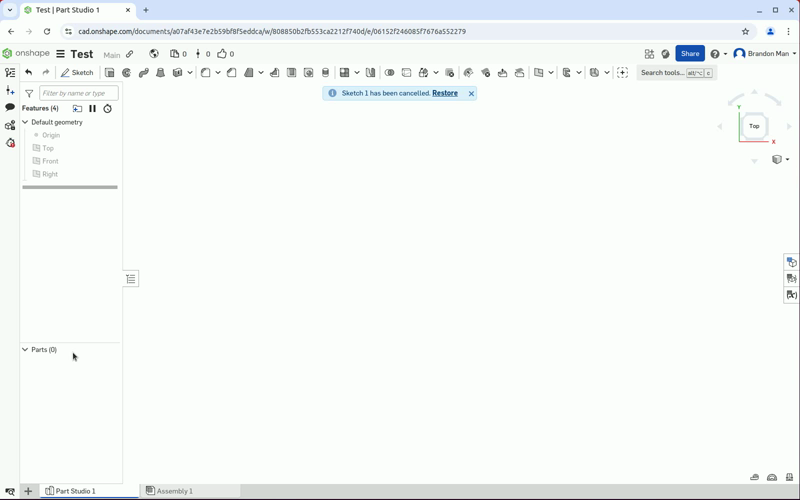
key(y)
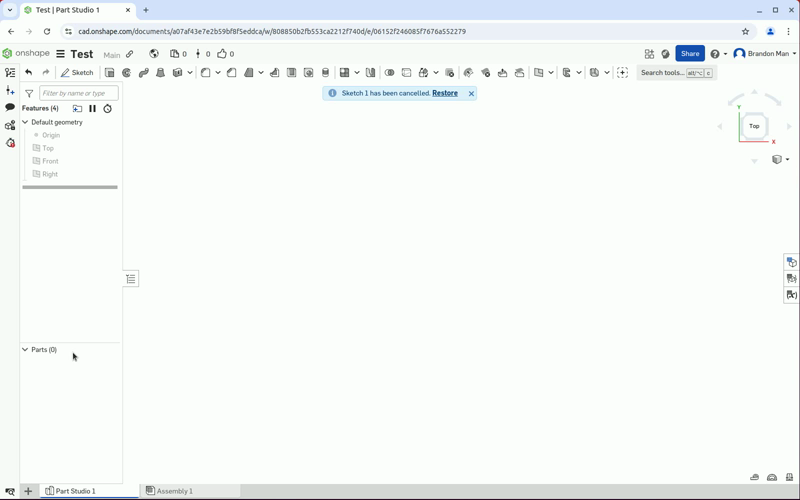
key(shift+p)
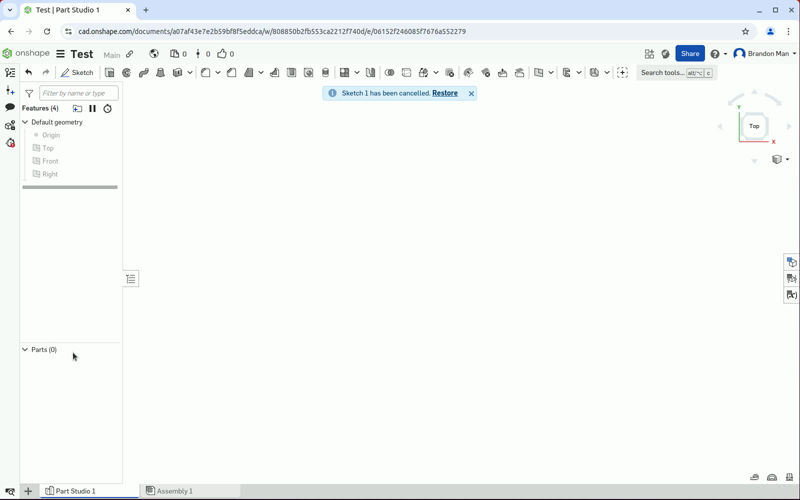
key(space)
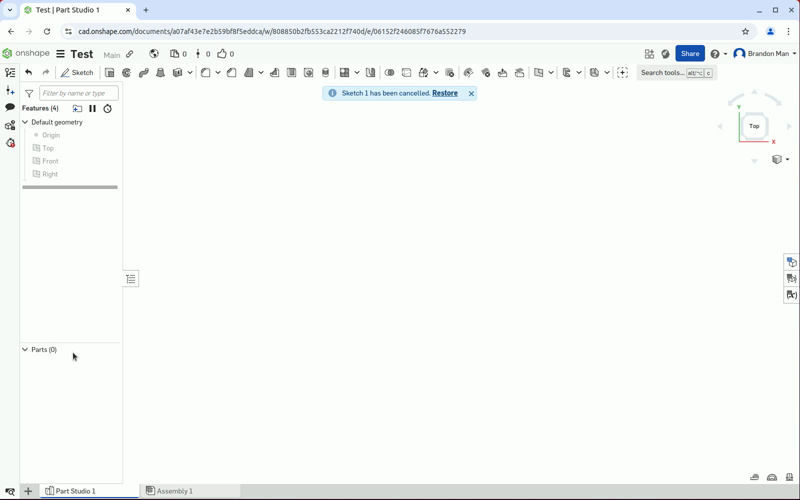
key_down(shift)
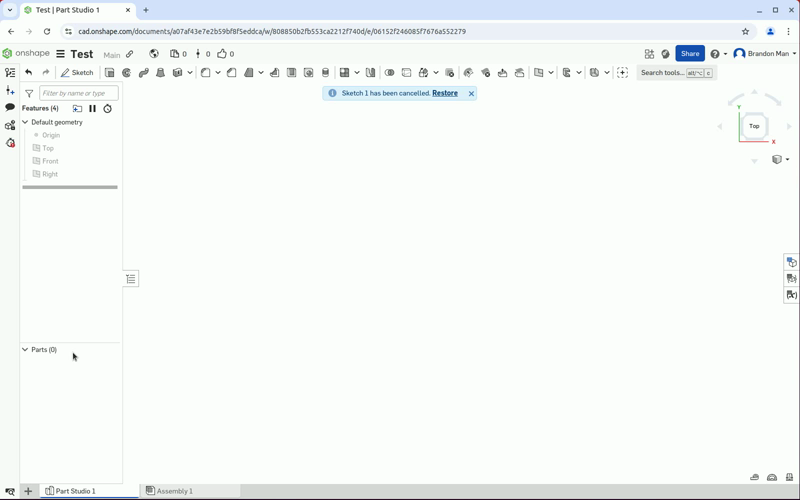
key(up)
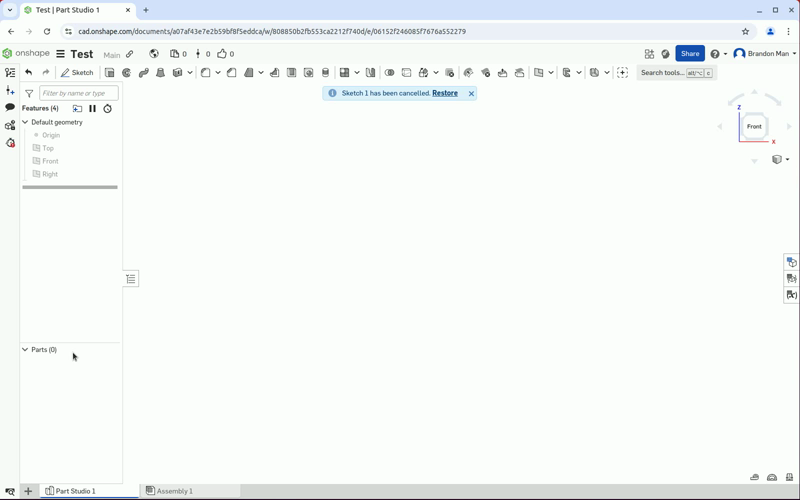
key_up(shift)
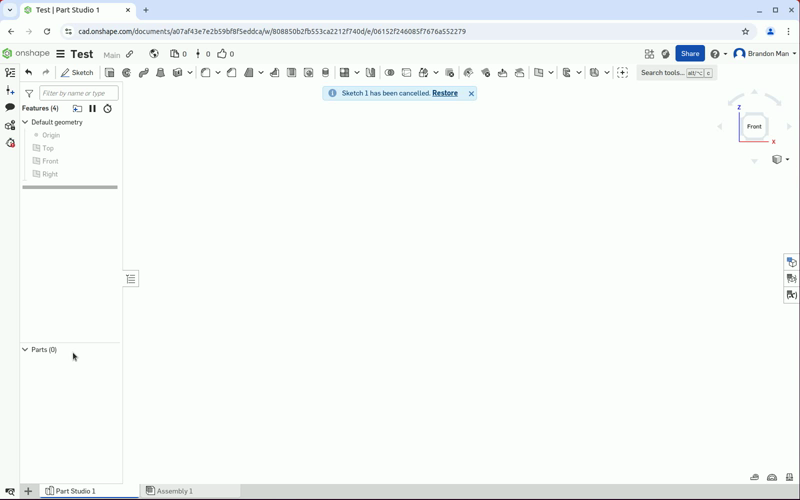
mouse_move(73, 352)
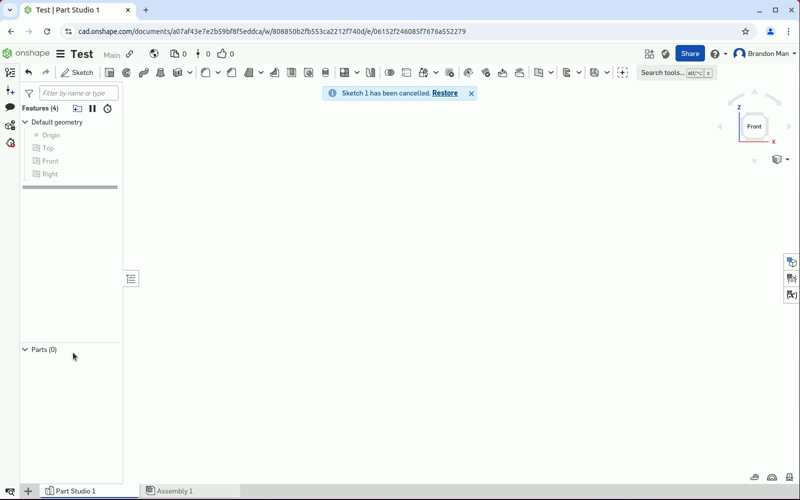
key(shift+y)
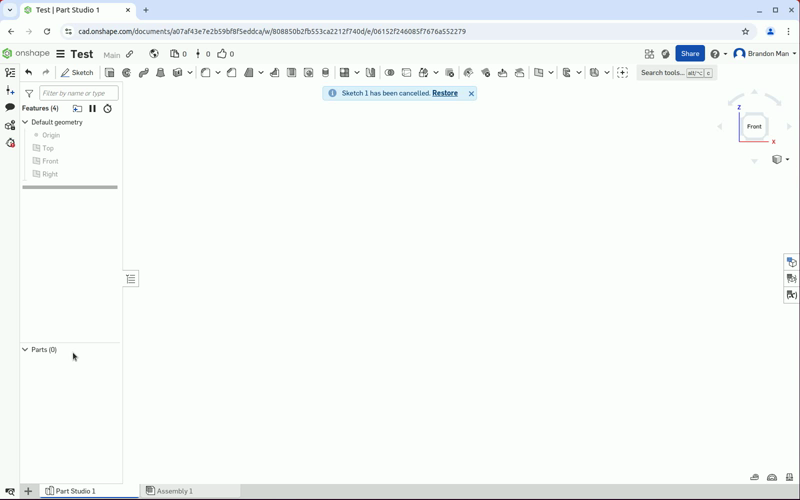
key(shift+s)
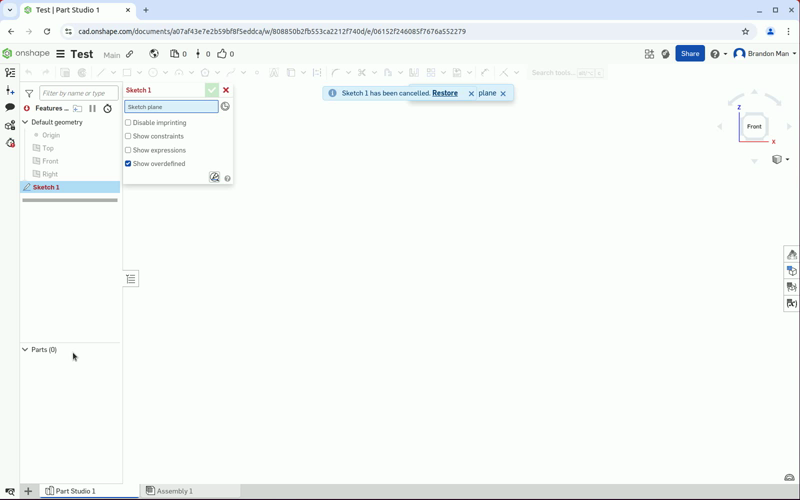
mouse_move(73, 163)
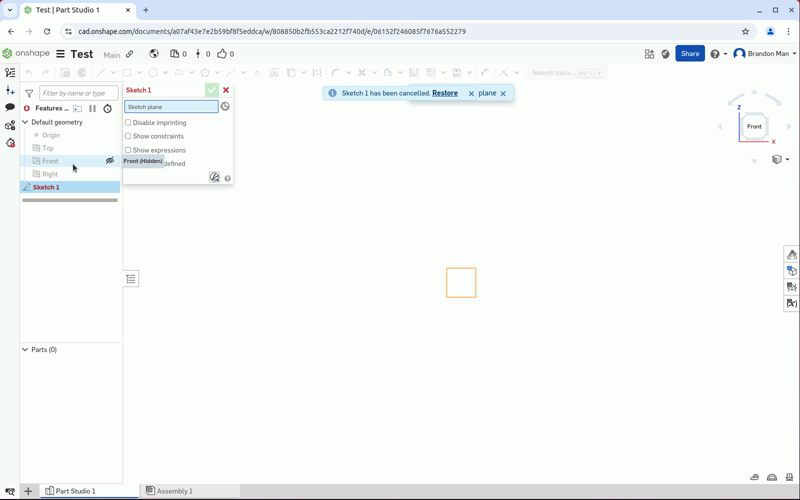
click(73, 163)
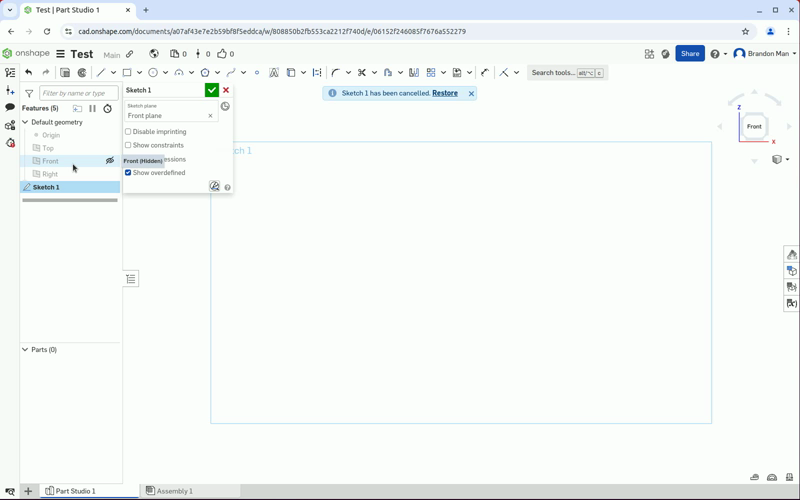
mouse_move(73, 352)
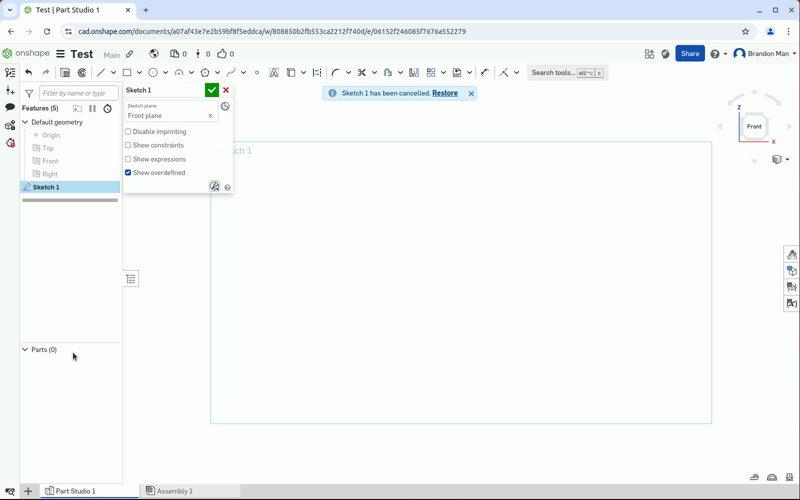
key(y)
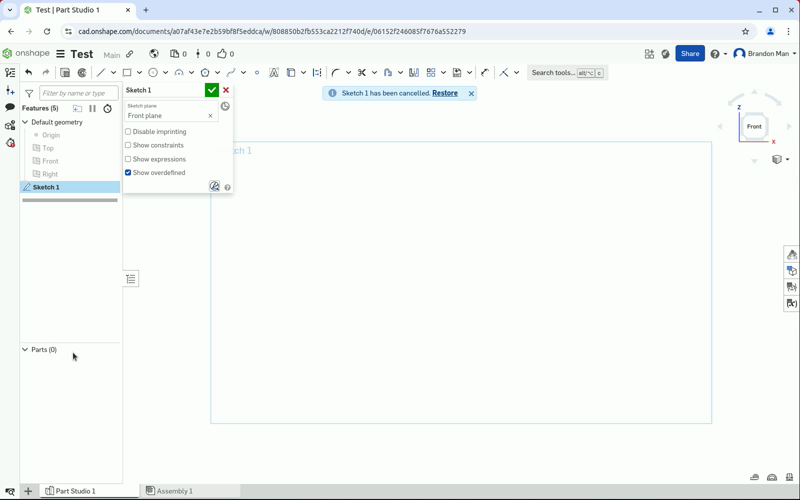
key(l)
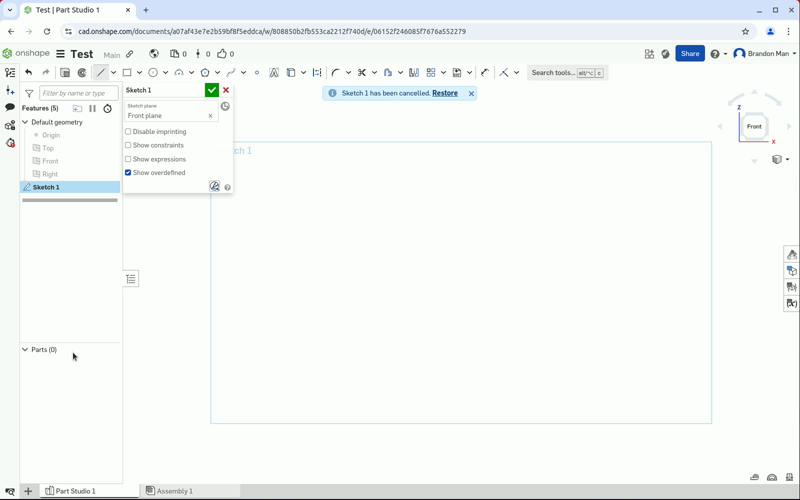
key_down(shift)
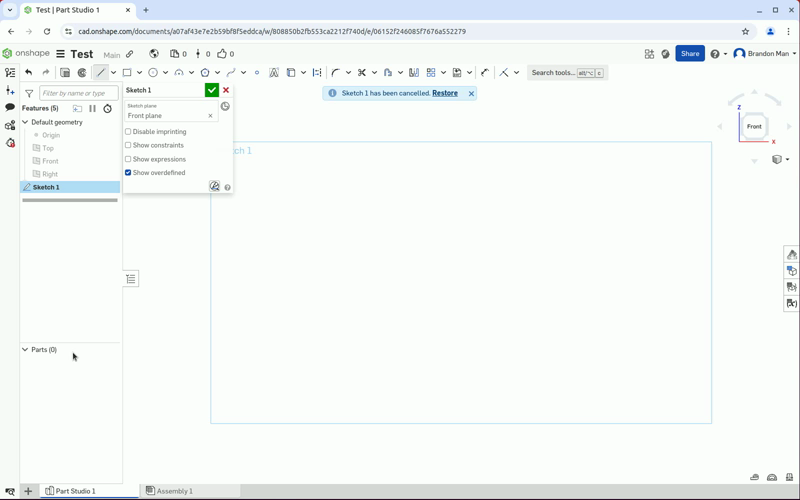
mouse_move(348, 360)
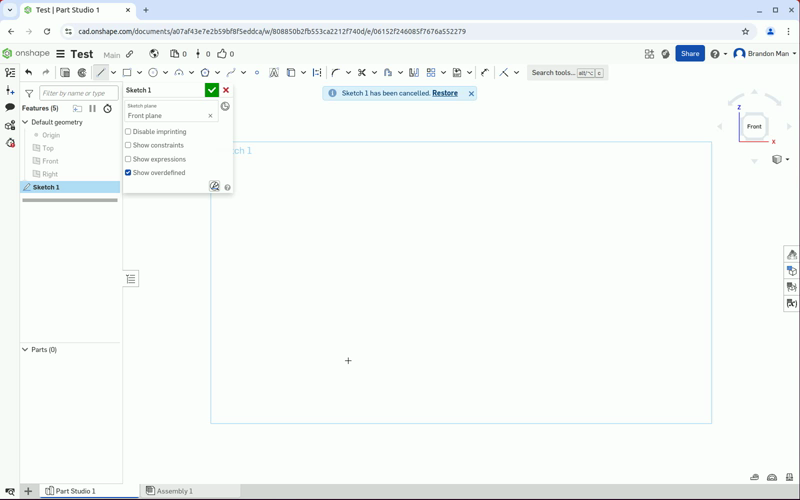
click(348, 360)
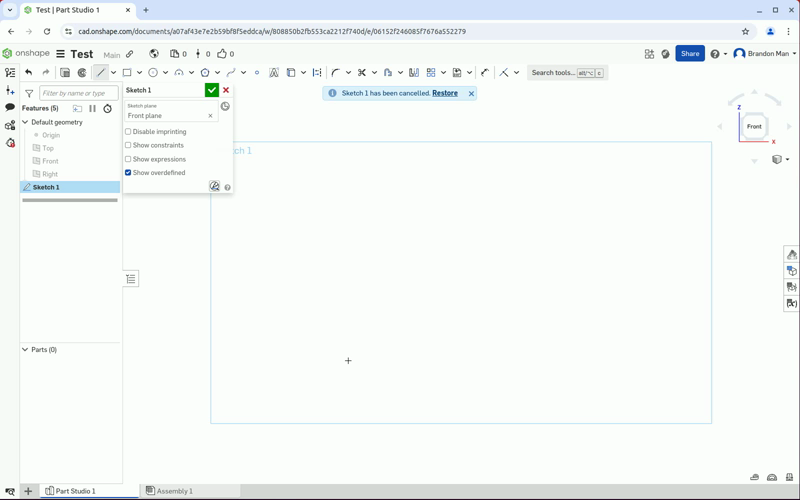
key_up(shift)
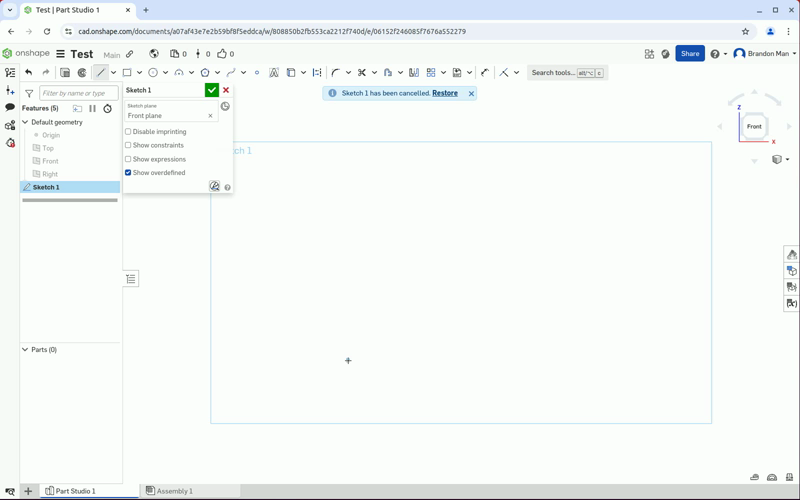
key_down(shift)
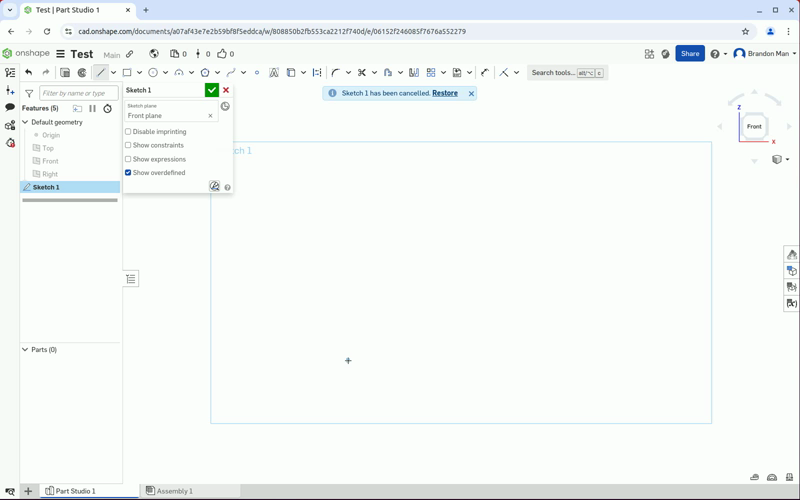
mouse_move(572, 360)
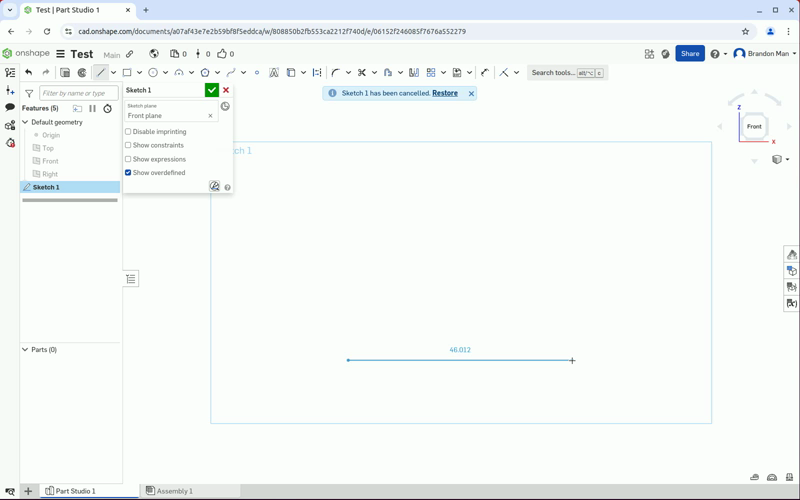
click(572, 360)
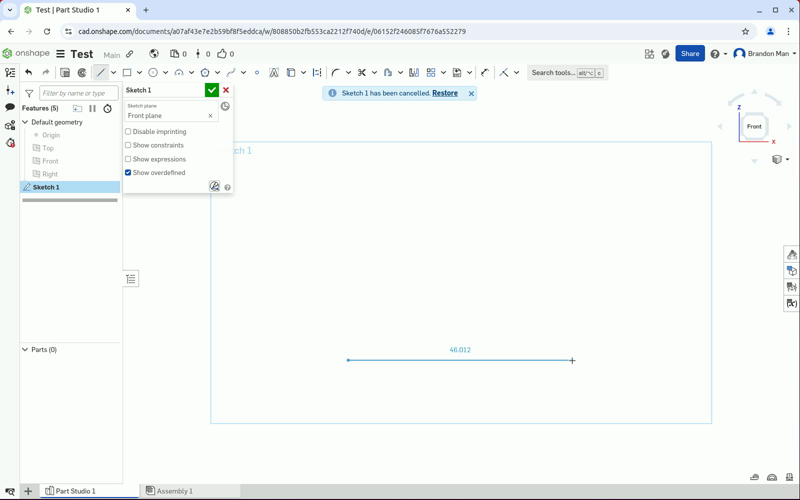
key_up(shift)
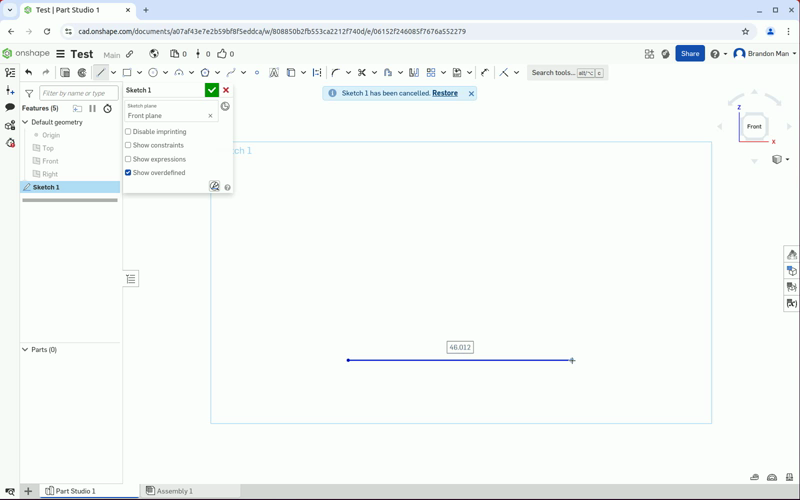
key_down(shift)
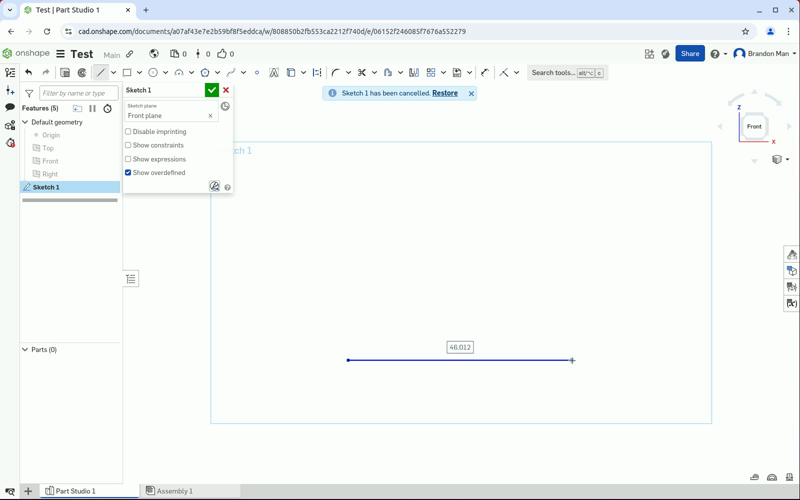
mouse_move(572, 204)
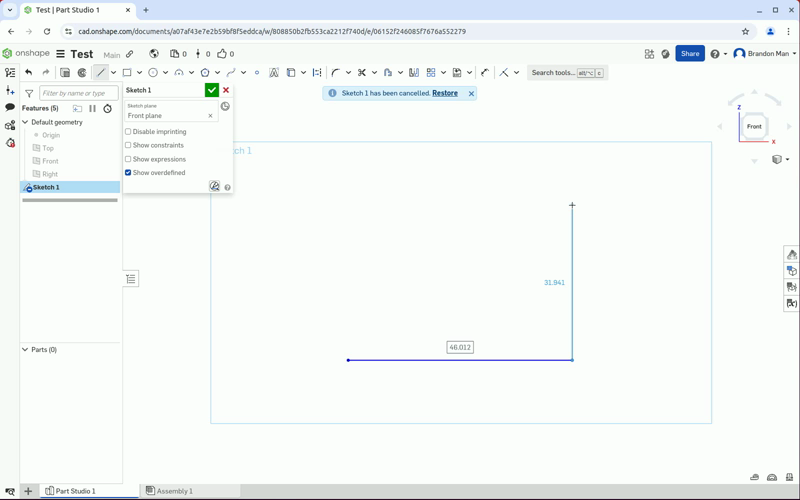
click(572, 204)
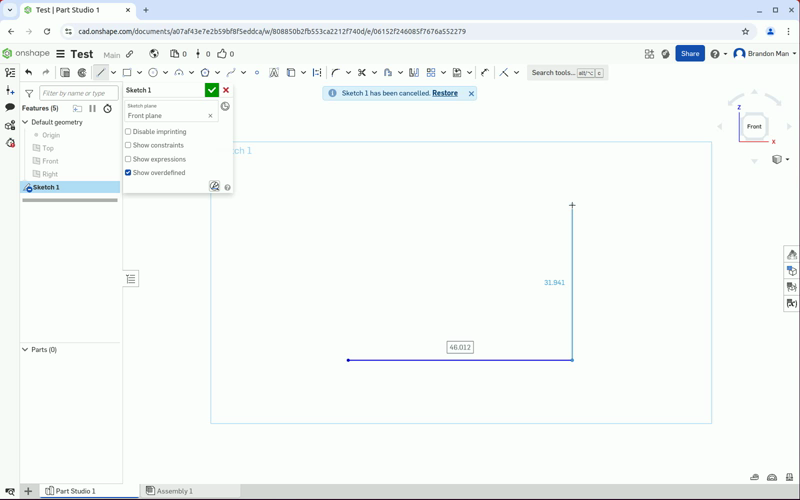
key_up(shift)
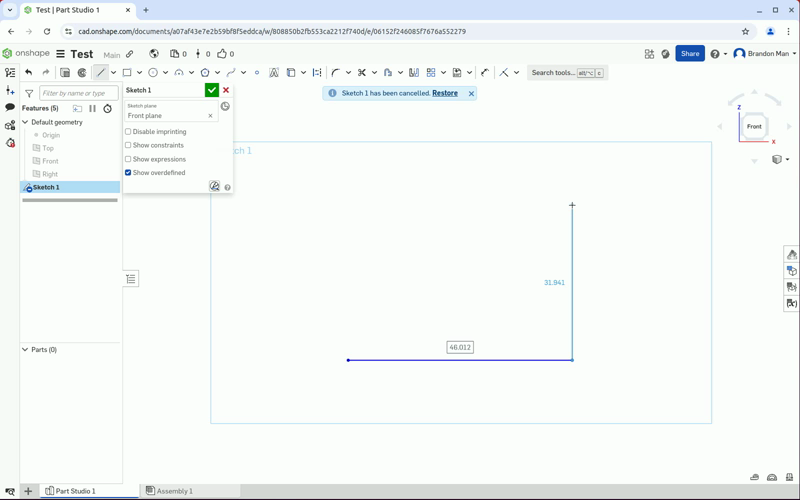
key_down(shift)
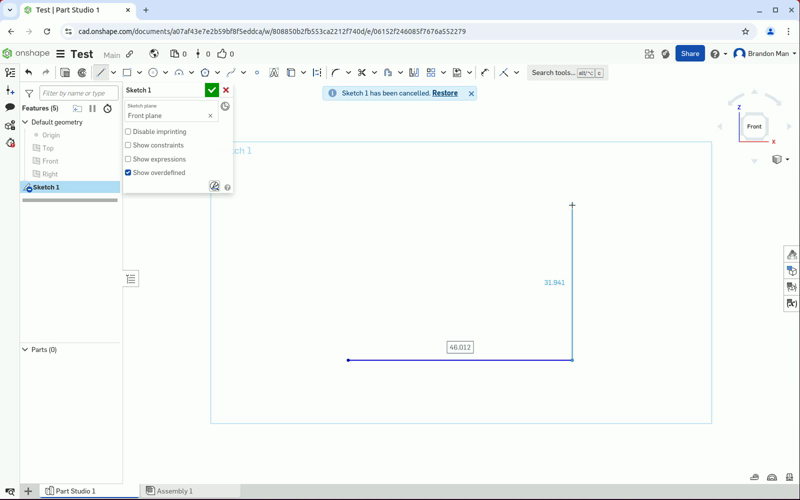
mouse_move(348, 204)
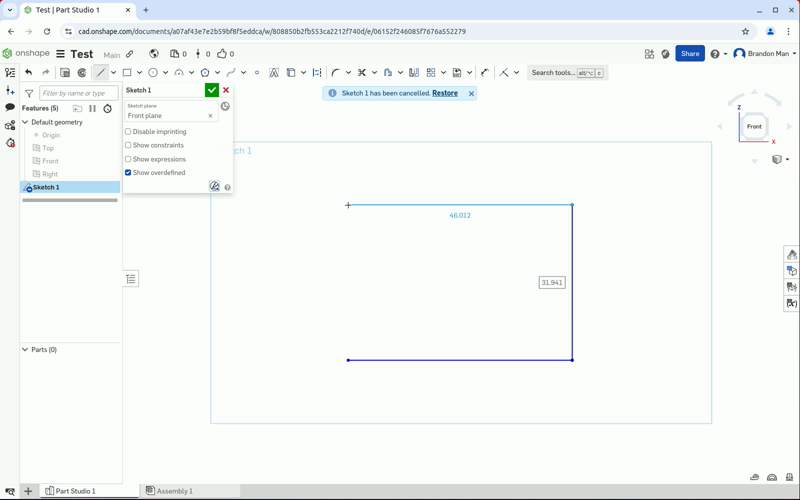
click(348, 204)
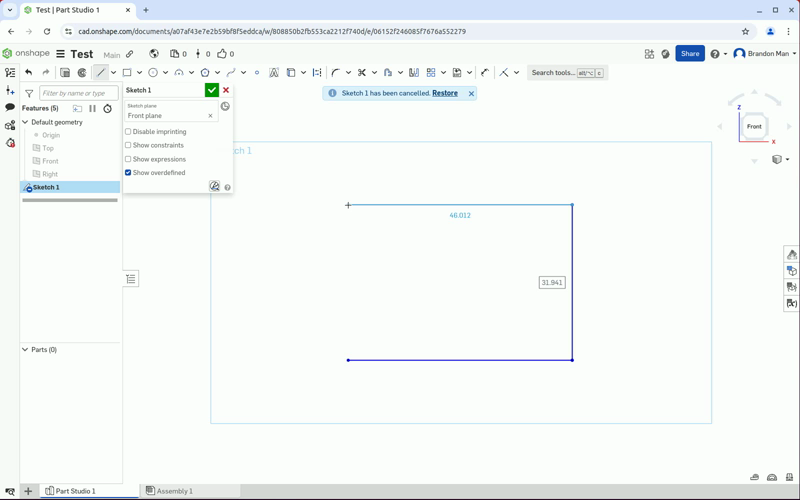
key_up(shift)
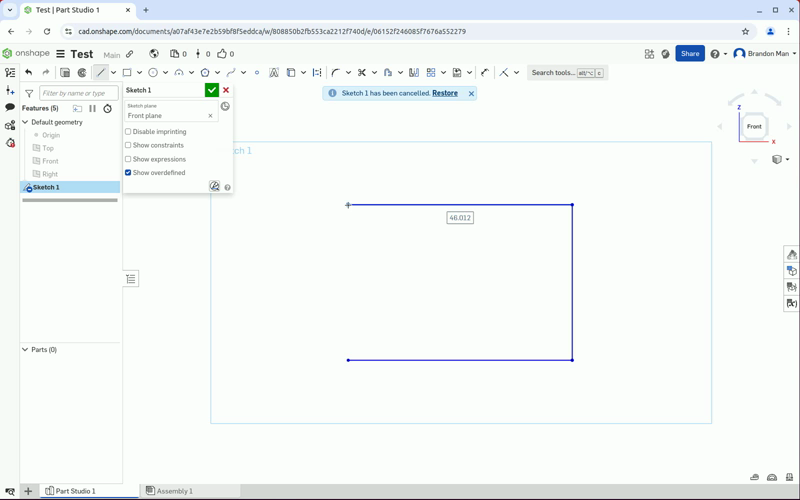
key_down(shift)
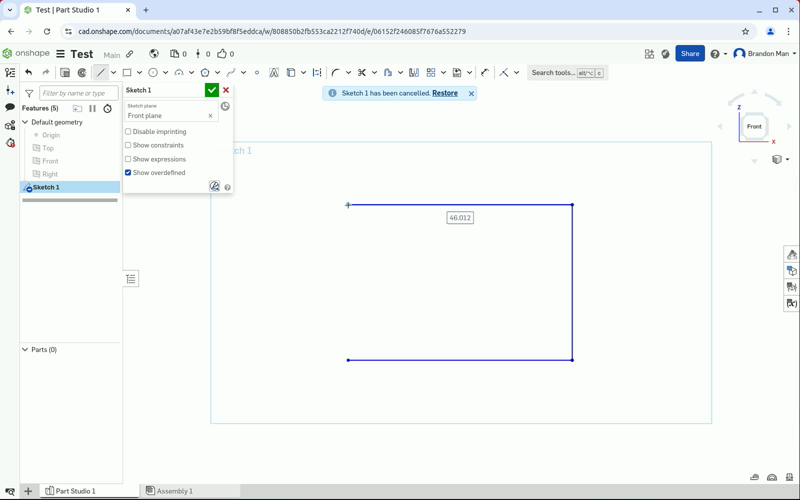
mouse_move(348, 360)
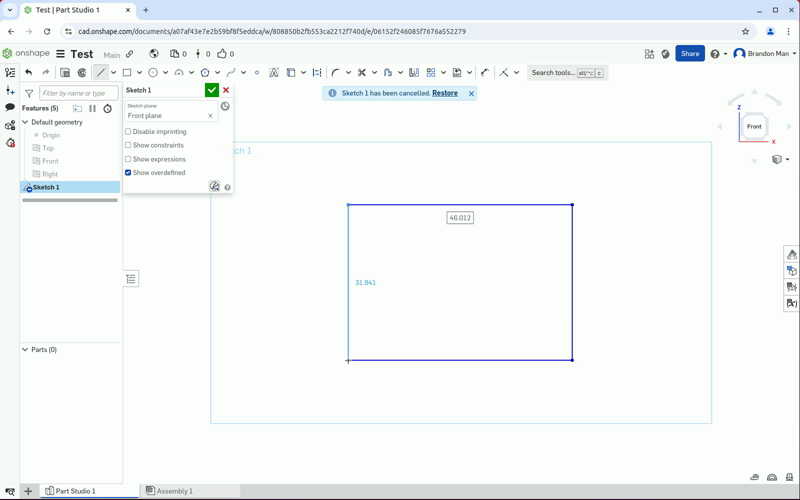
key_up(shift)
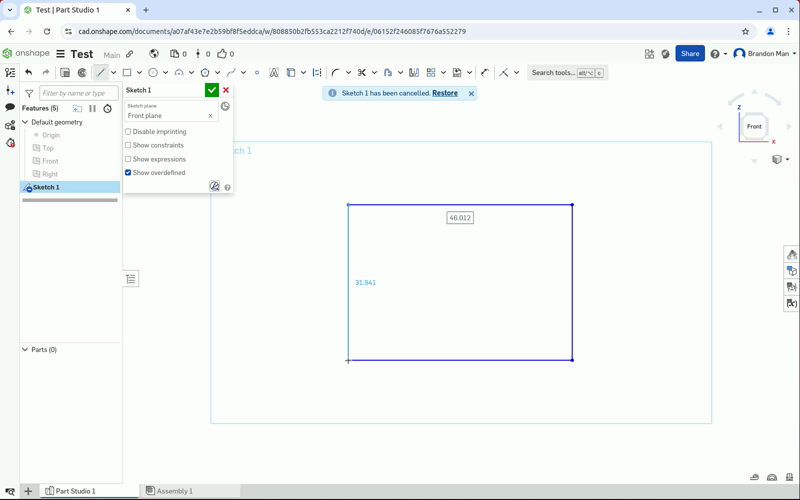
click(348, 360)
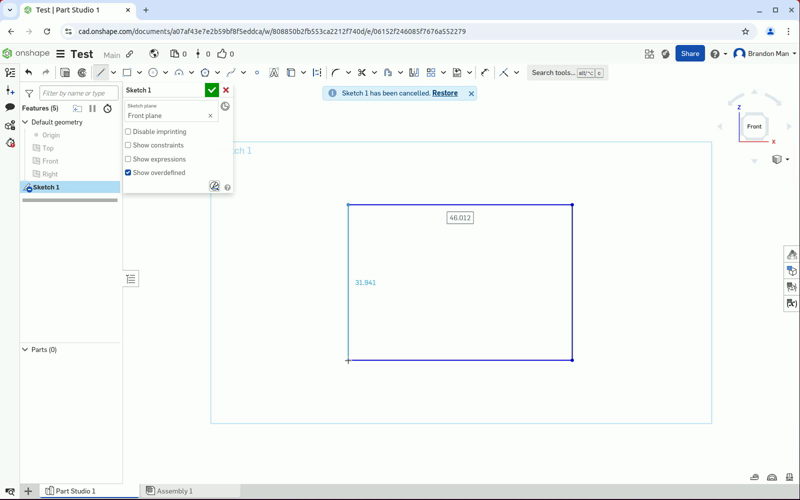
key(esc)
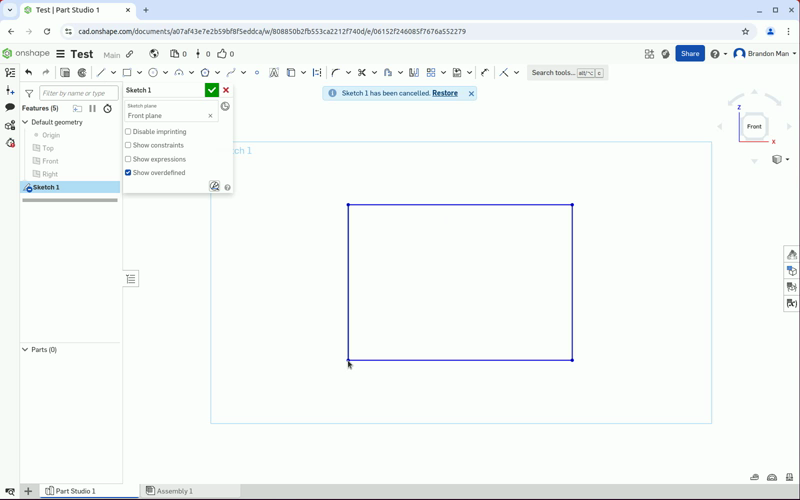
key(l)
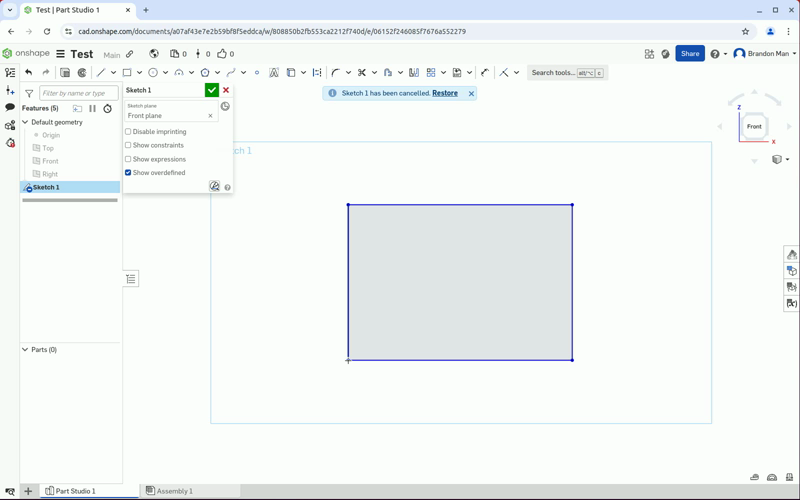
key_down(shift)
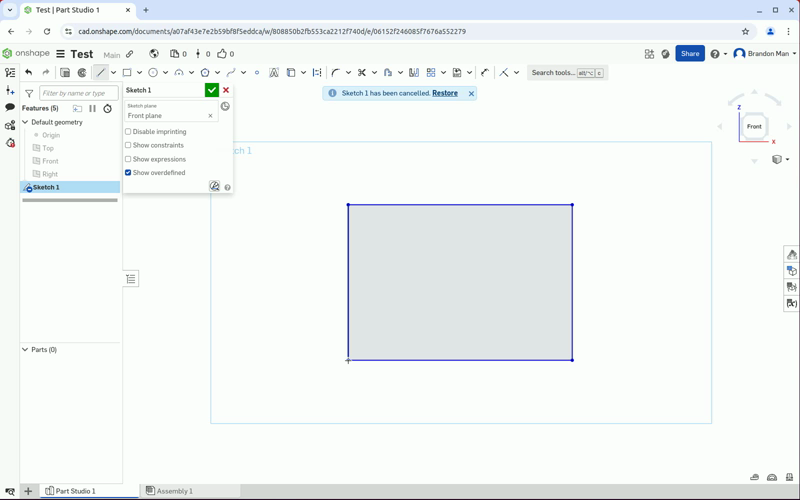
mouse_move(357, 351)
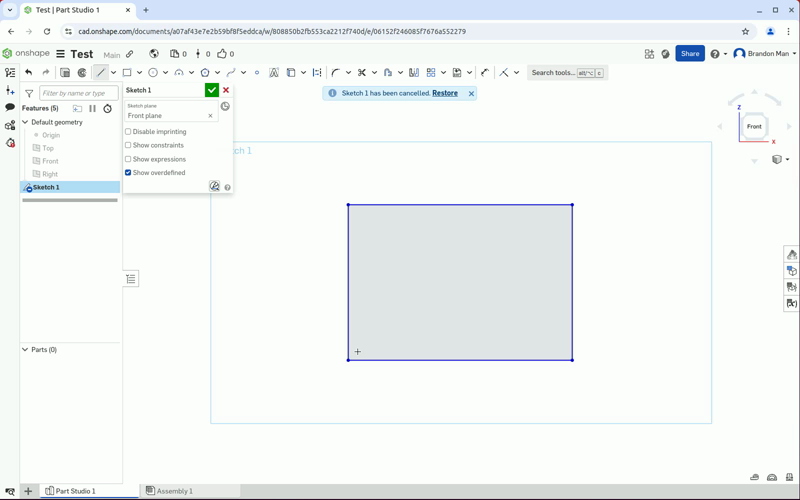
click(357, 351)
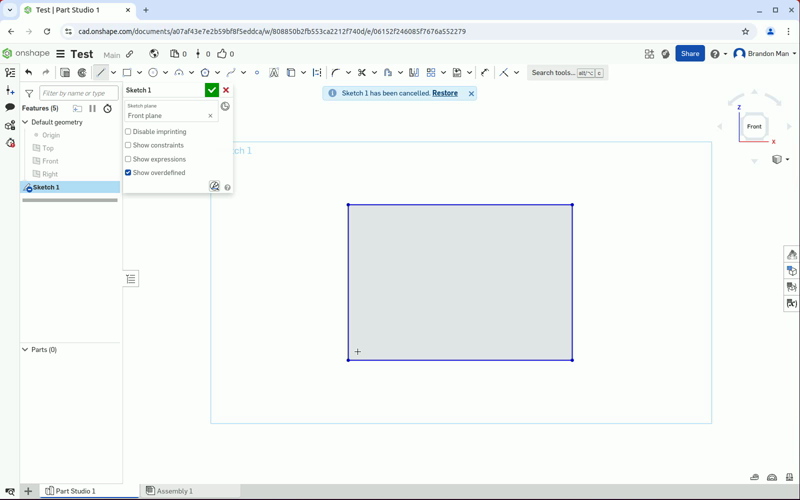
key_up(shift)
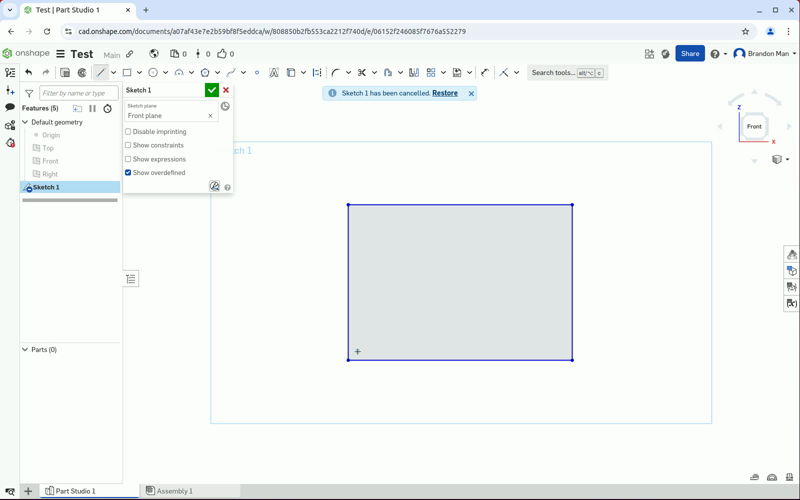
key_down(shift)
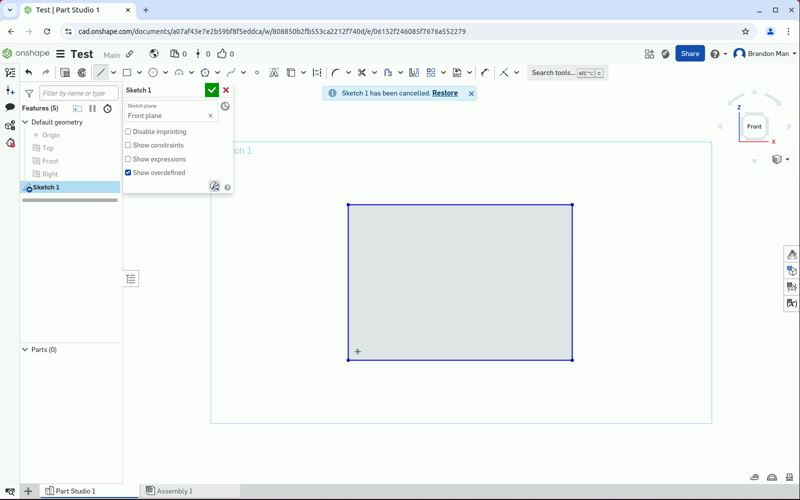
mouse_move(562, 351)
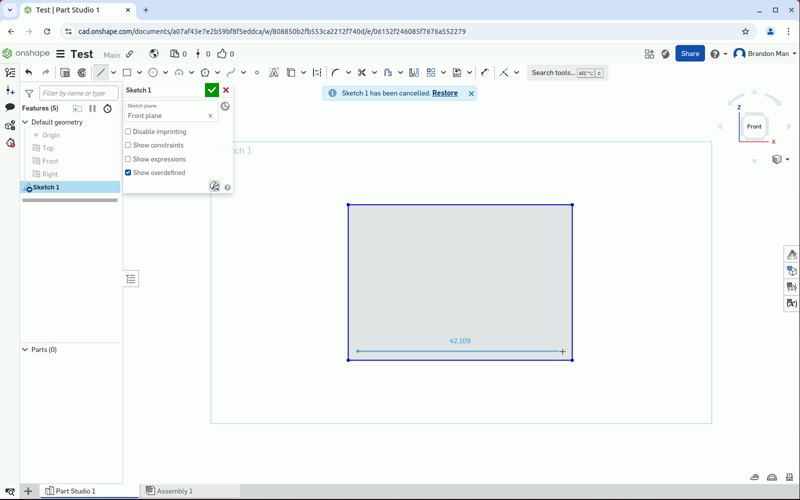
click(562, 351)
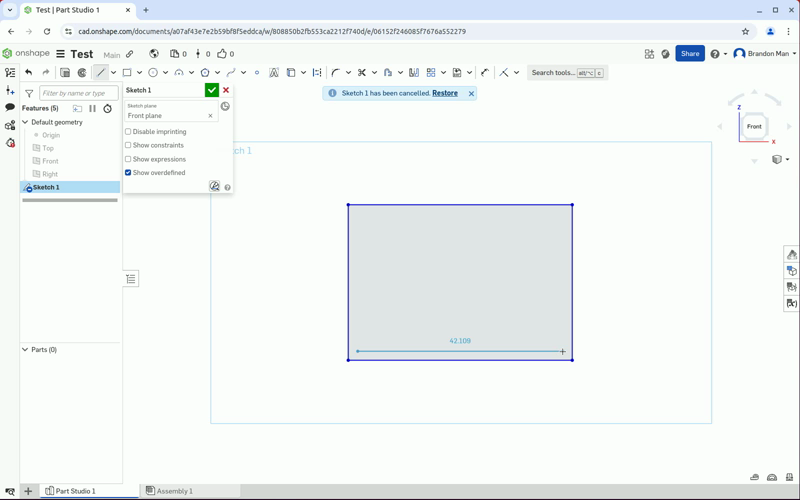
key_up(shift)
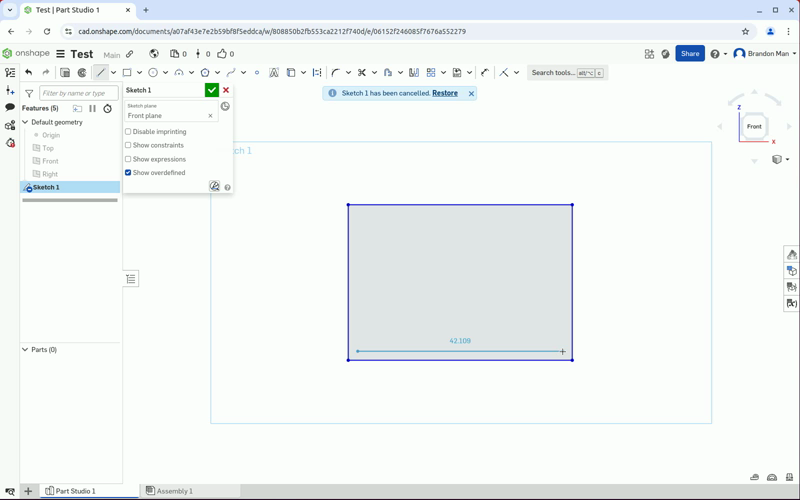
key_down(shift)
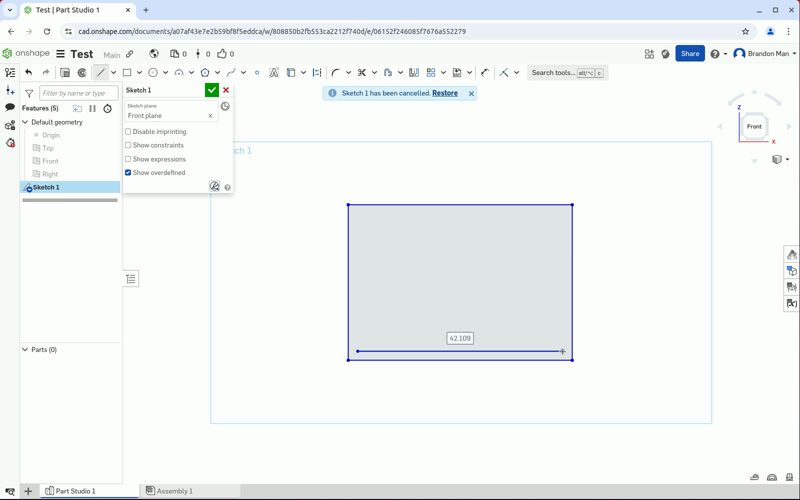
mouse_move(562, 214)
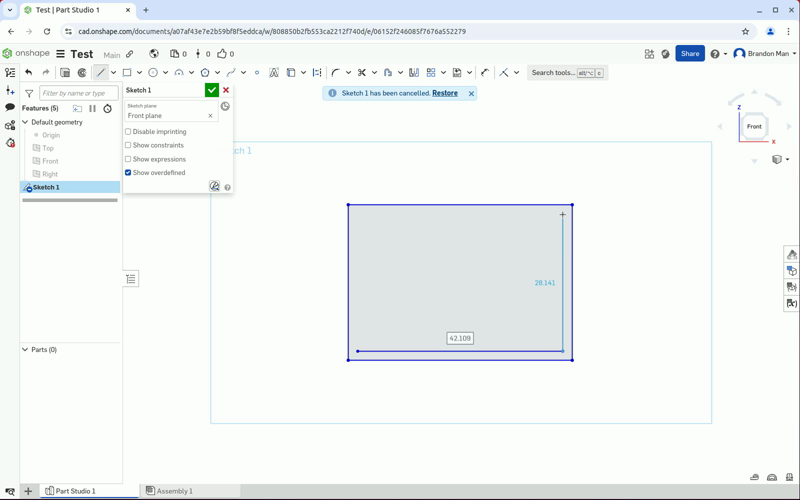
click(562, 214)
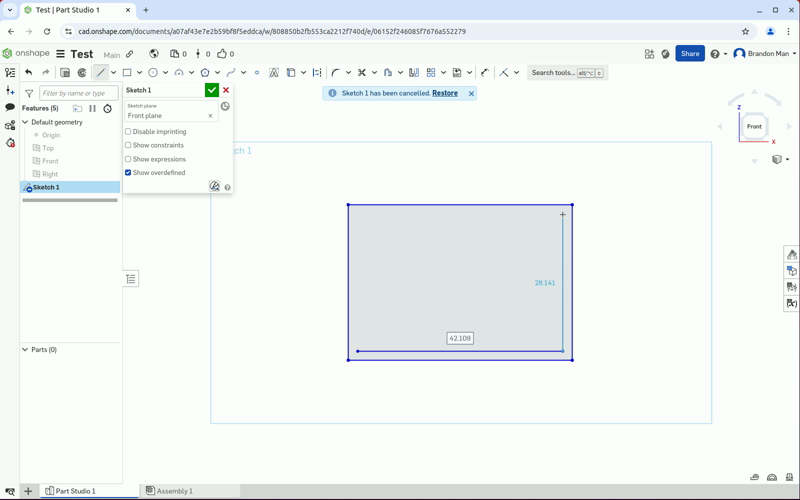
key_up(shift)
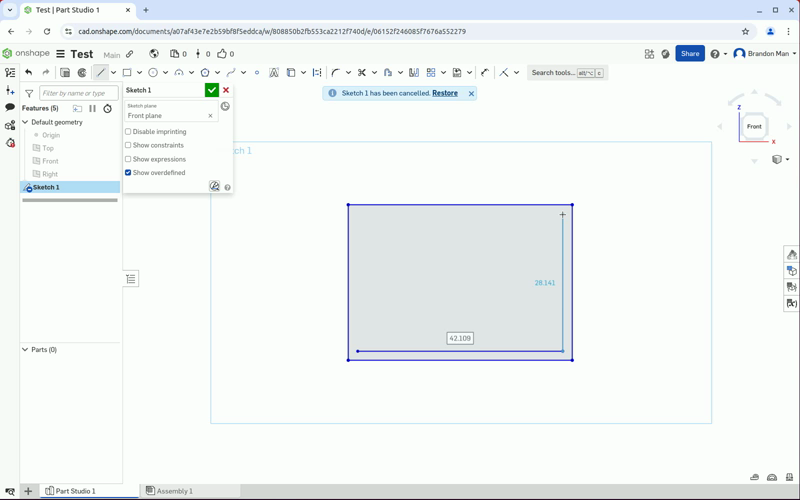
key_down(shift)
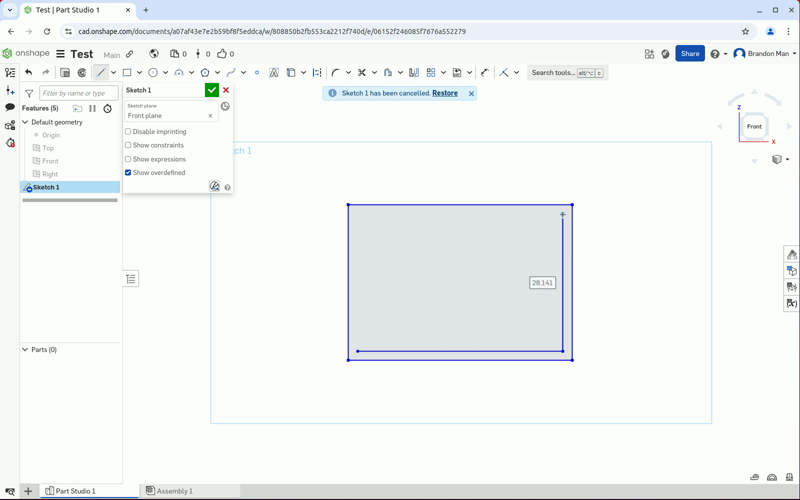
mouse_move(357, 214)
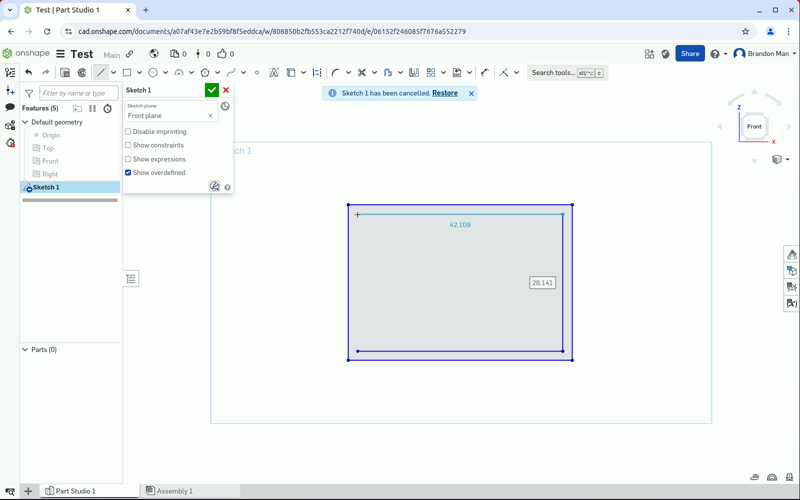
click(357, 214)
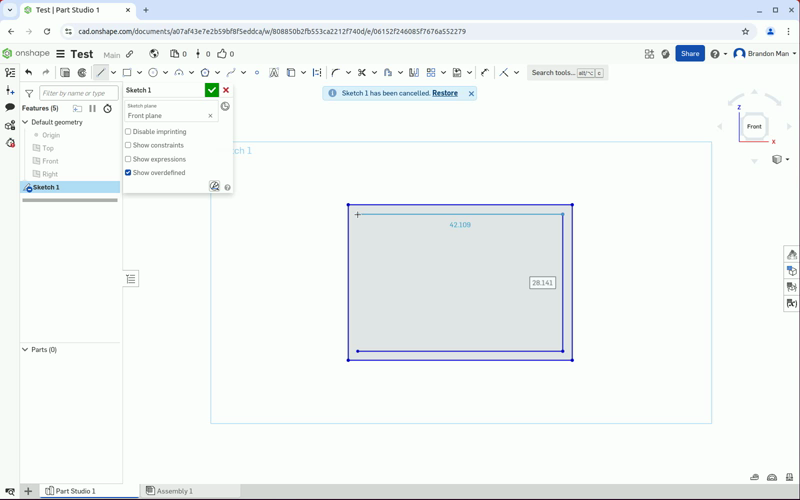
key_up(shift)
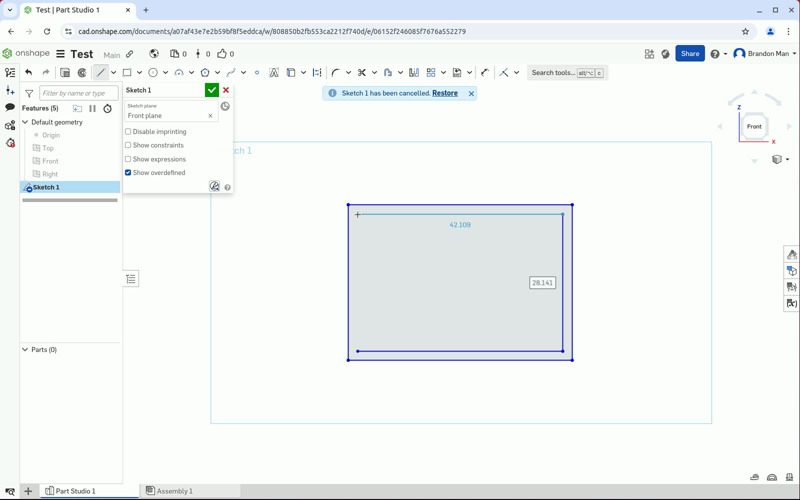
key_down(shift)
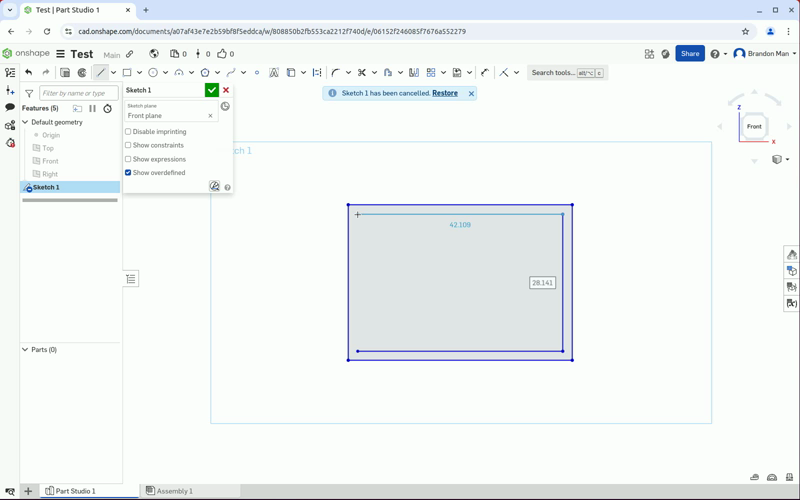
mouse_move(357, 351)
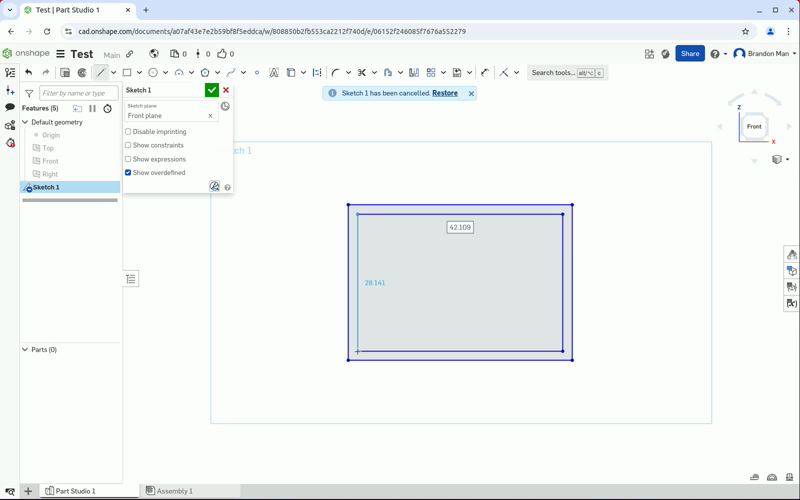
key_up(shift)
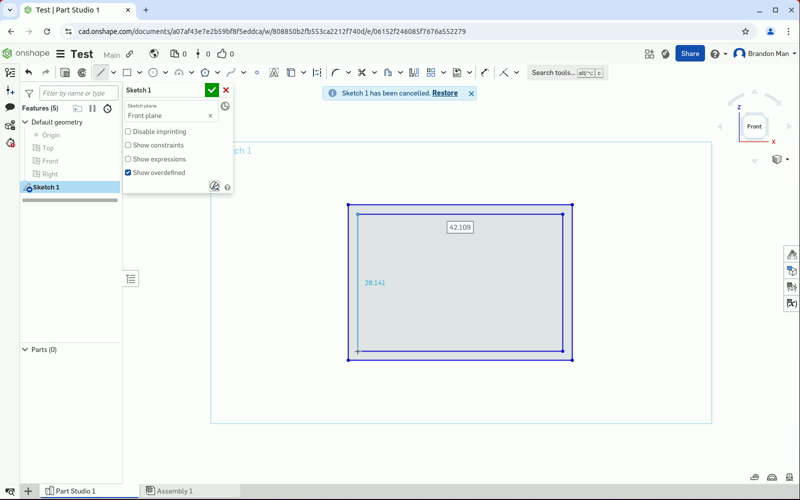
click(357, 351)
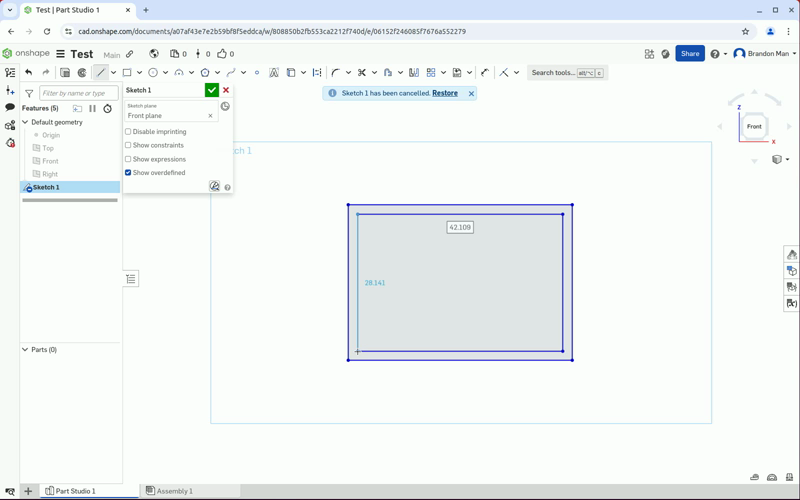
key(esc)
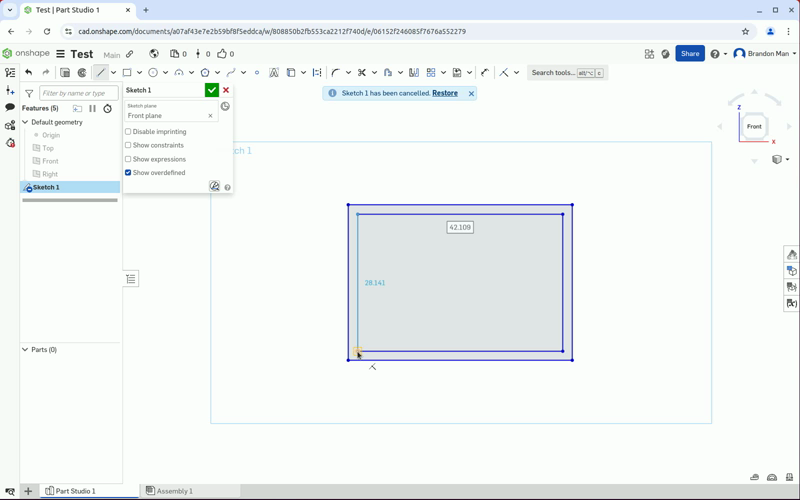
mouse_move(567, 275)
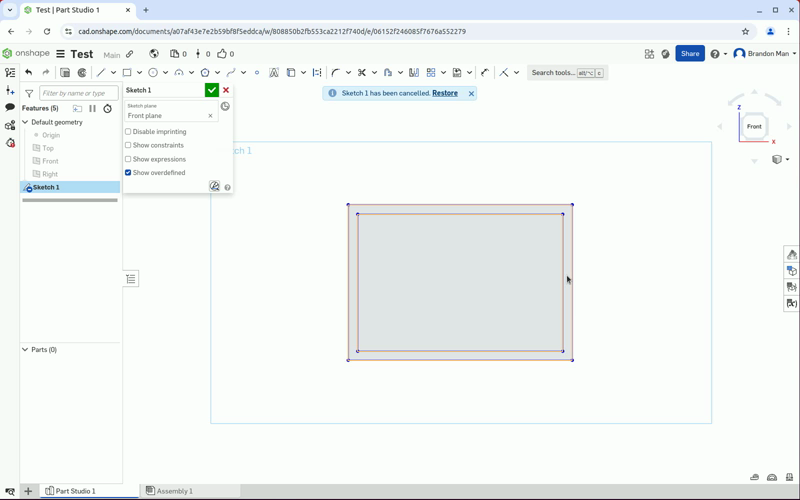
click(567, 275)
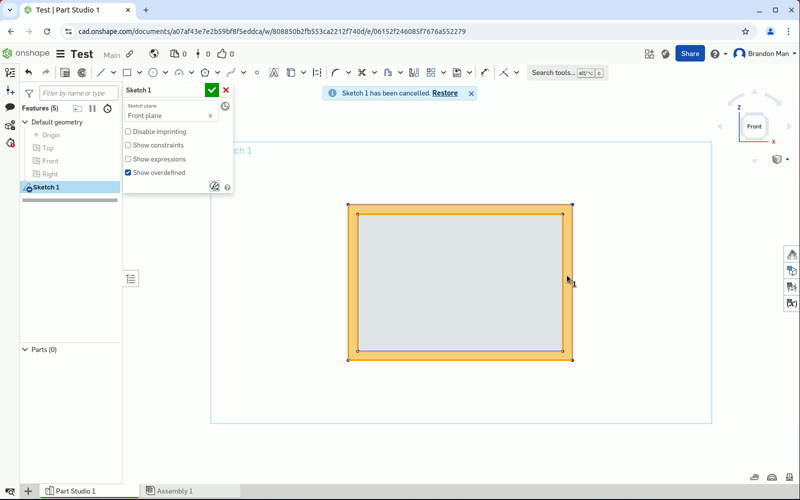
mouse_move(73, 352)
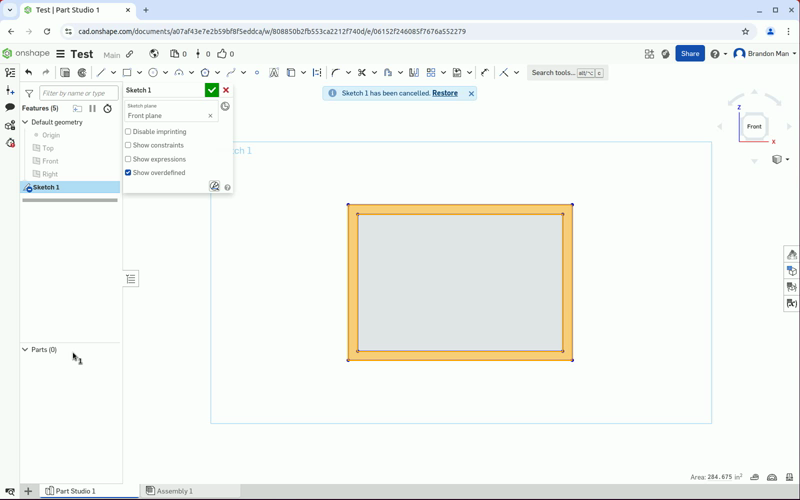
key(shift+y)
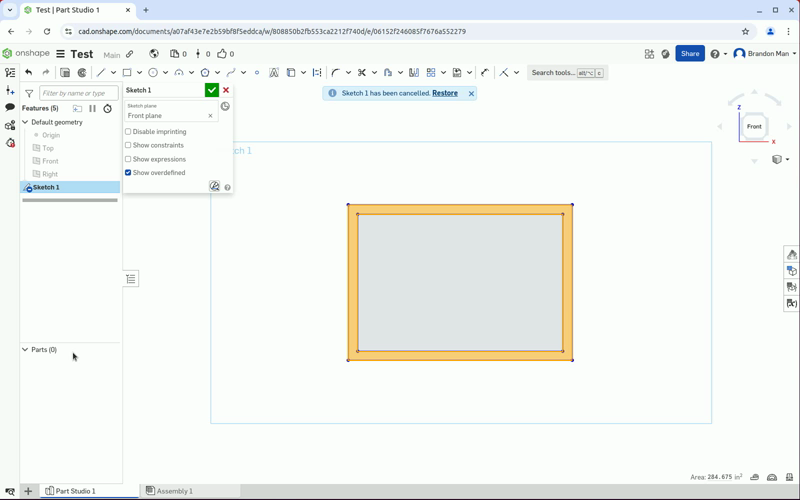
key(shift+e)
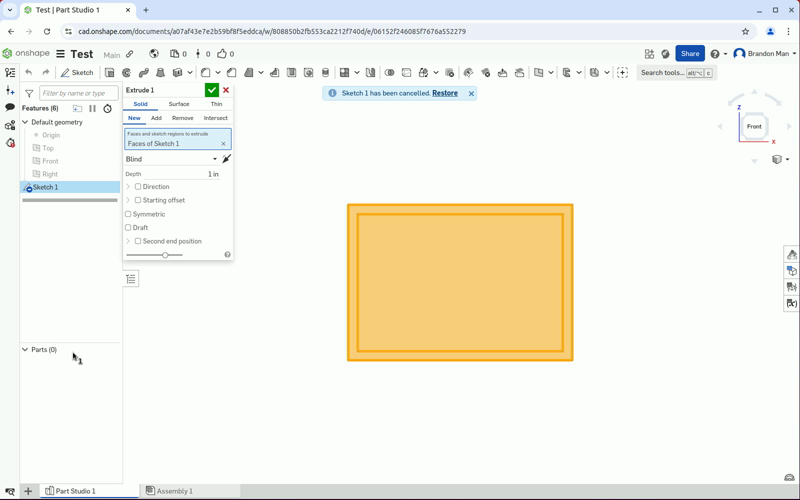
mouse_move(143, 106)
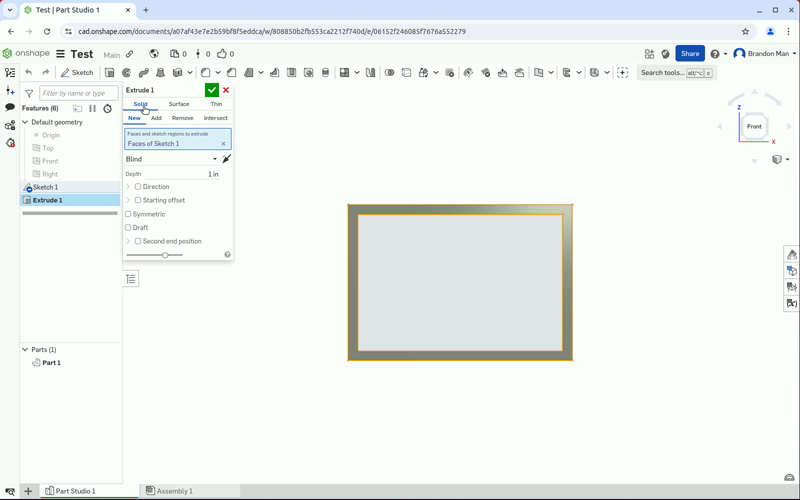
click(143, 106)
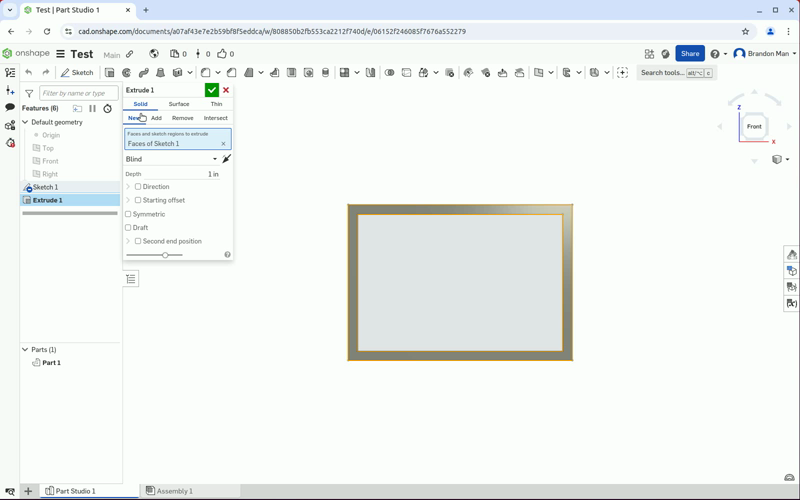
mouse_move(137, 120)
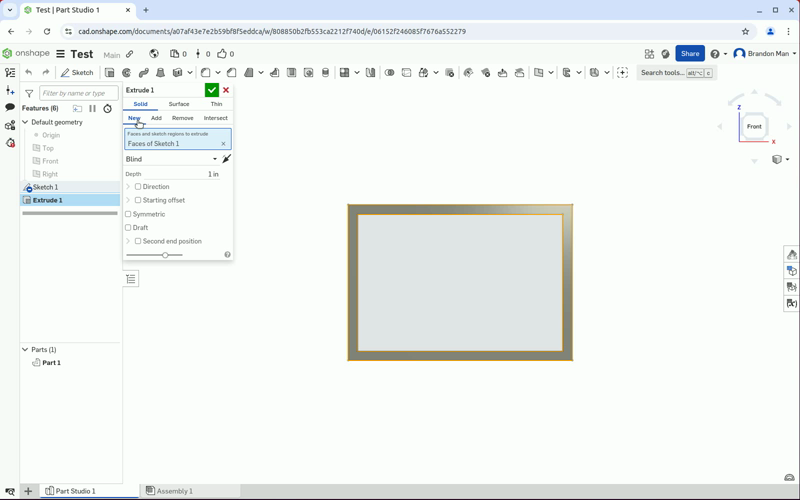
click(137, 120)
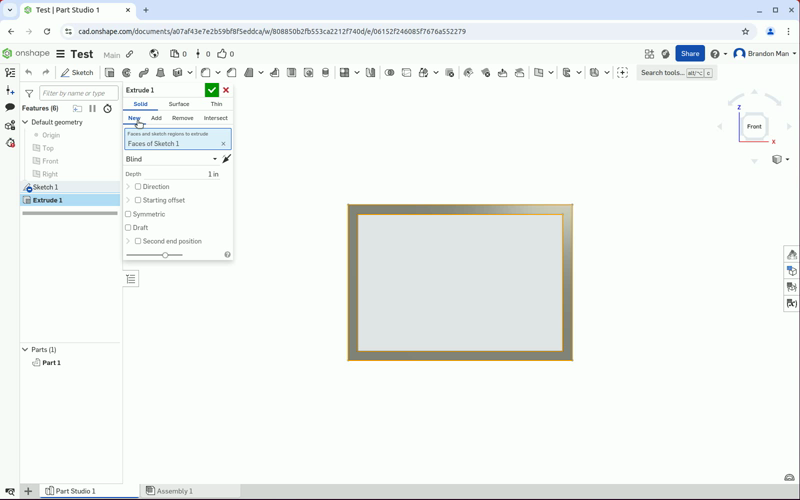
key(tab, 4)
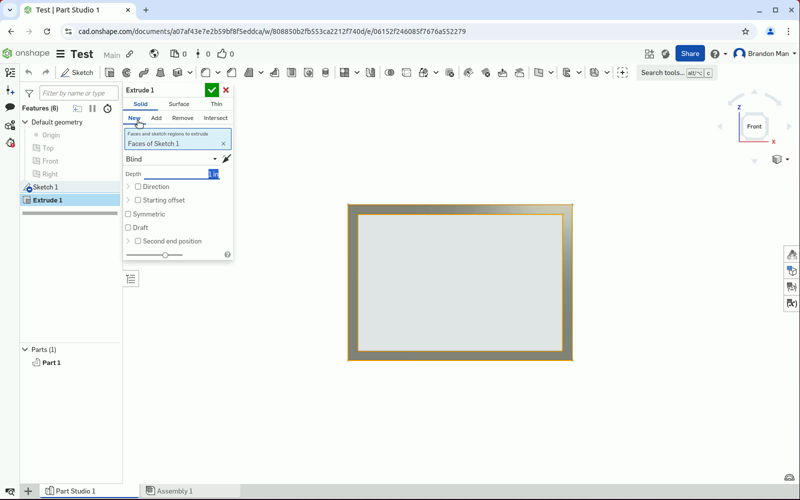
text(14.202)
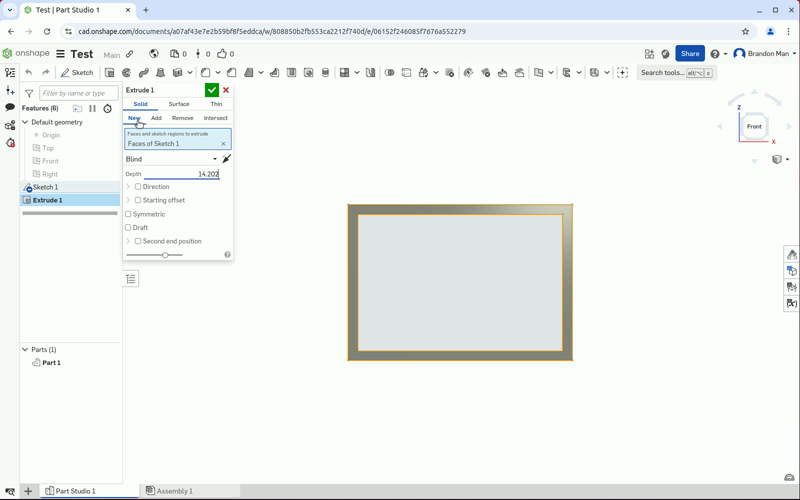
key(enter)
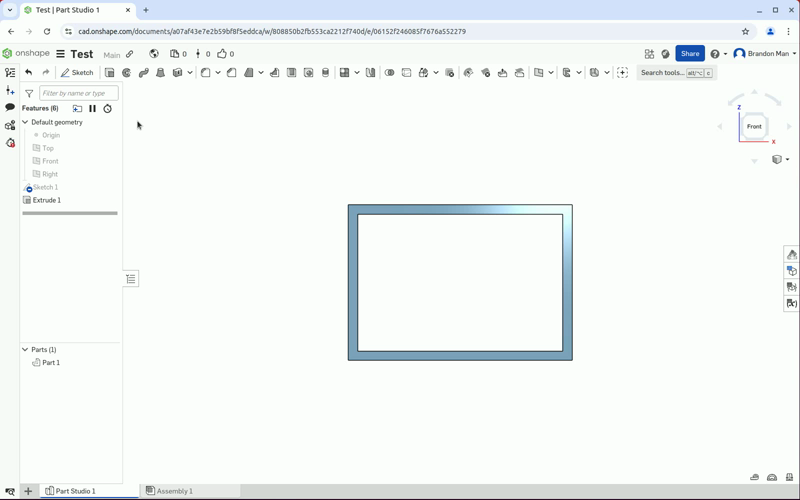
key(shift+h)
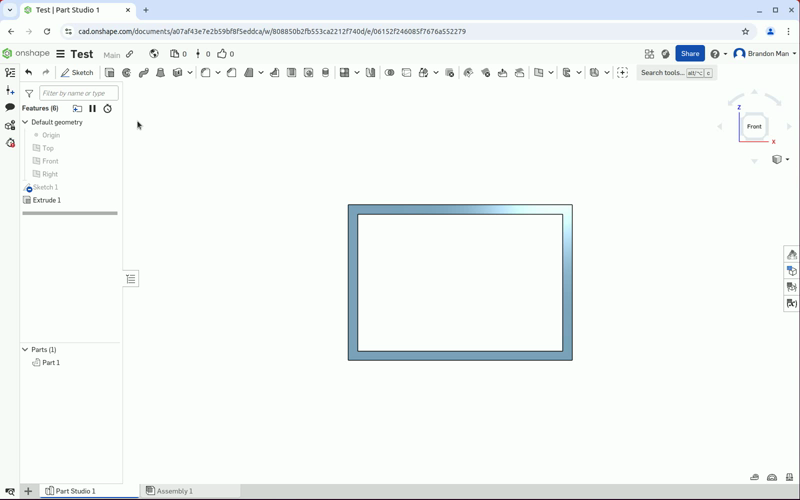
key(shift+h)
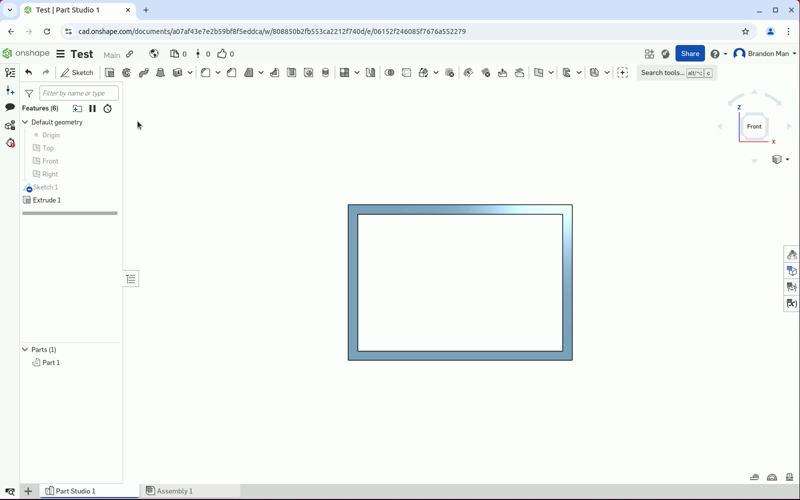
mouse_move(73, 189)
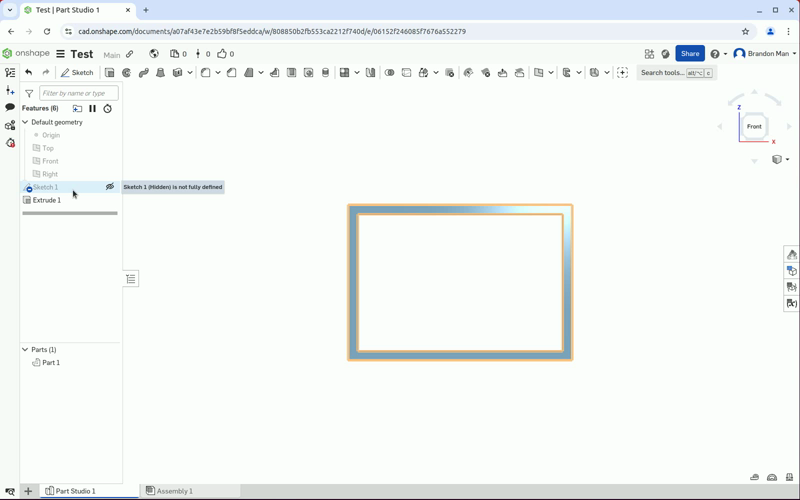
click(73, 189)
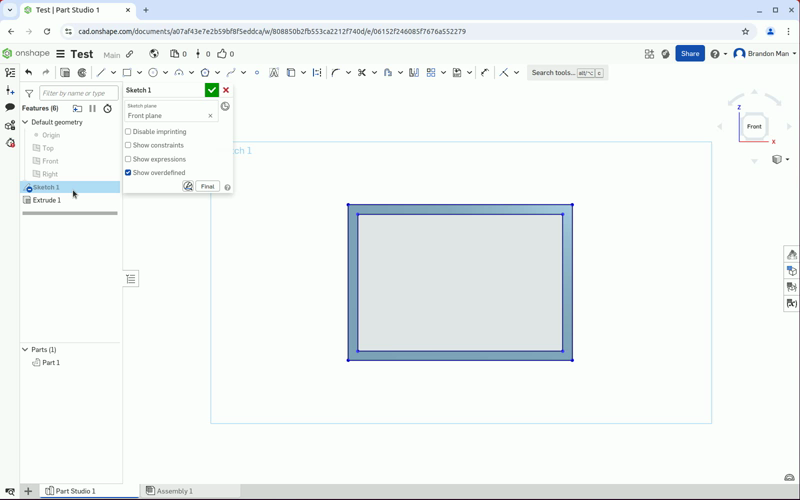
mouse_move(229, 92)
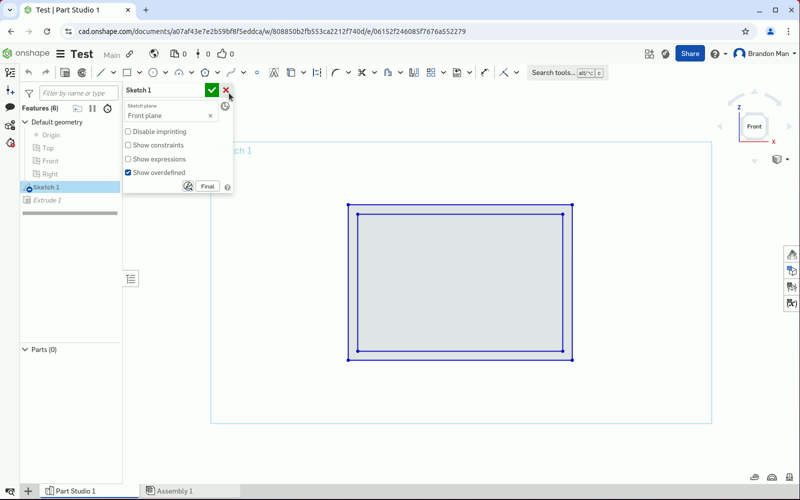
click(229, 92)
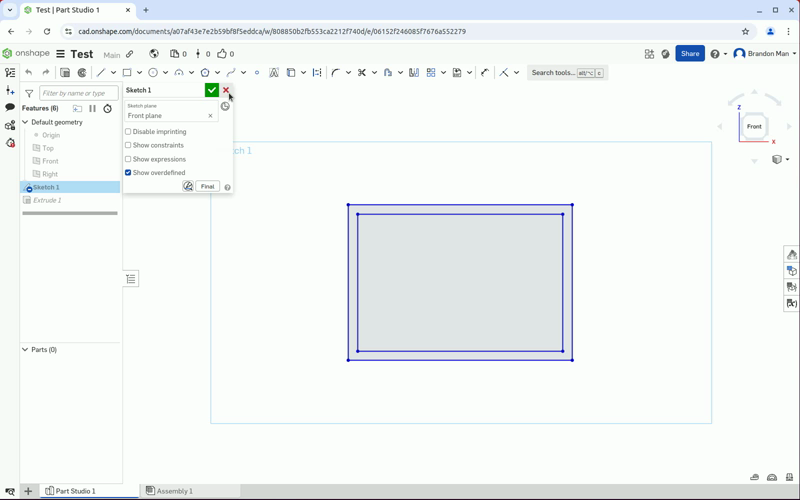
key(shift+s)
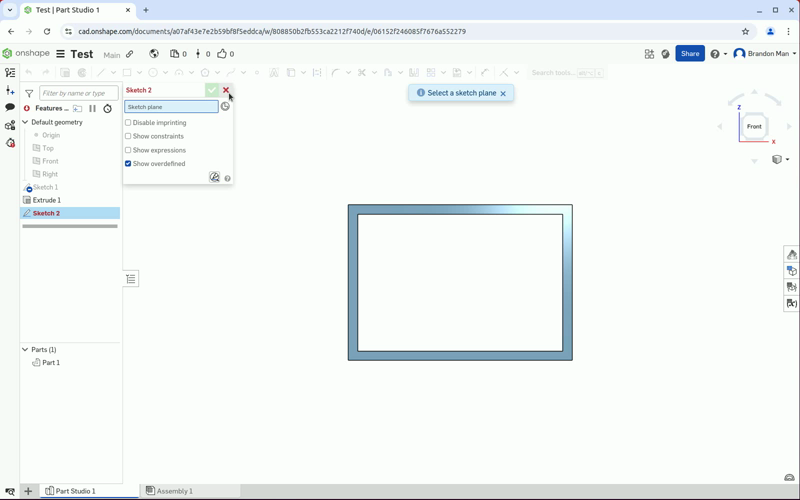
mouse_move(73, 163)
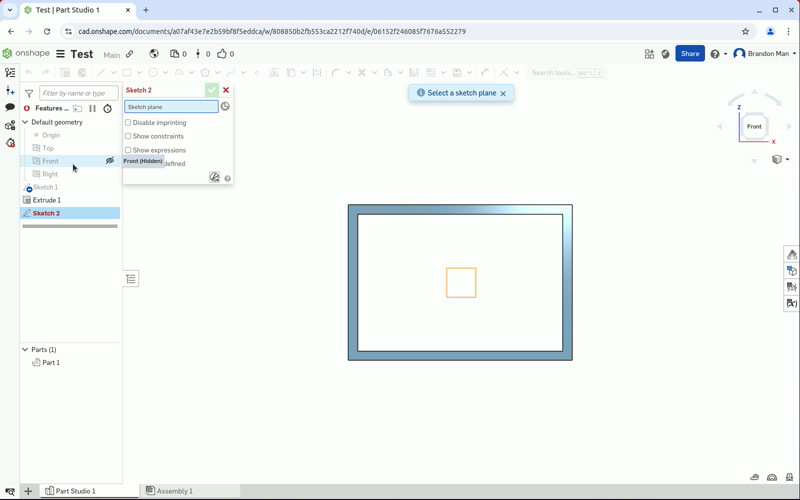
click(73, 163)
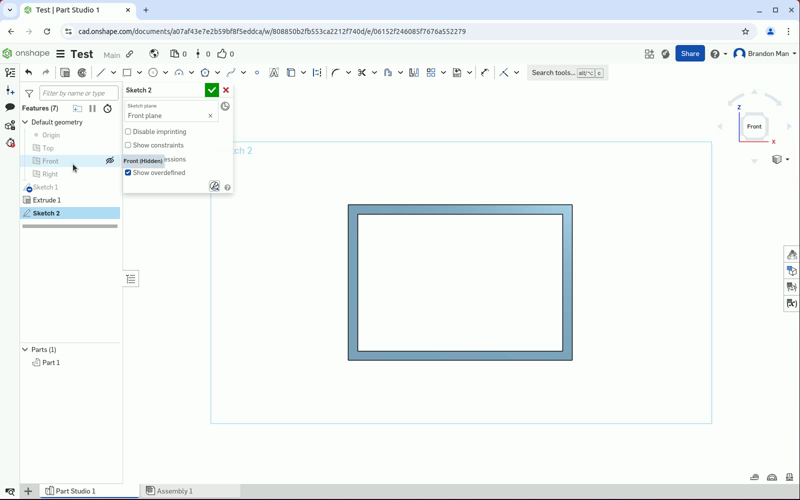
mouse_move(73, 352)
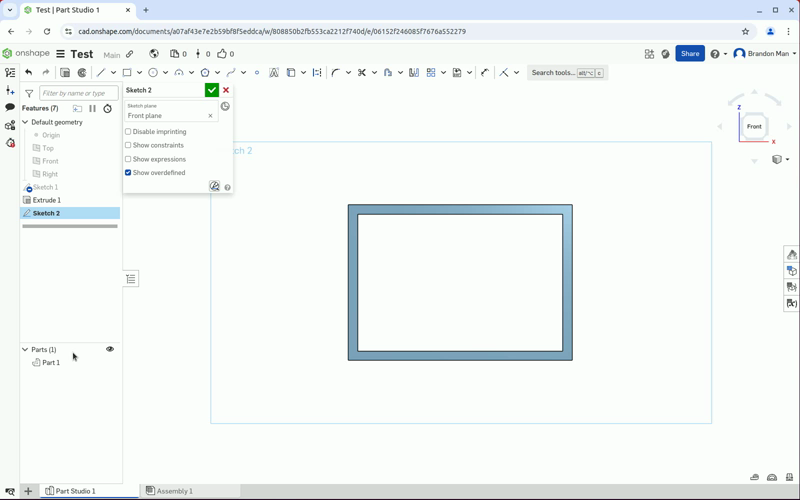
key(y)
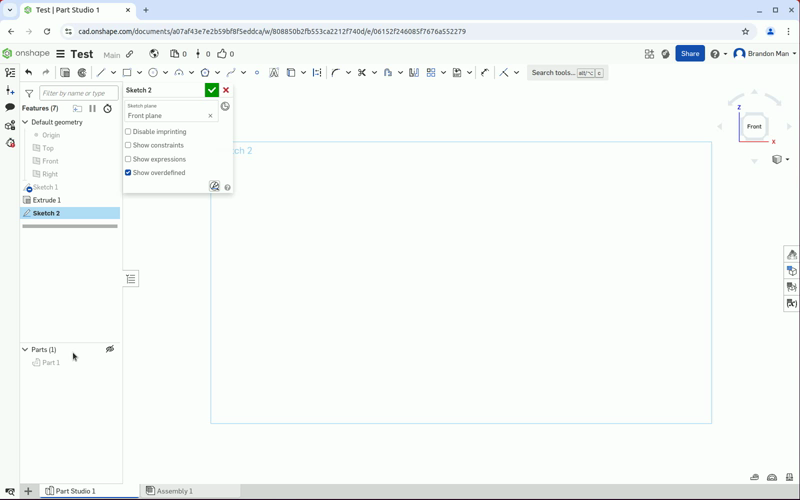
key(l)
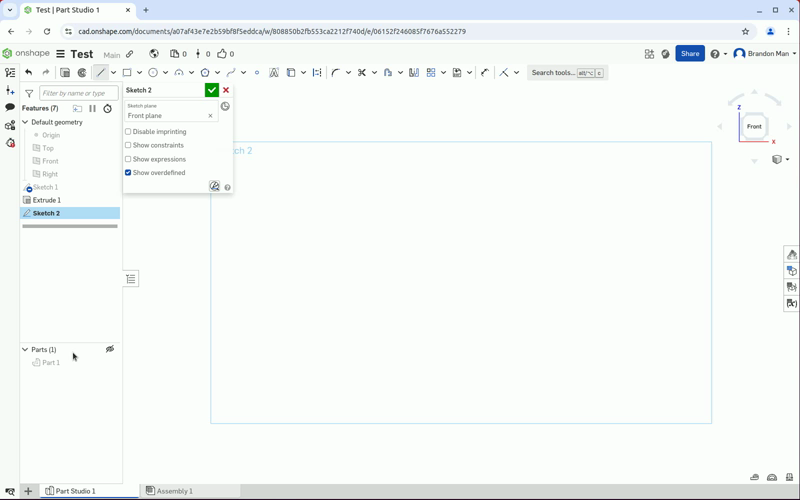
key_down(shift)
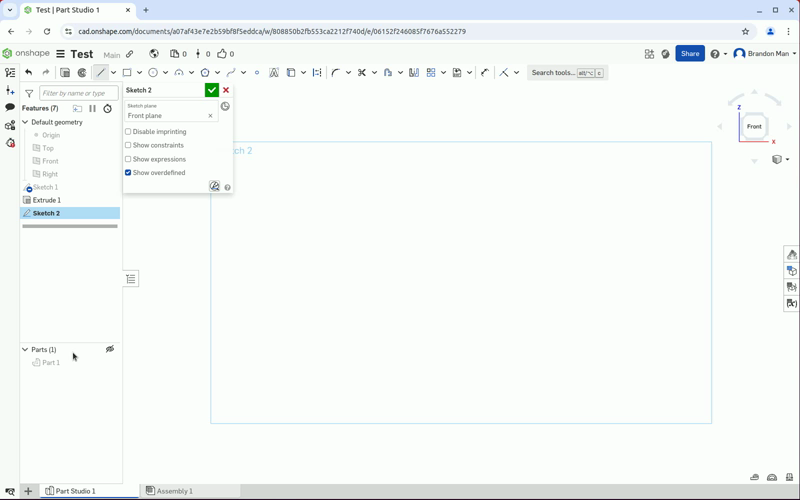
mouse_move(356, 352)
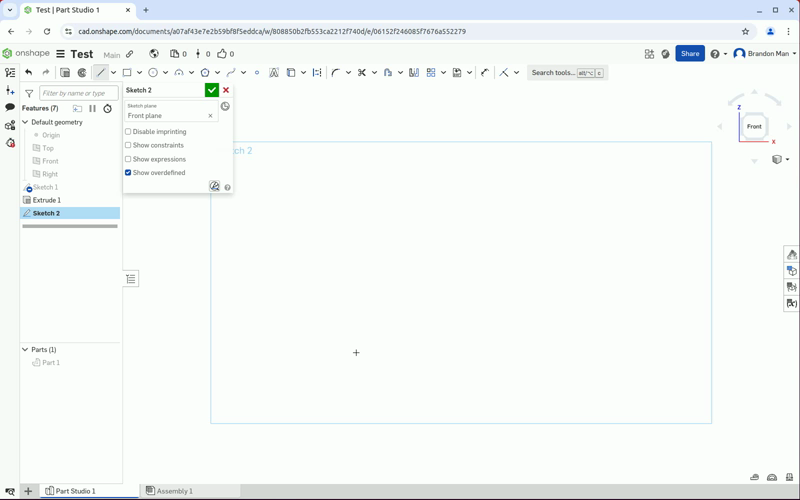
click(356, 352)
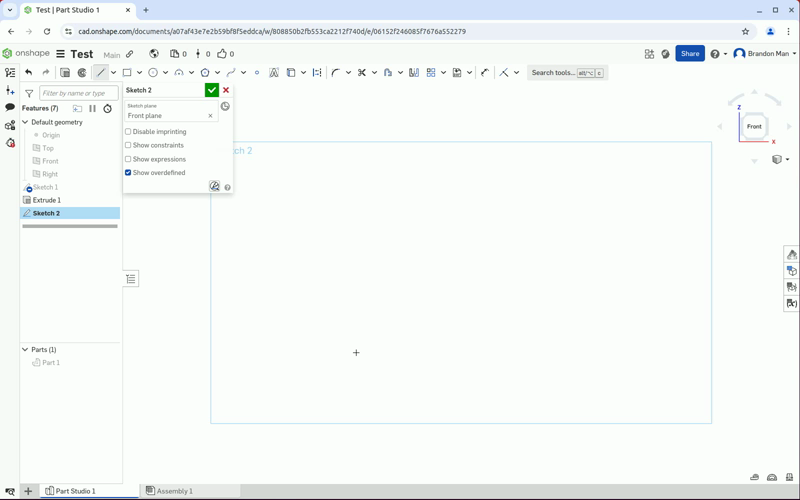
key_up(shift)
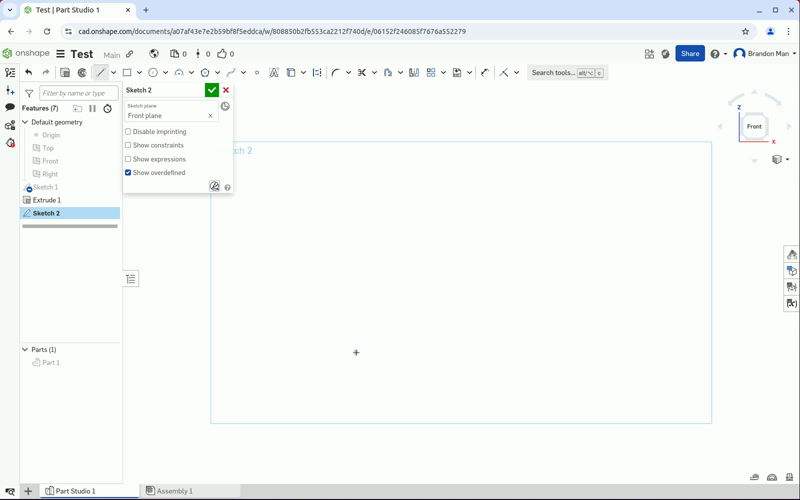
key_down(shift)
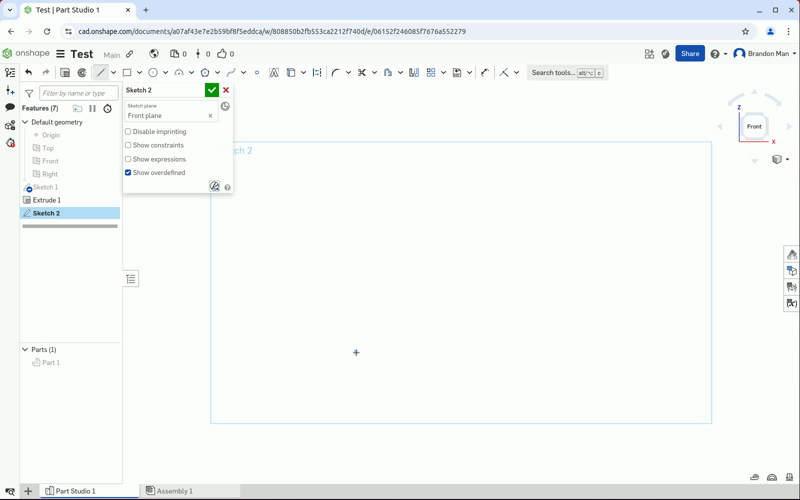
mouse_move(563, 352)
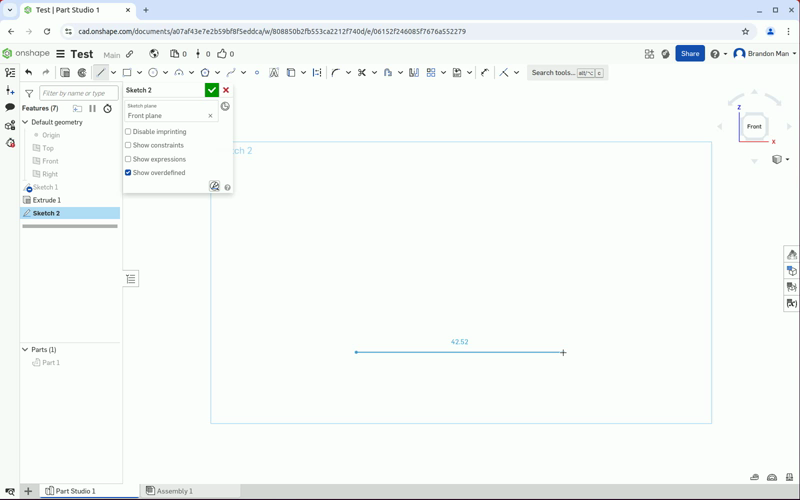
click(563, 352)
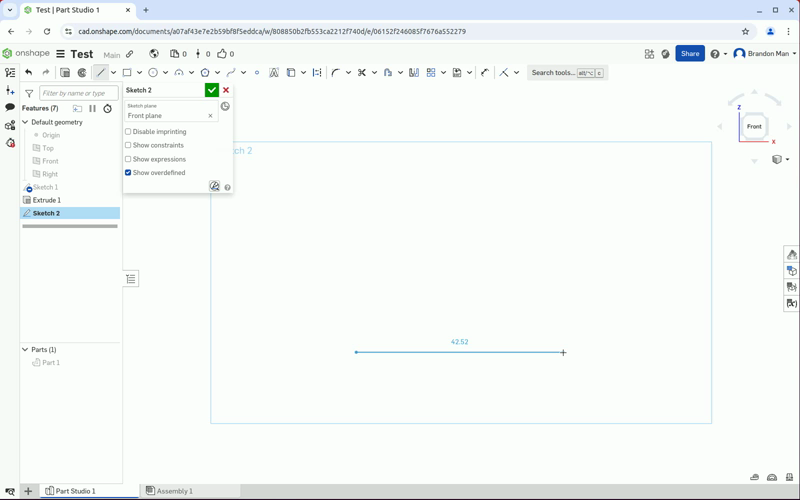
key_up(shift)
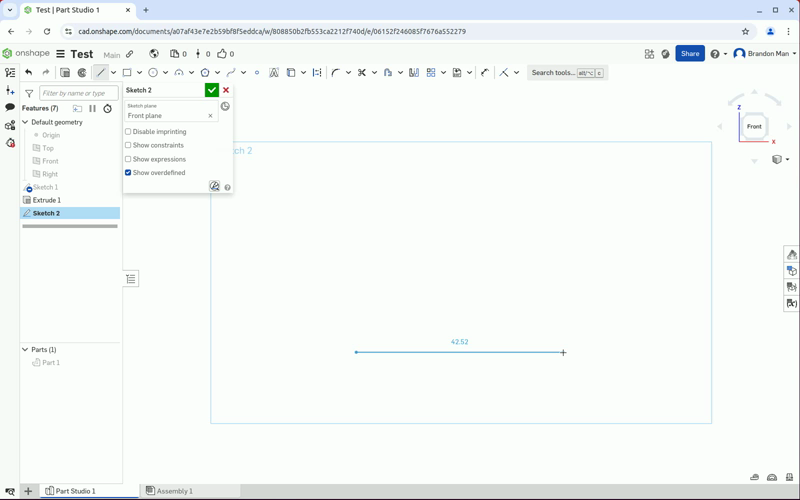
key_down(shift)
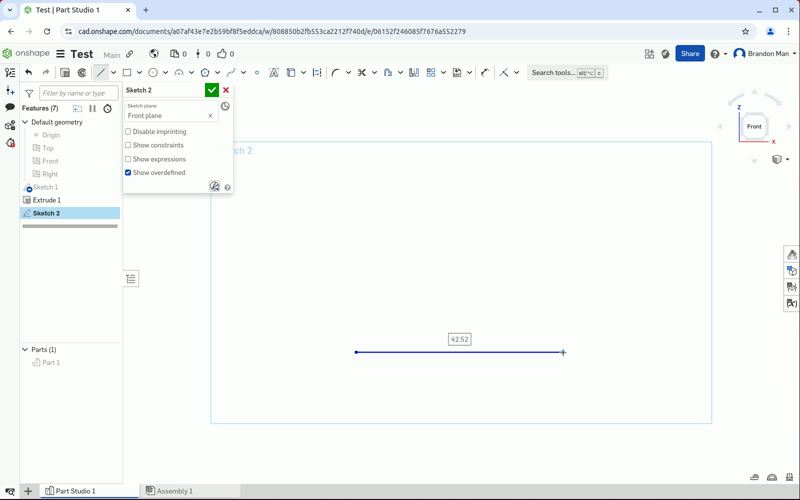
mouse_move(563, 215)
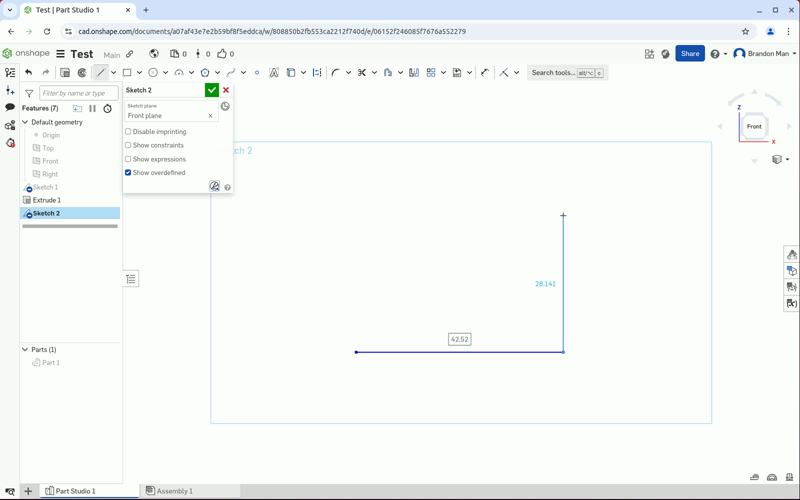
click(563, 215)
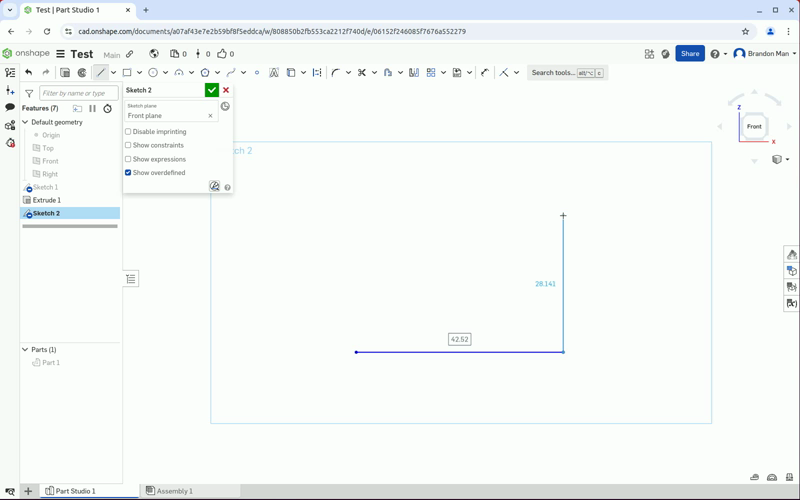
key_up(shift)
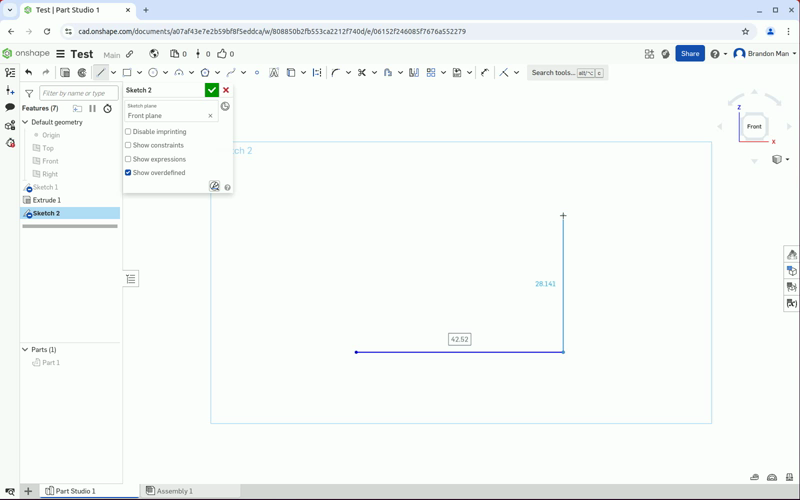
key_down(shift)
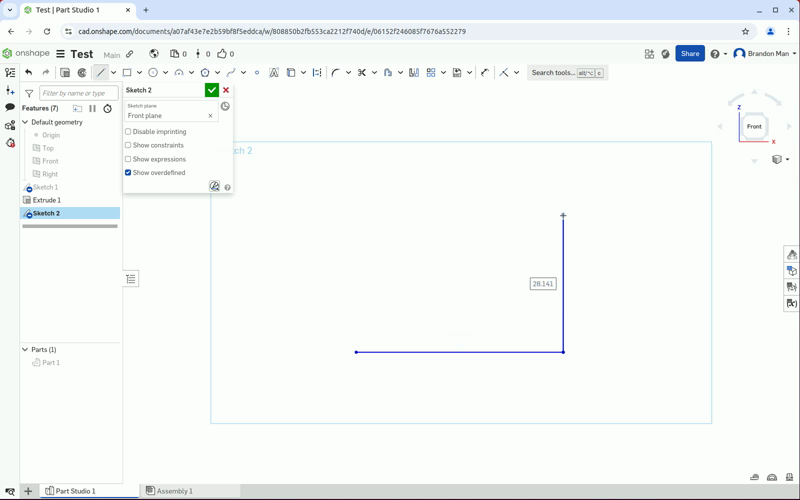
mouse_move(356, 215)
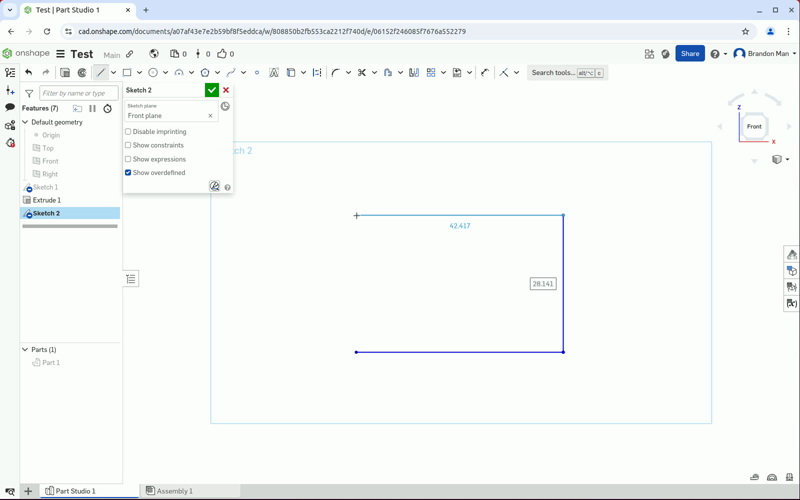
click(356, 215)
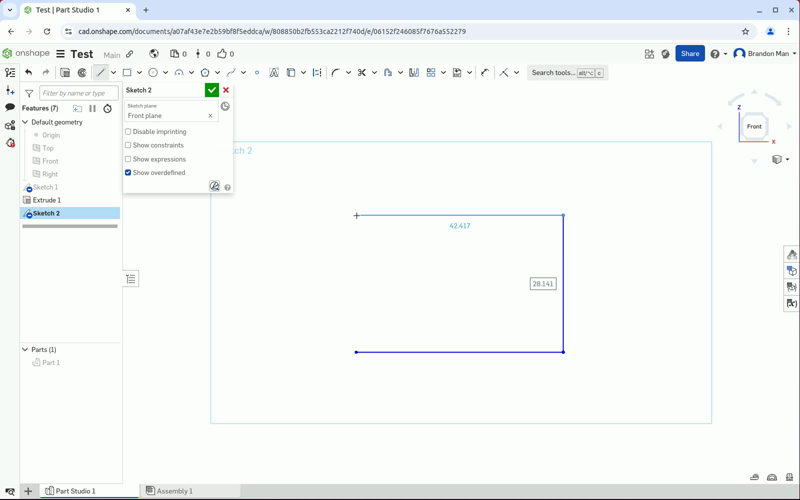
key_up(shift)
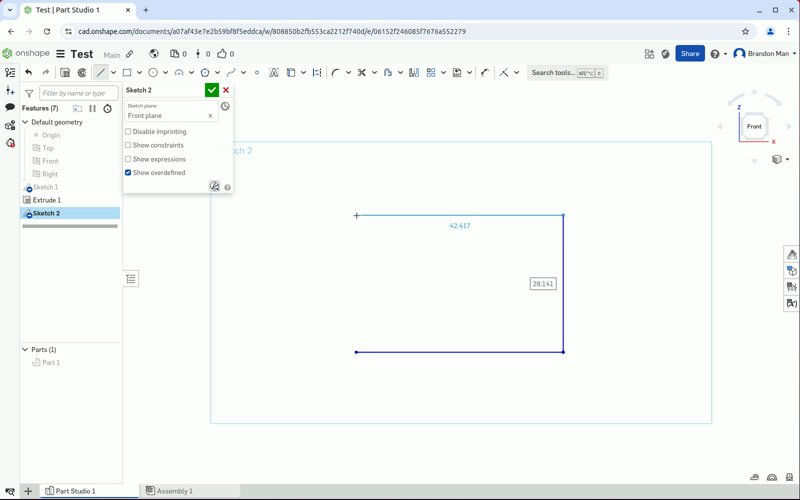
key_down(shift)
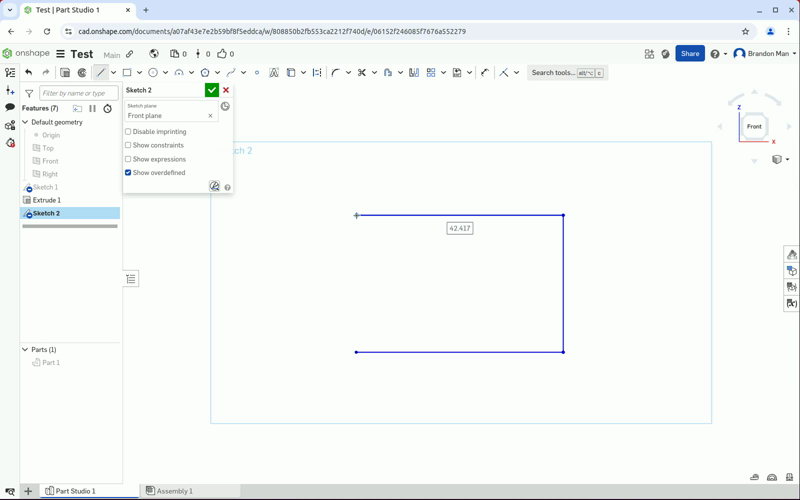
mouse_move(356, 352)
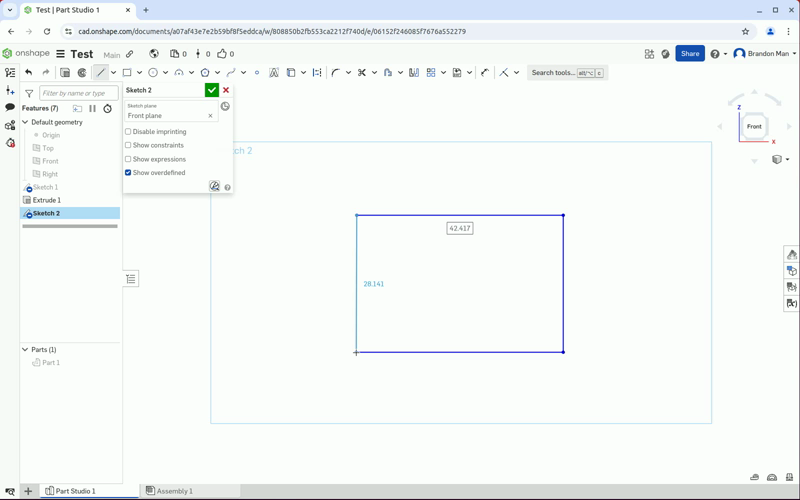
key_up(shift)
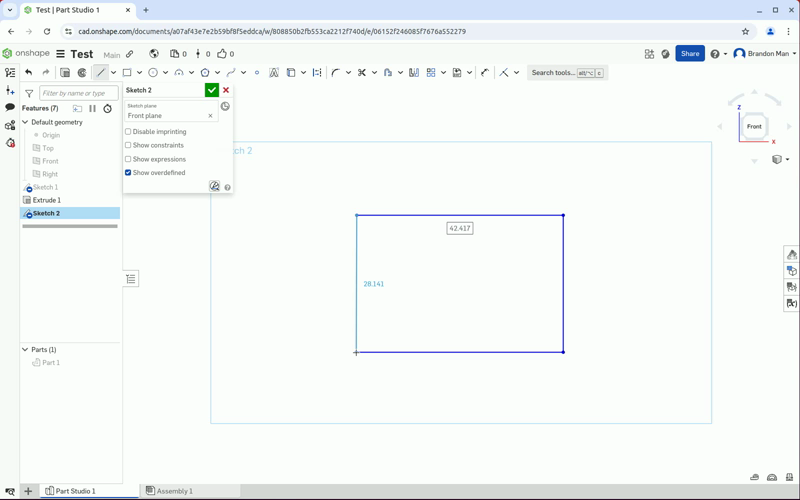
click(356, 352)
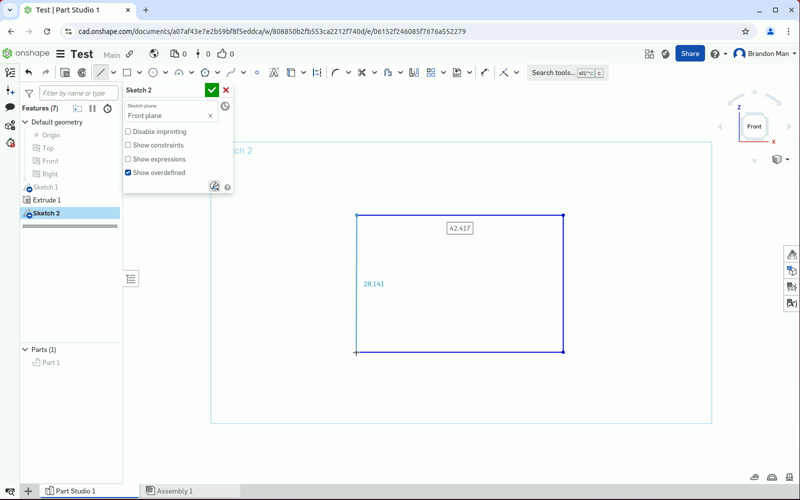
key(esc)
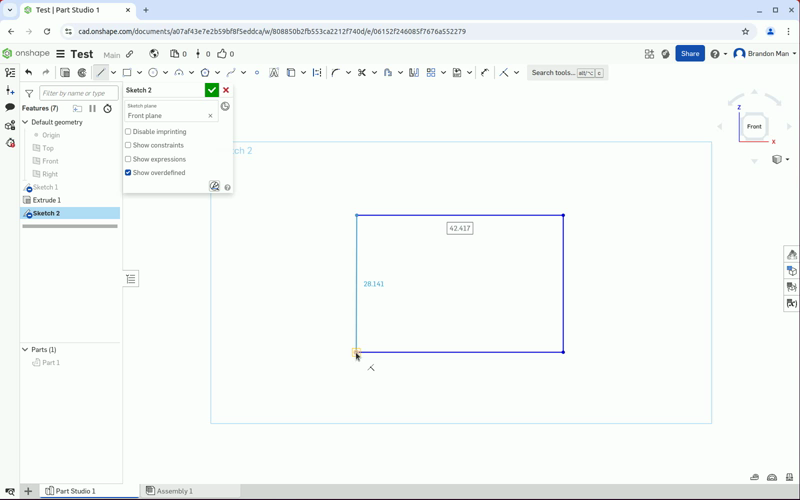
mouse_move(494, 331)
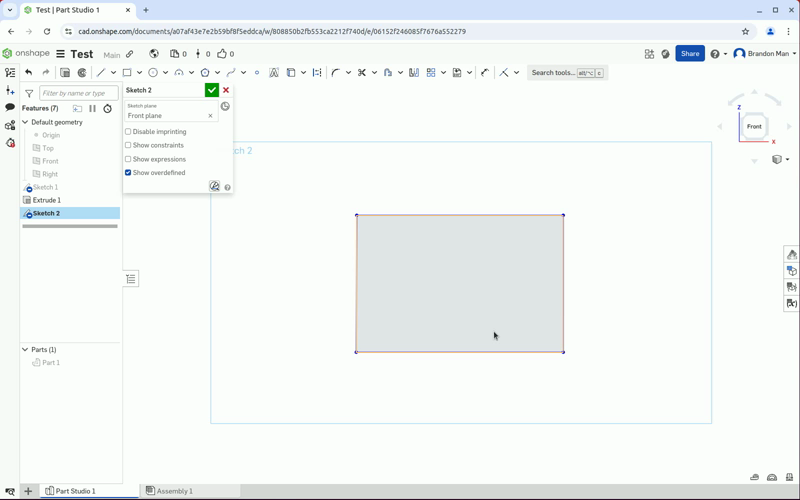
click(494, 331)
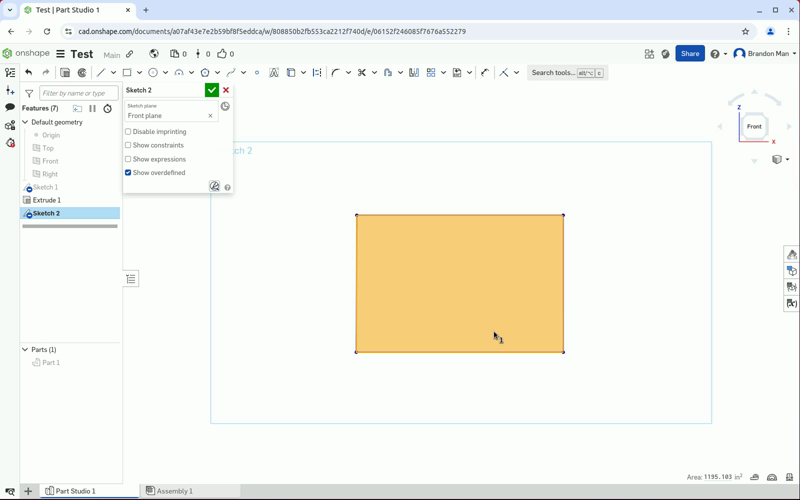
mouse_move(73, 352)
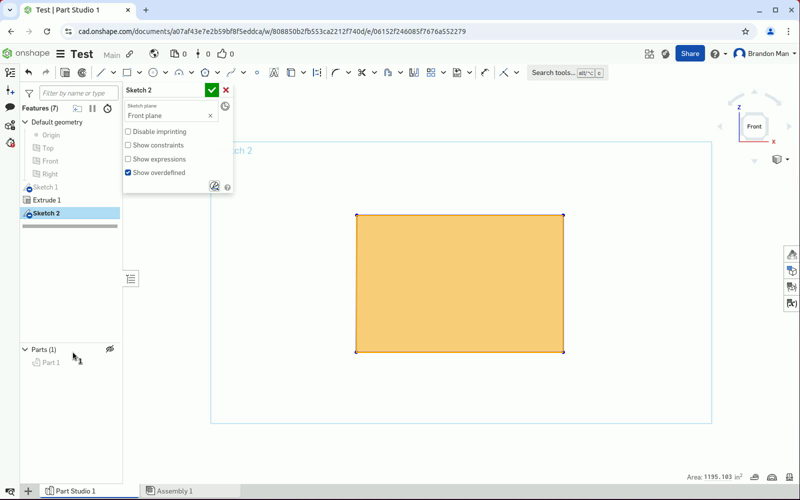
key(shift+y)
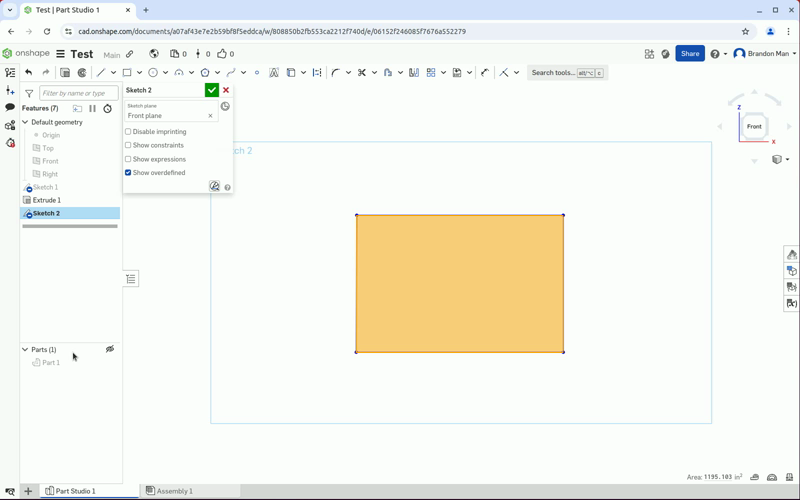
key(shift+e)
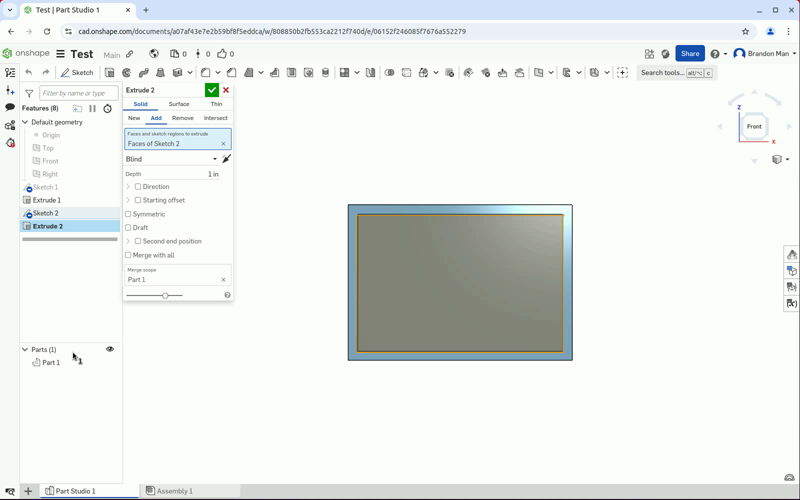
mouse_move(143, 106)
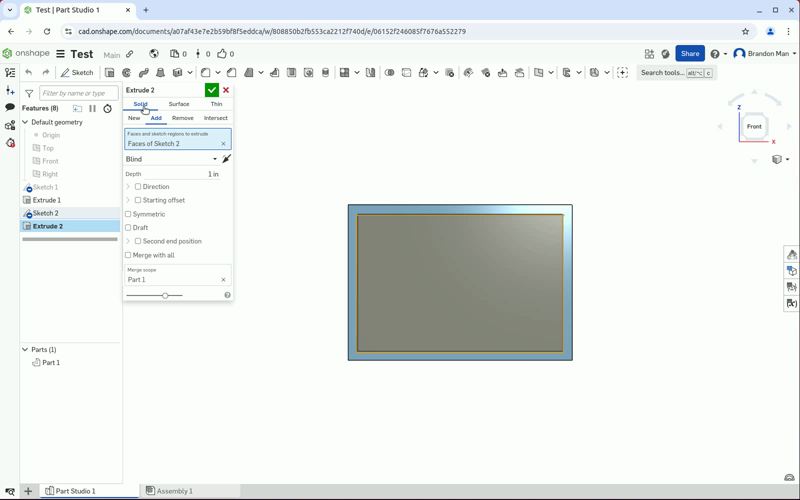
click(143, 106)
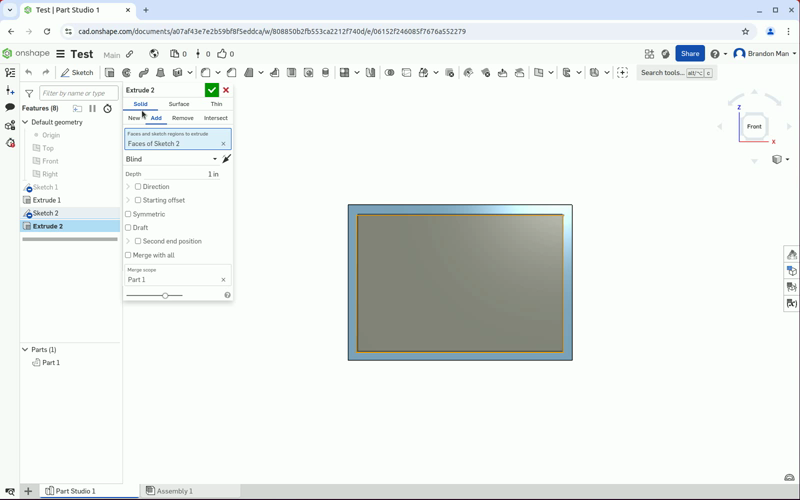
mouse_move(137, 120)
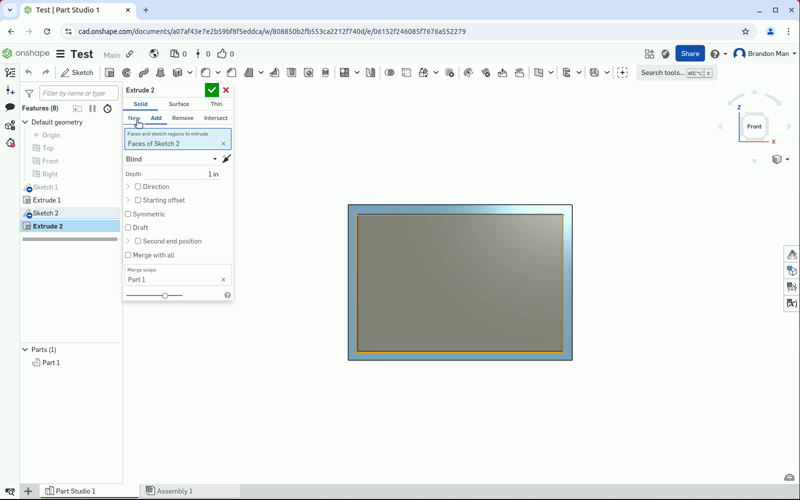
click(137, 120)
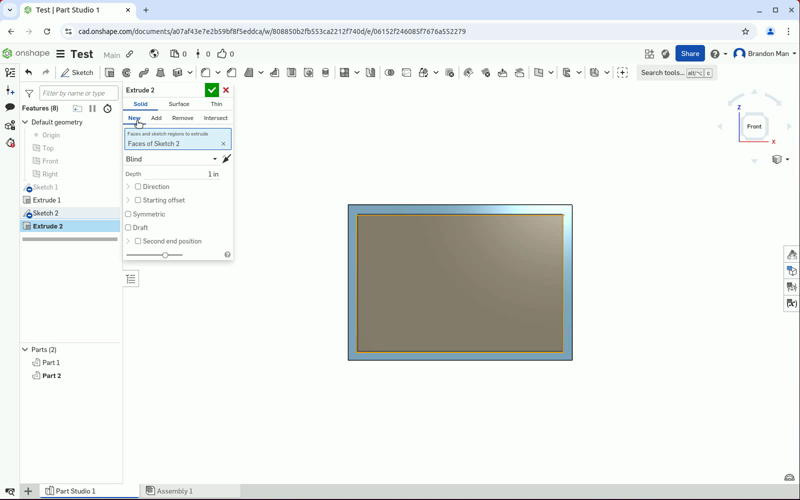
key(tab, 4)
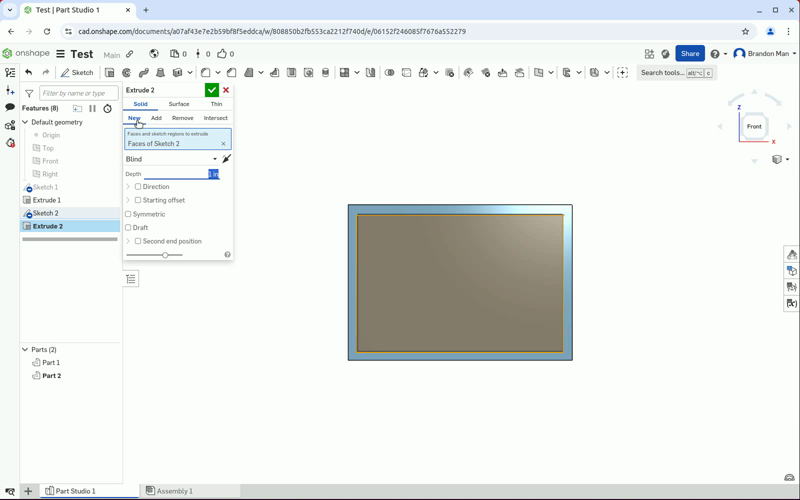
text(14.202)
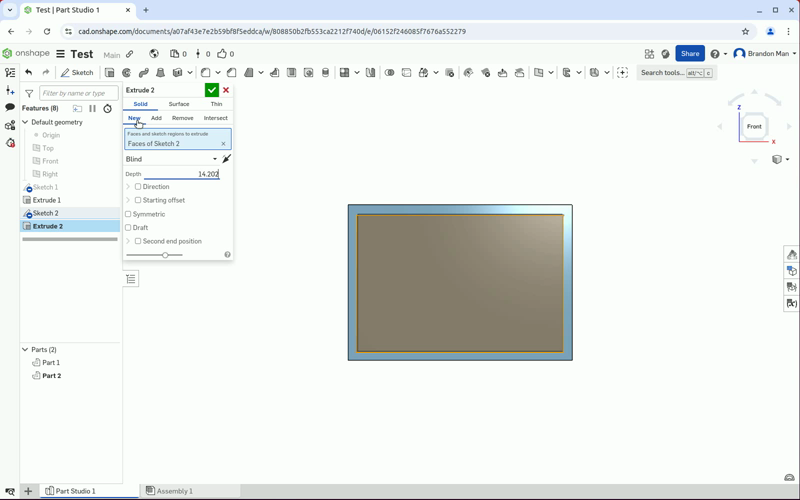
key(enter)
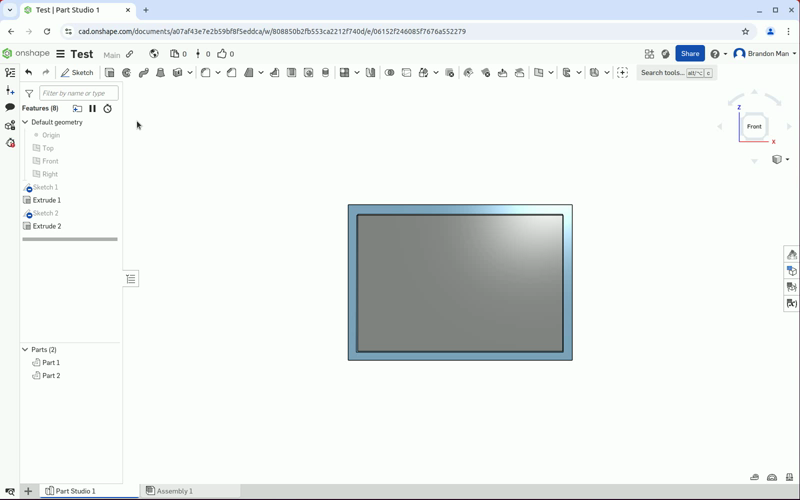
key(shift+h)
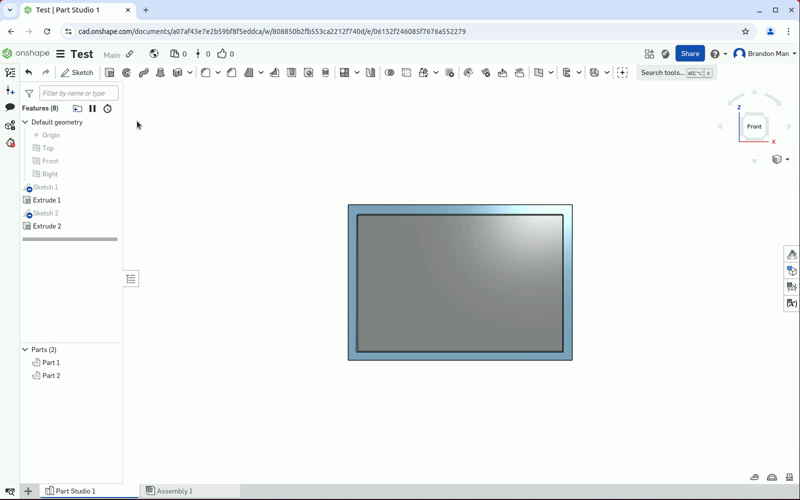
key(shift+h)
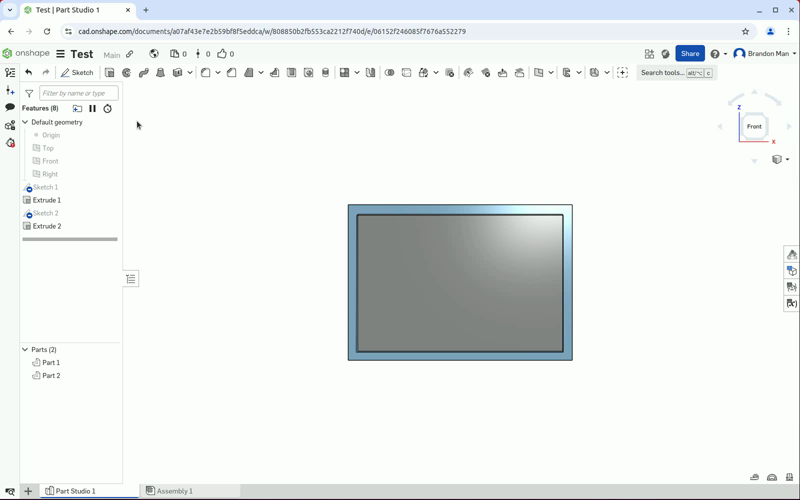
mouse_move(73, 189)
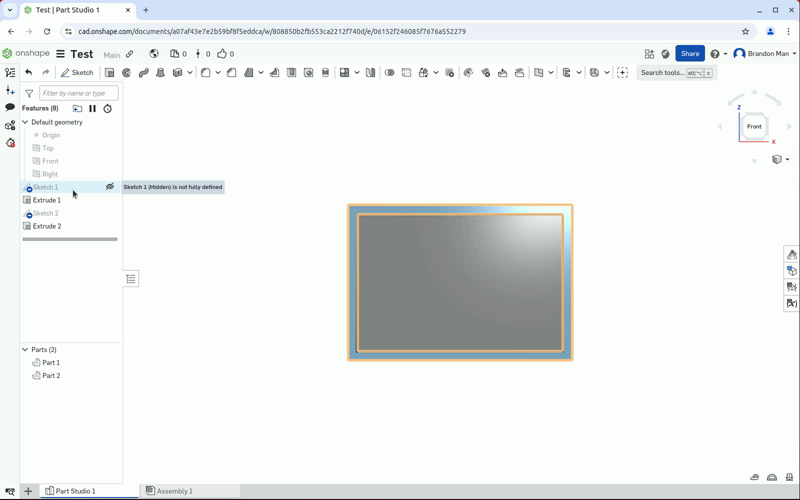
click(73, 189)
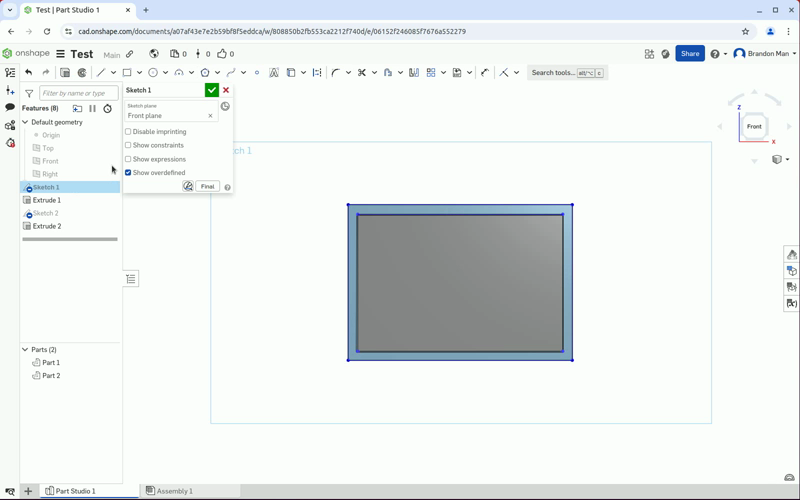
mouse_move(229, 92)
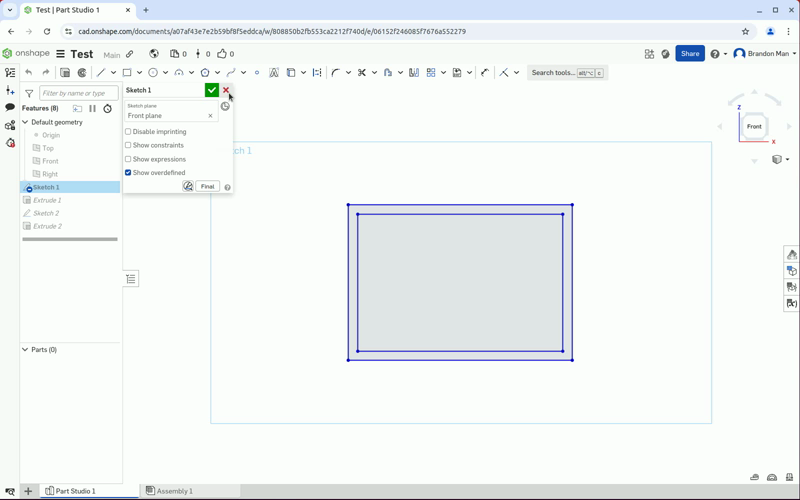
click(229, 92)
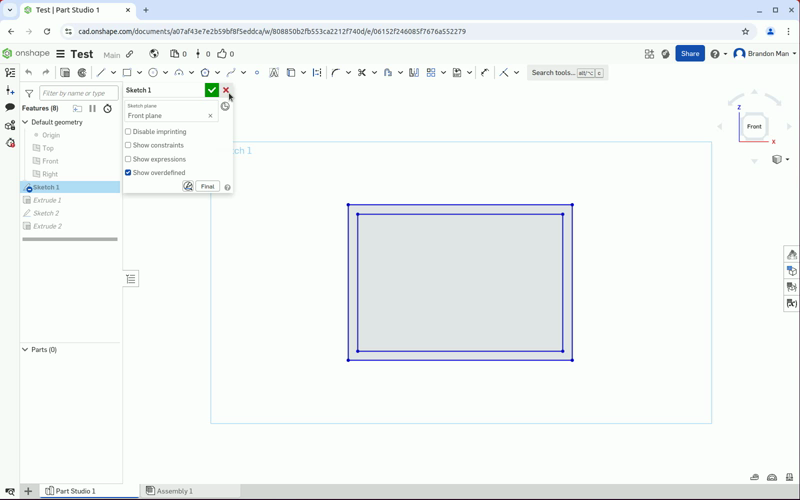
key(shift+s)
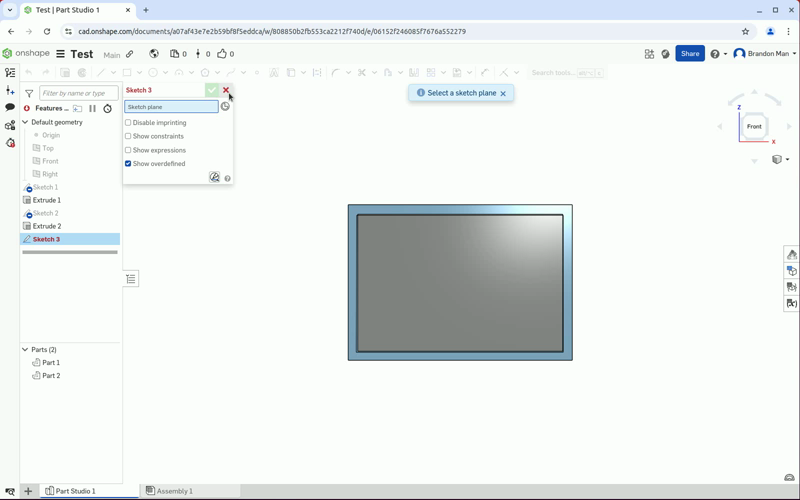
mouse_move(73, 163)
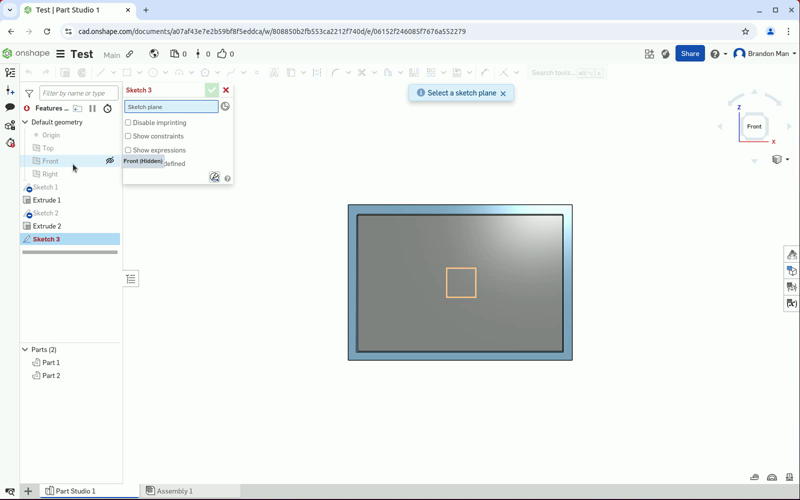
click(73, 163)
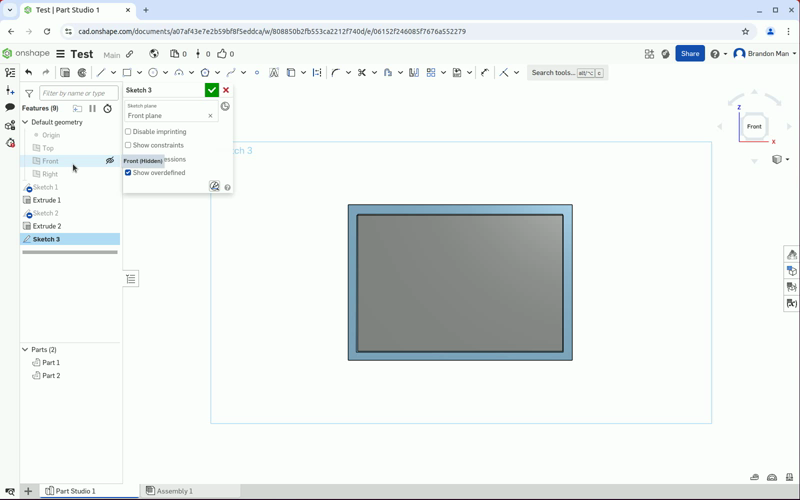
mouse_move(73, 352)
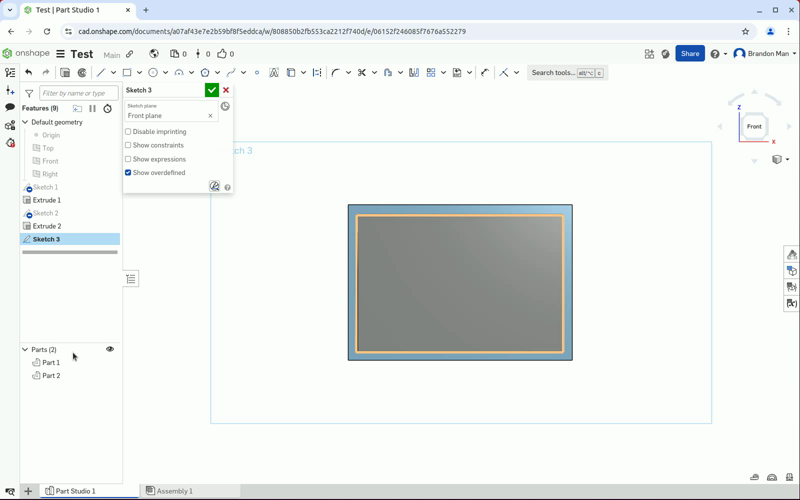
key(y)
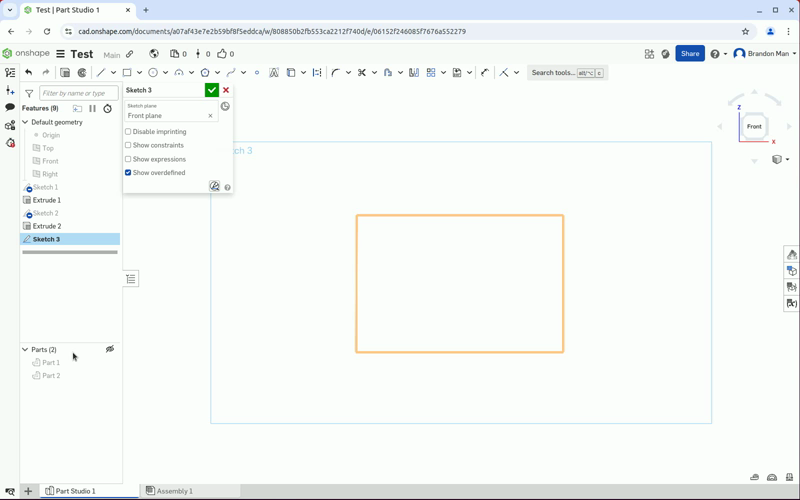
key(l)
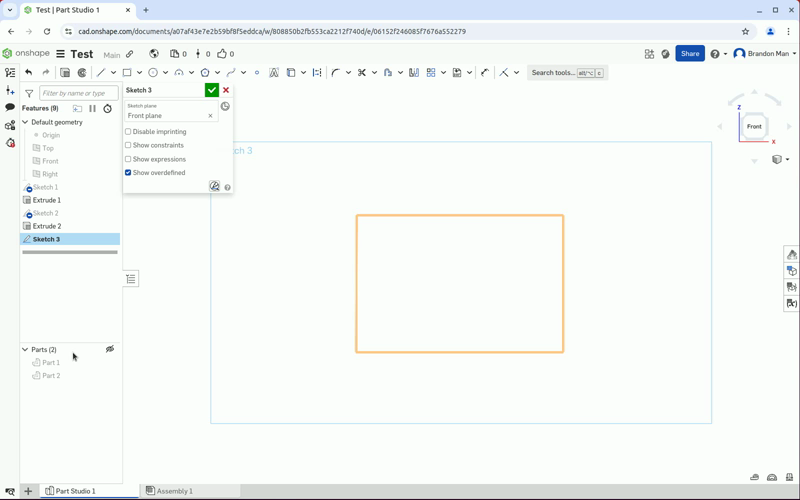
key_down(shift)
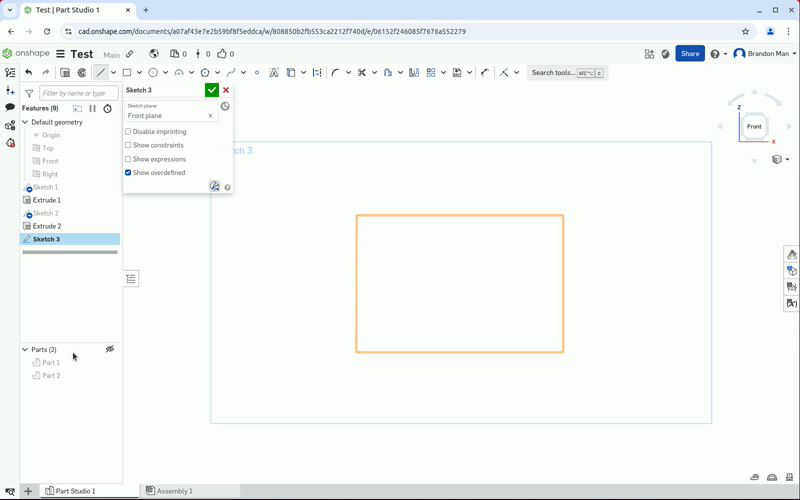
mouse_move(506, 267)
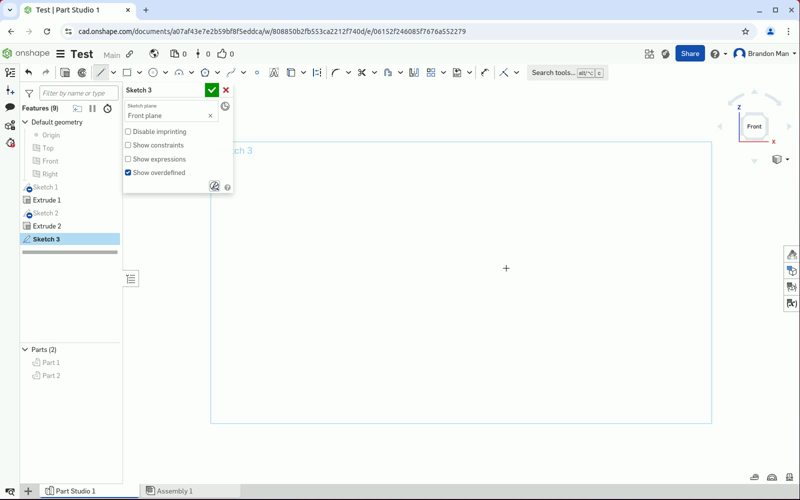
click(506, 267)
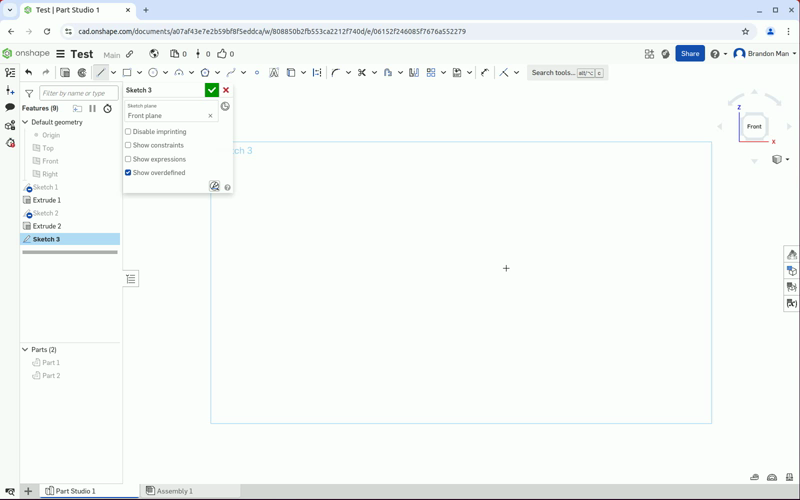
key_up(shift)
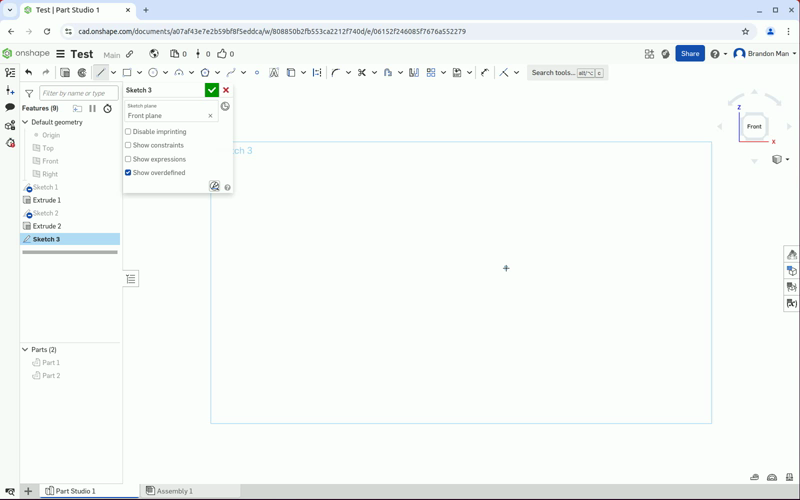
key_down(shift)
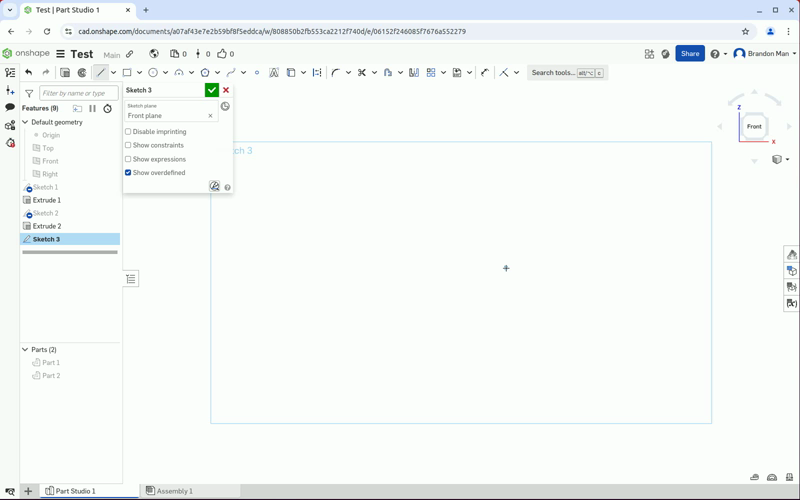
mouse_move(536, 267)
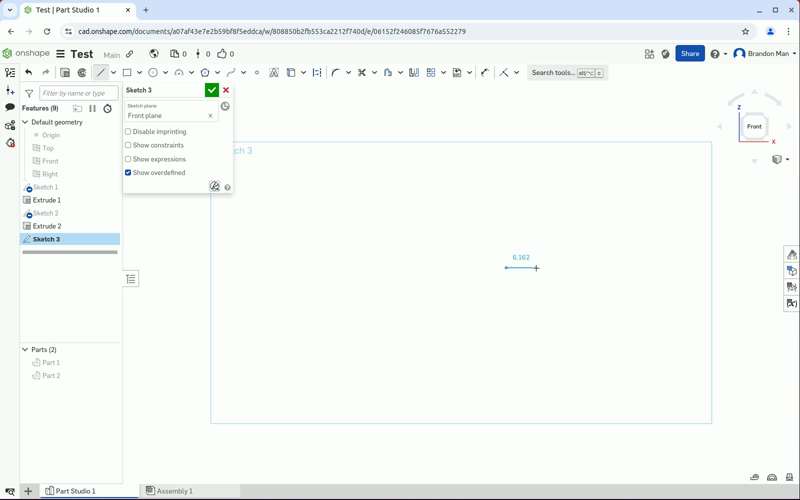
mouse_move(558, 267)
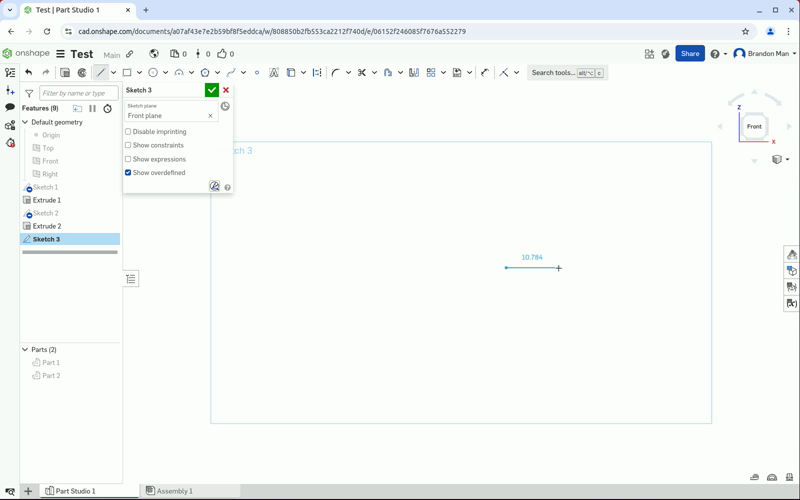
click(558, 267)
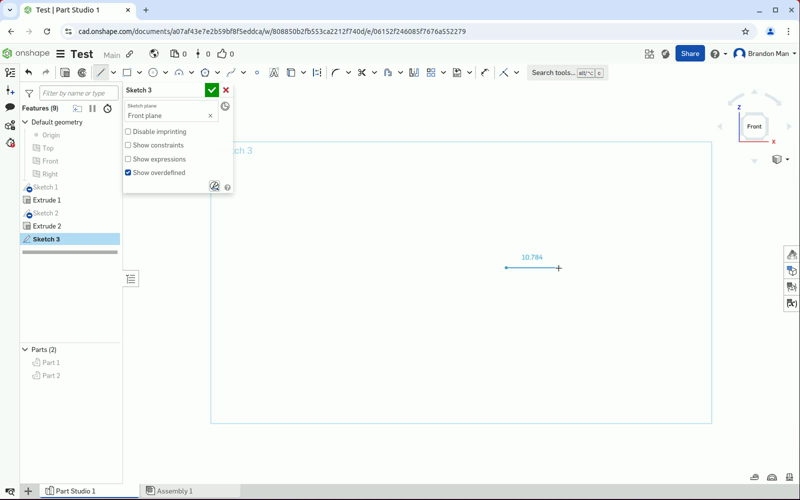
key_up(shift)
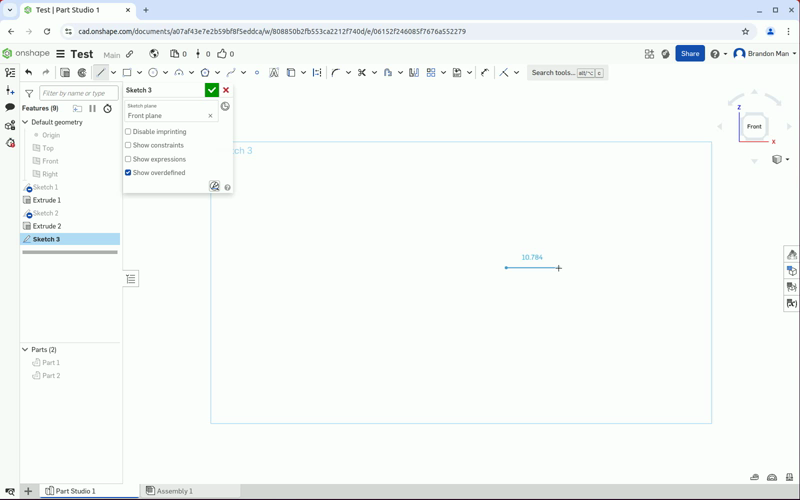
key_down(shift)
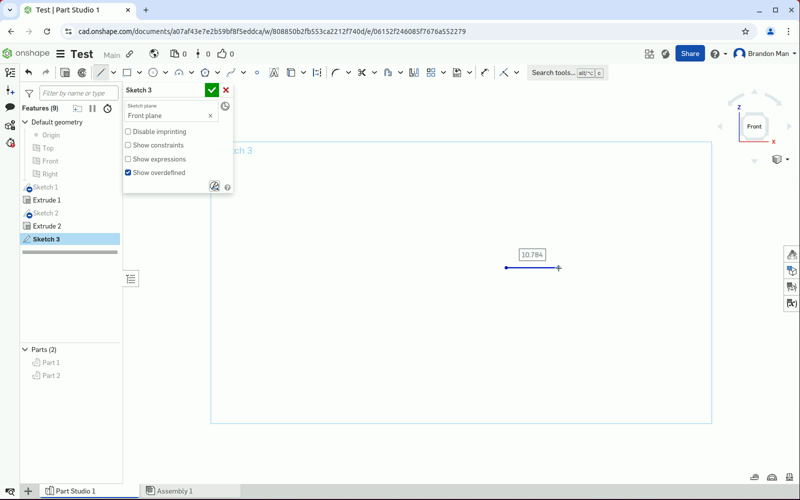
mouse_move(588, 267)
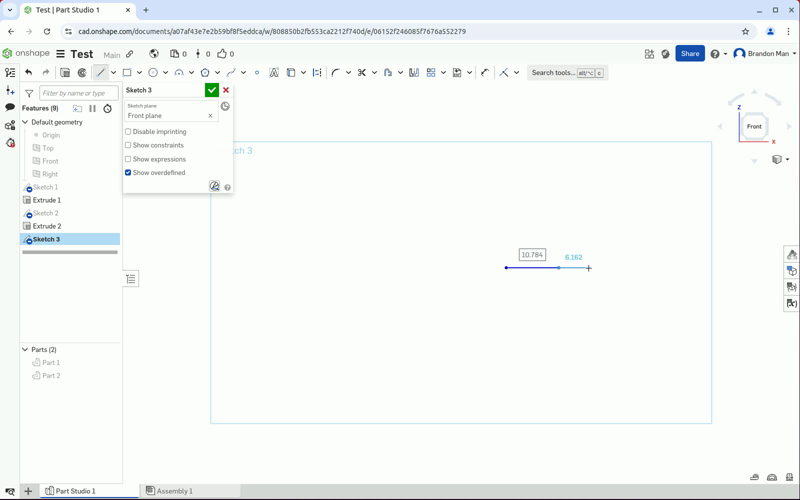
mouse_move(558, 215)
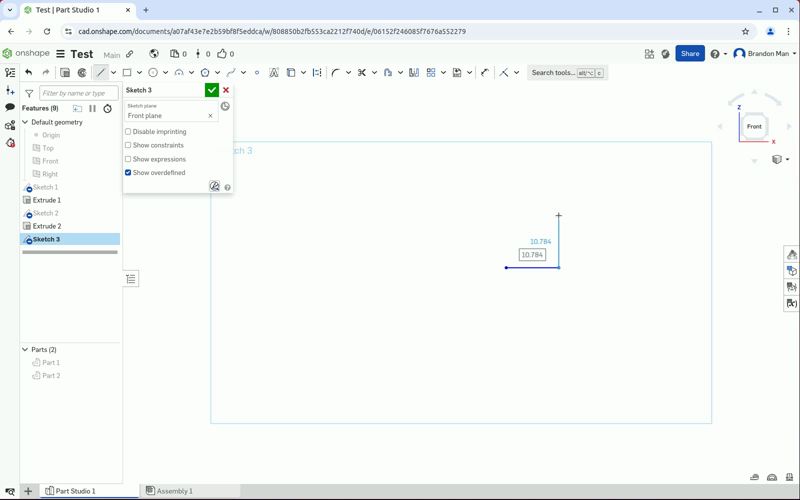
click(558, 215)
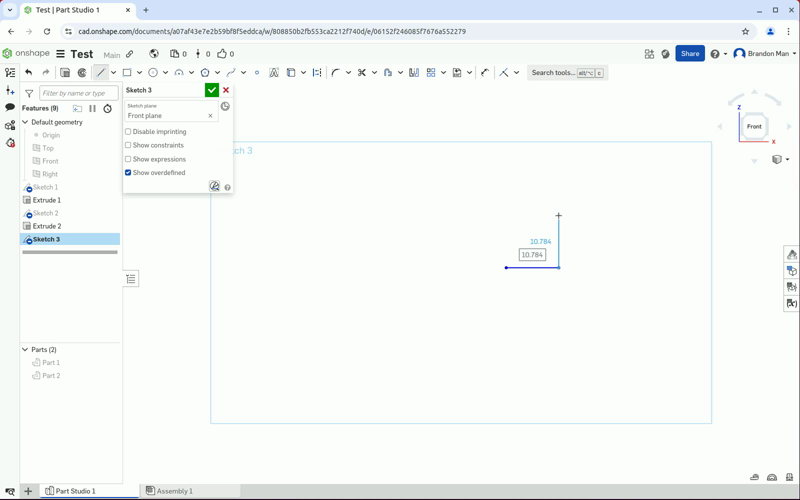
key_up(shift)
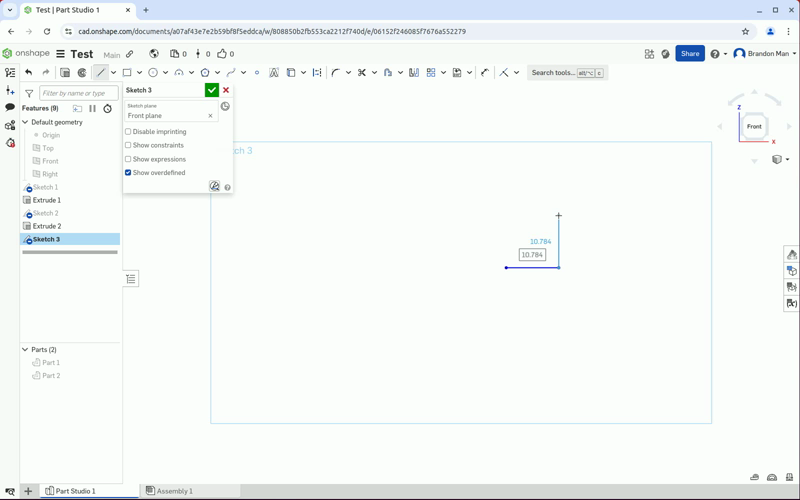
key_down(shift)
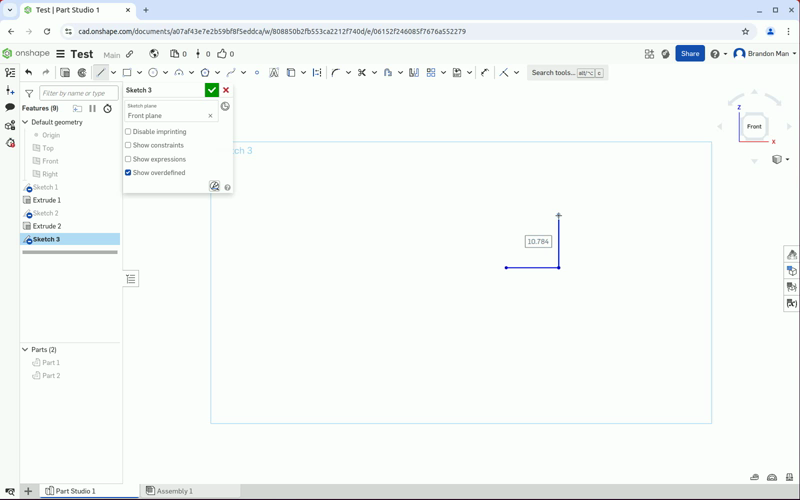
mouse_move(588, 215)
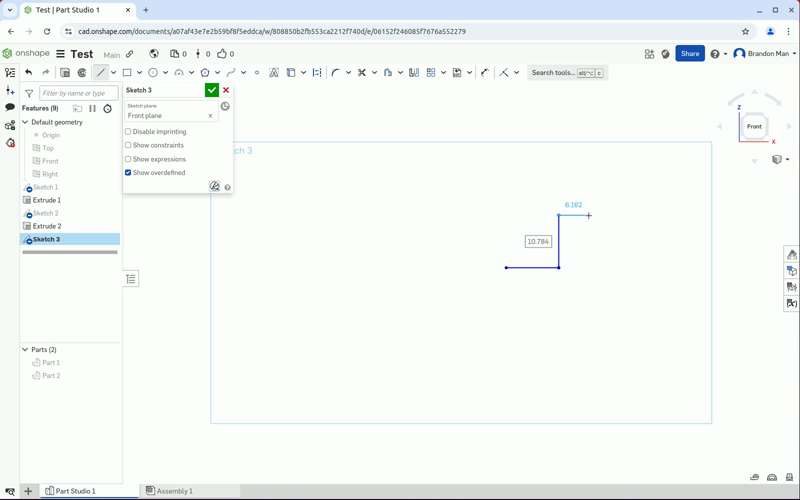
mouse_move(506, 215)
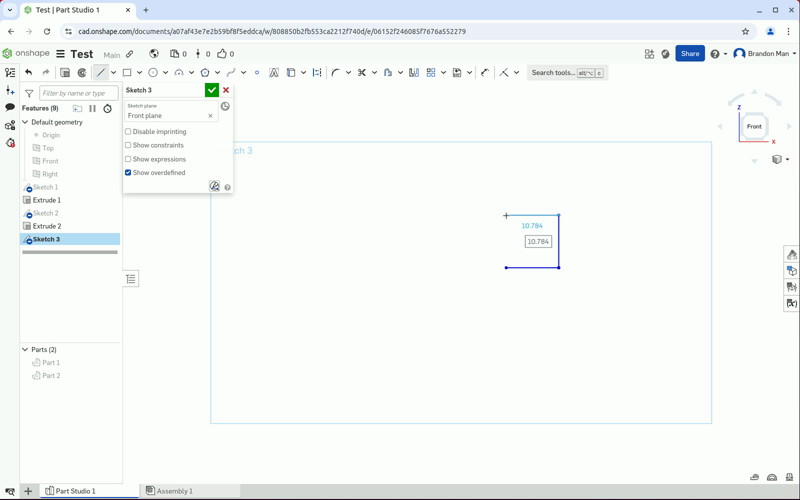
click(506, 215)
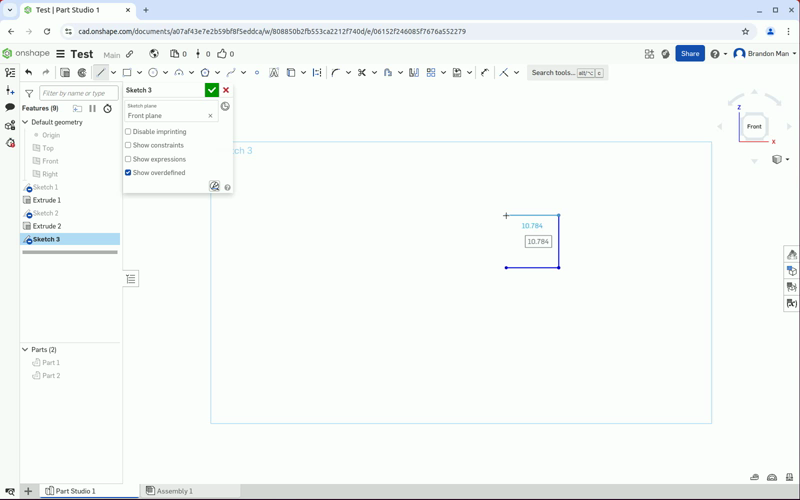
key_up(shift)
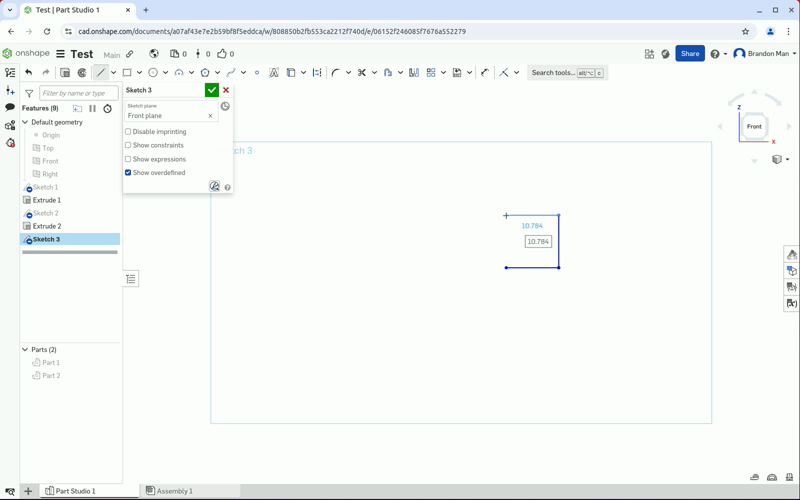
mouse_move(536, 215)
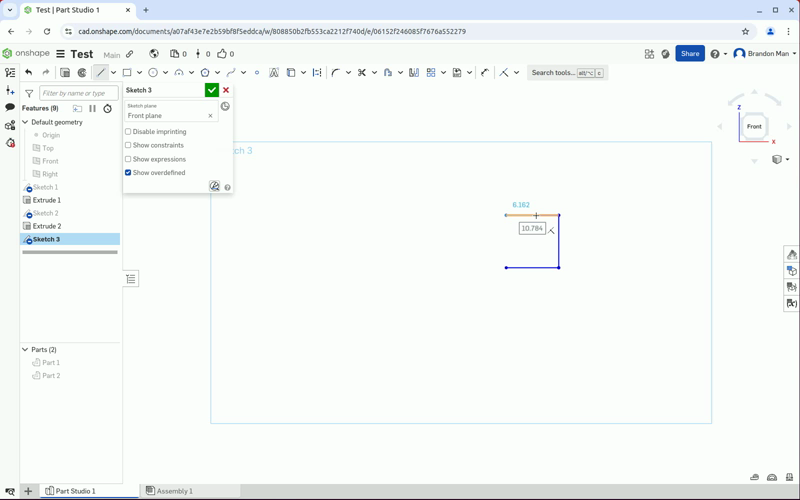
key_down(shift)
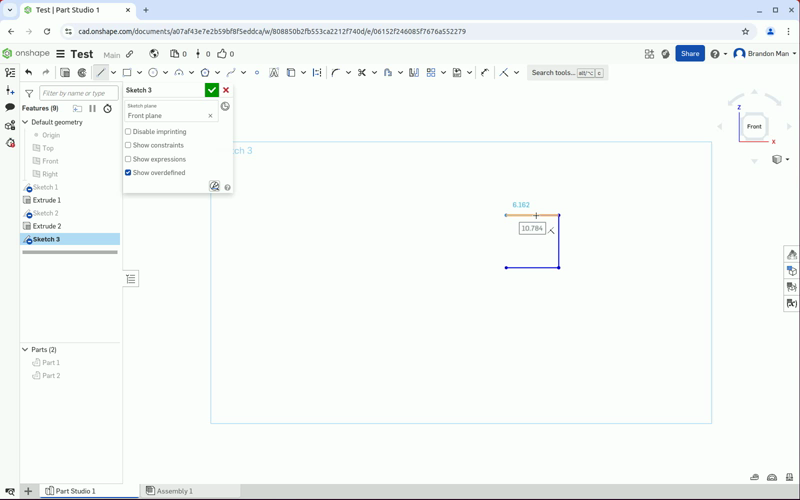
mouse_move(506, 267)
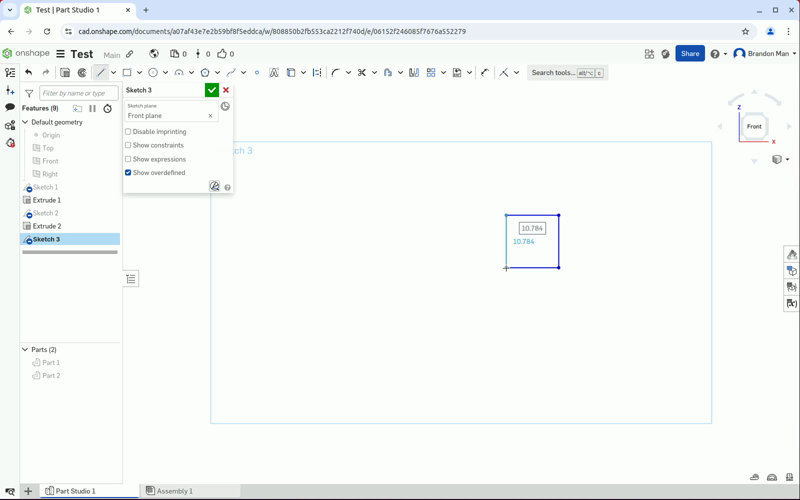
key_up(shift)
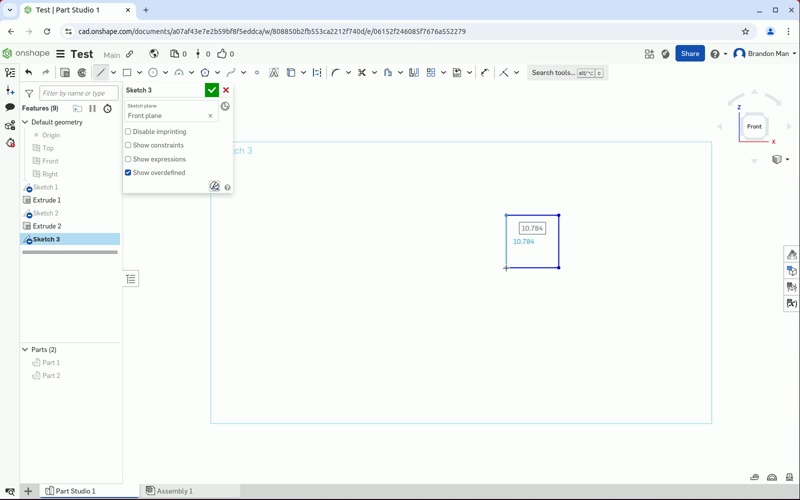
click(506, 267)
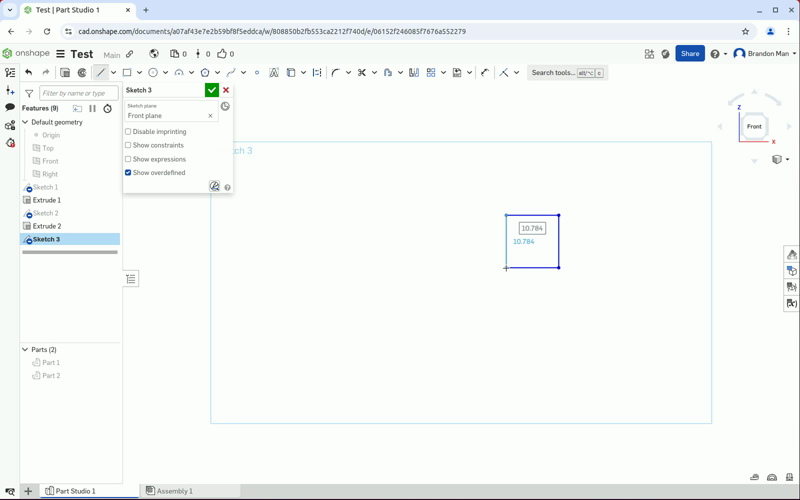
key(esc)
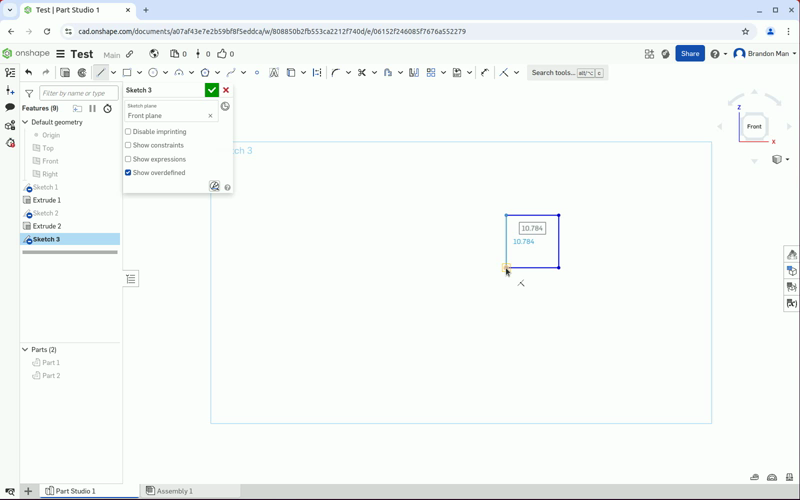
mouse_move(554, 255)
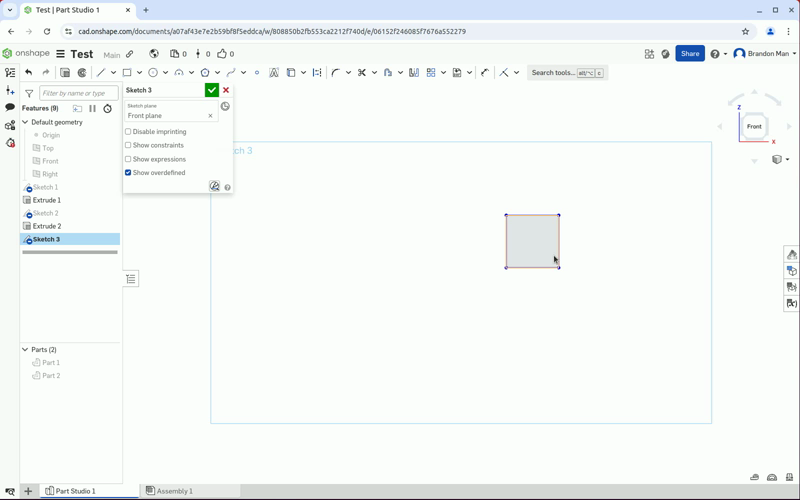
click(554, 255)
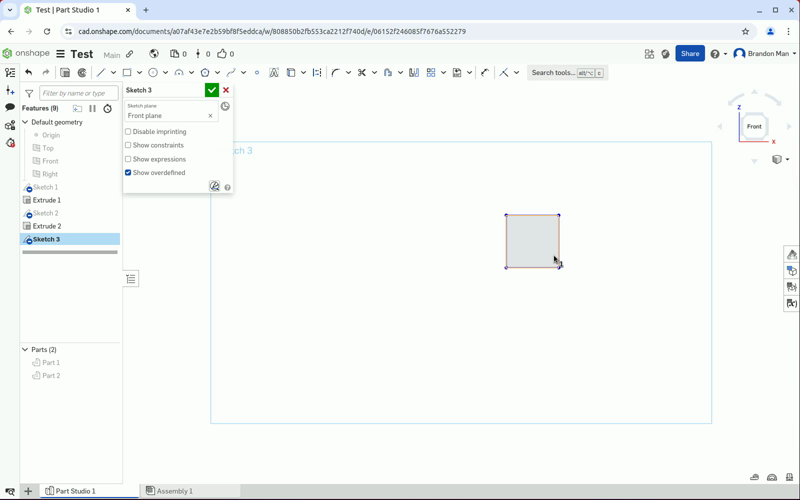
mouse_move(73, 352)
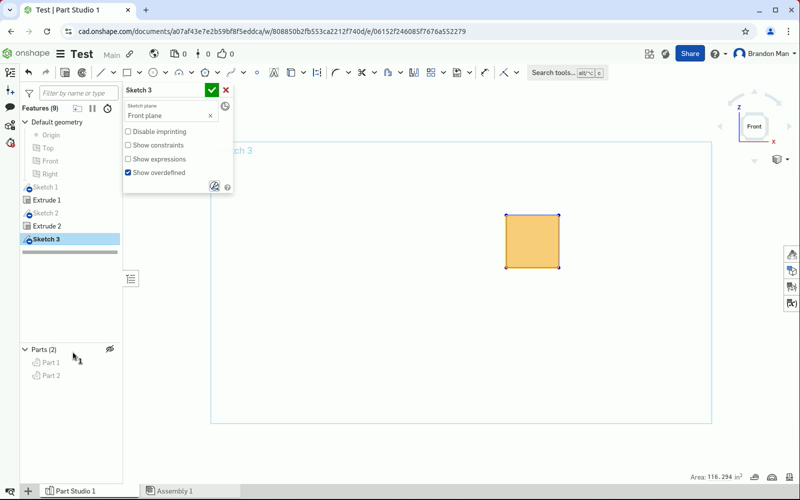
key(shift+y)
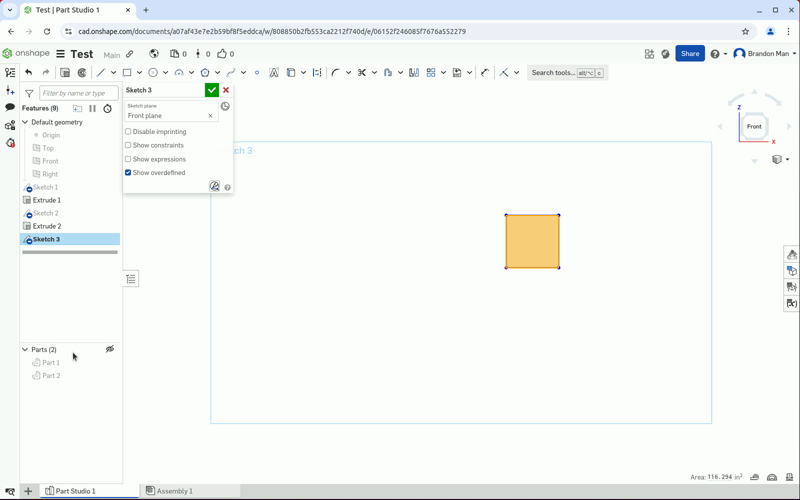
key(shift+e)
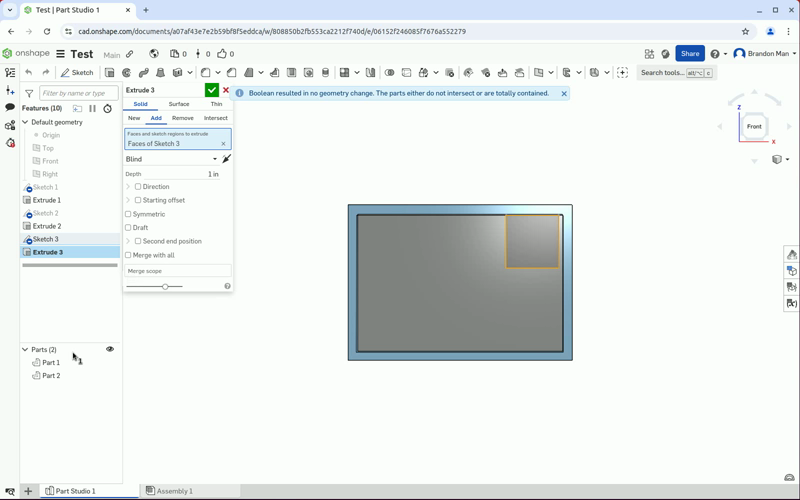
mouse_move(143, 106)
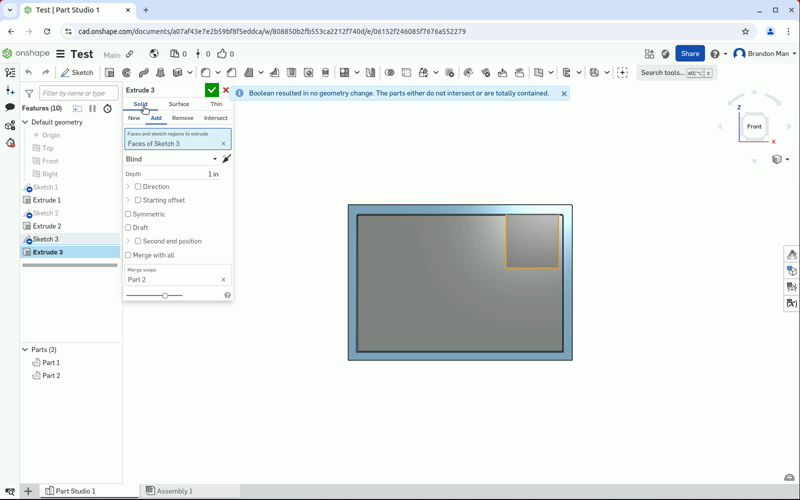
click(143, 106)
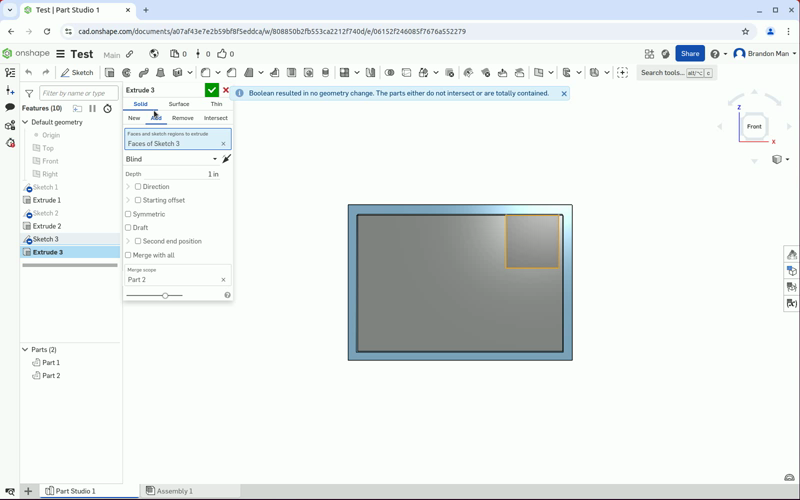
mouse_move(186, 120)
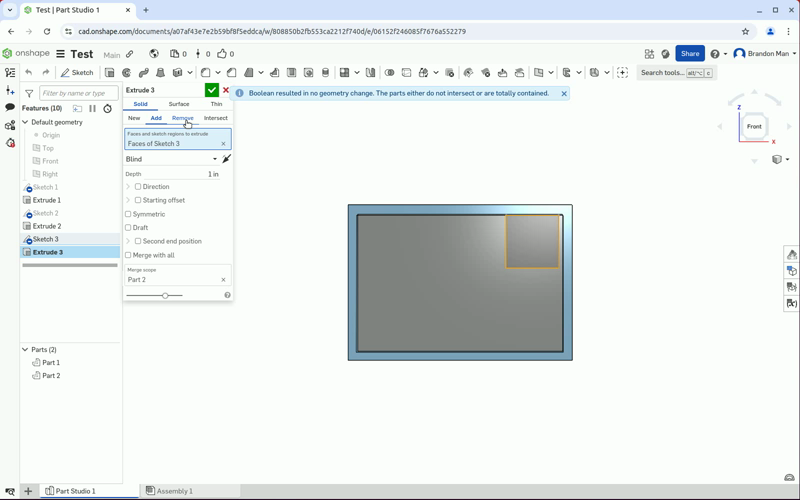
click(186, 120)
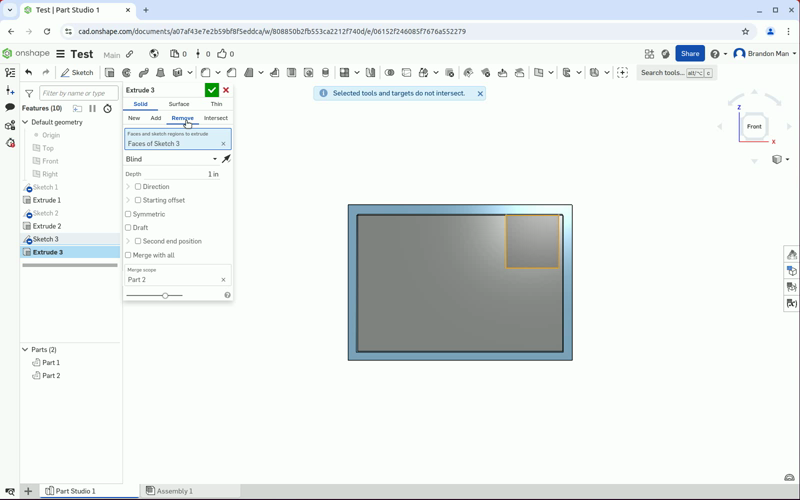
key(tab, 4)
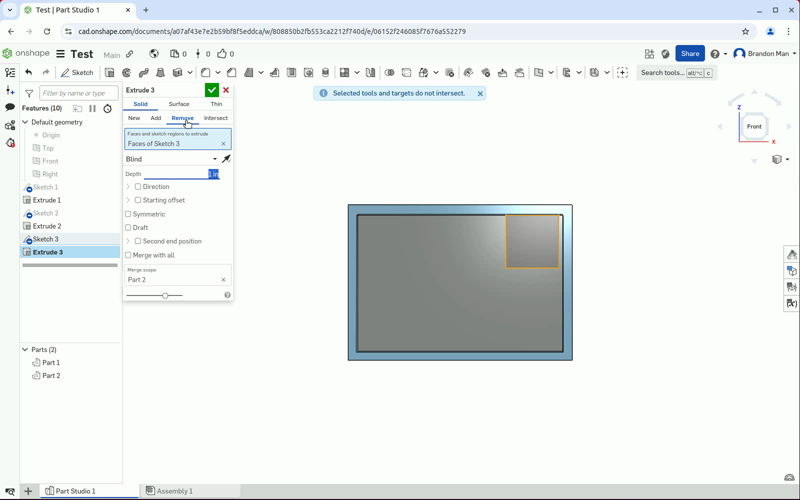
text(-12.758)
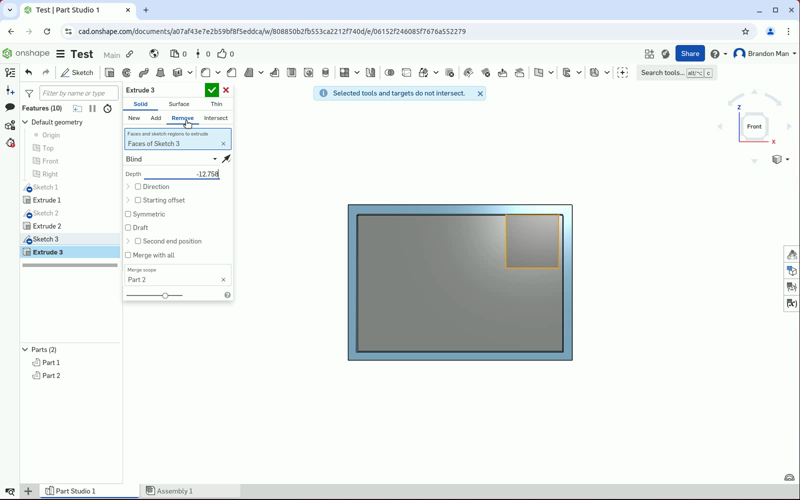
key(tab, 6)
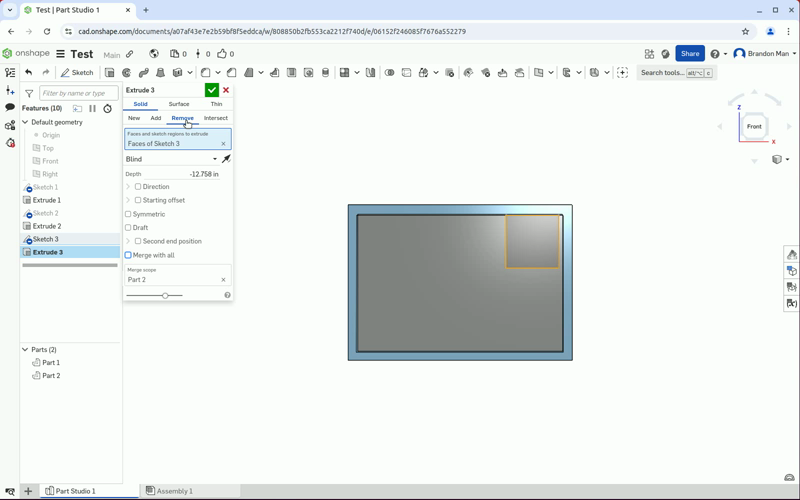
key(space)
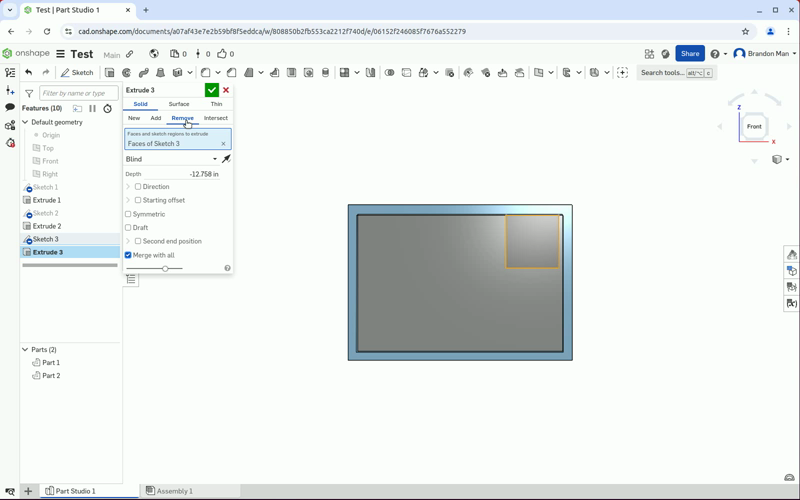
key(enter)
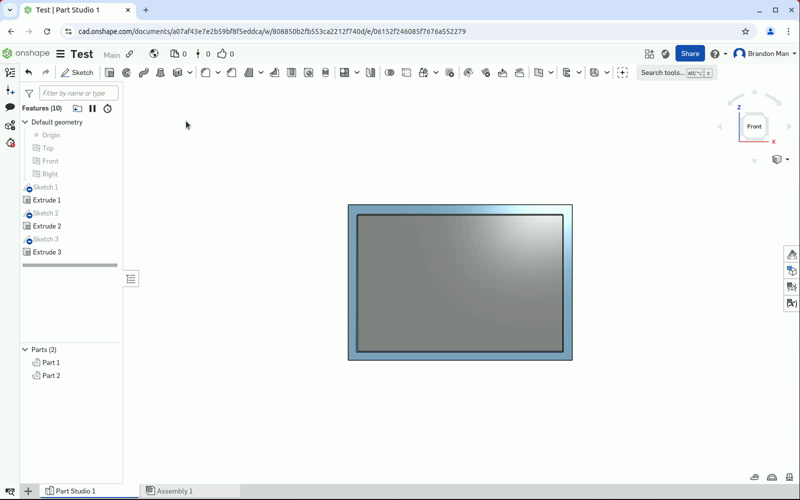
key(shift+h)
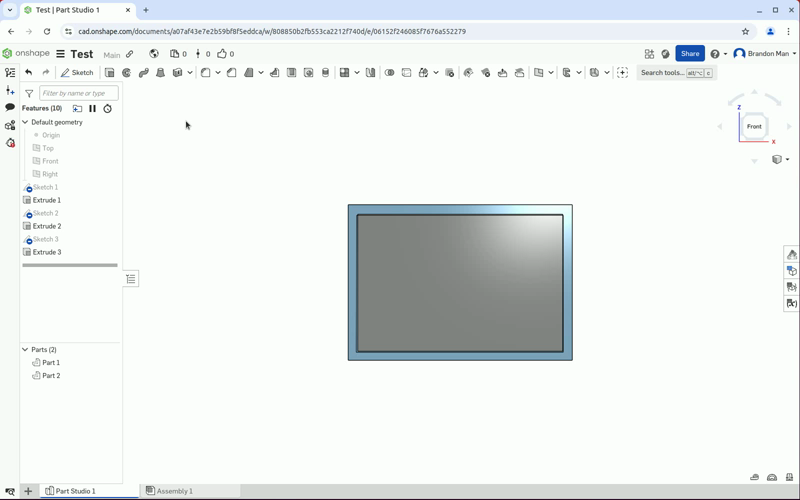
key(shift+h)
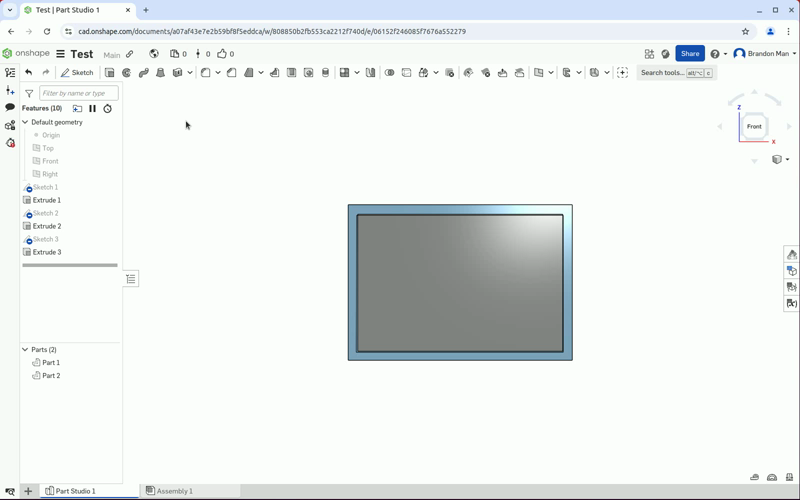
mouse_move(73, 189)
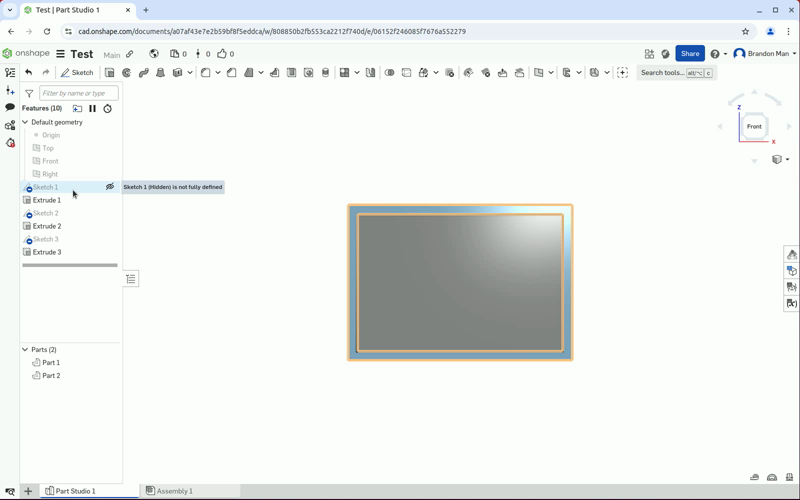
click(73, 189)
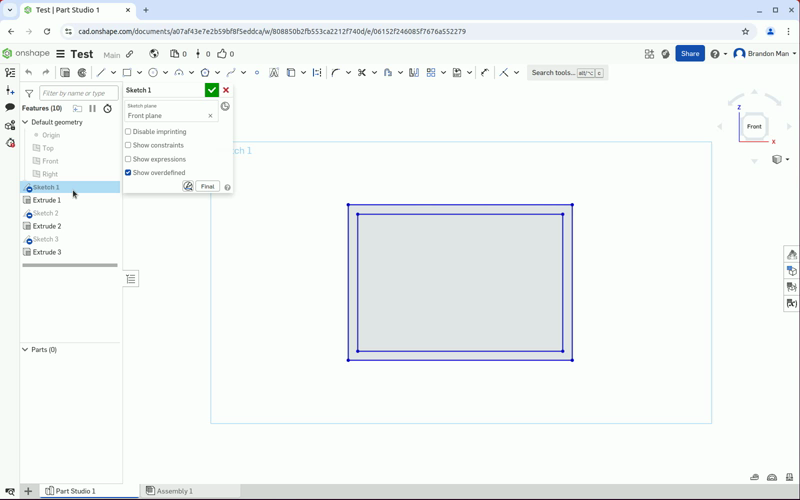
mouse_move(229, 92)
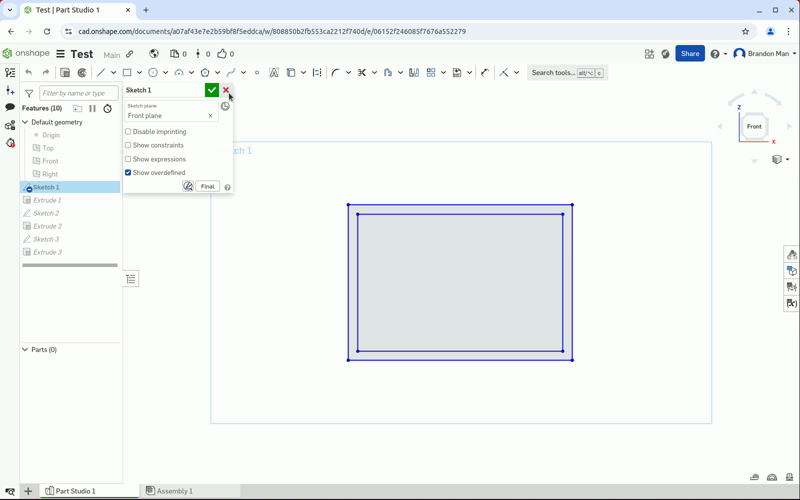
click(229, 92)
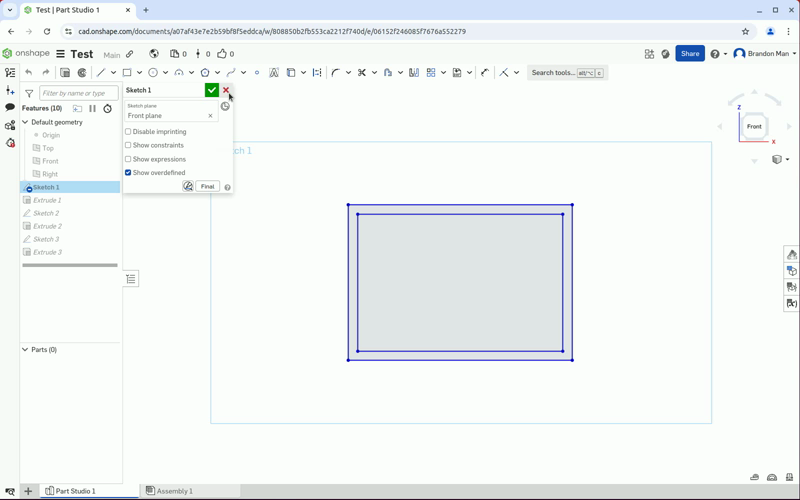
key(shift+s)
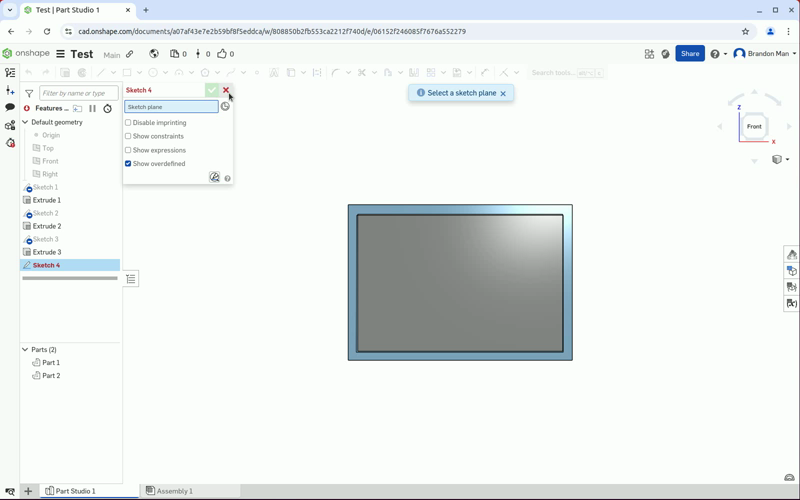
mouse_move(73, 163)
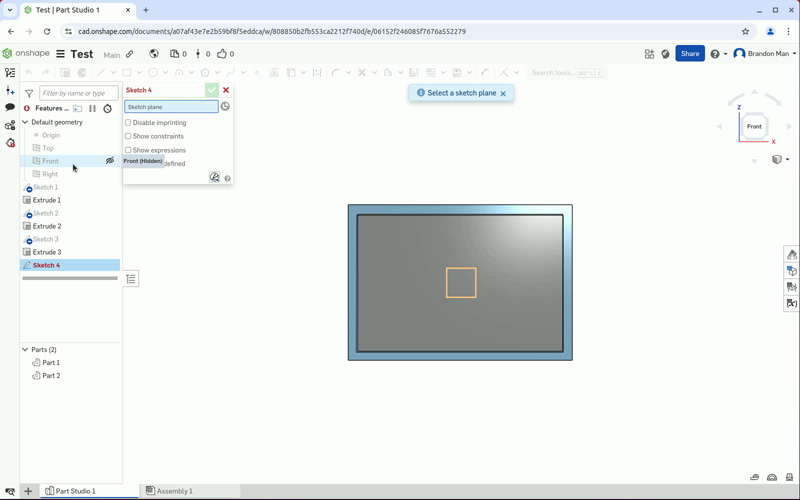
click(73, 163)
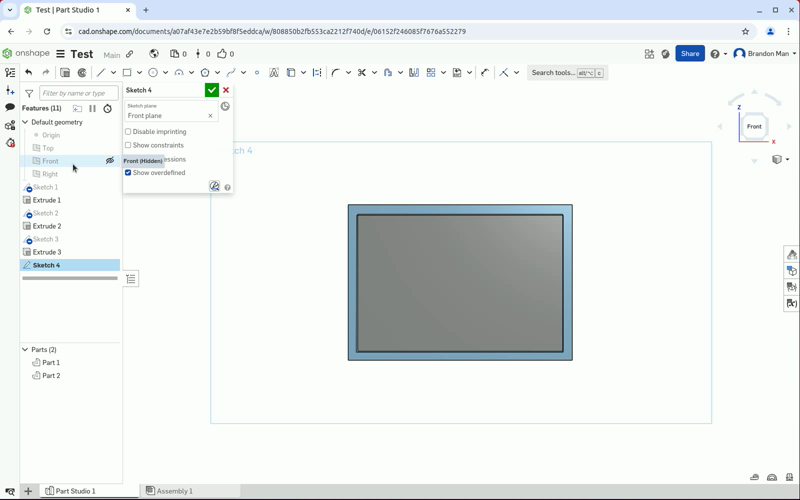
mouse_move(73, 352)
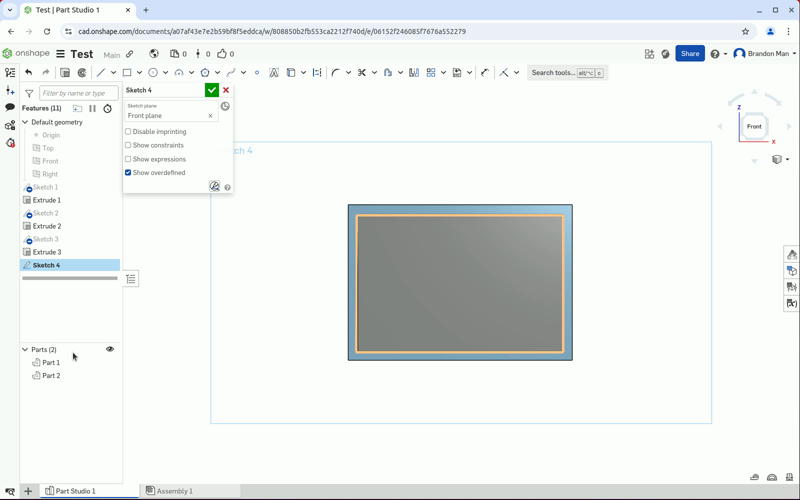
key(y)
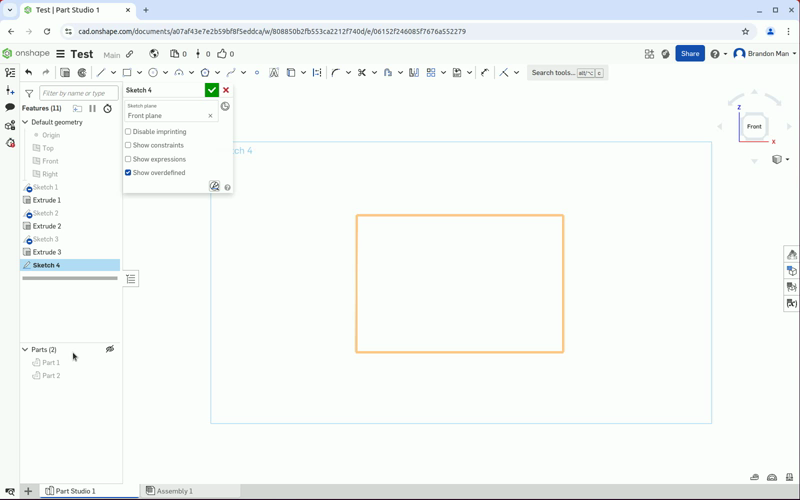
key(l)
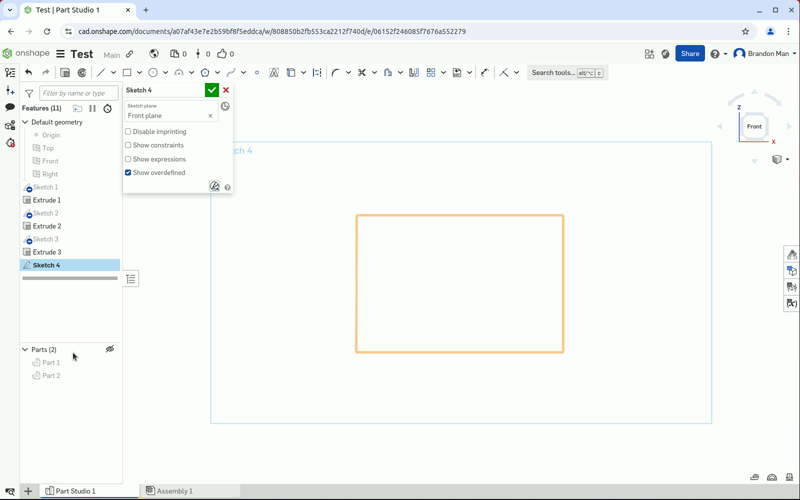
key_down(shift)
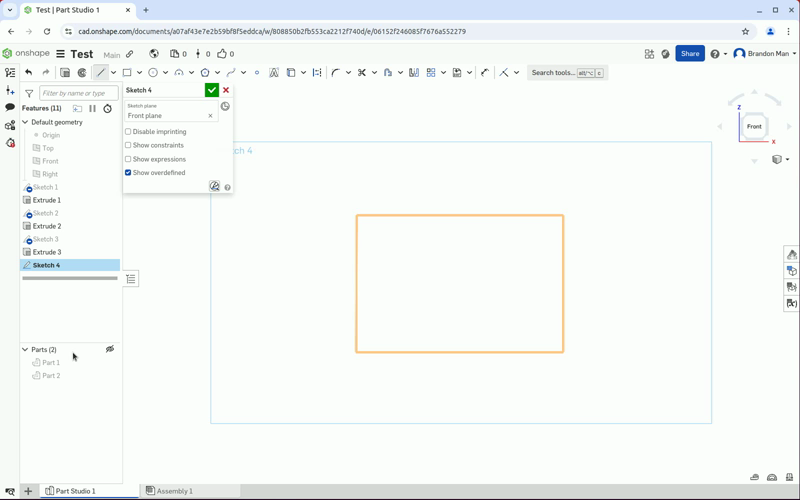
mouse_move(434, 267)
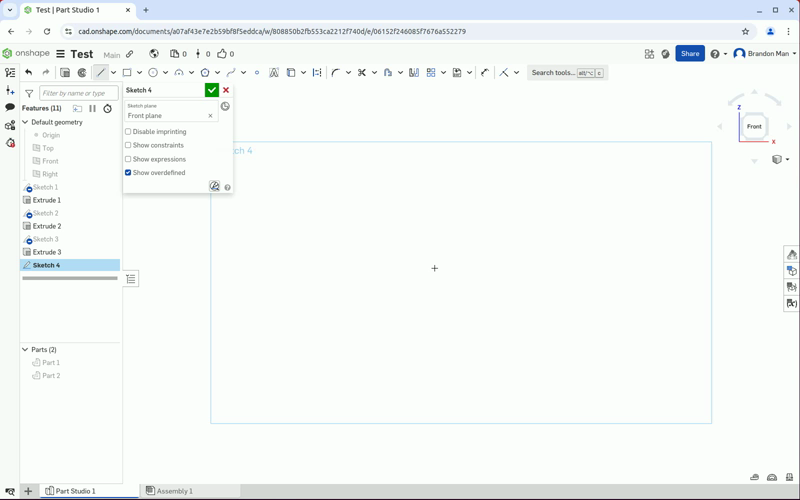
click(434, 267)
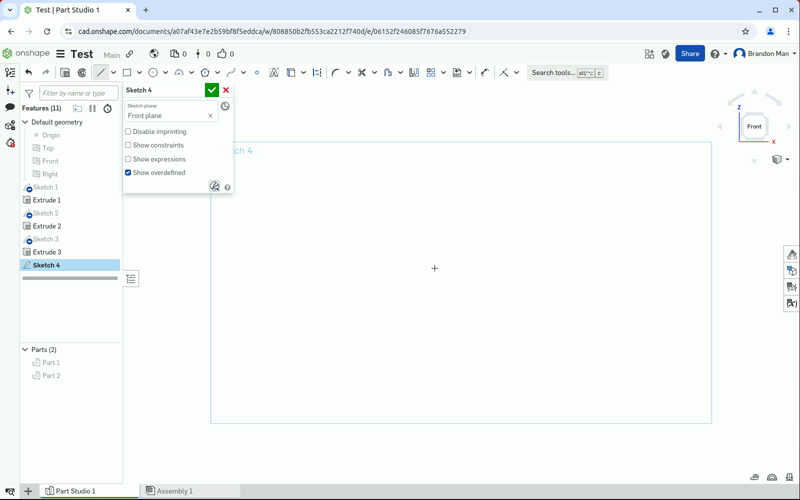
key_up(shift)
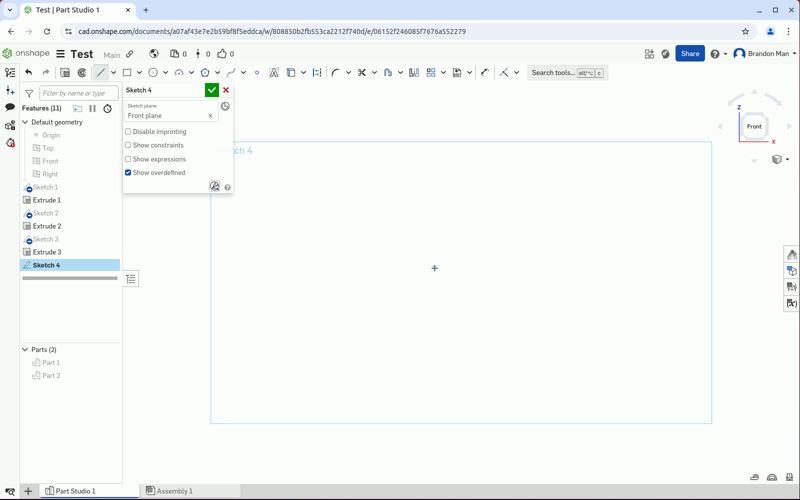
key_down(shift)
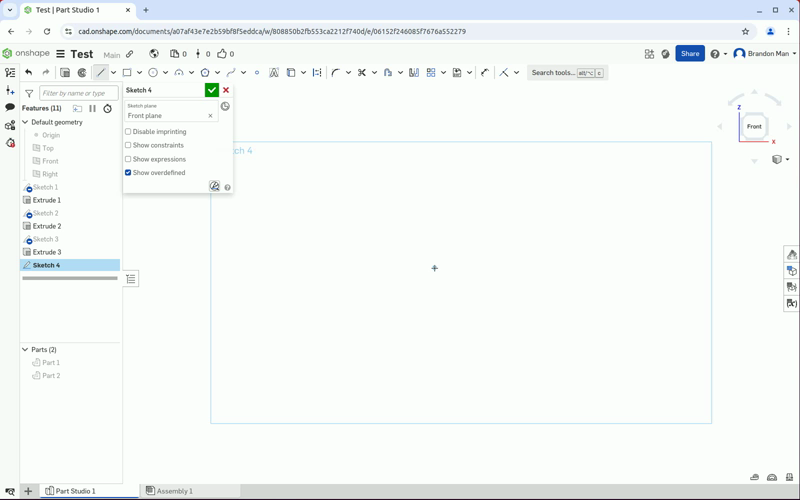
mouse_move(464, 267)
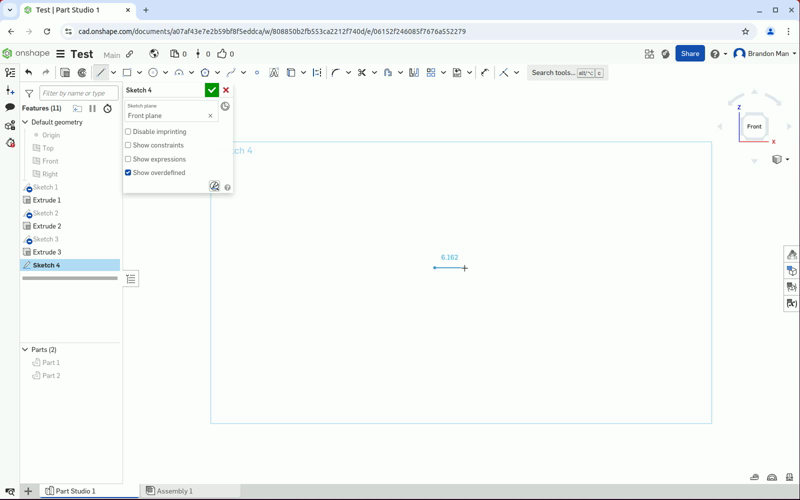
mouse_move(487, 267)
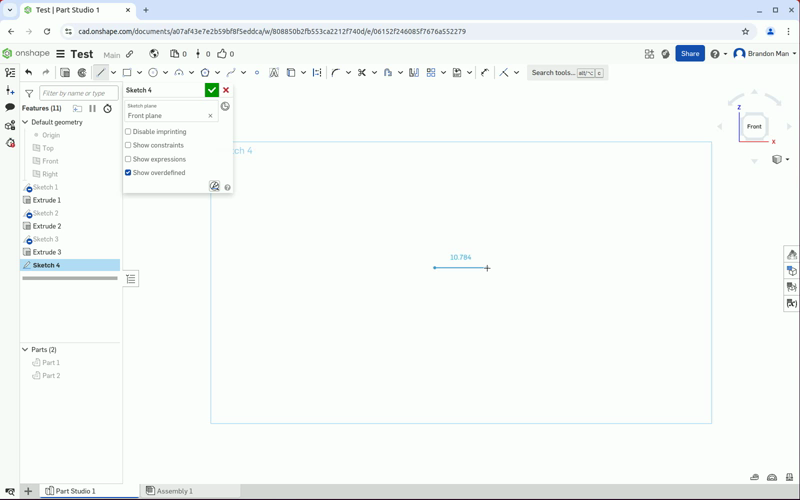
click(487, 267)
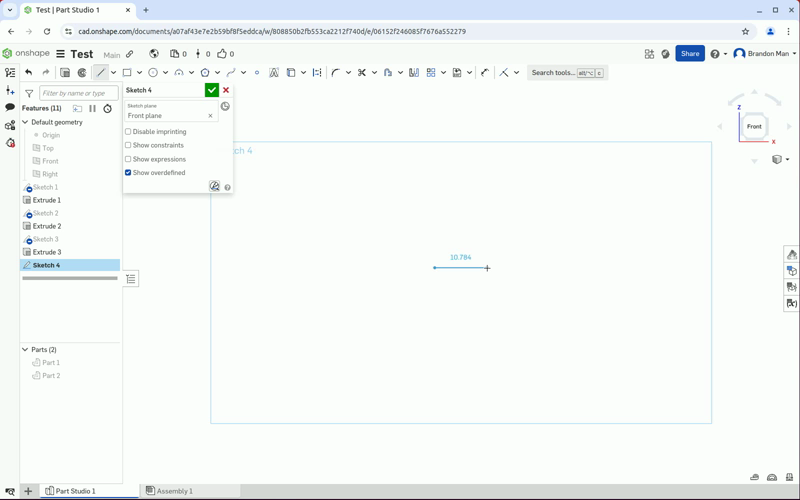
key_up(shift)
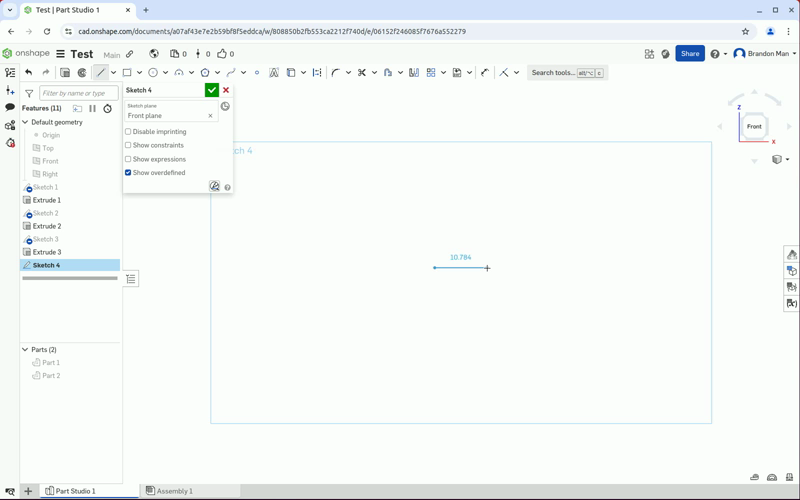
key_down(shift)
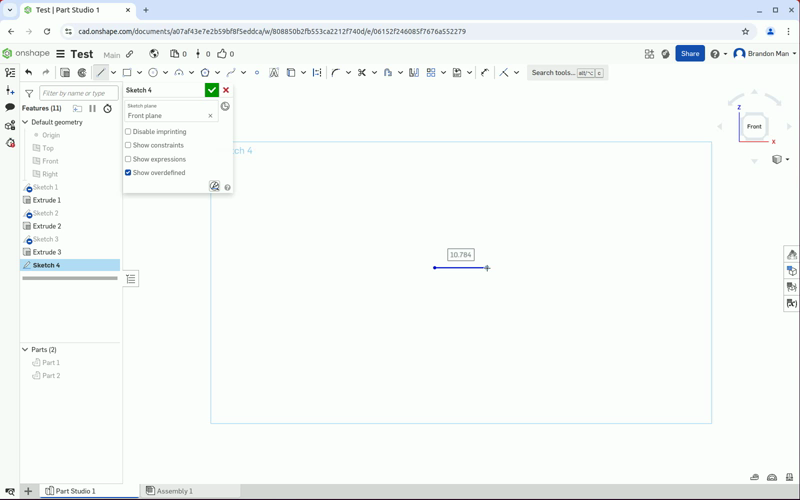
mouse_move(517, 267)
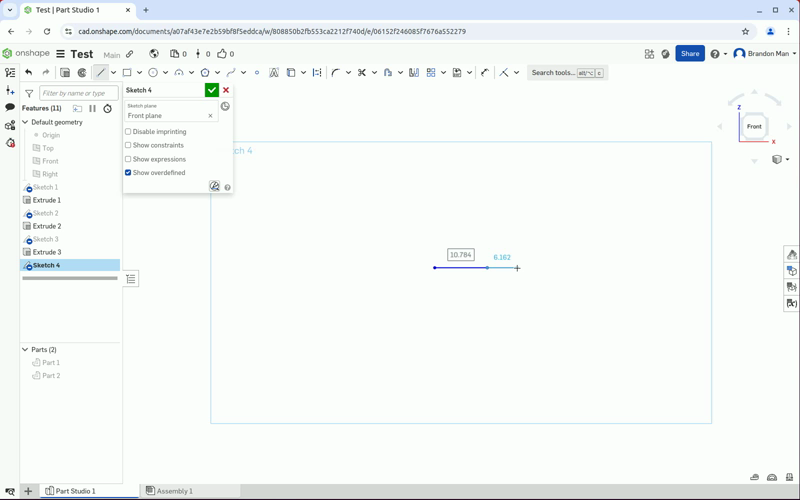
mouse_move(487, 215)
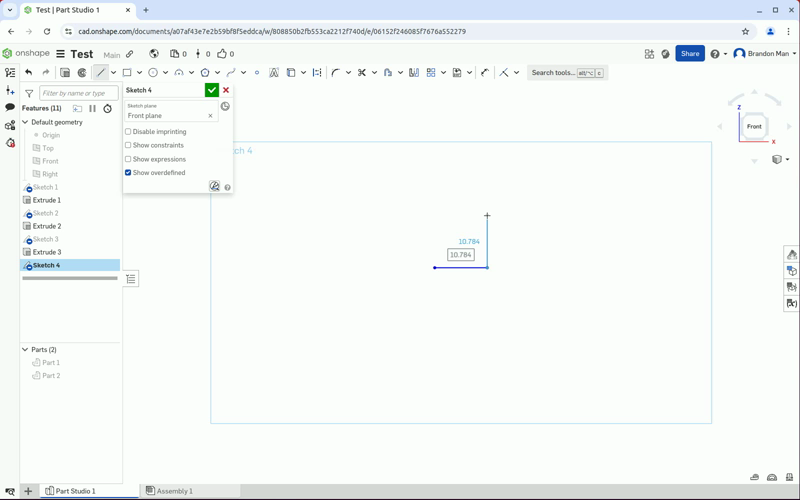
click(487, 215)
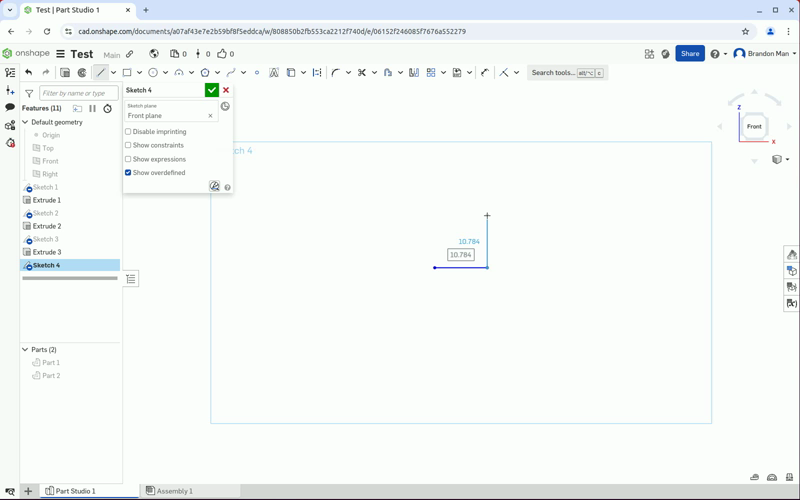
key_up(shift)
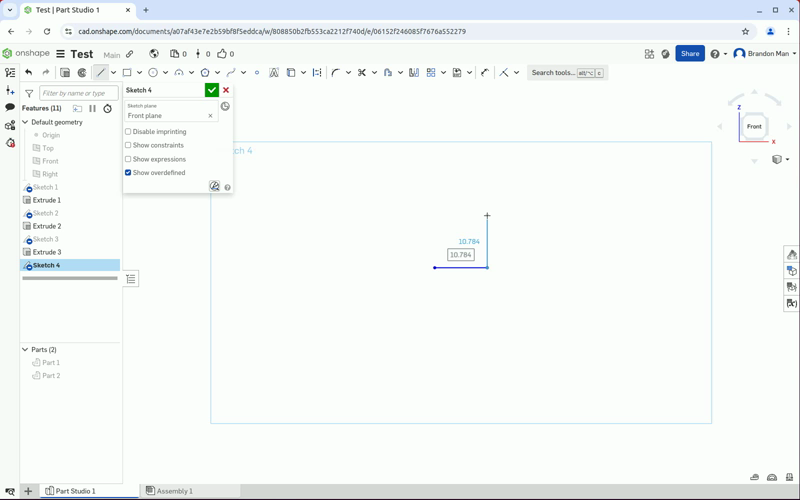
key_down(shift)
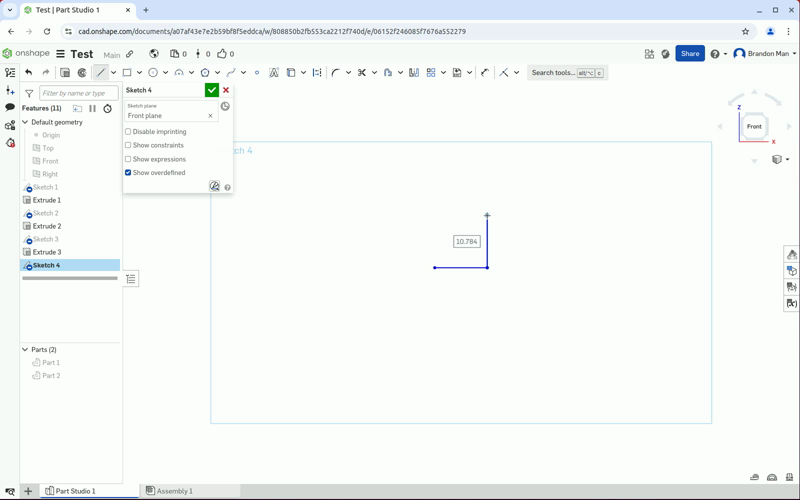
mouse_move(517, 215)
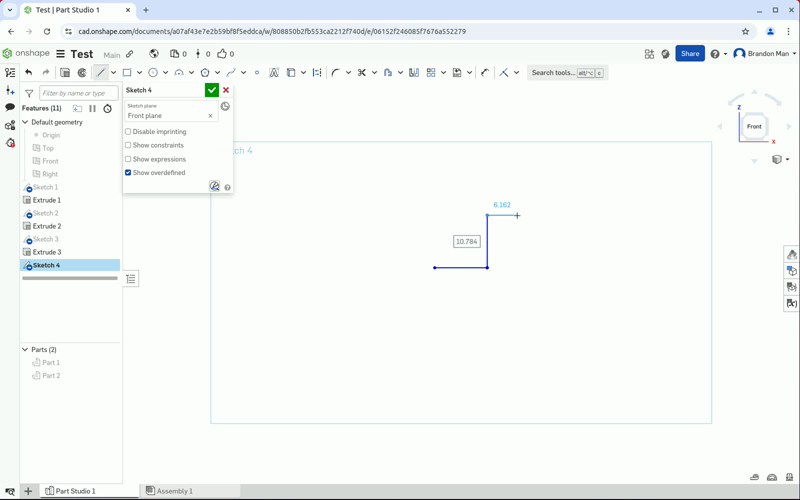
mouse_move(434, 215)
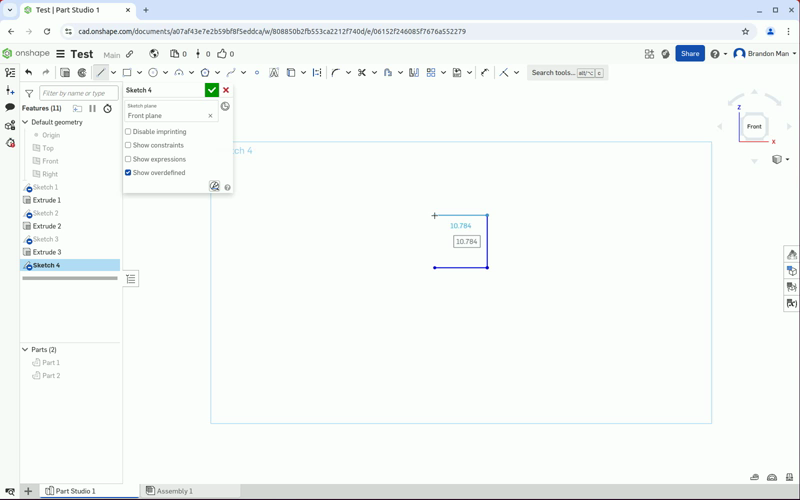
click(434, 215)
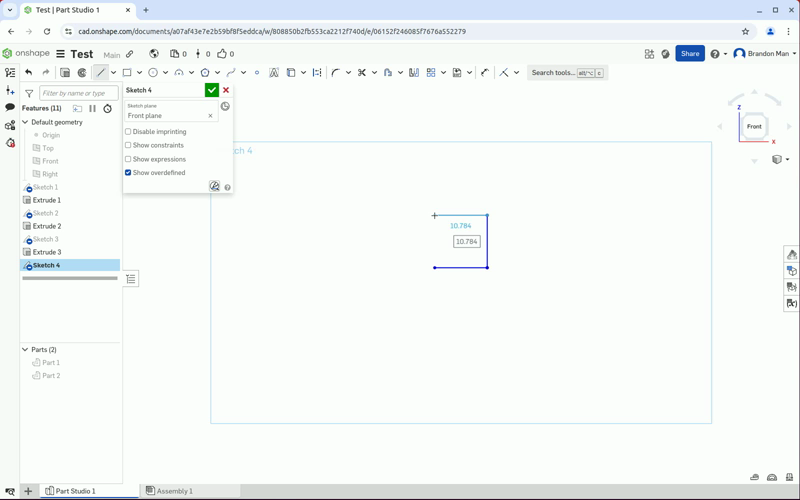
key_up(shift)
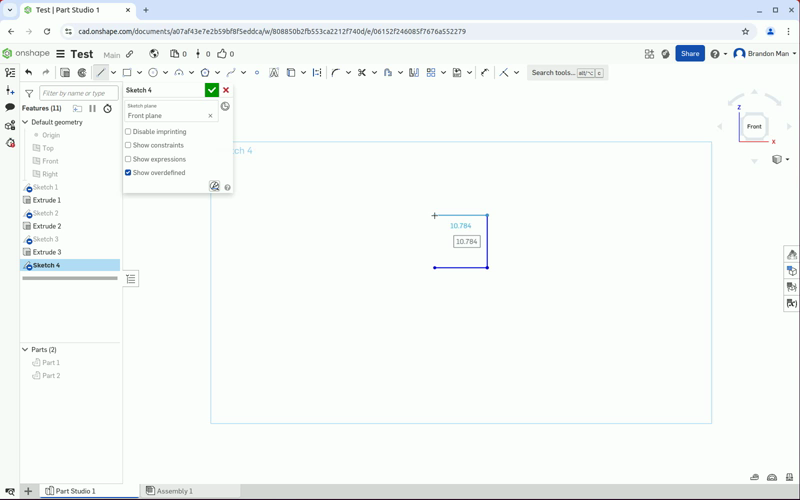
mouse_move(464, 215)
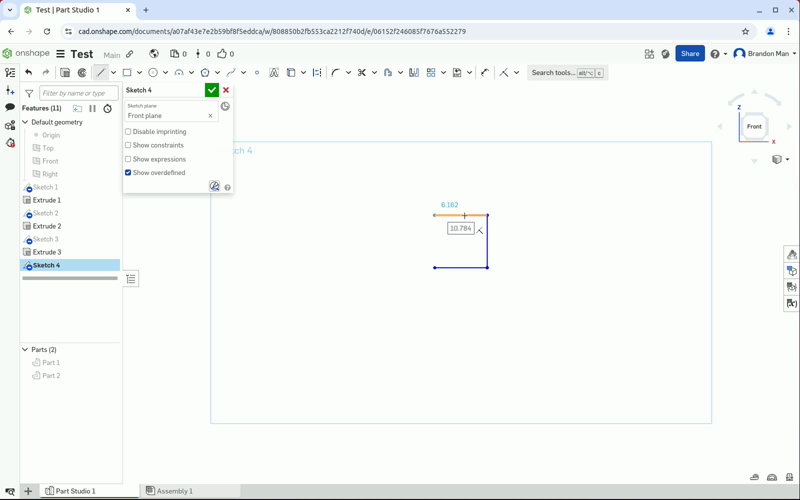
key_down(shift)
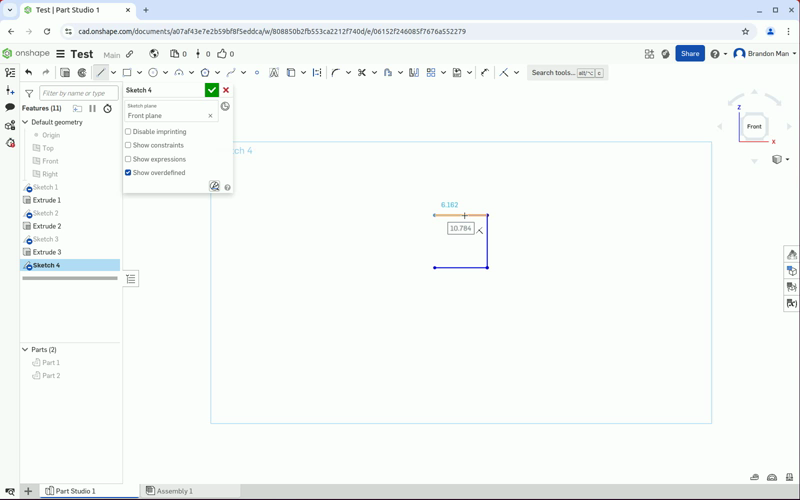
mouse_move(434, 267)
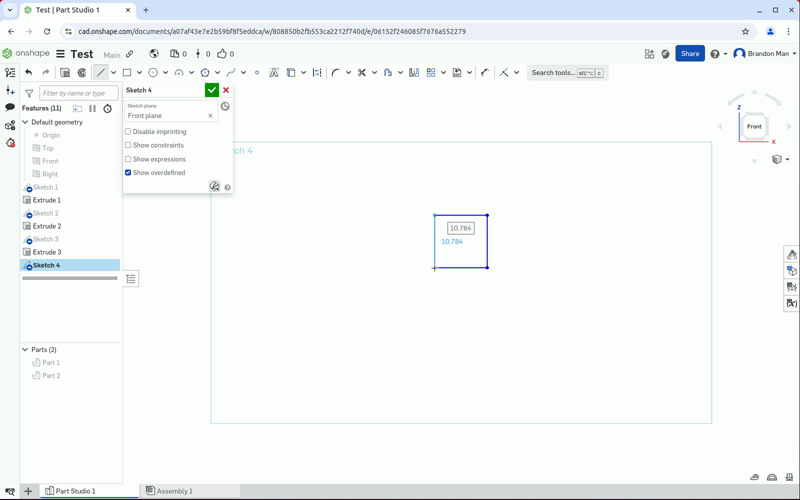
key_up(shift)
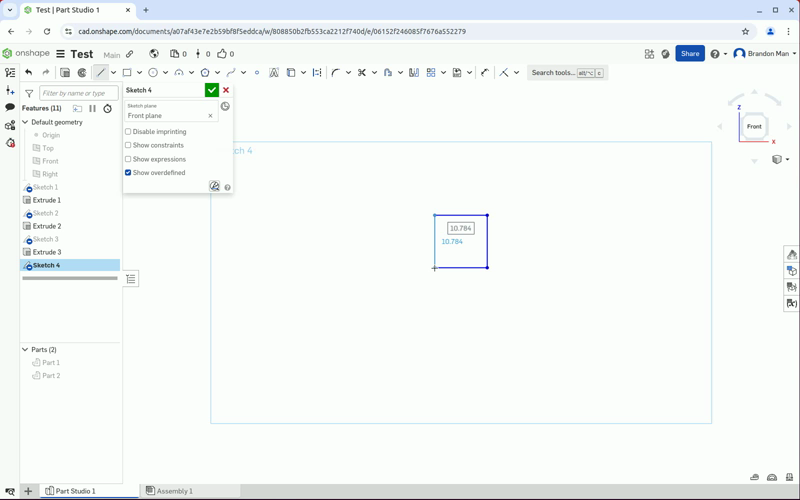
click(434, 267)
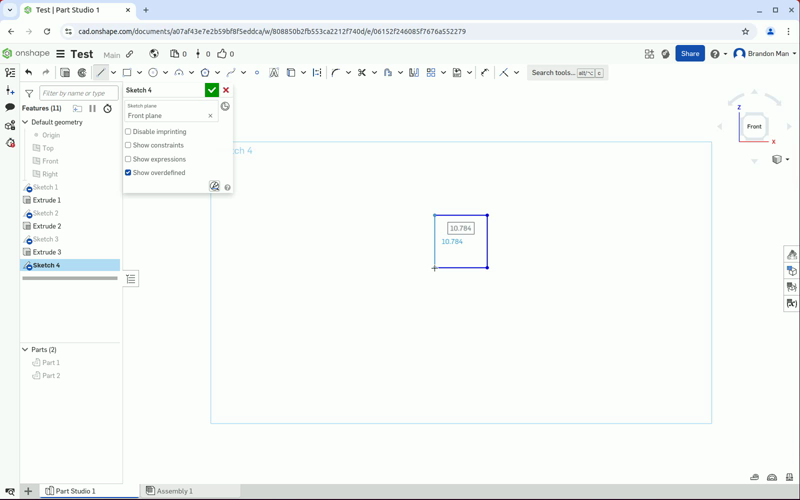
key(esc)
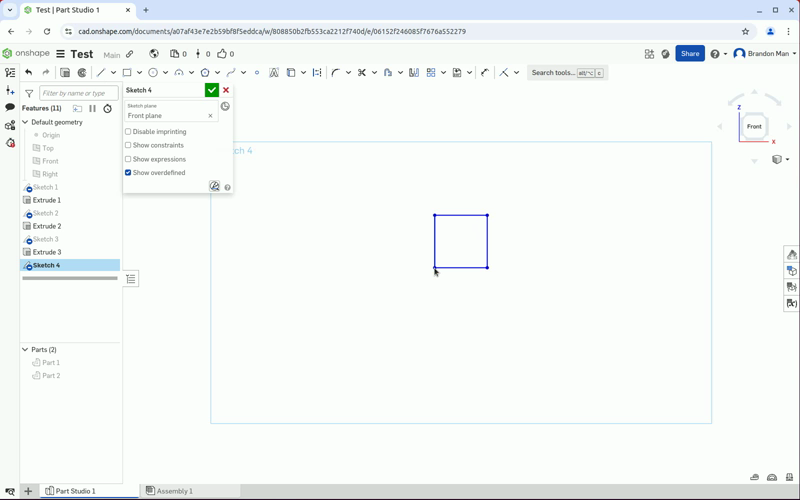
mouse_move(478, 263)
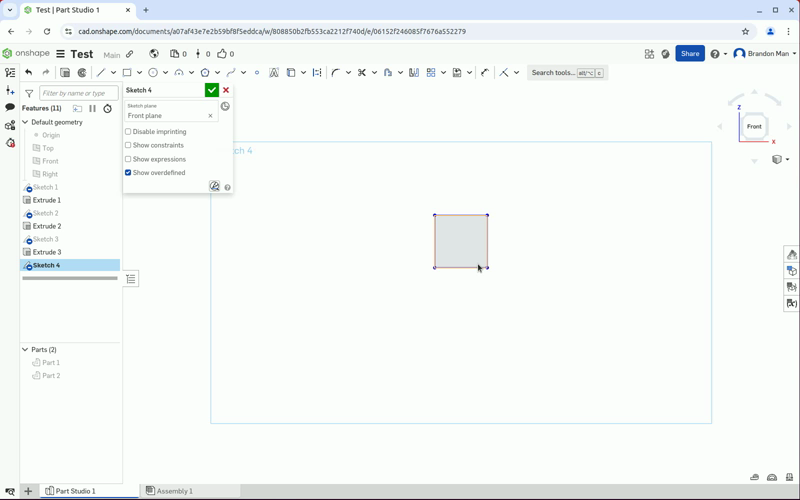
click(478, 263)
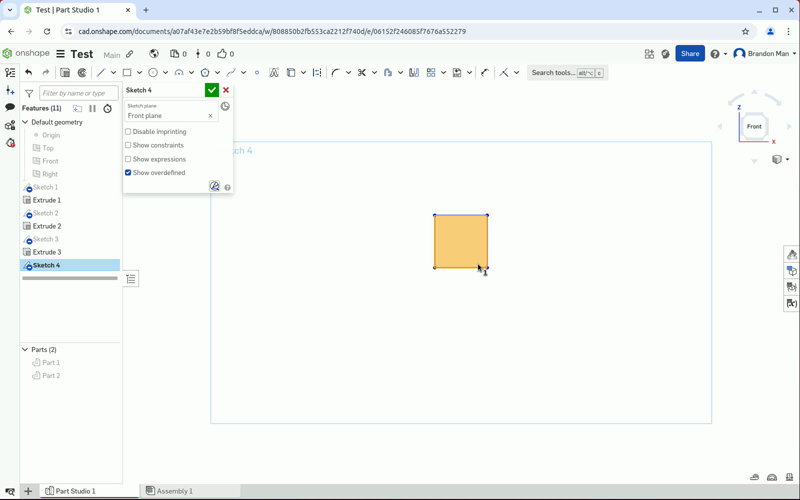
mouse_move(73, 352)
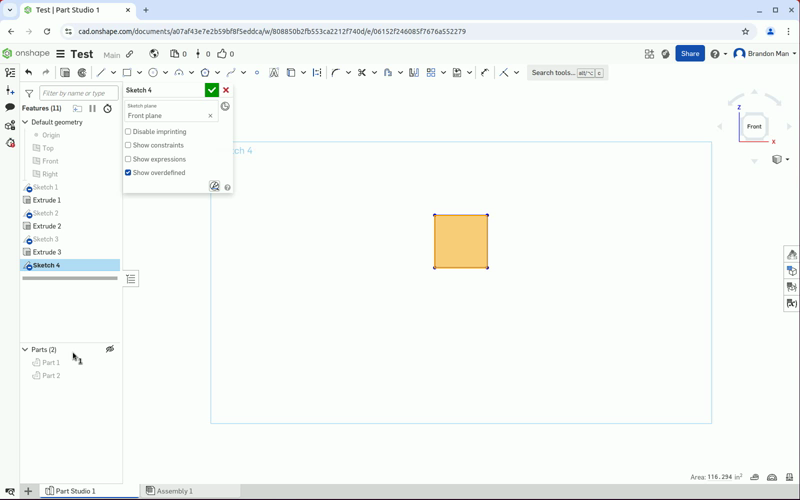
key(shift+y)
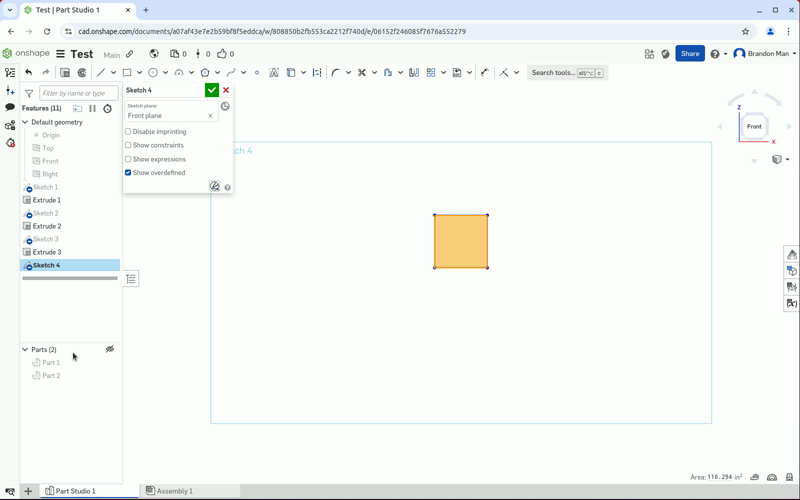
key(shift+e)
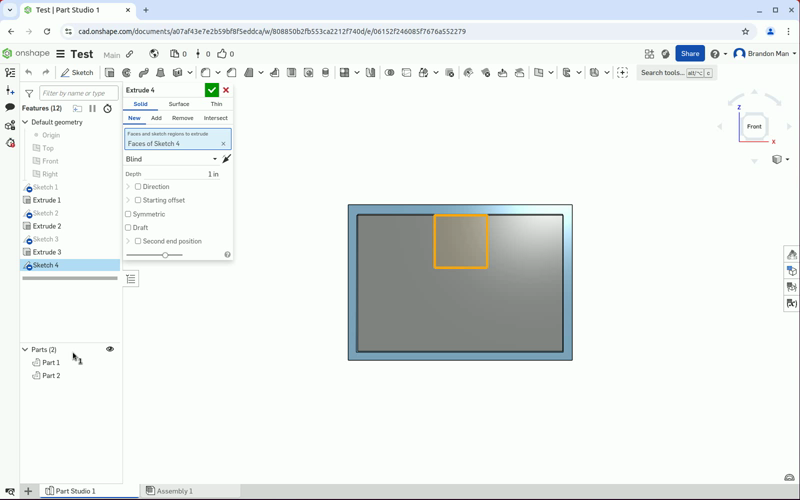
mouse_move(143, 106)
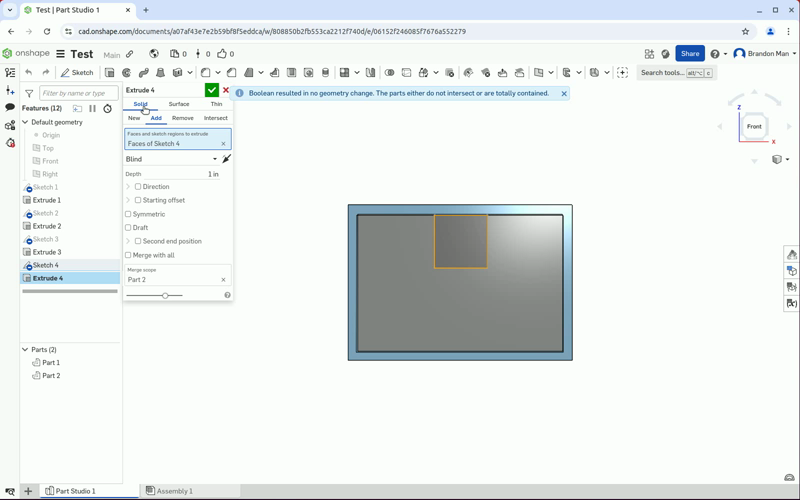
click(143, 106)
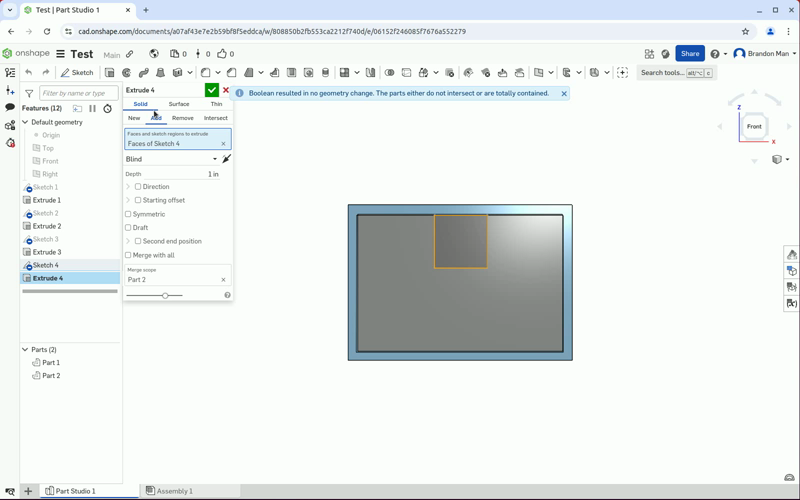
mouse_move(186, 120)
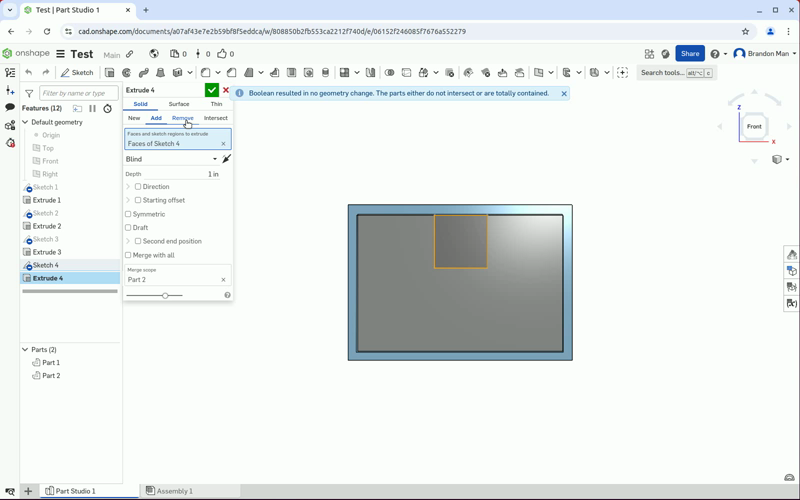
click(186, 120)
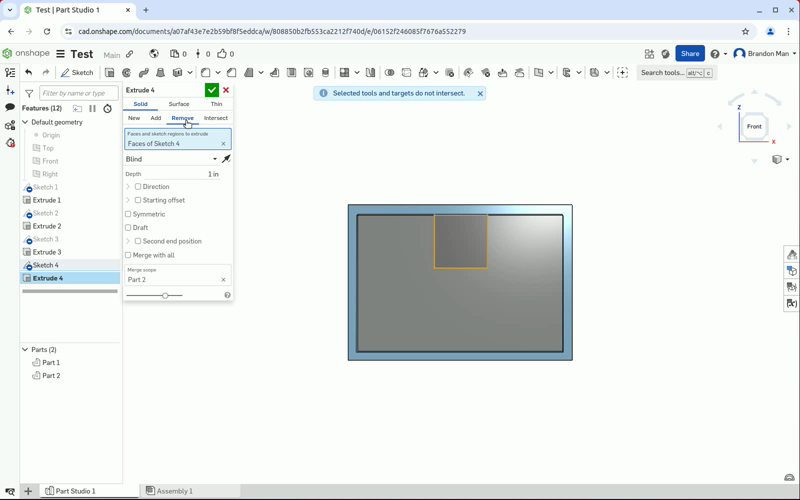
key(tab, 4)
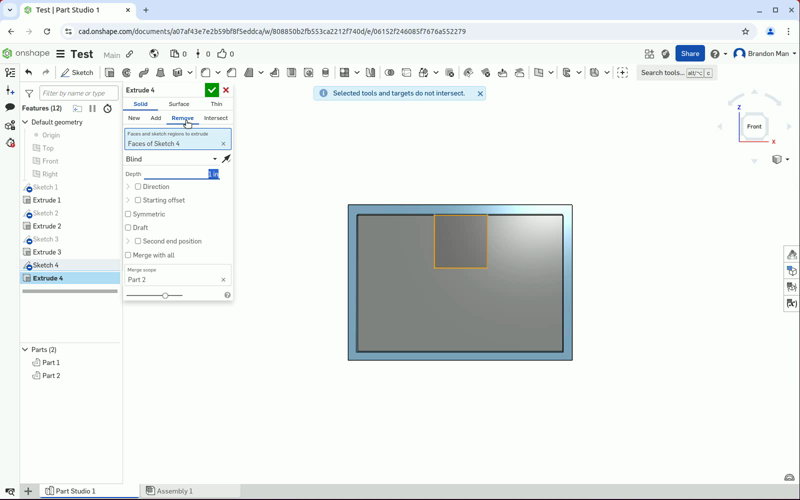
text(-12.758)
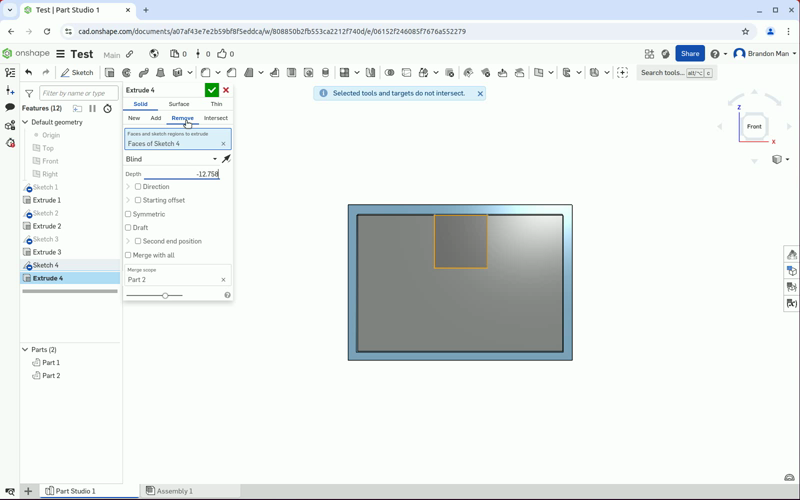
key(tab, 6)
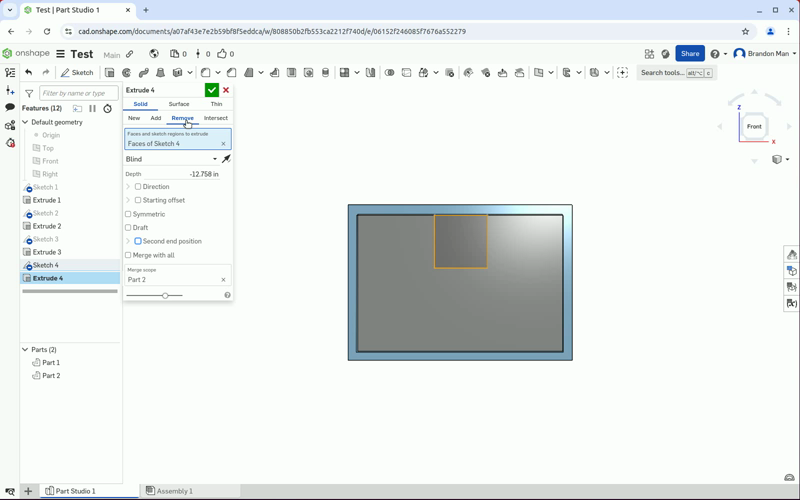
key(space)
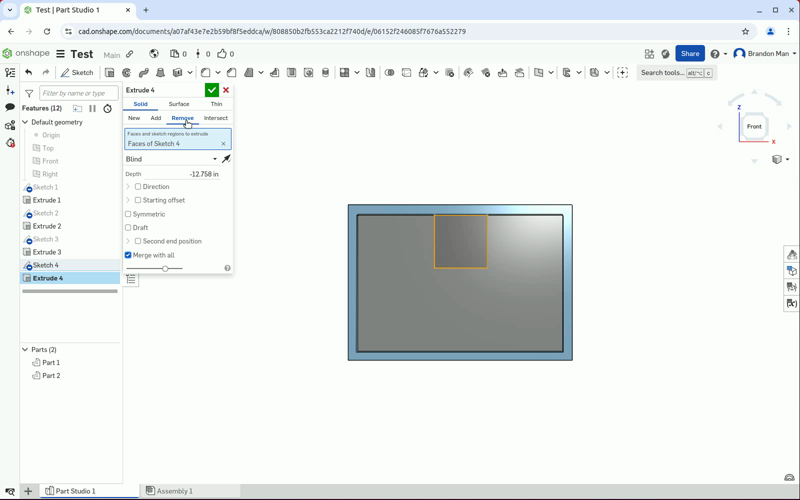
key(enter)
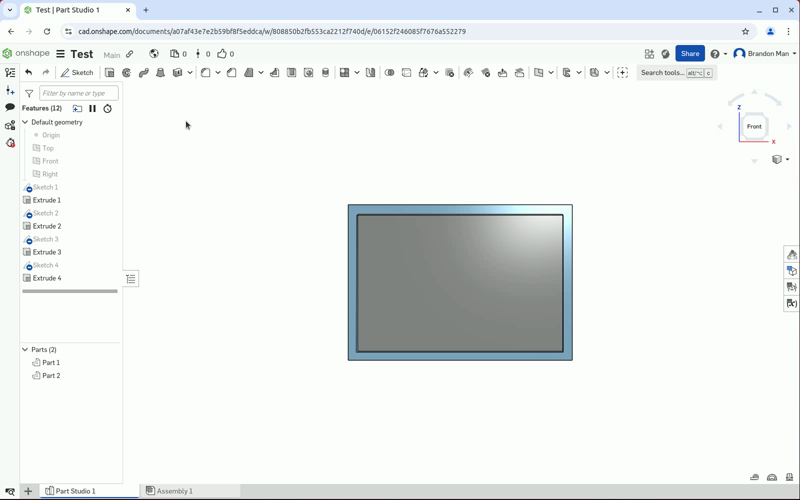
key(shift+h)
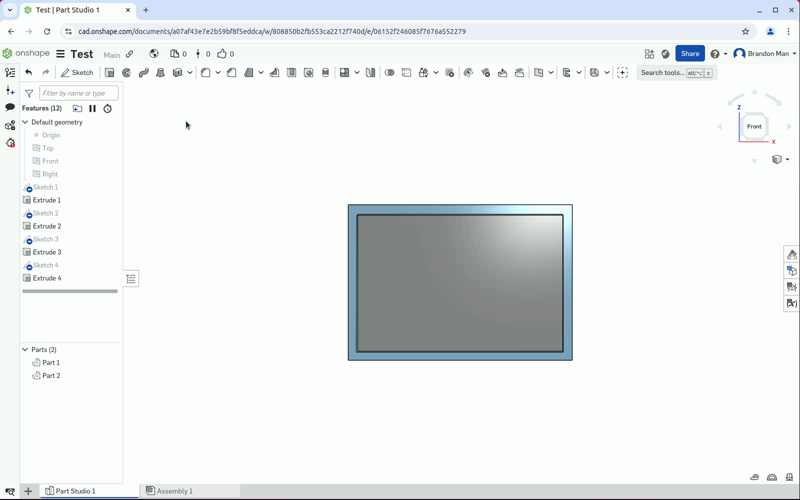
key(shift+h)
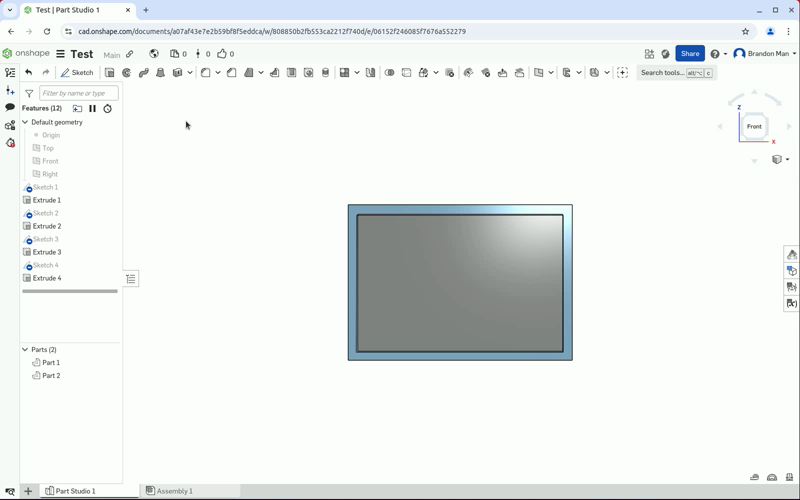
mouse_move(73, 189)
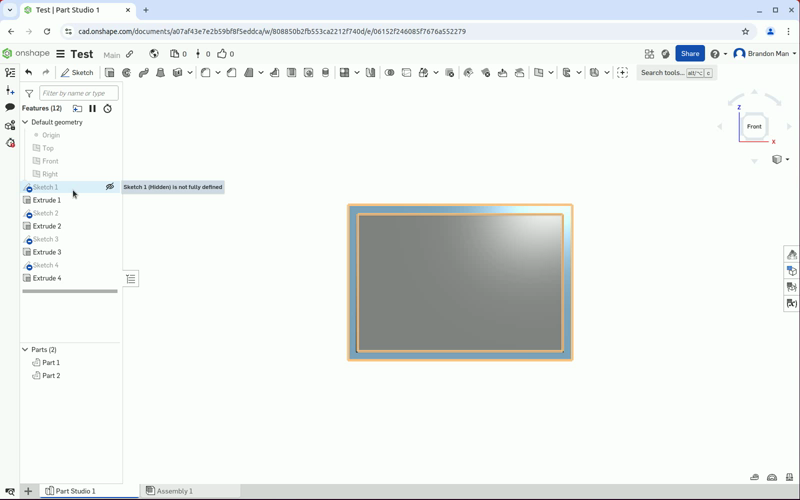
click(73, 189)
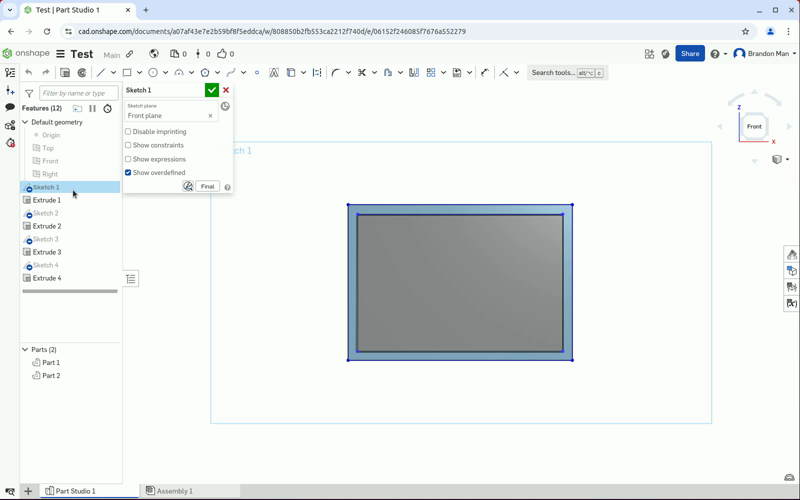
mouse_move(229, 92)
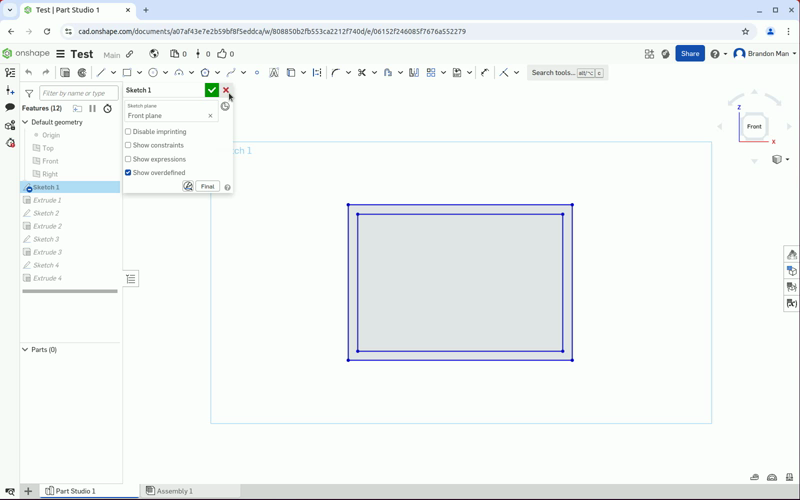
click(229, 92)
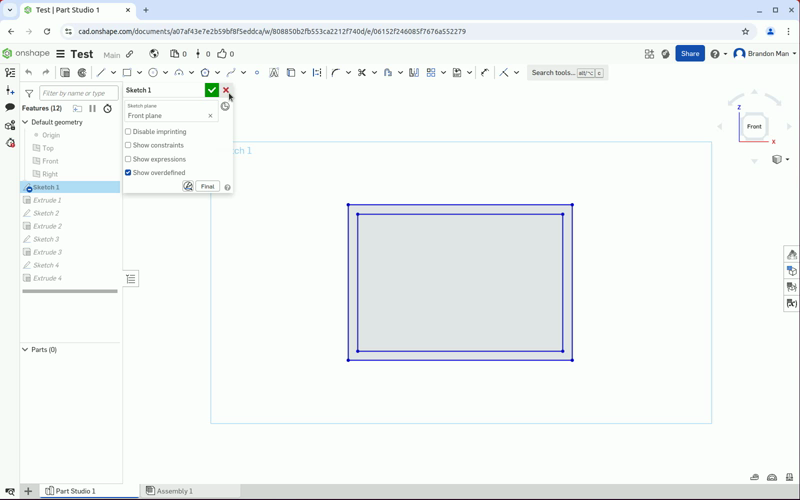
key(shift+s)
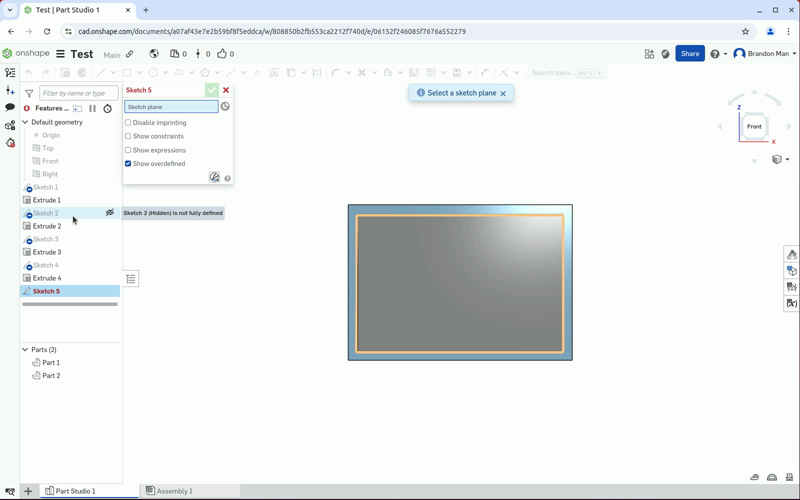
scroll(3)
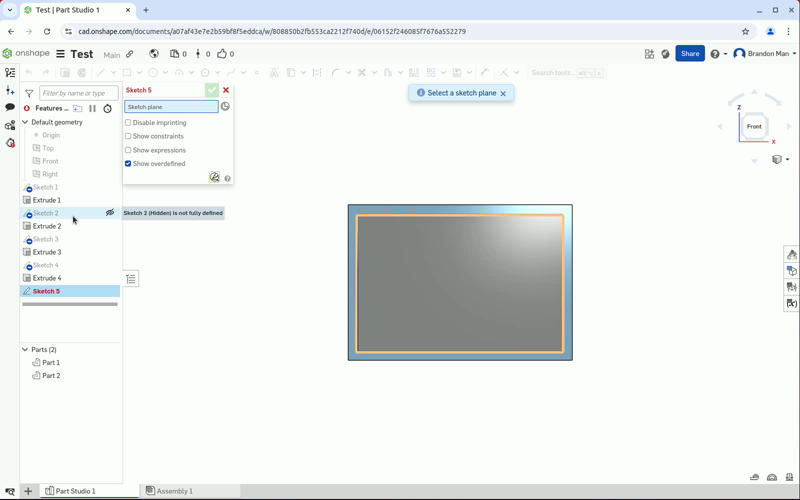
mouse_move(73, 163)
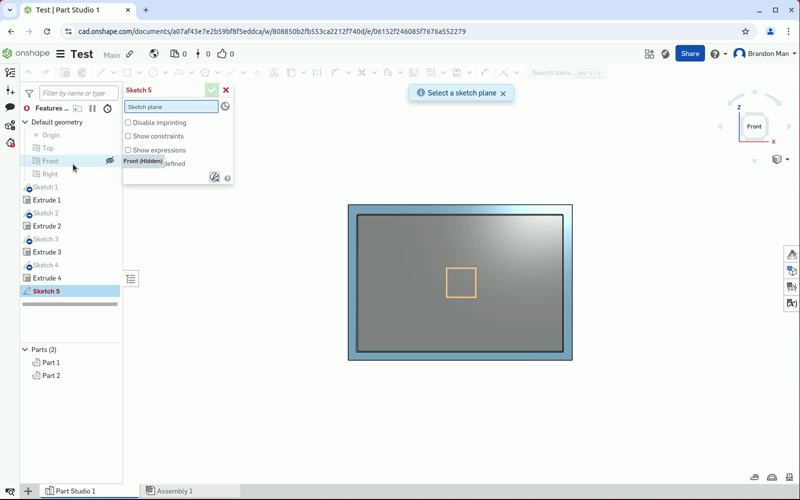
click(73, 163)
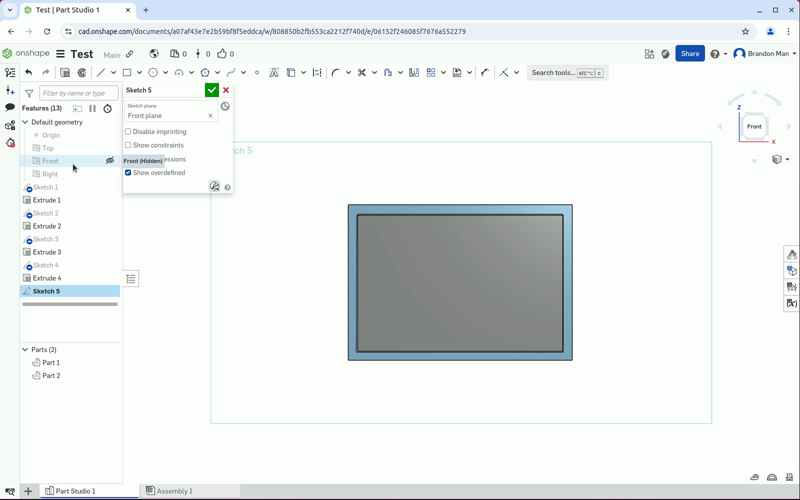
mouse_move(73, 352)
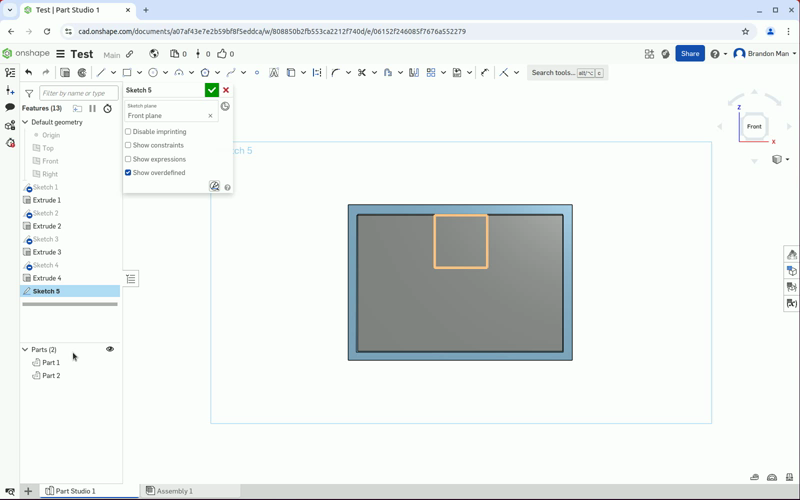
key(y)
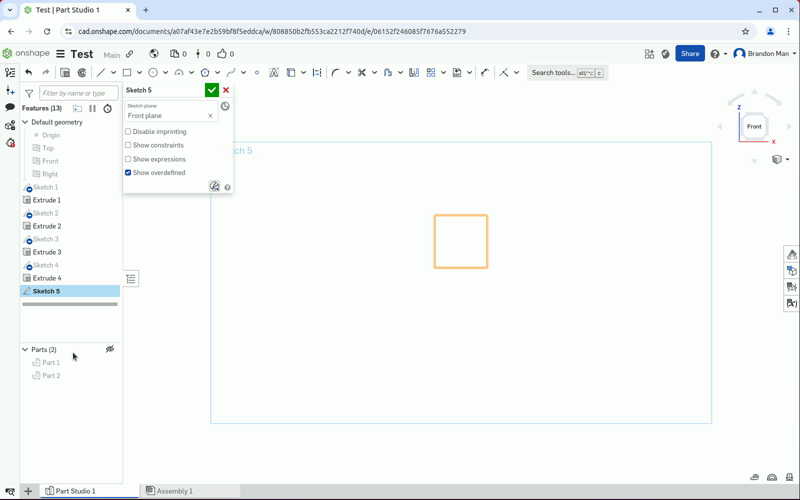
key(l)
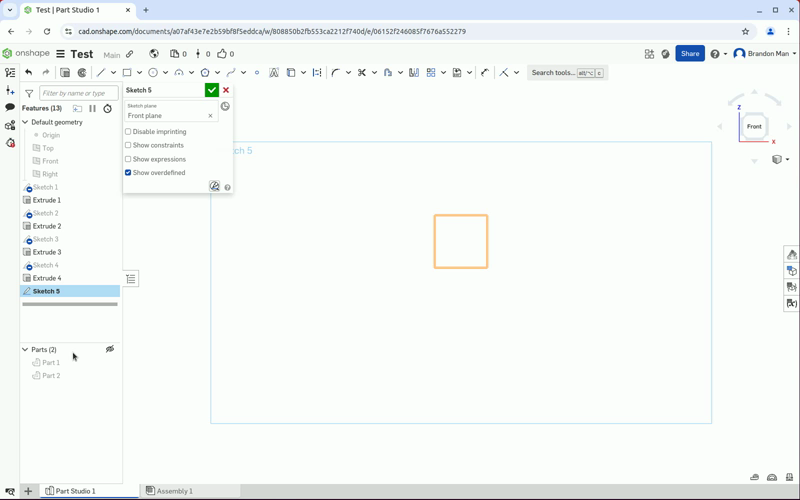
key_down(shift)
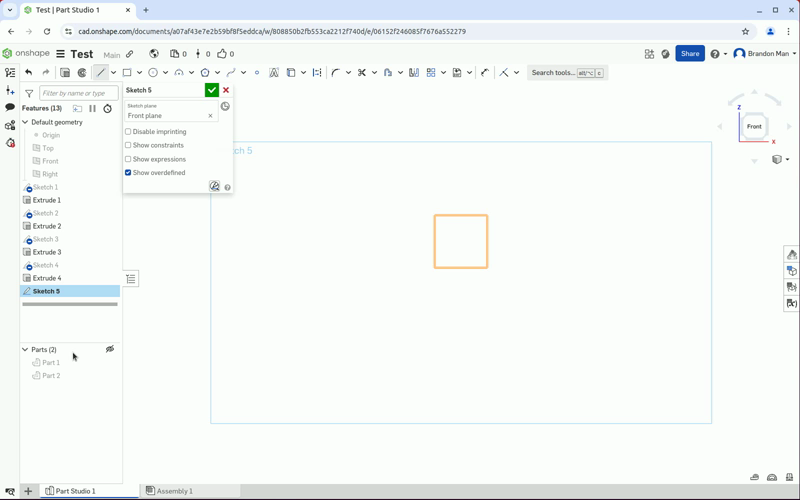
mouse_move(355, 267)
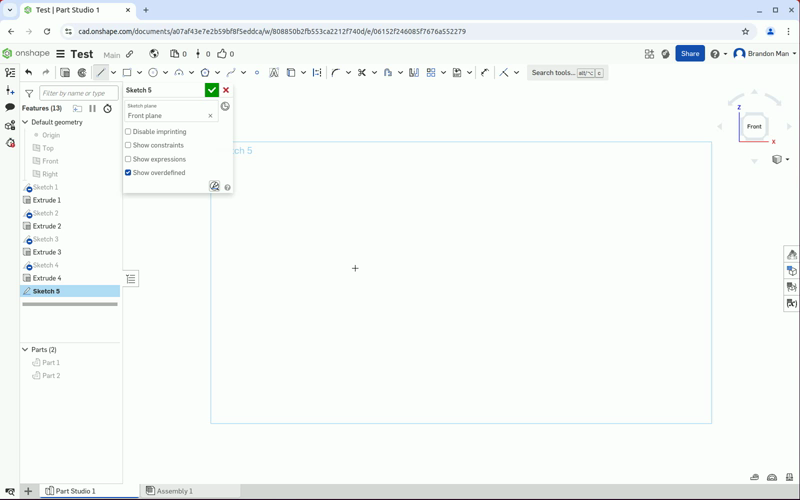
click(355, 267)
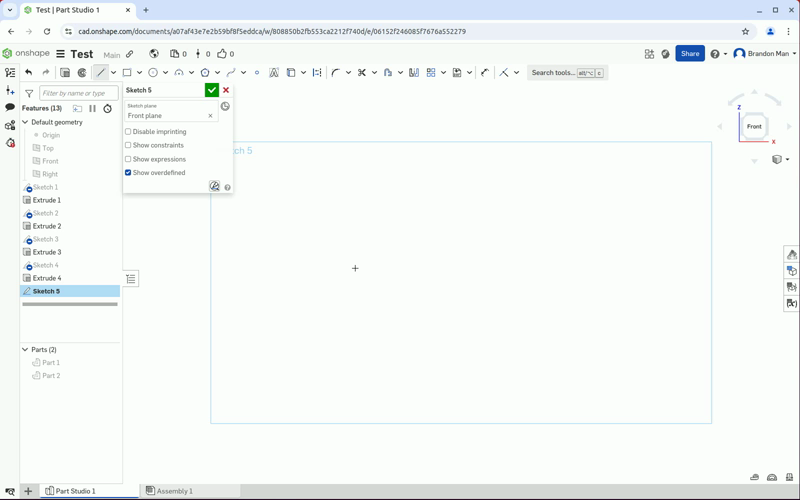
key_up(shift)
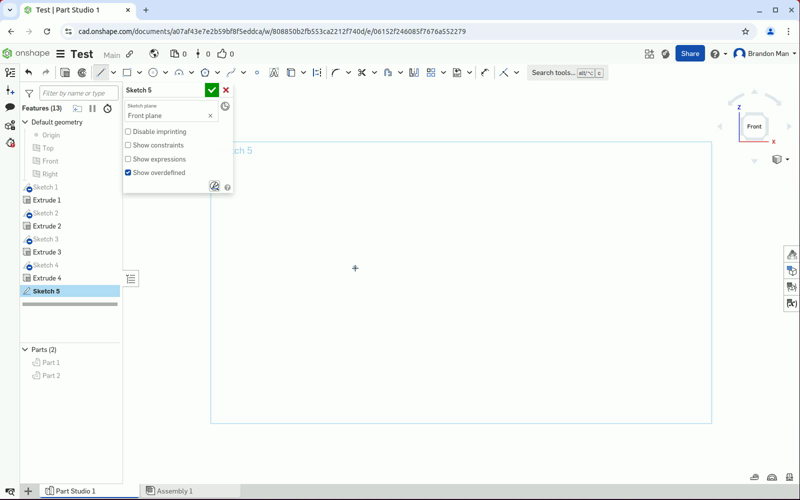
key_down(shift)
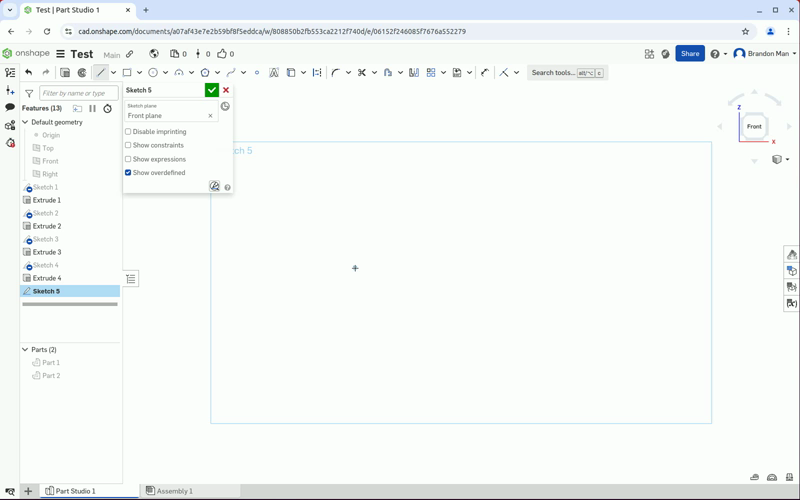
mouse_move(385, 267)
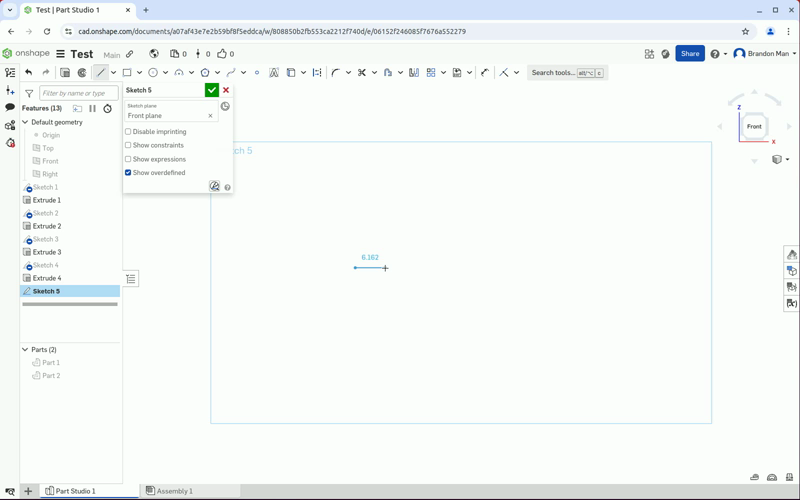
mouse_move(407, 267)
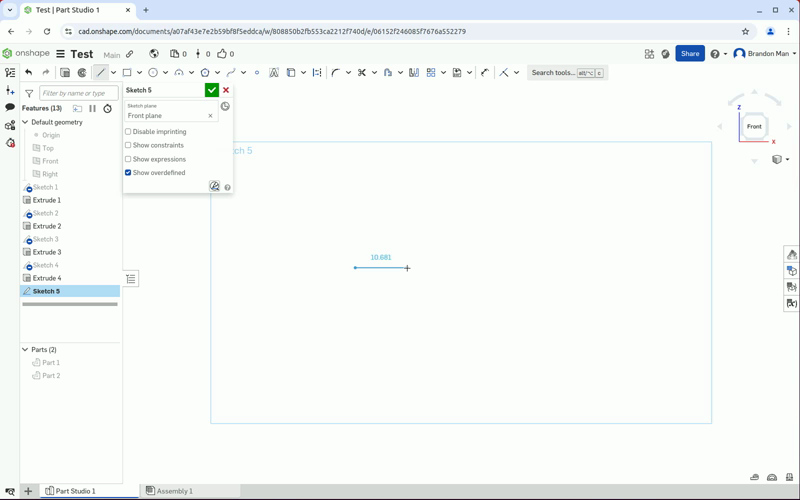
click(407, 267)
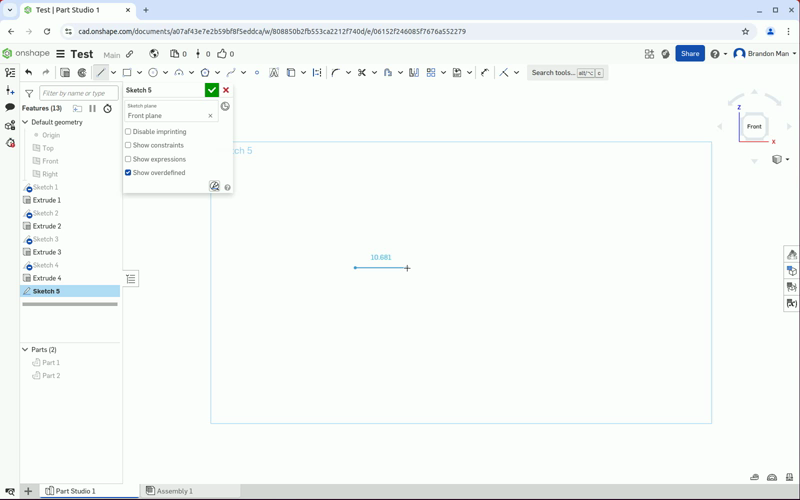
key_up(shift)
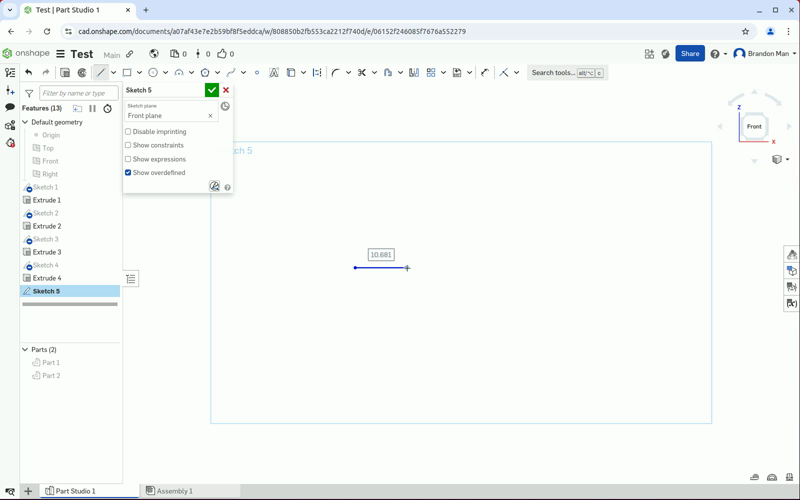
key_down(shift)
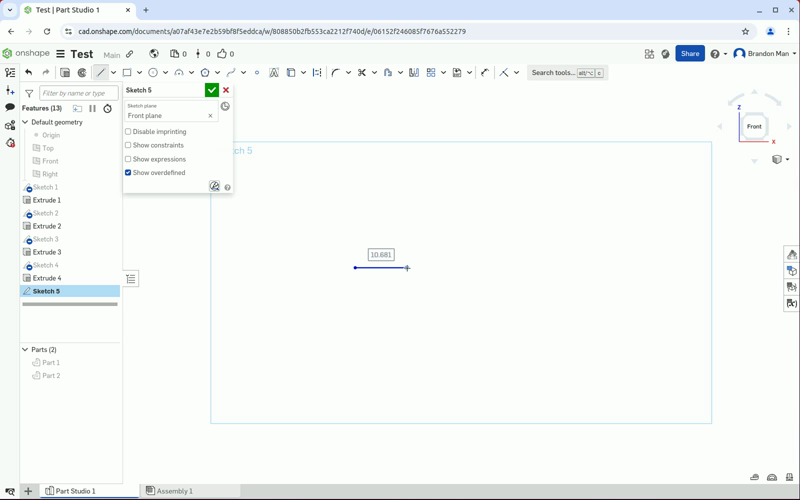
mouse_move(437, 267)
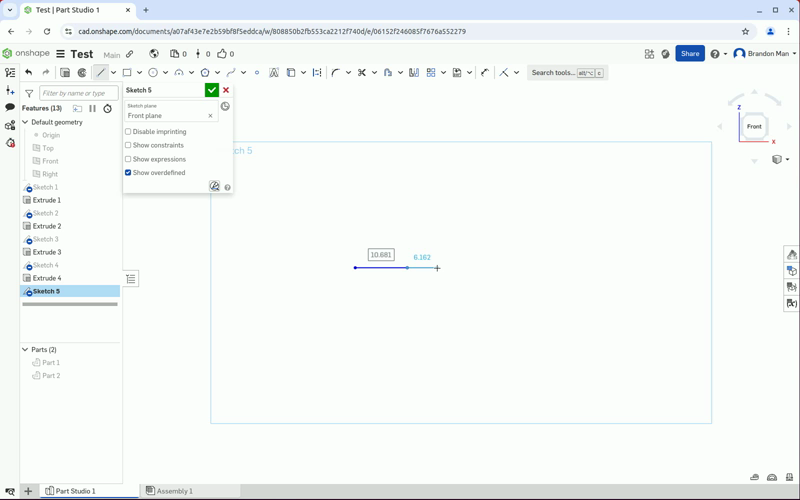
mouse_move(407, 215)
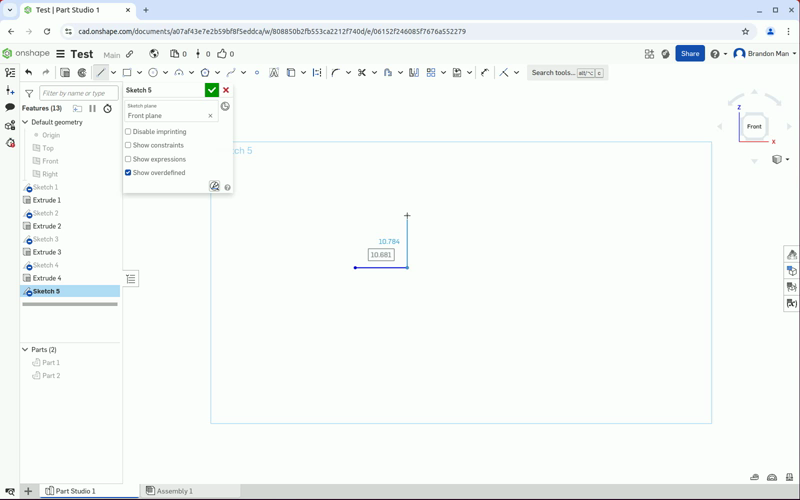
click(407, 215)
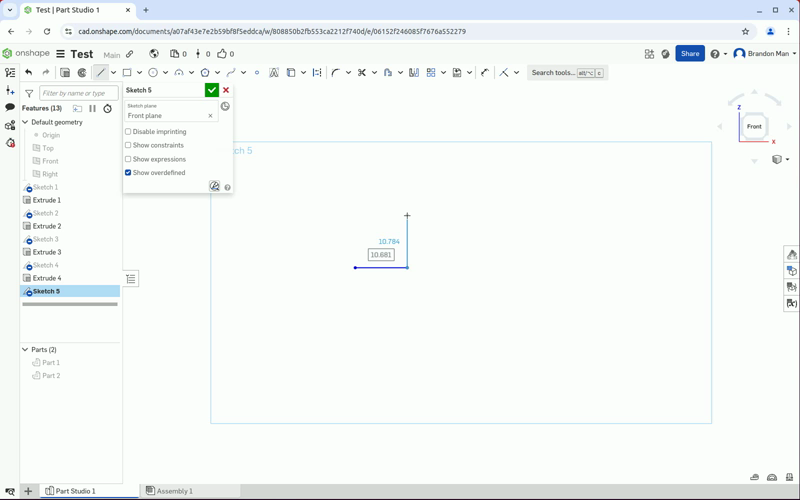
key_up(shift)
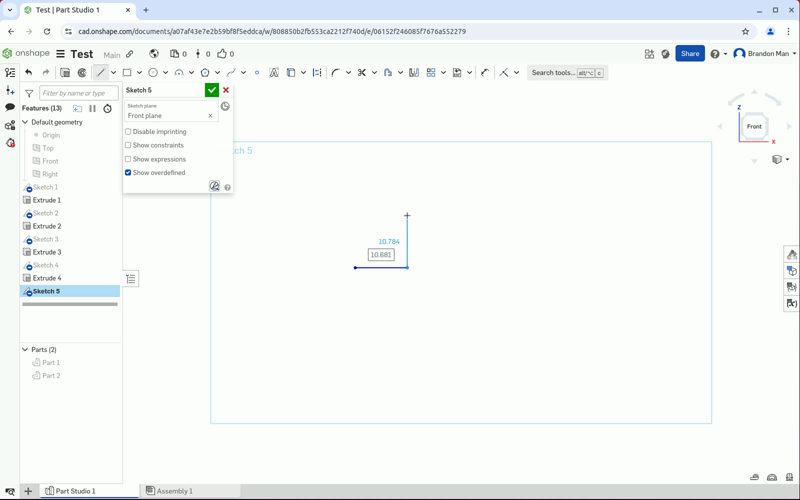
key_down(shift)
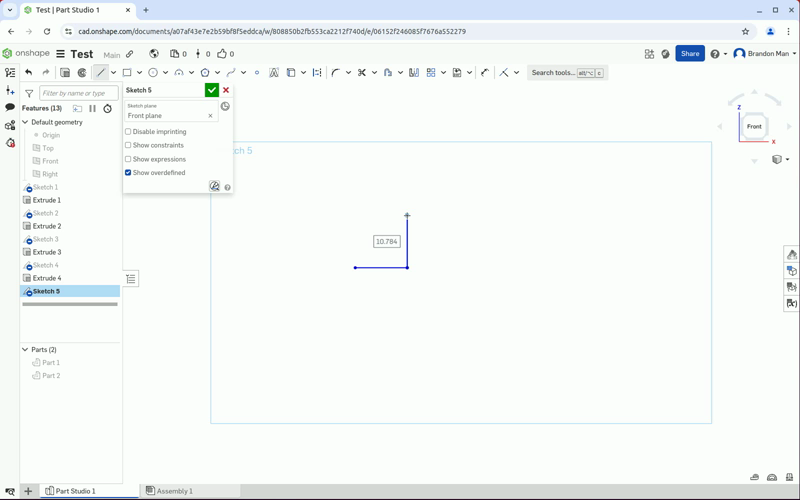
mouse_move(437, 215)
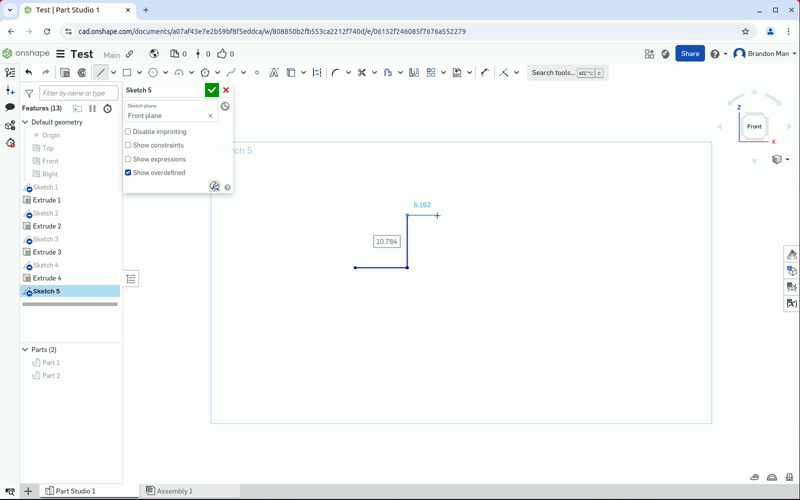
mouse_move(355, 215)
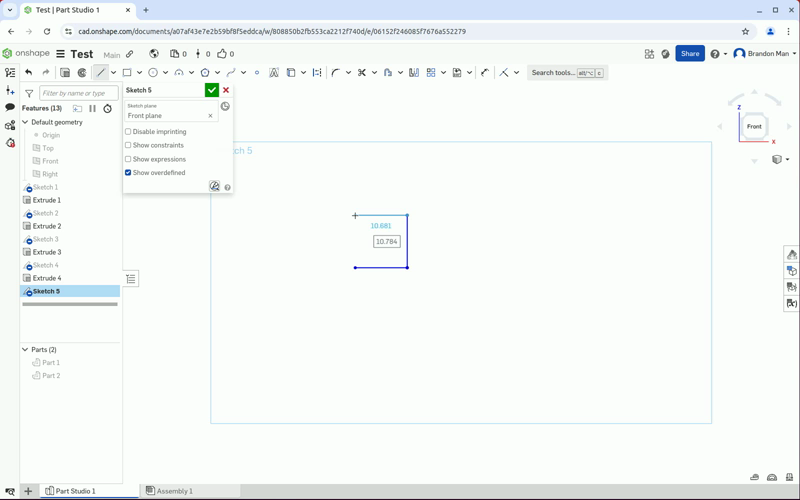
click(355, 215)
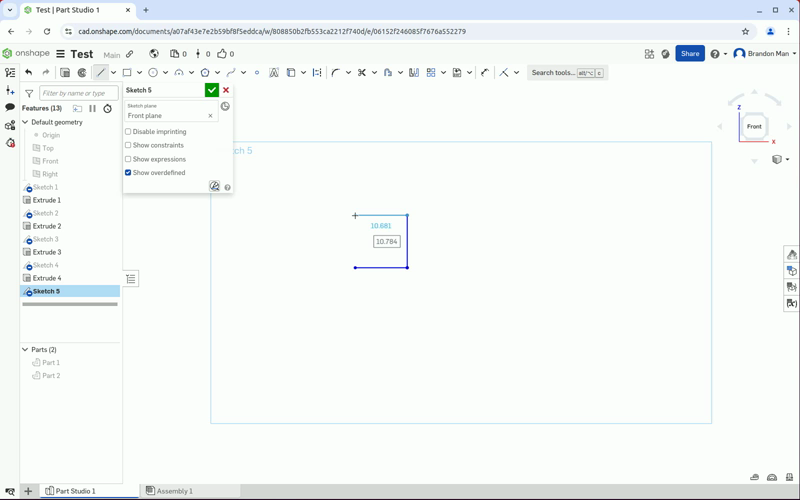
key_up(shift)
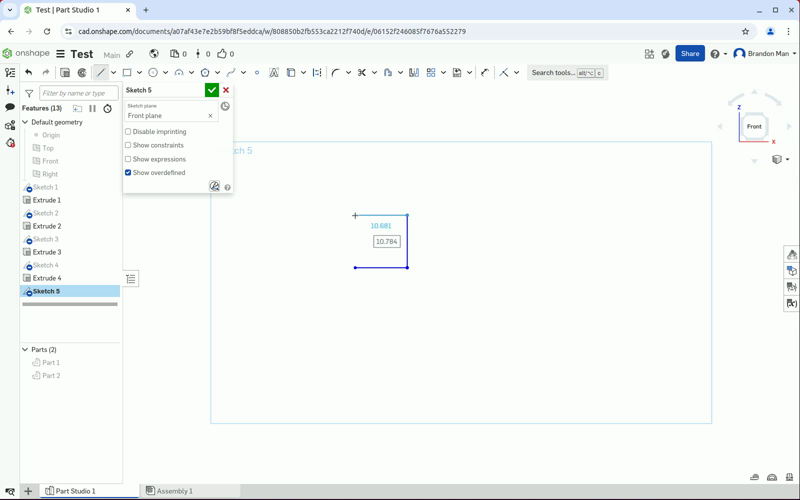
mouse_move(385, 215)
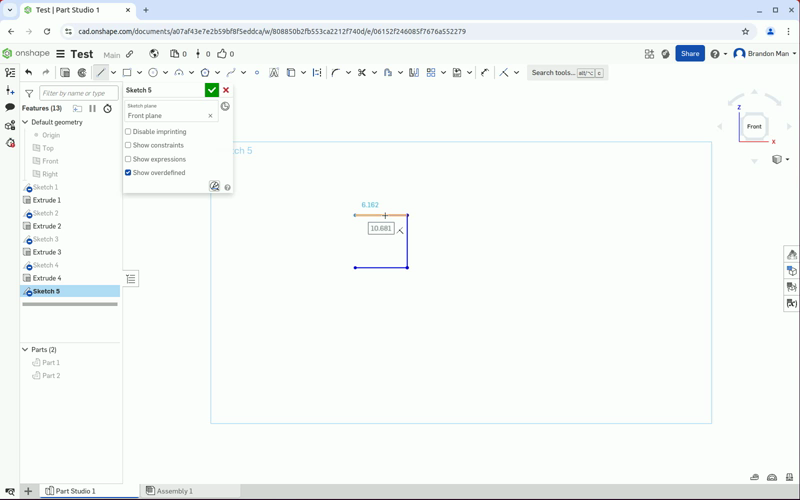
key_down(shift)
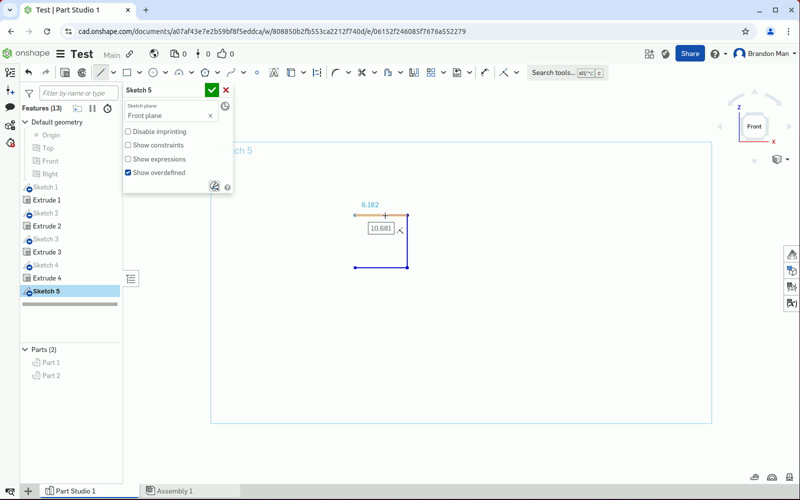
mouse_move(355, 267)
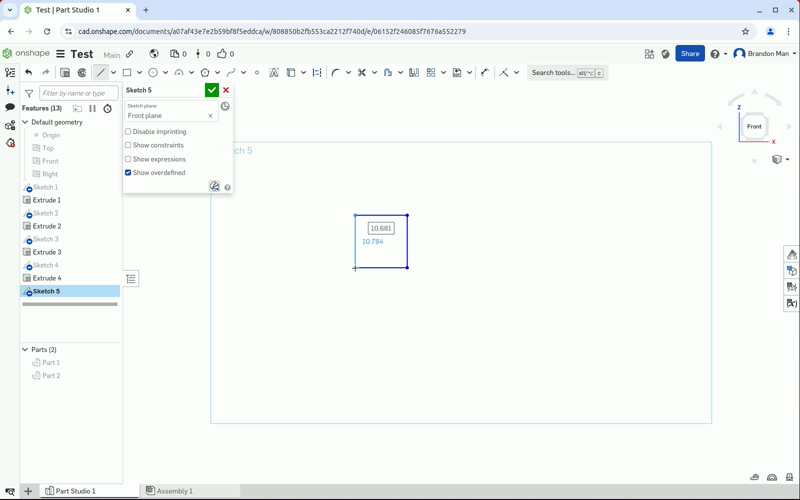
key_up(shift)
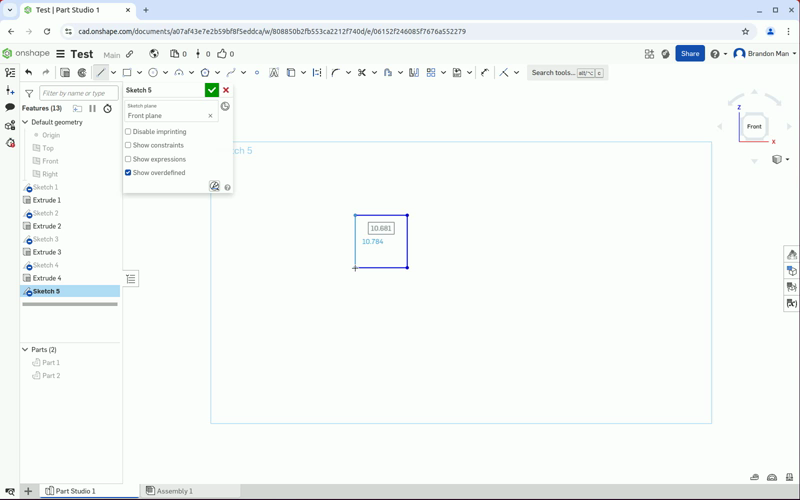
click(355, 267)
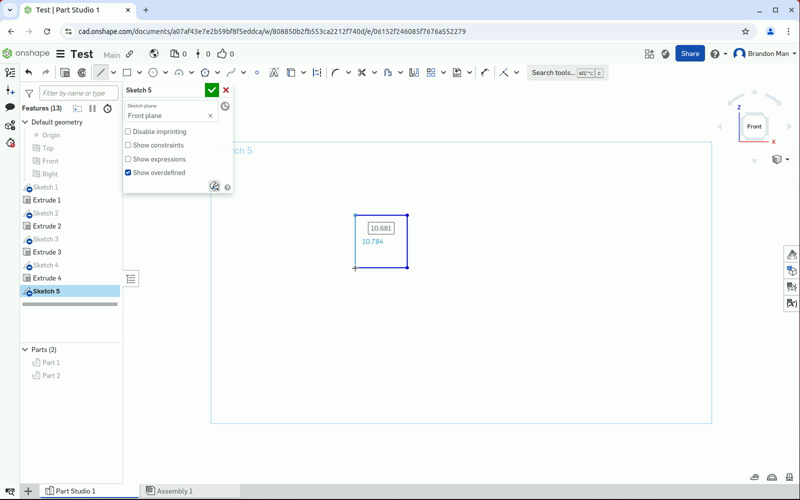
key(esc)
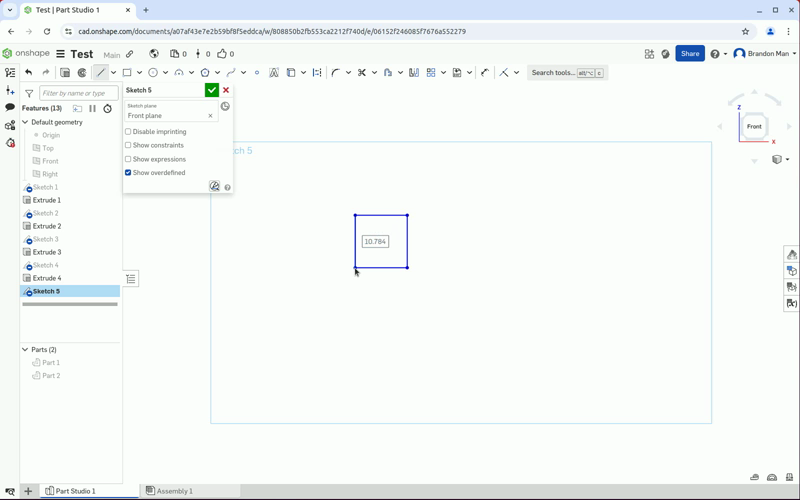
mouse_move(376, 249)
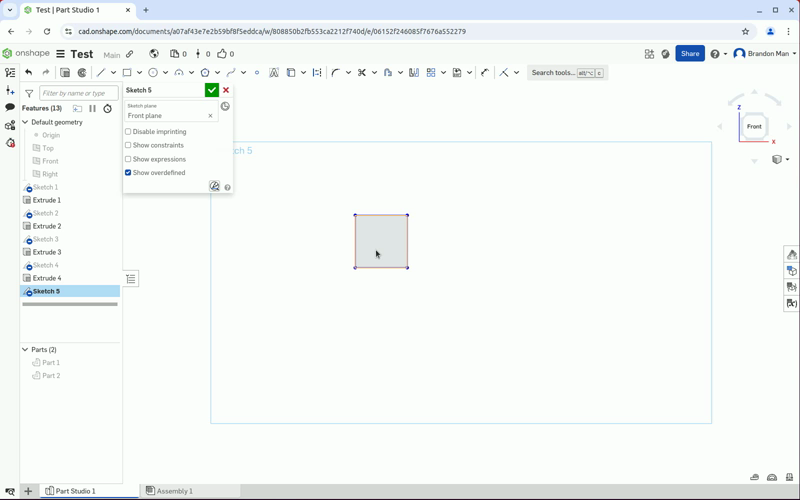
click(376, 249)
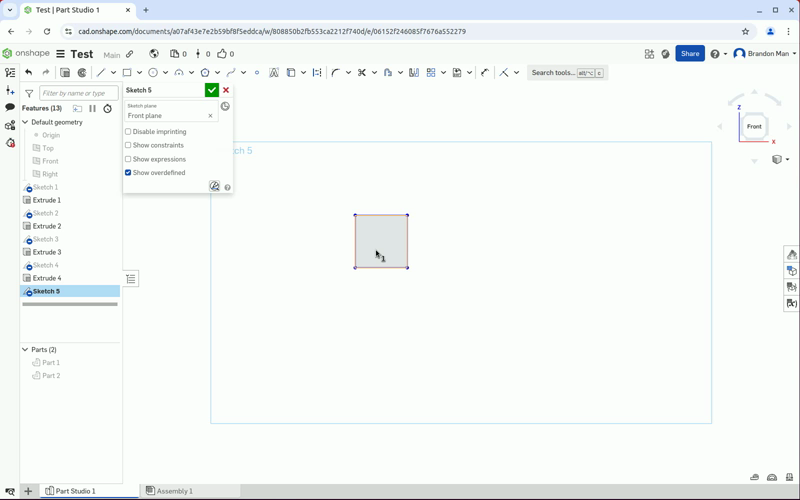
mouse_move(73, 352)
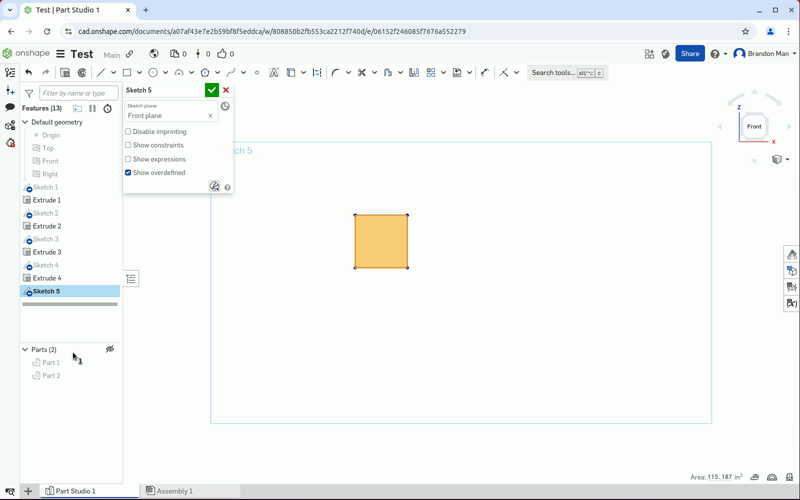
key(shift+y)
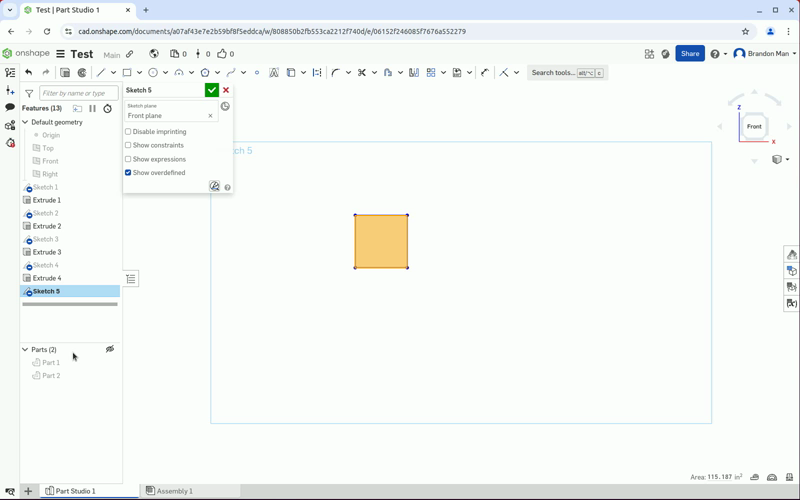
key(shift+e)
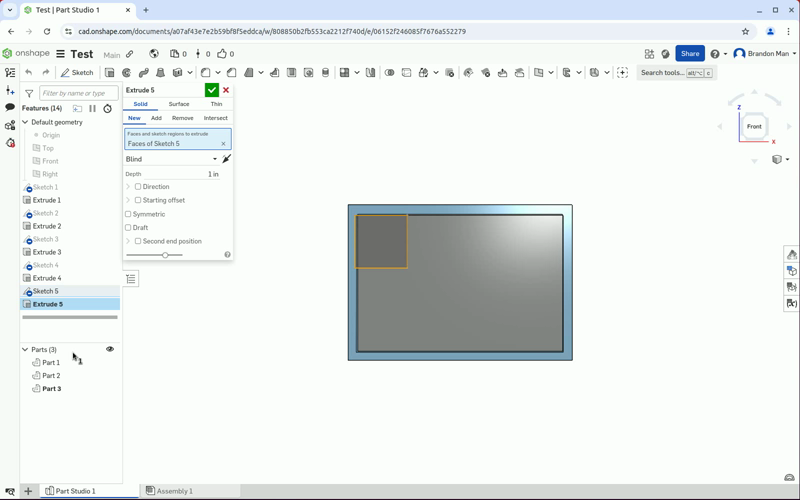
mouse_move(143, 106)
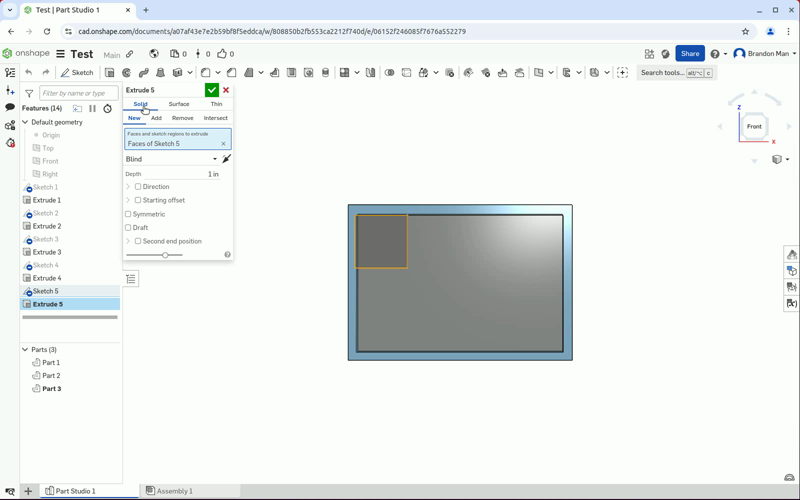
click(143, 106)
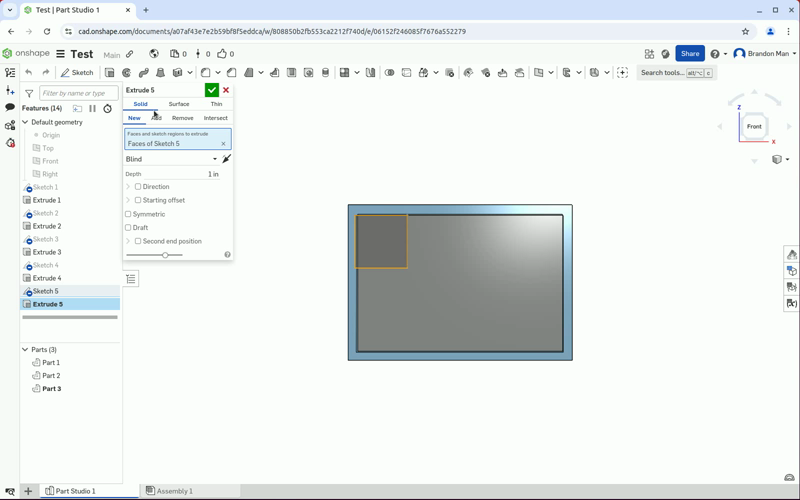
mouse_move(186, 120)
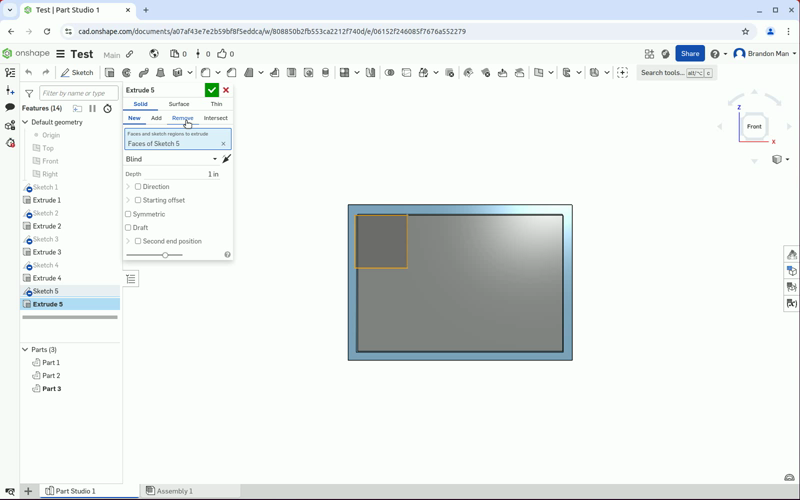
click(186, 120)
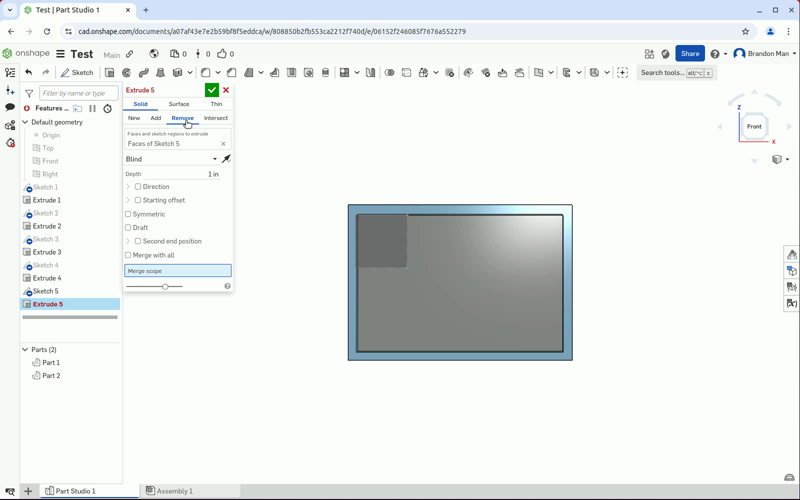
key(tab, 4)
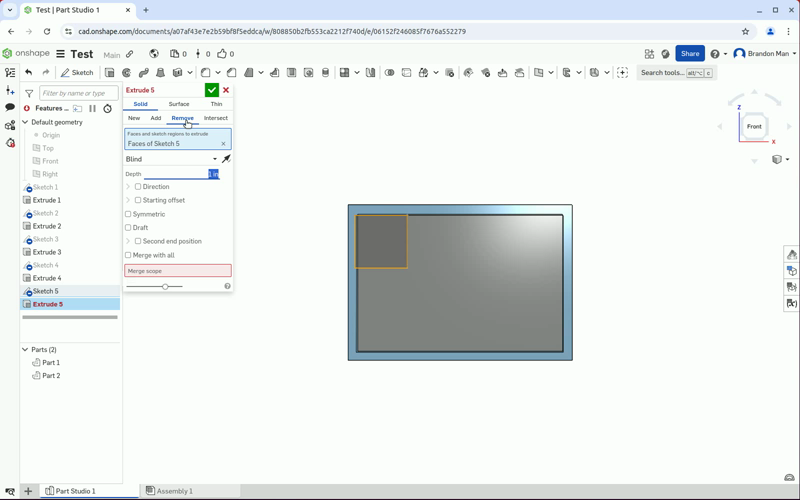
text(-12.758)
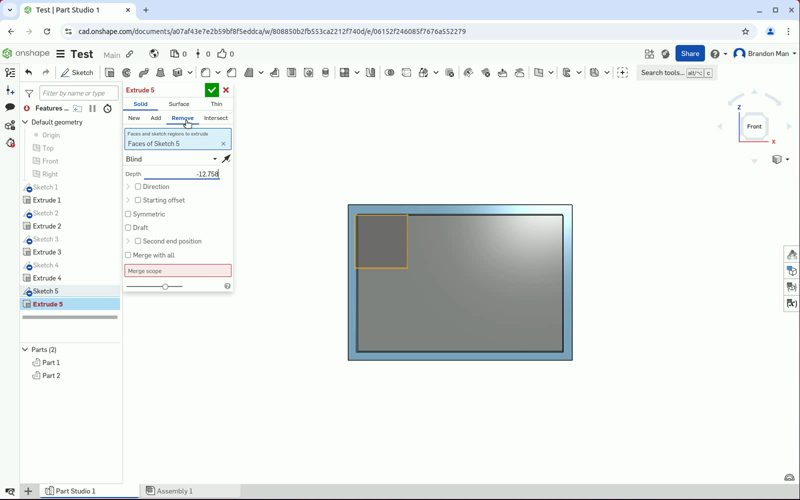
key(tab, 6)
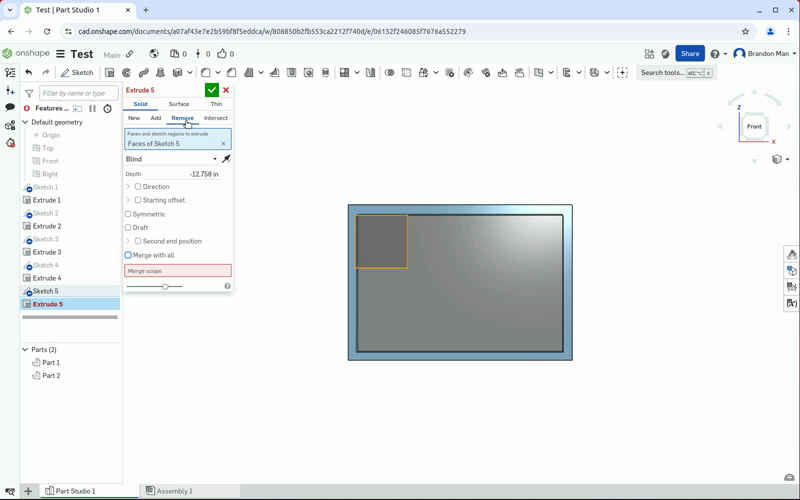
key(space)
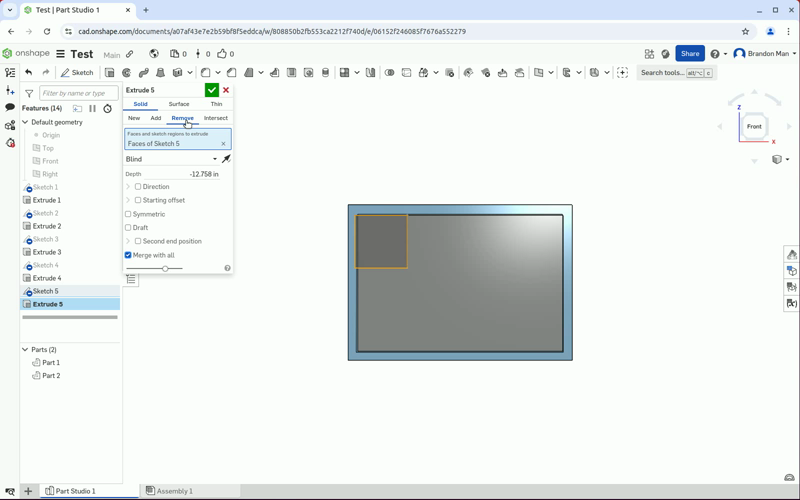
key(enter)
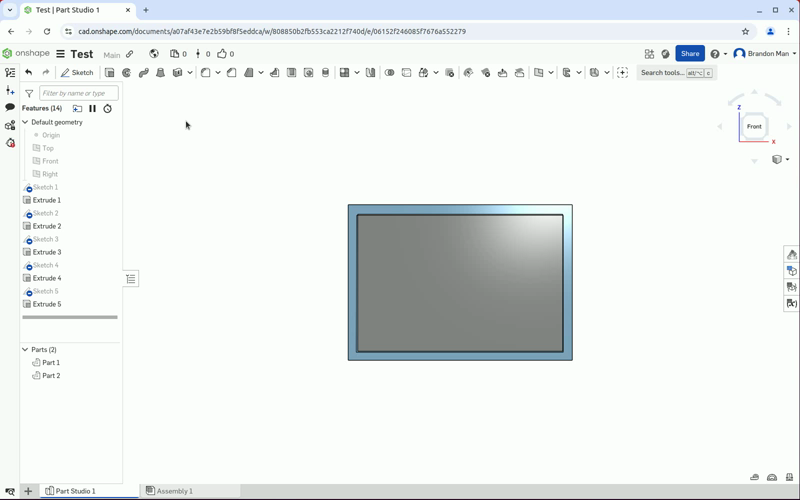
key(shift+h)
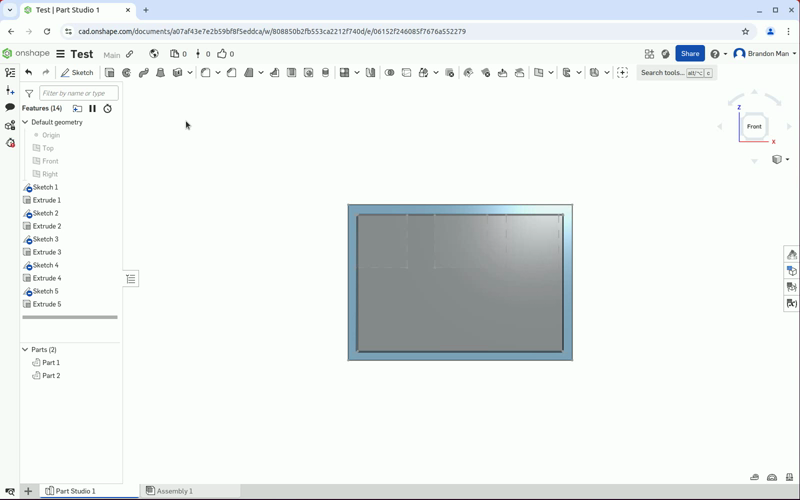
key(shift+h)
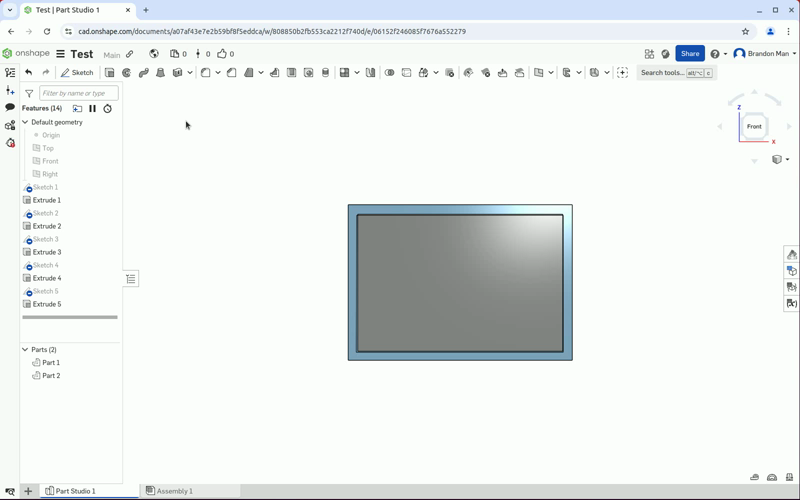
mouse_move(73, 189)
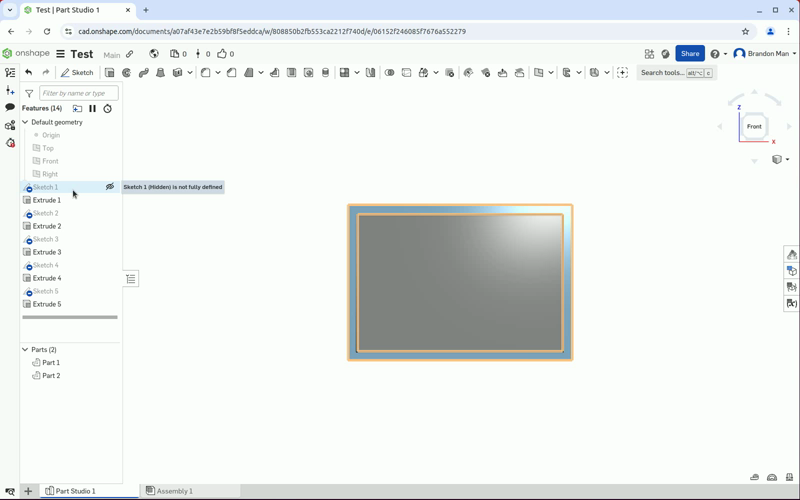
click(73, 189)
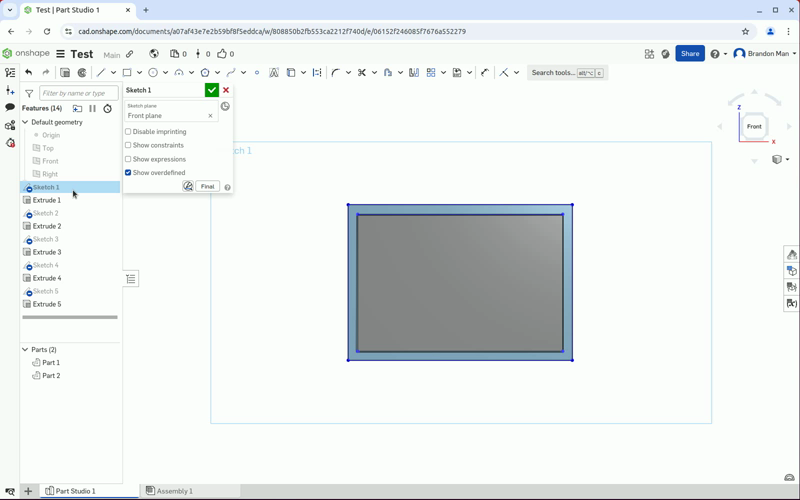
mouse_move(229, 92)
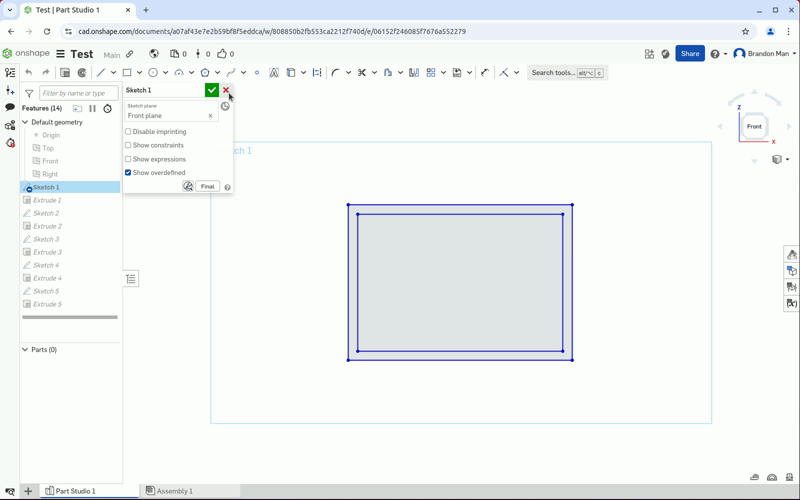
click(229, 92)
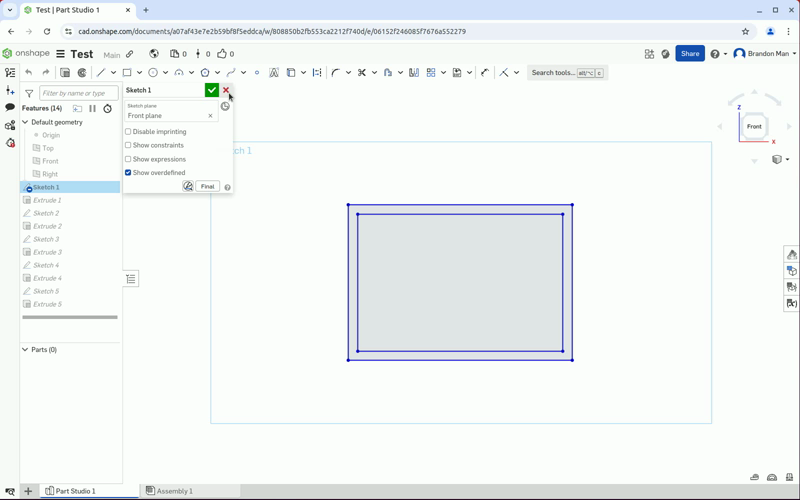
key(shift+s)
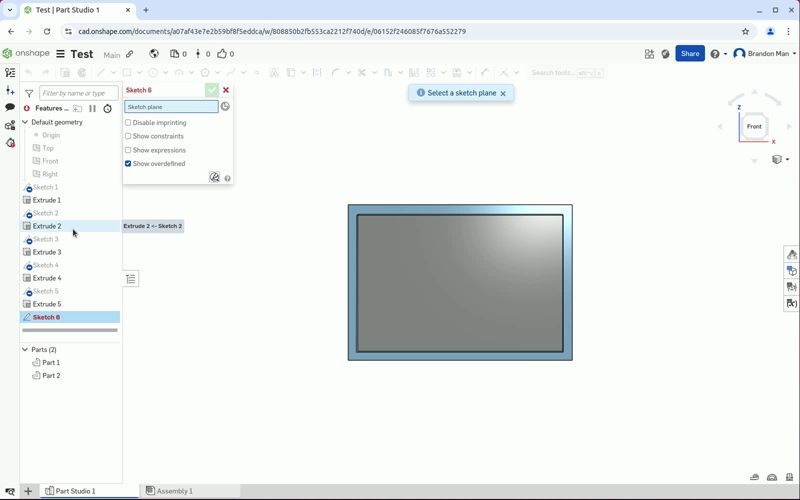
scroll(3)
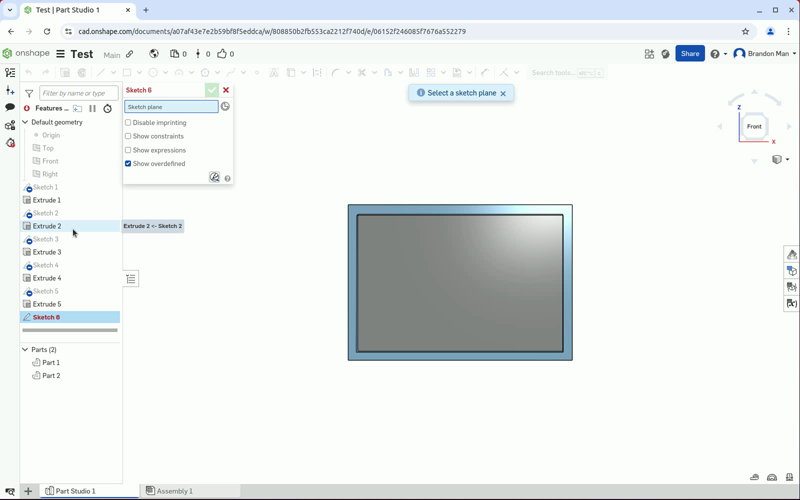
mouse_move(73, 163)
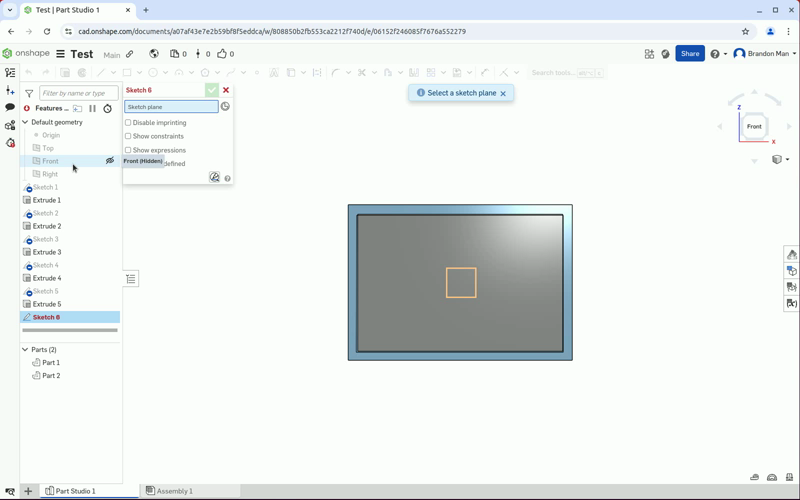
click(73, 163)
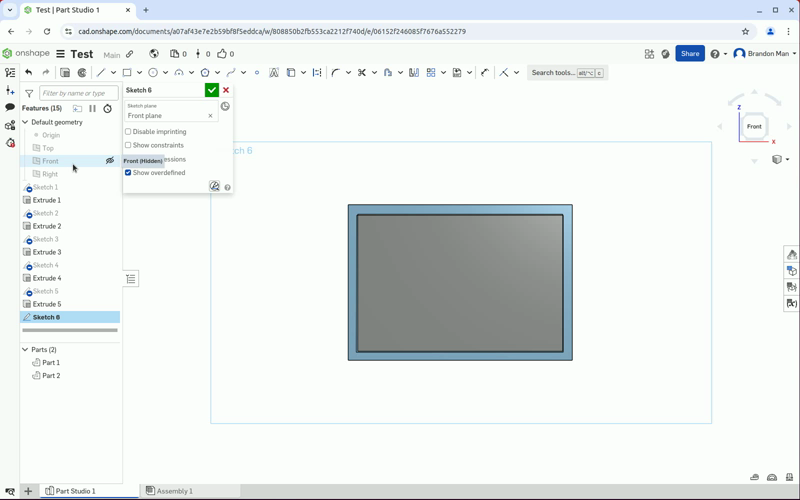
mouse_move(73, 352)
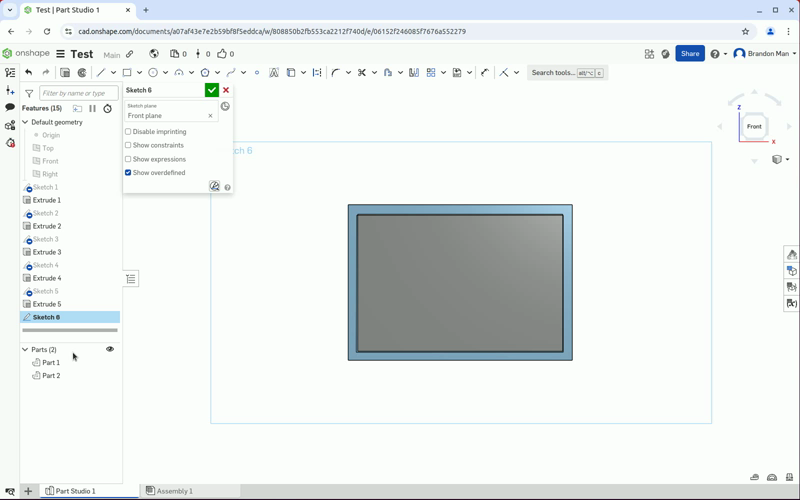
key(y)
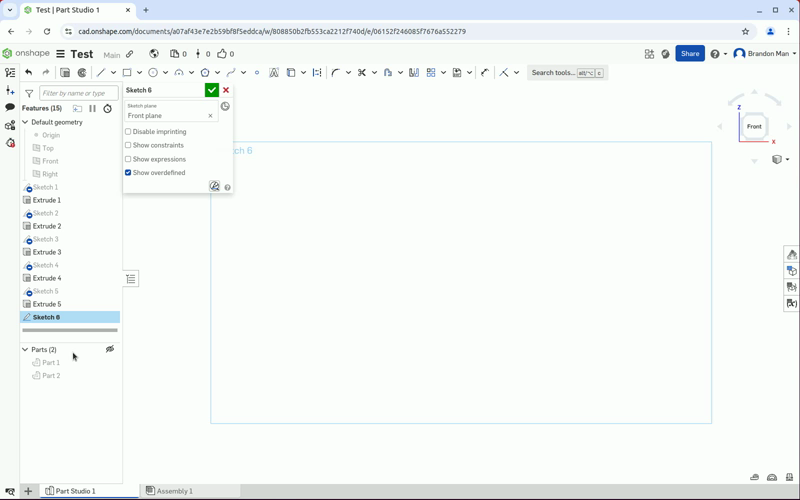
key(l)
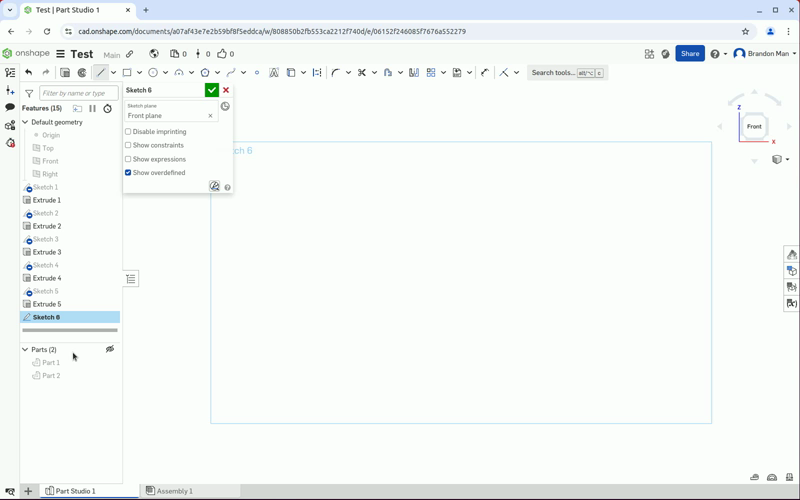
key_down(shift)
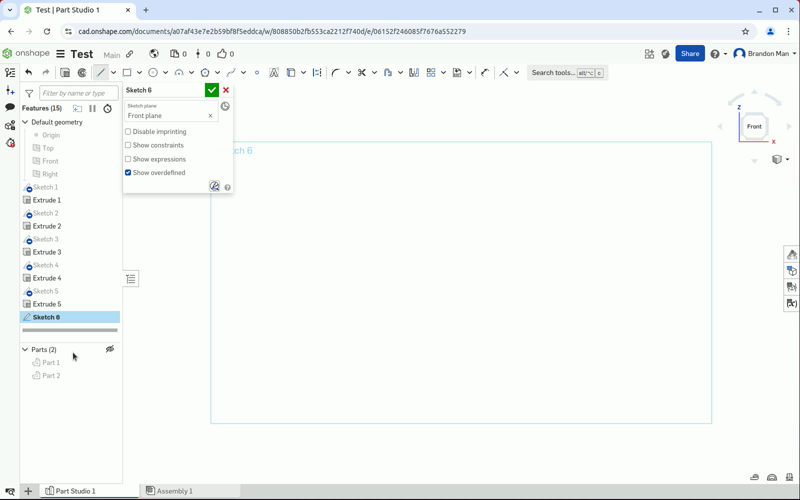
mouse_move(358, 355)
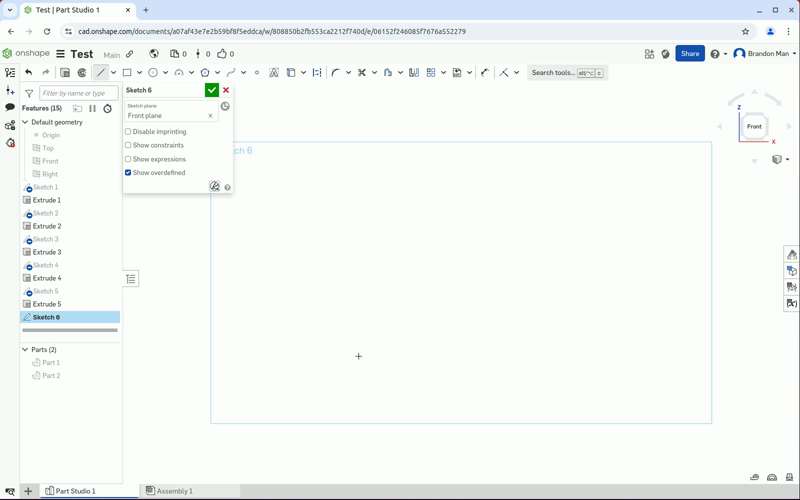
click(358, 355)
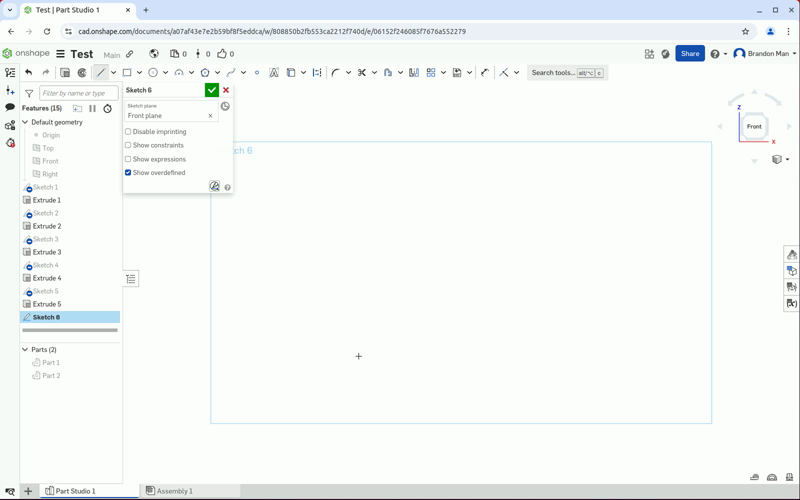
key_up(shift)
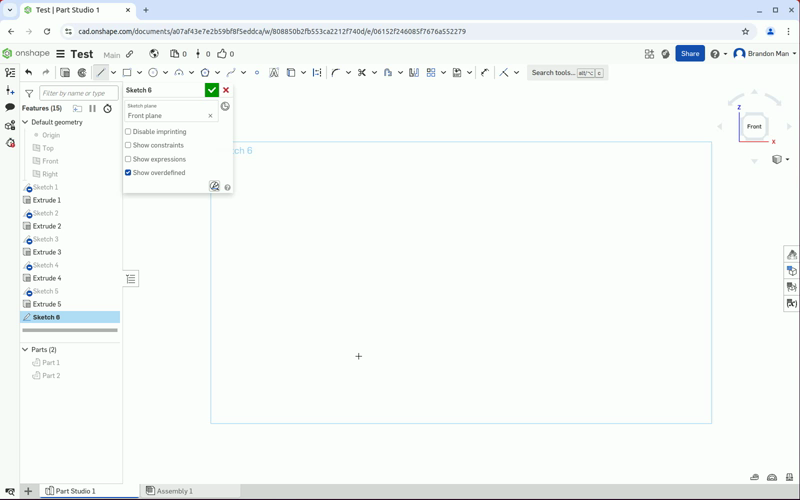
key_down(shift)
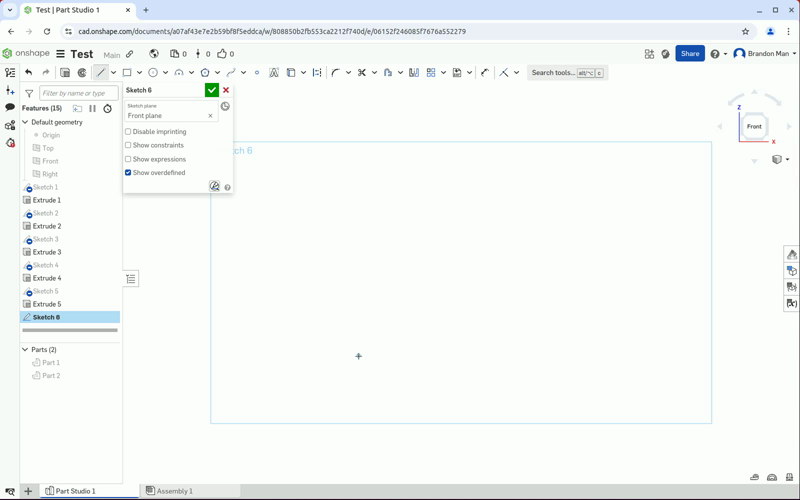
mouse_move(388, 355)
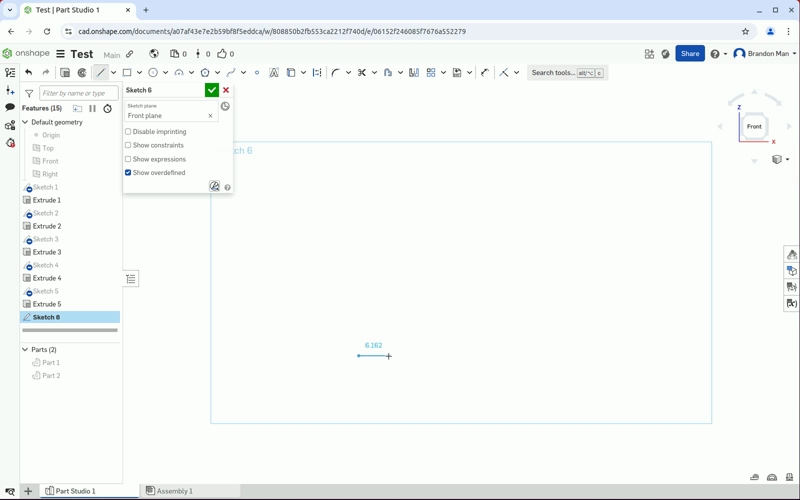
mouse_move(410, 355)
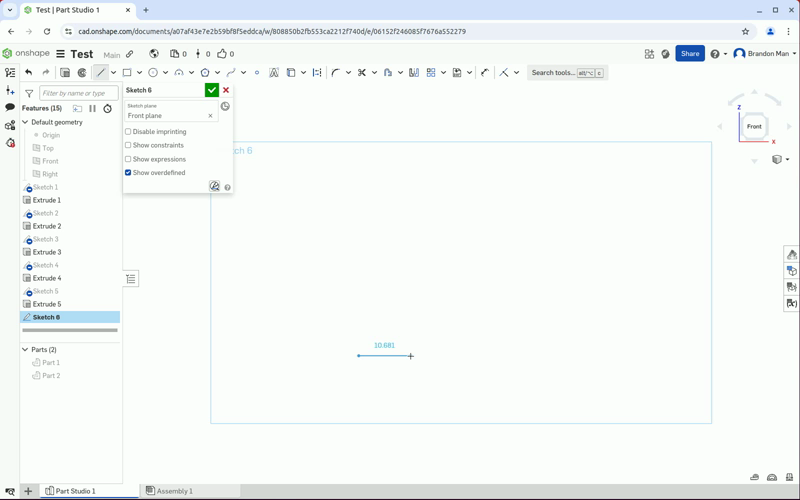
click(410, 355)
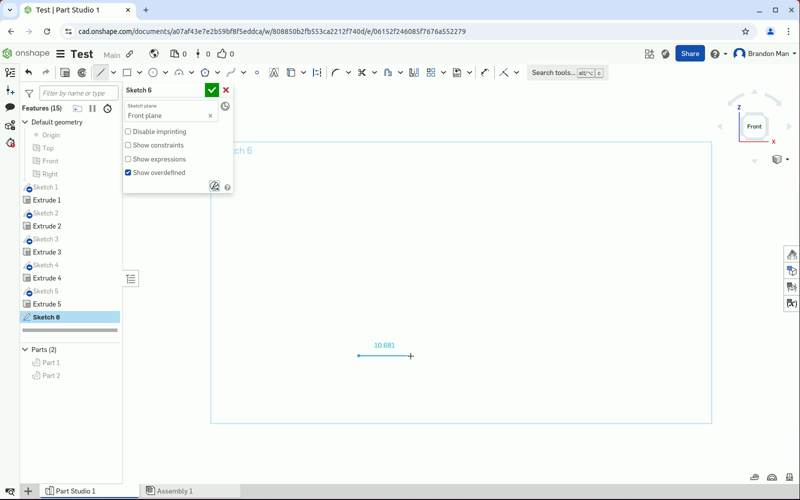
key_up(shift)
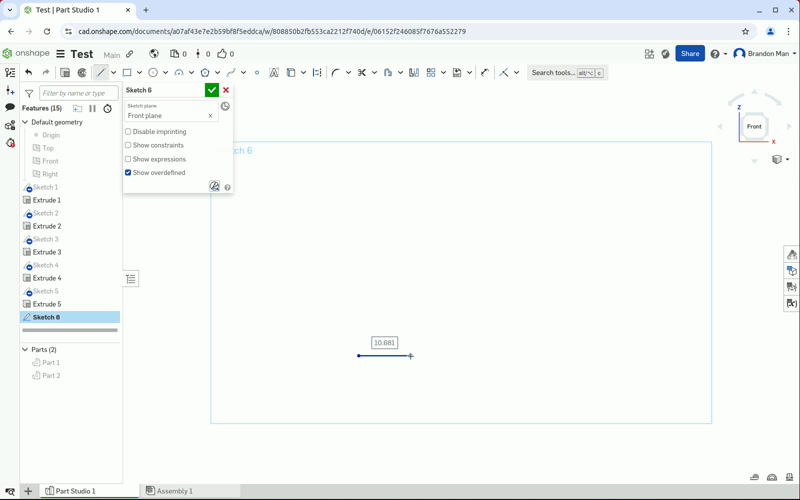
key_down(shift)
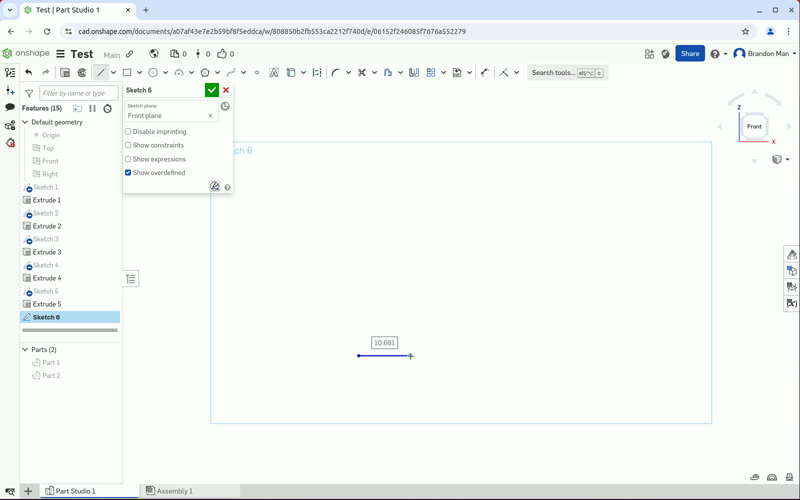
mouse_move(440, 355)
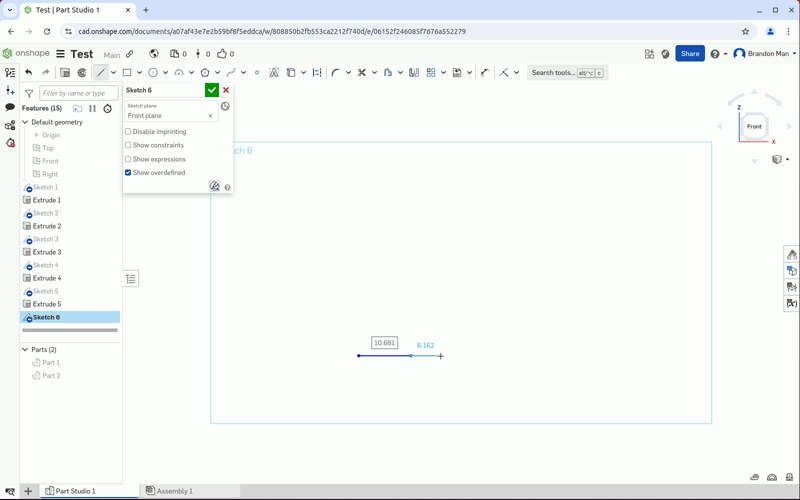
mouse_move(410, 303)
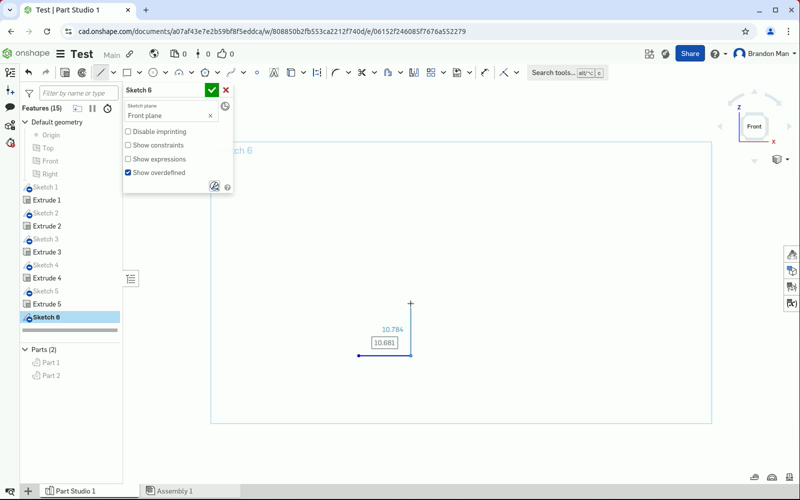
click(410, 303)
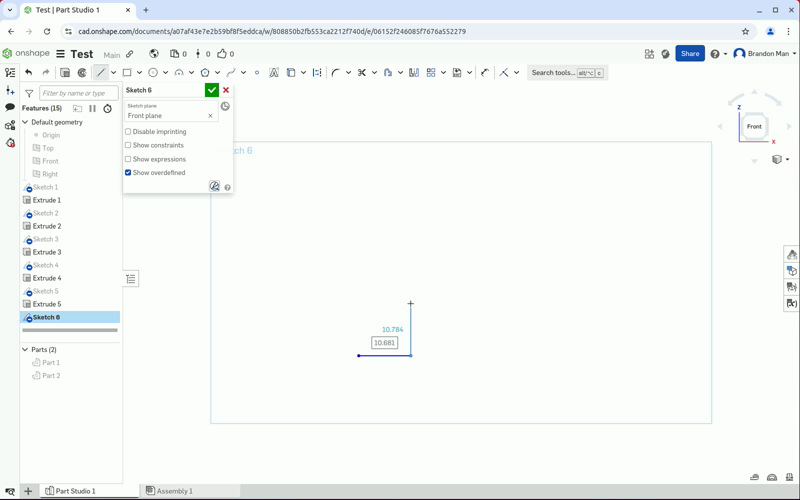
key_up(shift)
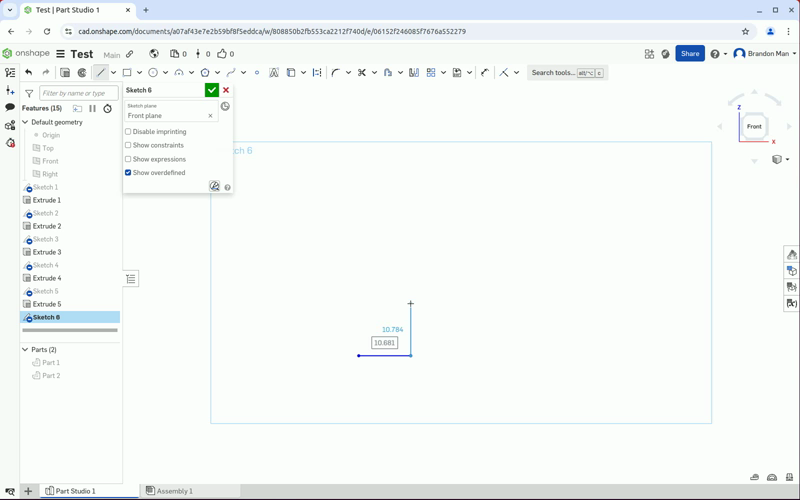
key_down(shift)
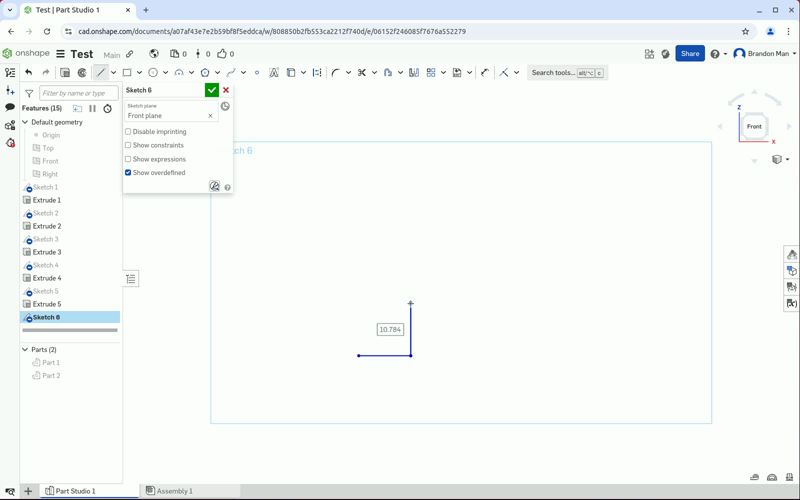
mouse_move(440, 303)
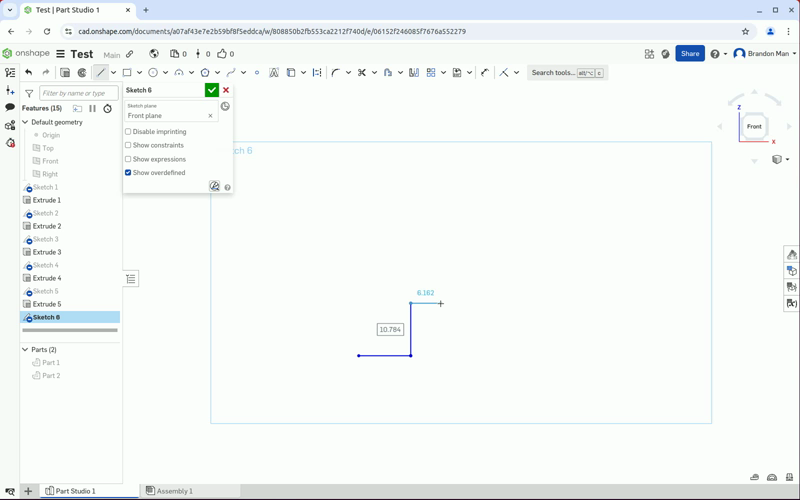
mouse_move(358, 303)
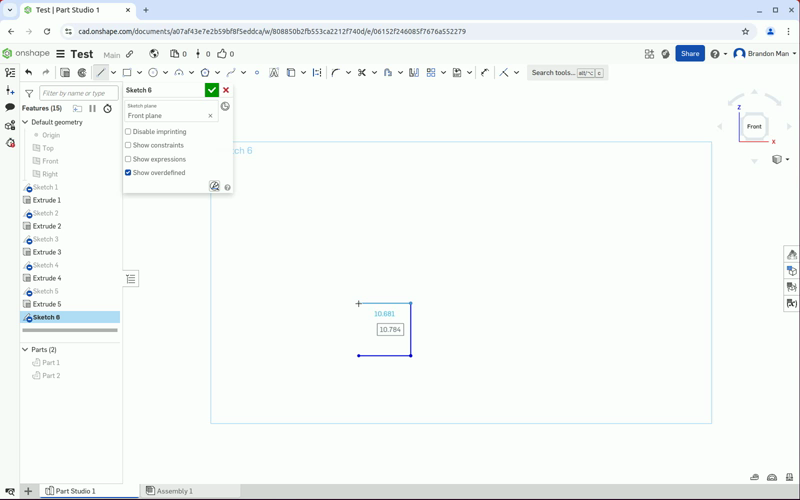
click(358, 303)
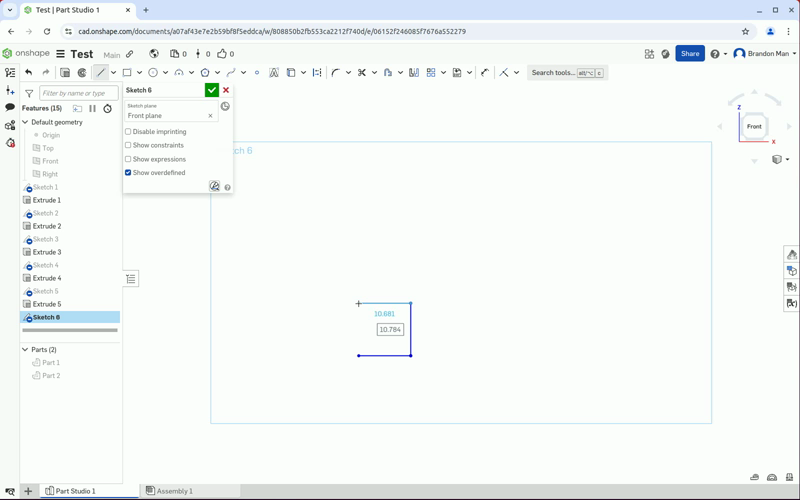
key_up(shift)
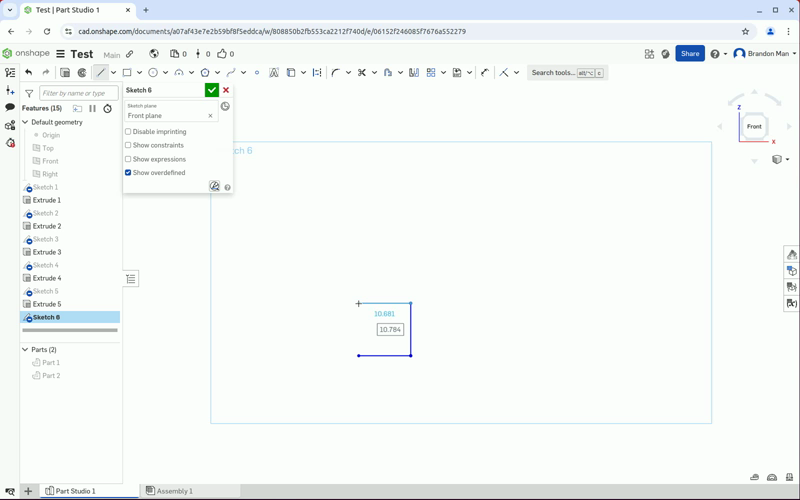
mouse_move(388, 303)
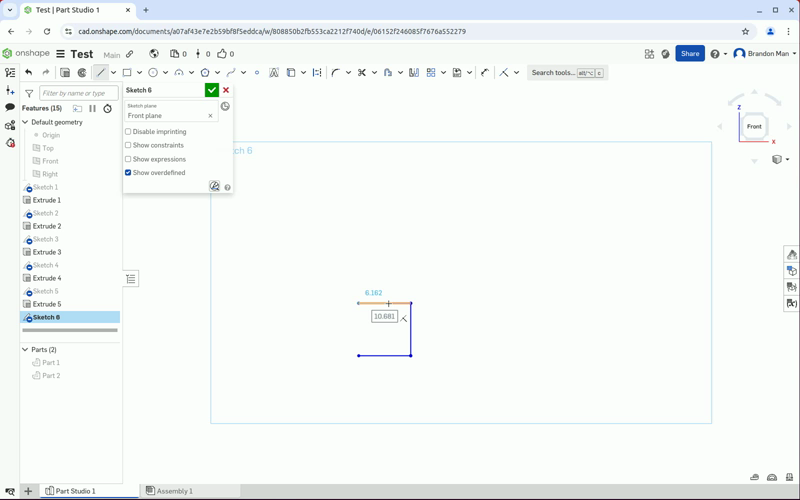
key_down(shift)
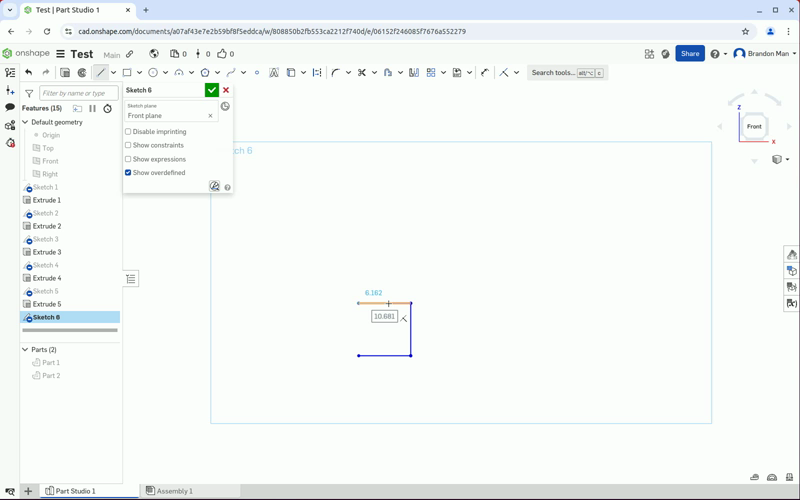
mouse_move(358, 355)
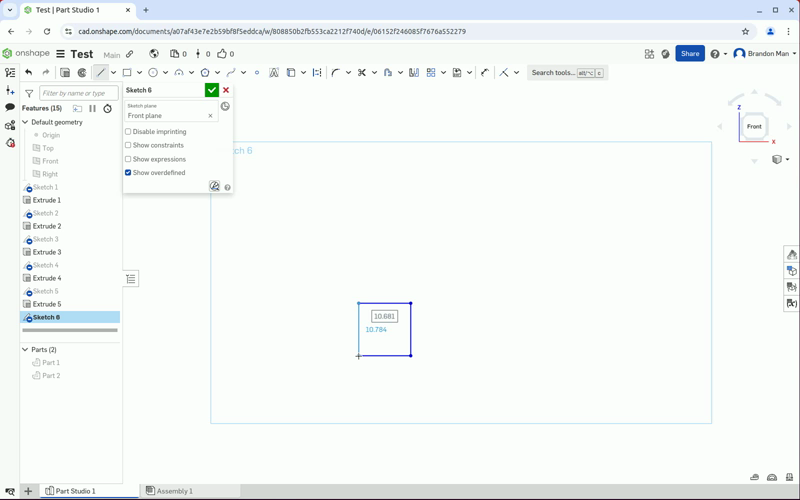
key_up(shift)
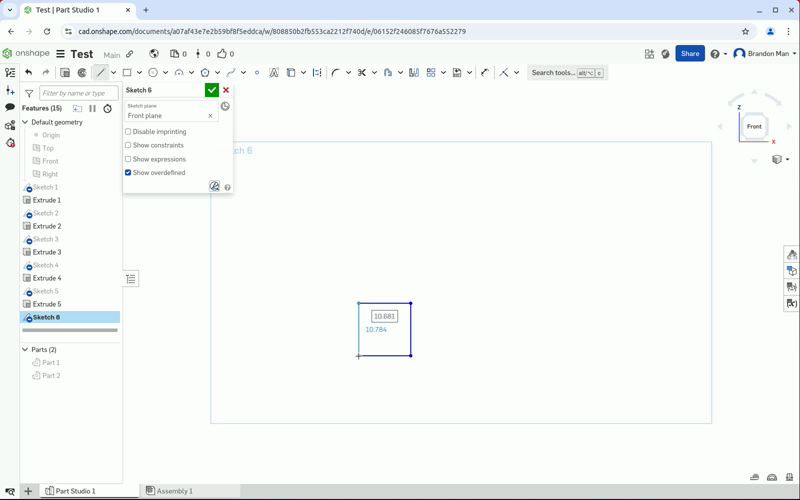
click(358, 355)
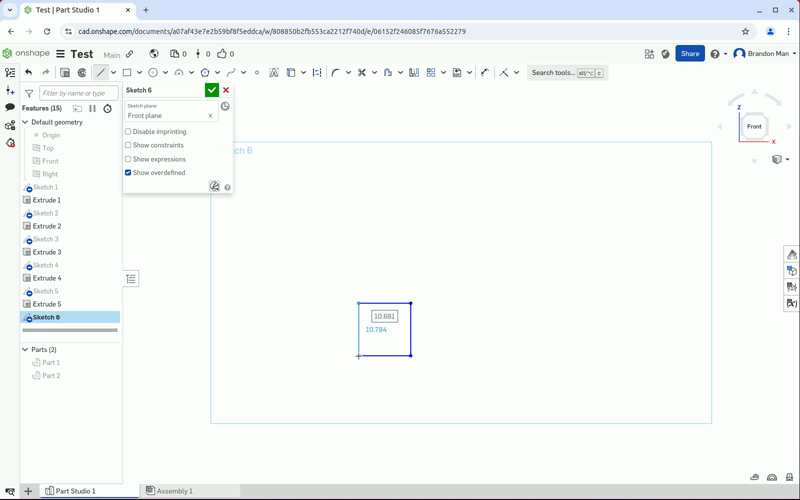
key(esc)
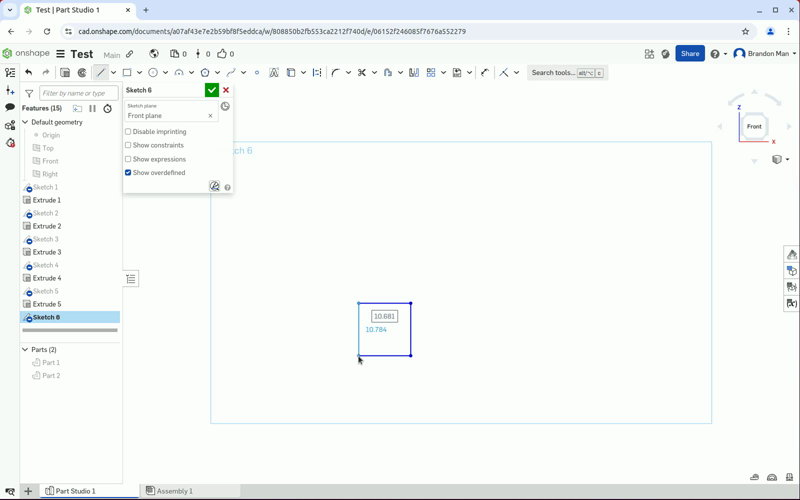
mouse_move(382, 306)
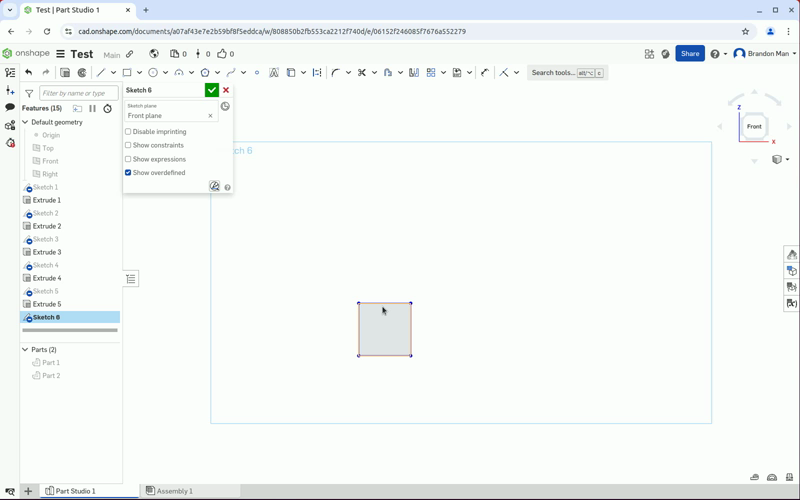
click(382, 306)
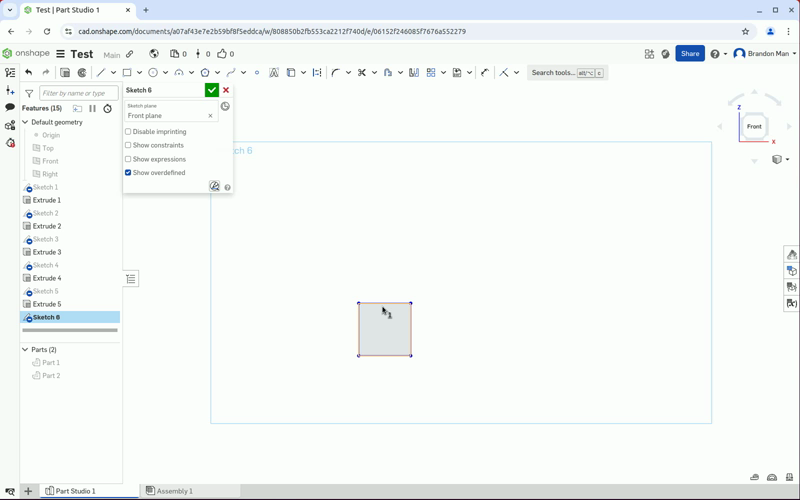
mouse_move(73, 352)
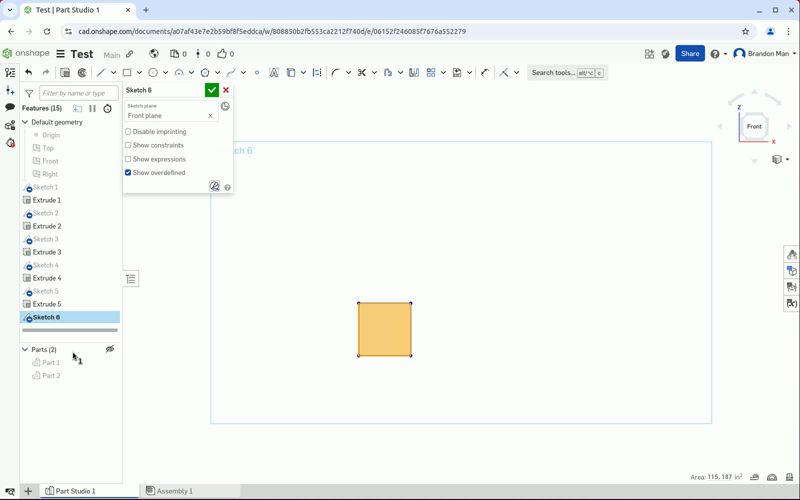
key(shift+y)
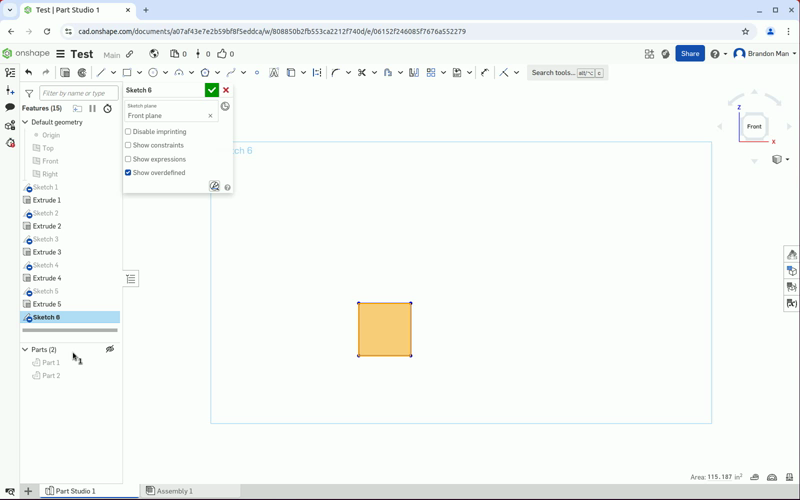
key(shift+e)
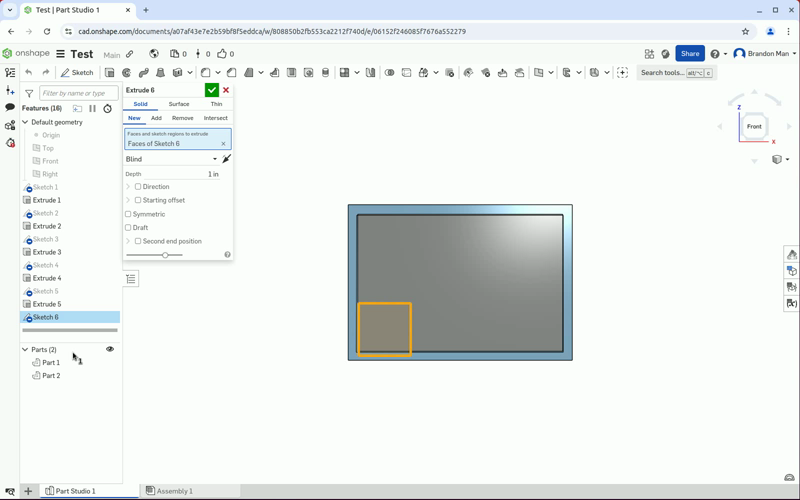
mouse_move(143, 106)
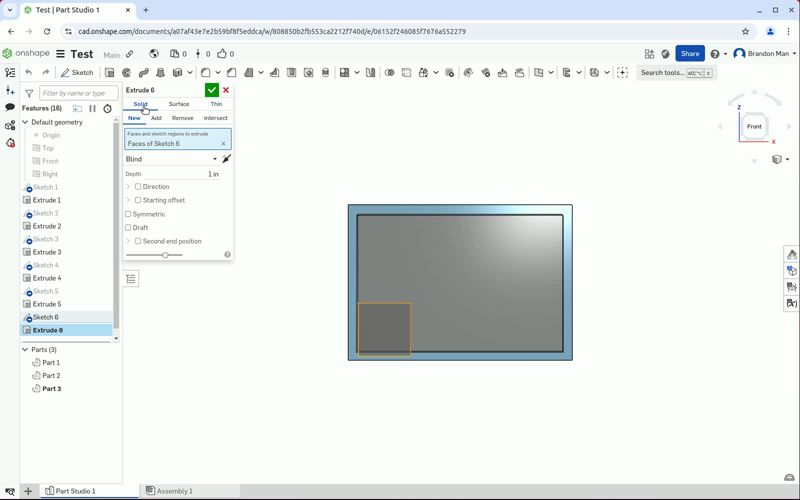
click(143, 106)
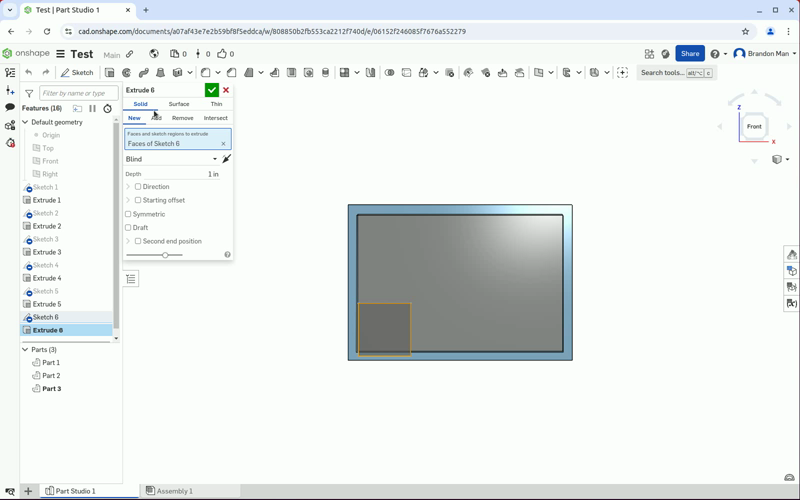
mouse_move(186, 120)
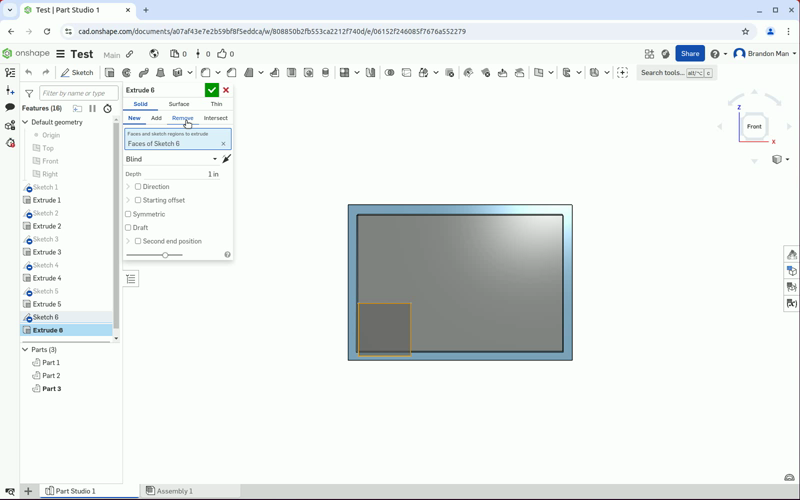
click(186, 120)
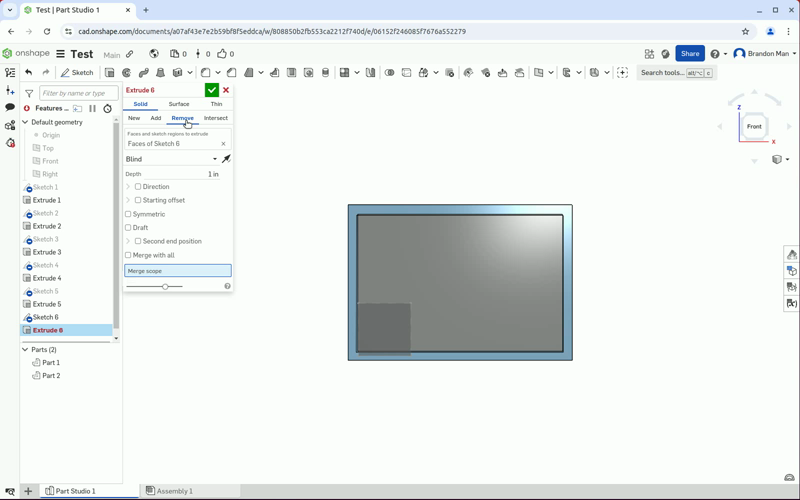
key(tab, 4)
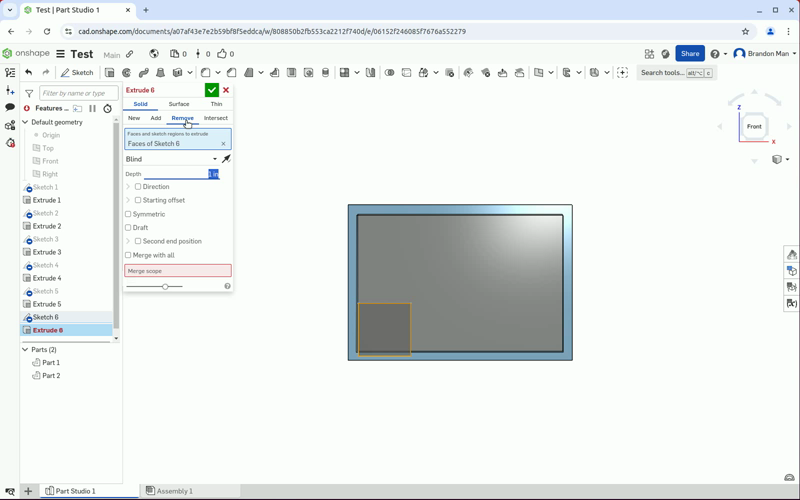
text(-12.758)
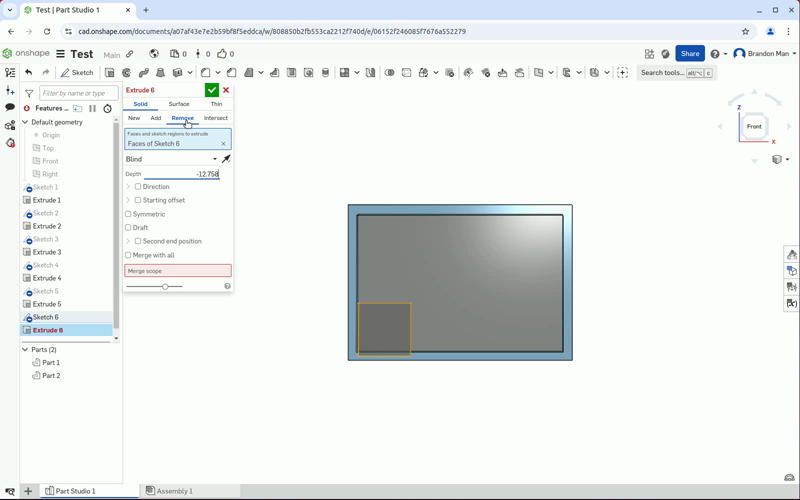
key(tab, 6)
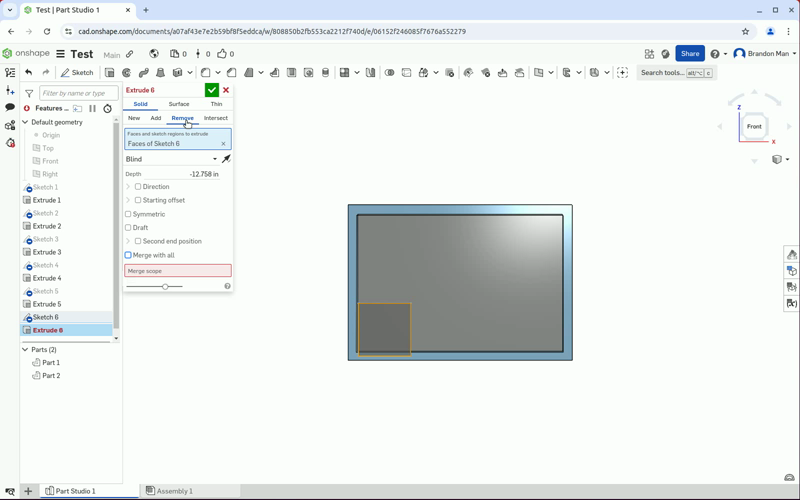
key(space)
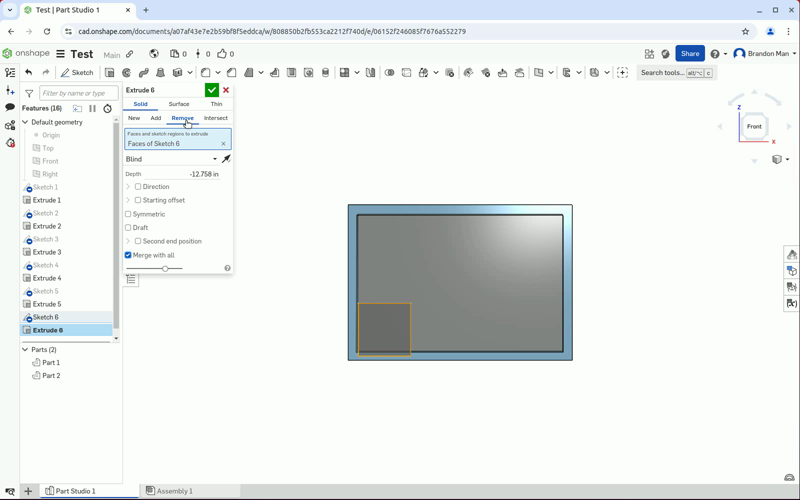
key(enter)
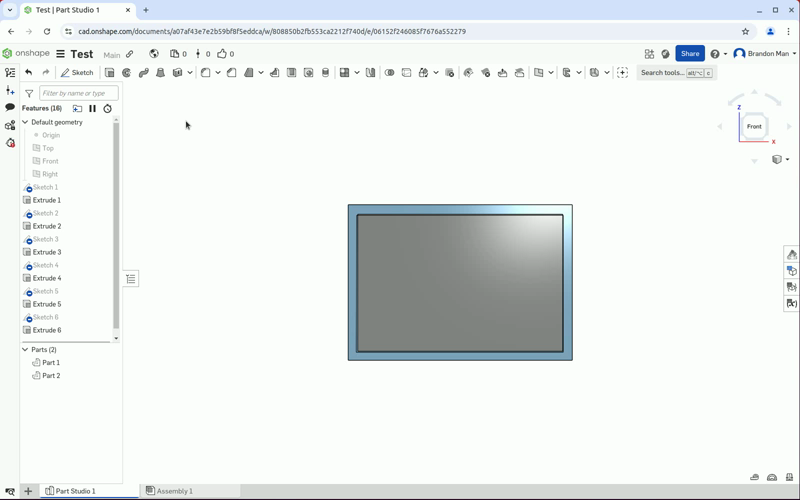
key(shift+h)
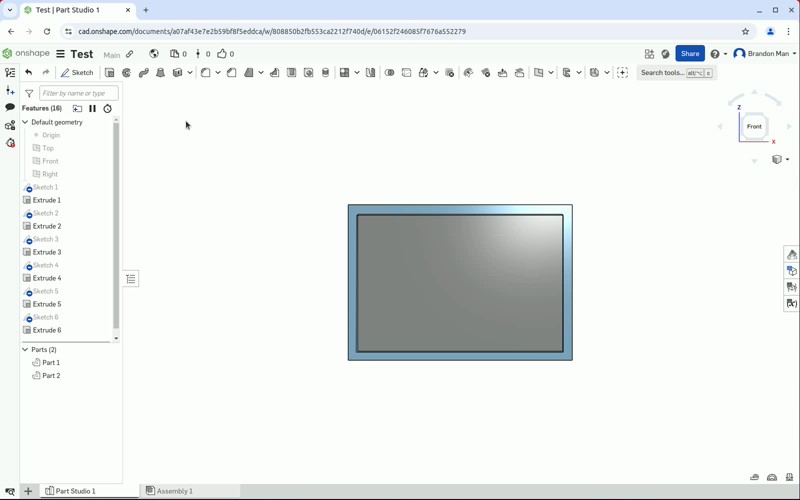
key(shift+h)
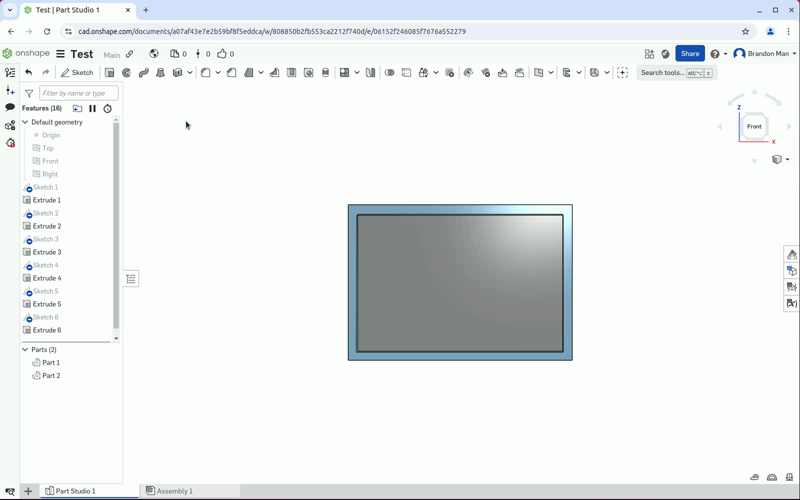
mouse_move(69, 189)
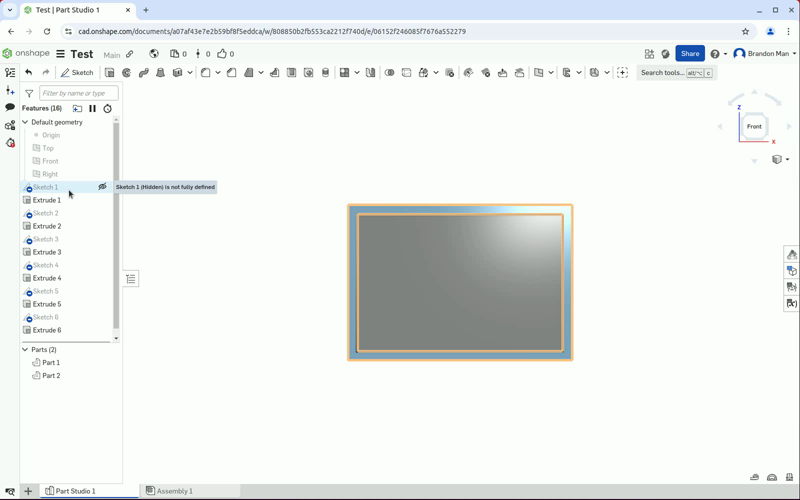
click(69, 189)
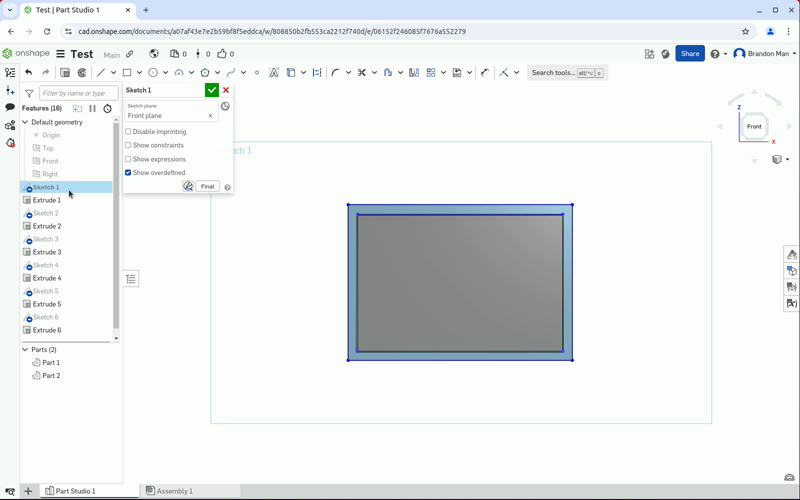
mouse_move(229, 92)
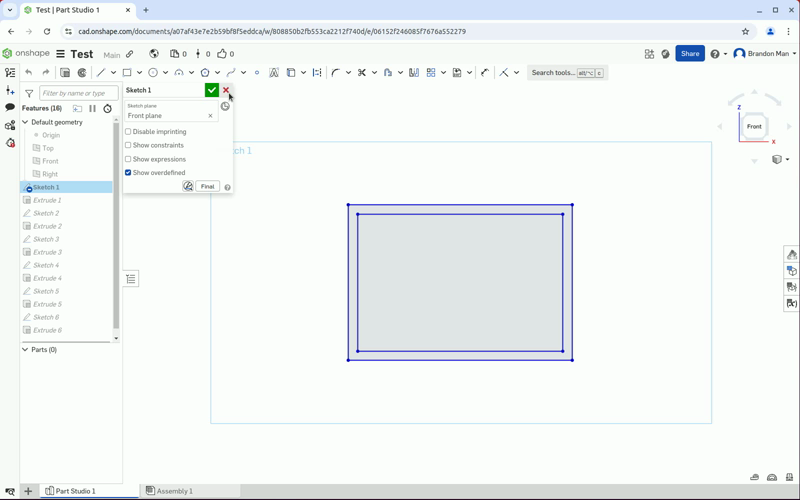
click(229, 92)
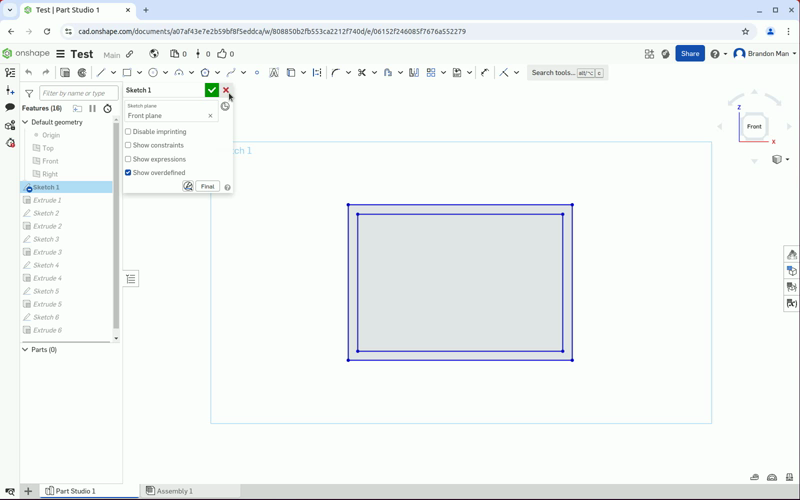
key(shift+s)
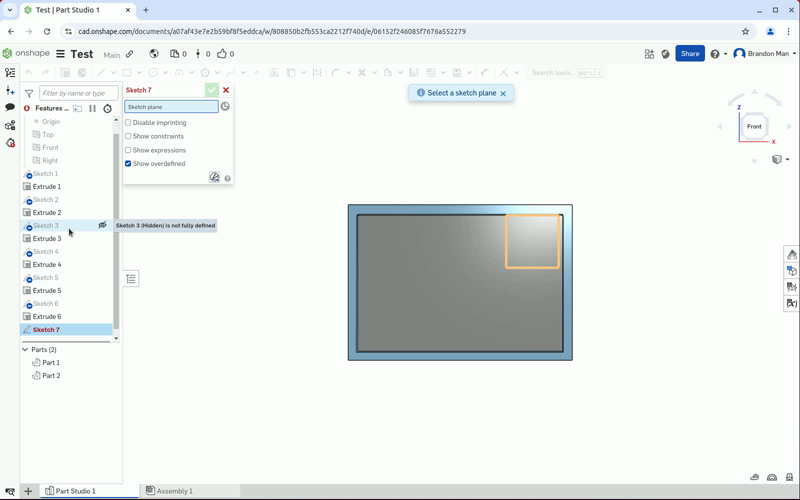
scroll(3)
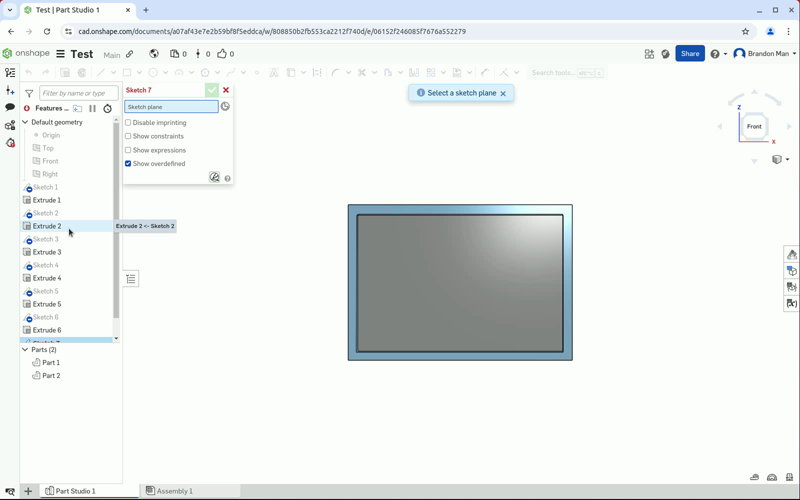
mouse_move(69, 163)
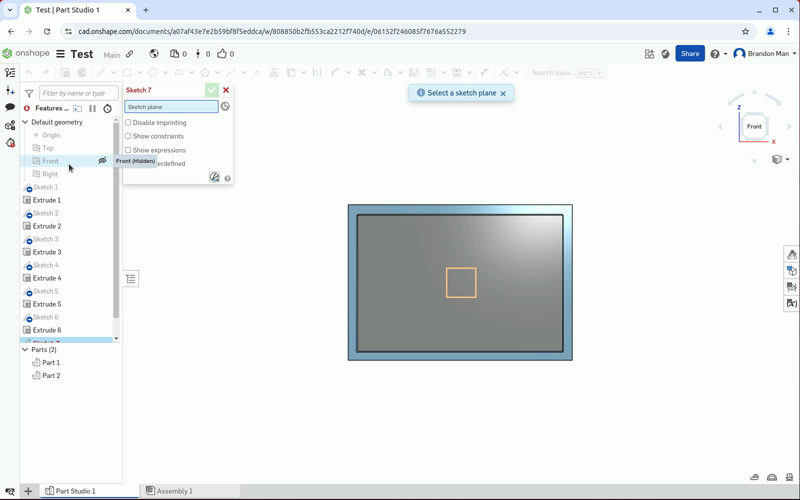
click(69, 163)
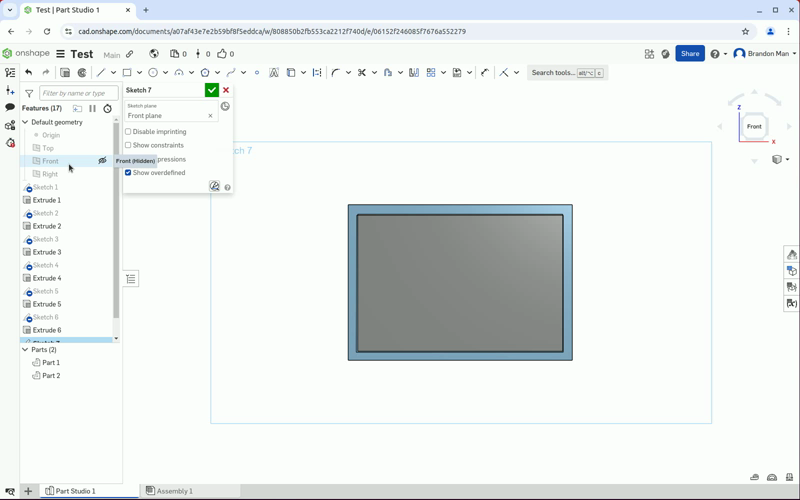
mouse_move(73, 352)
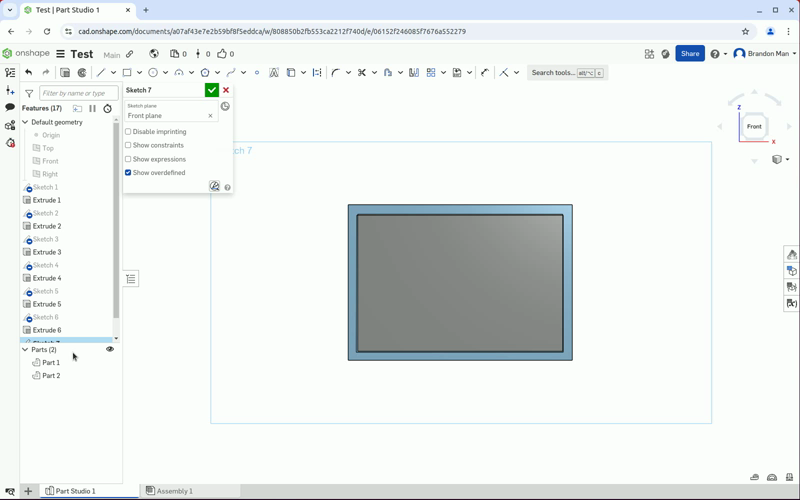
key(y)
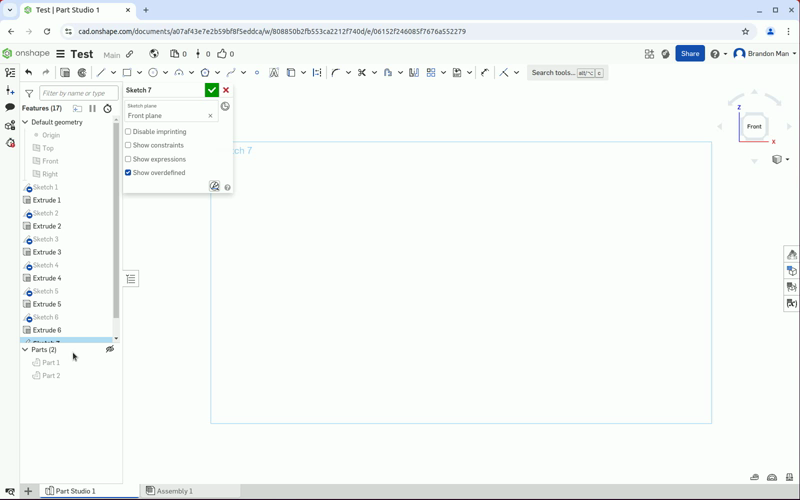
key(l)
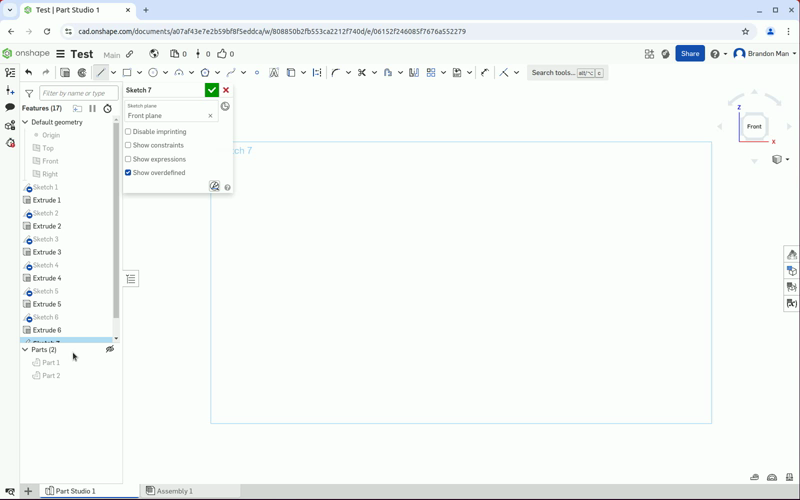
key_down(shift)
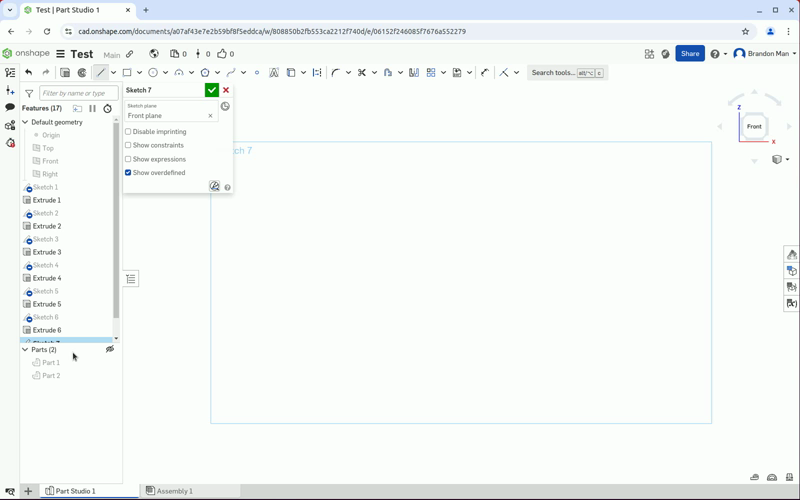
mouse_move(434, 356)
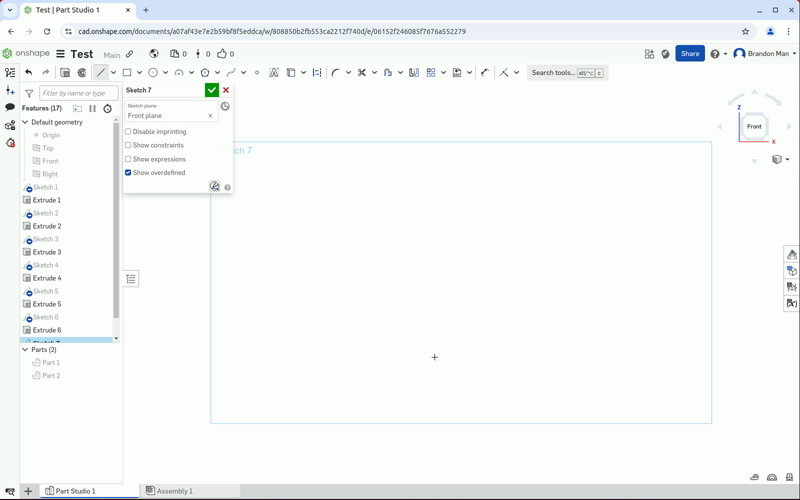
click(434, 356)
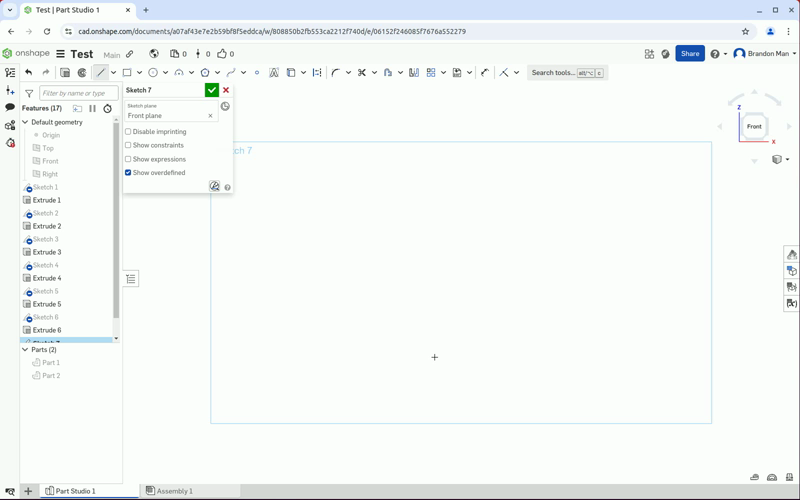
key_up(shift)
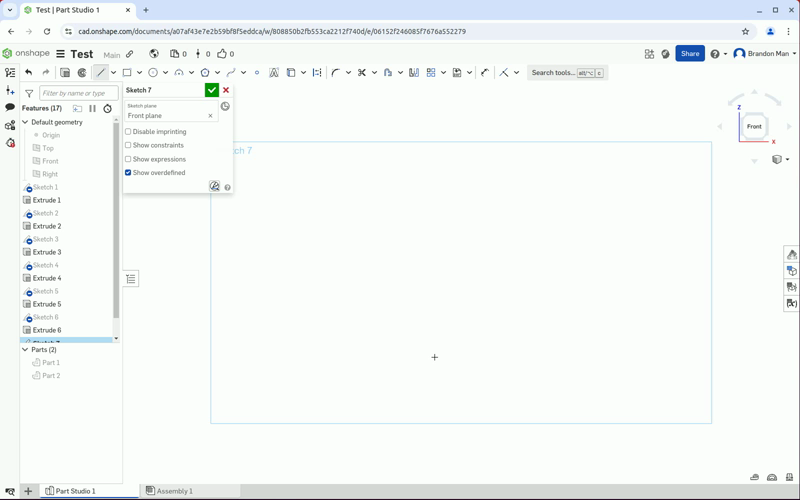
key_down(shift)
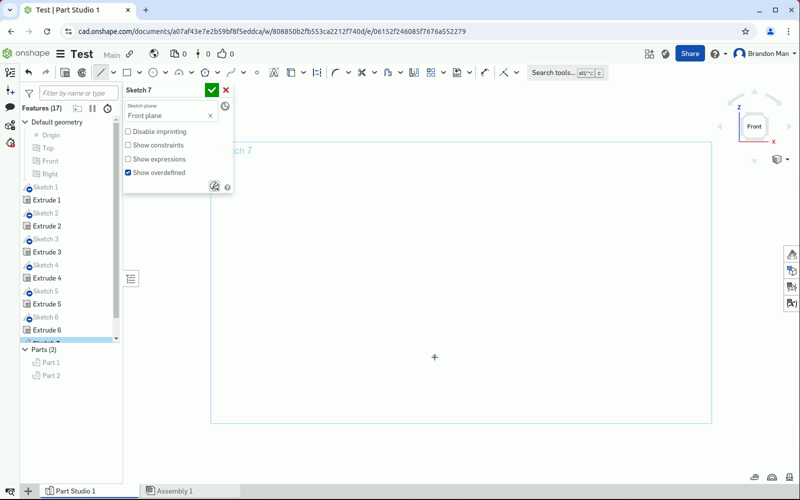
mouse_move(464, 356)
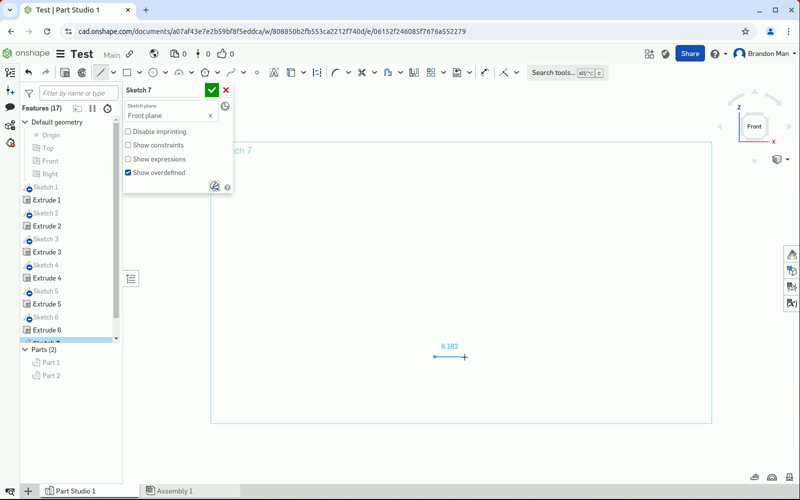
mouse_move(487, 356)
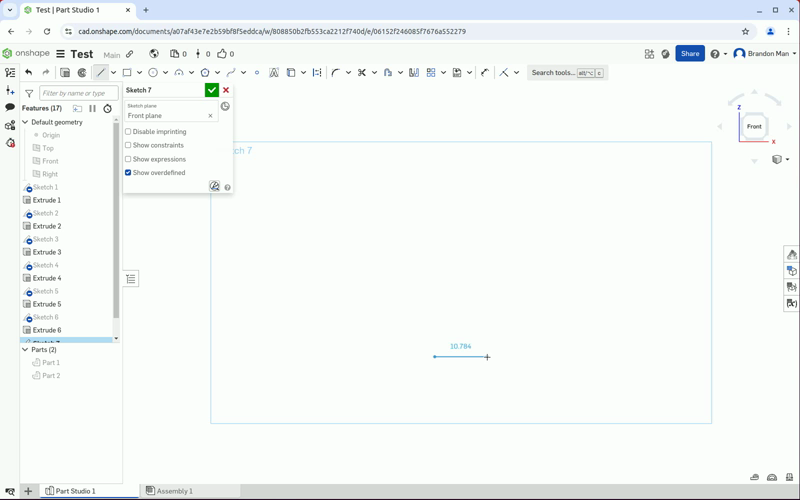
click(487, 356)
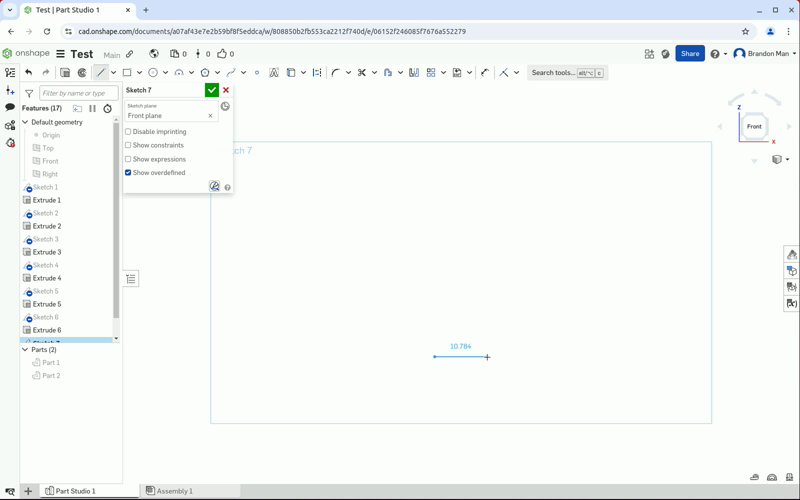
key_up(shift)
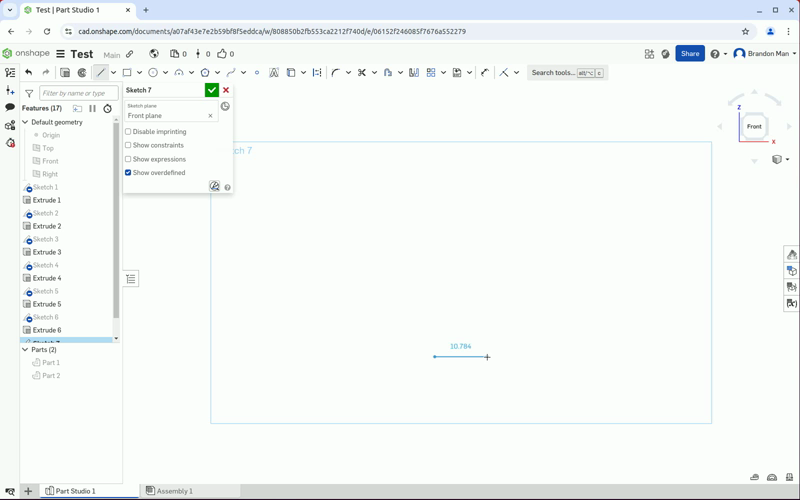
key_down(shift)
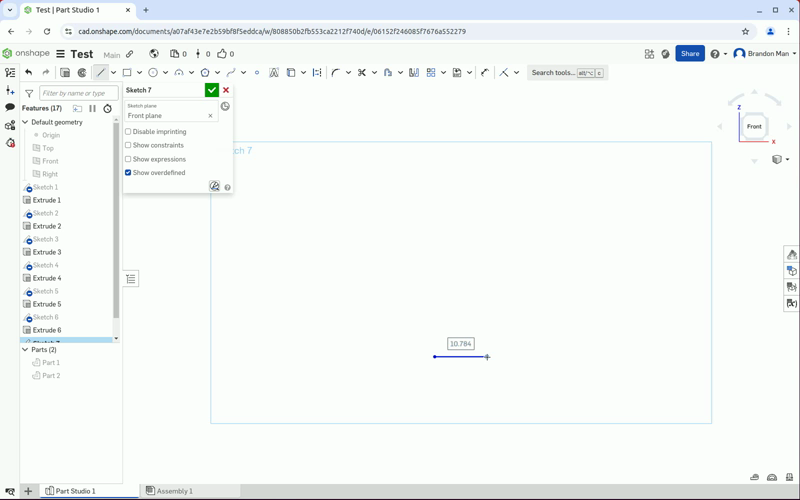
mouse_move(517, 356)
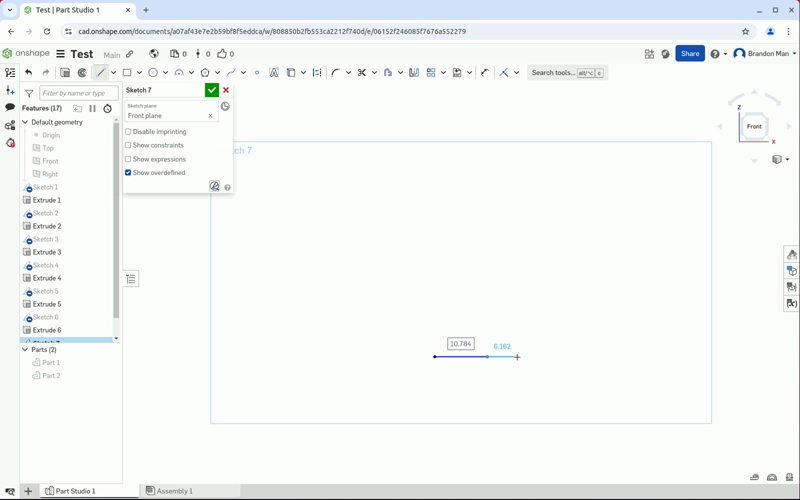
mouse_move(487, 304)
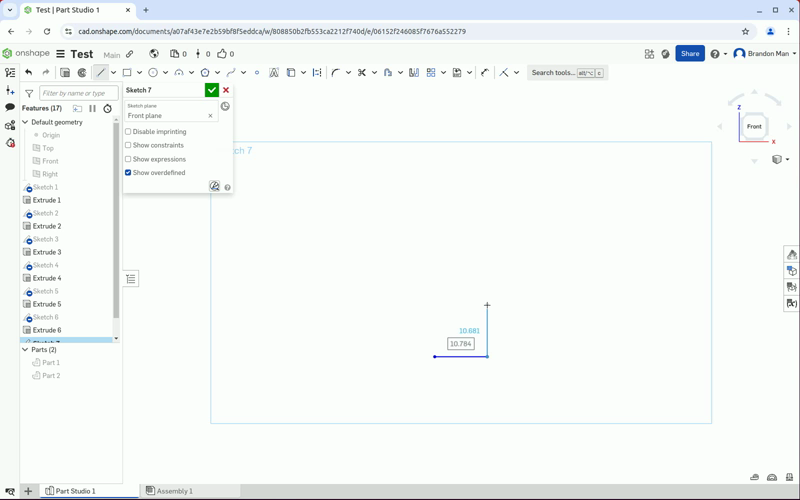
click(487, 304)
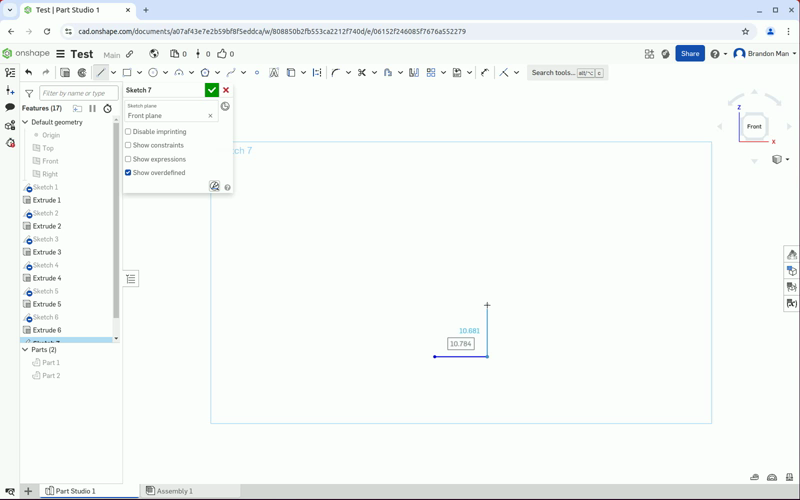
key_up(shift)
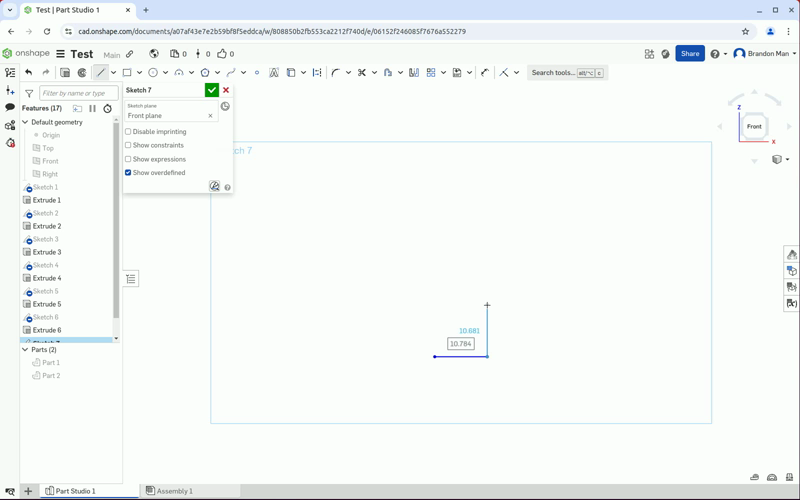
key_down(shift)
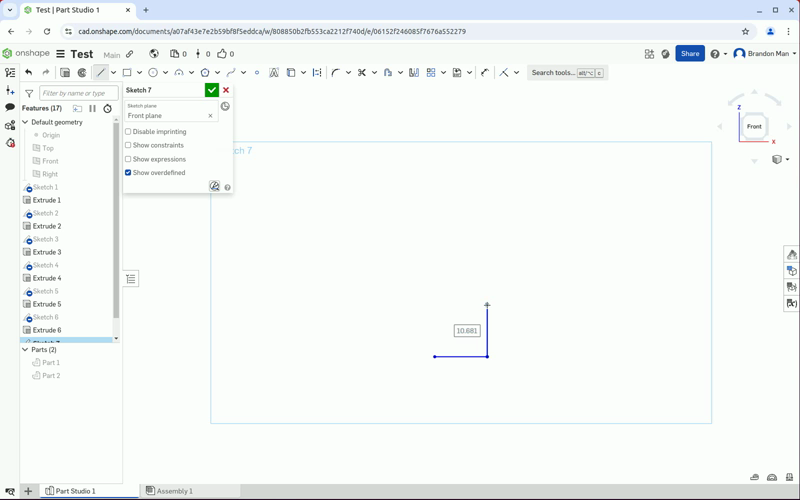
mouse_move(517, 304)
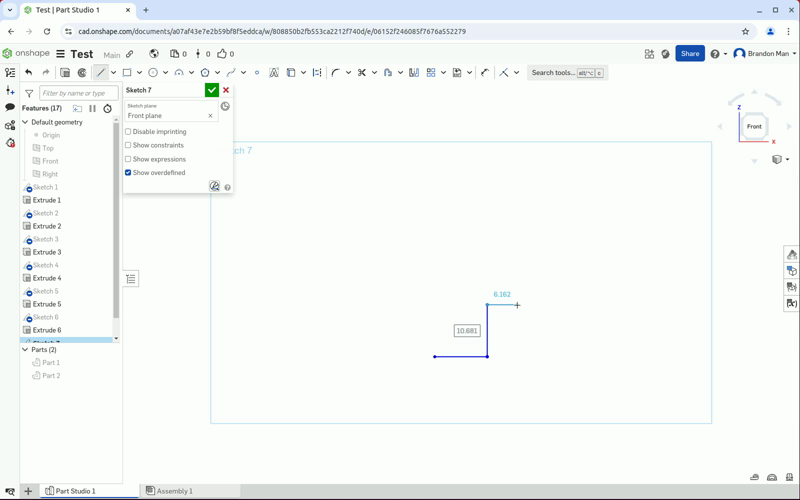
mouse_move(434, 304)
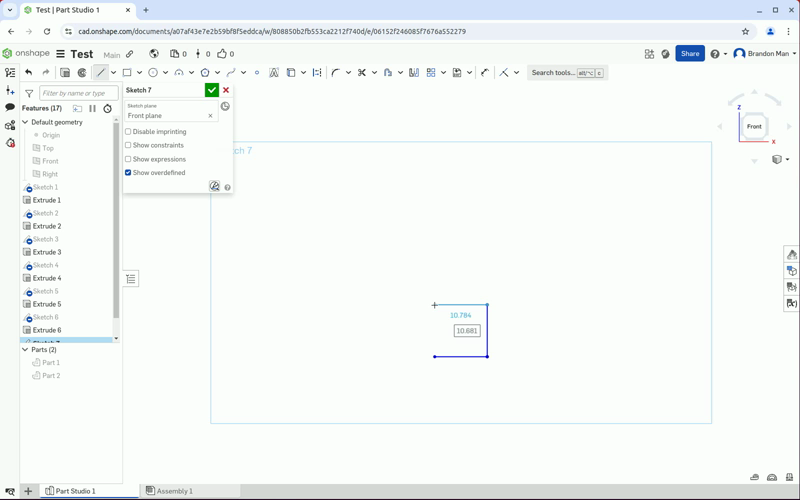
click(434, 304)
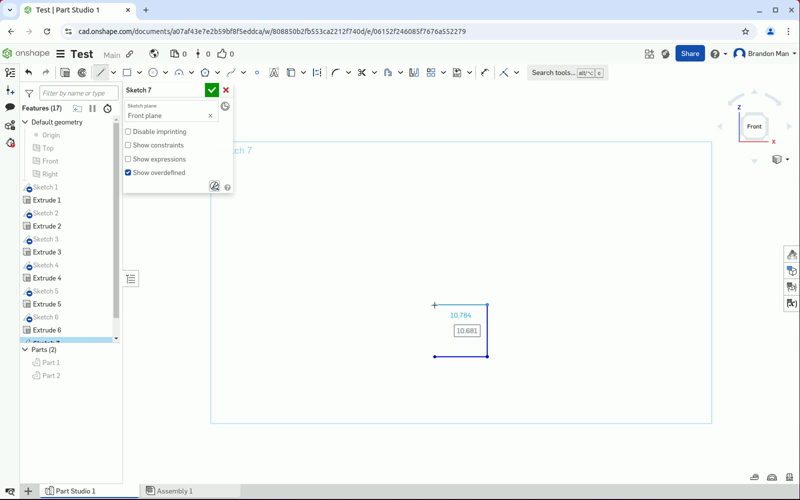
key_up(shift)
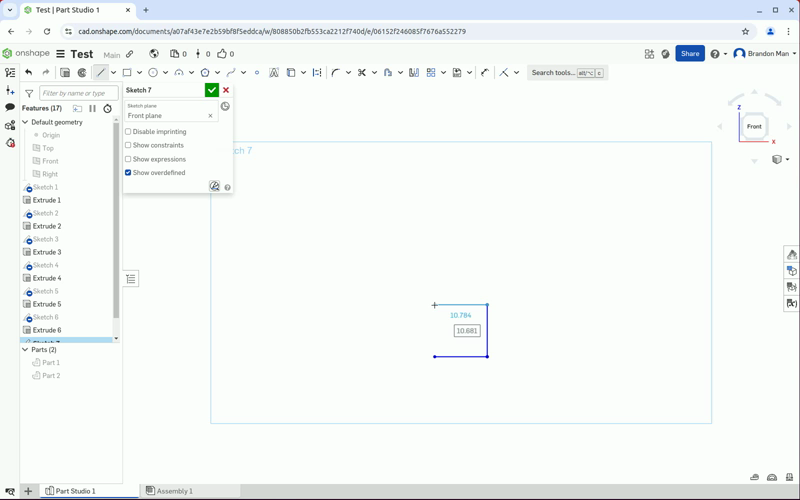
mouse_move(464, 304)
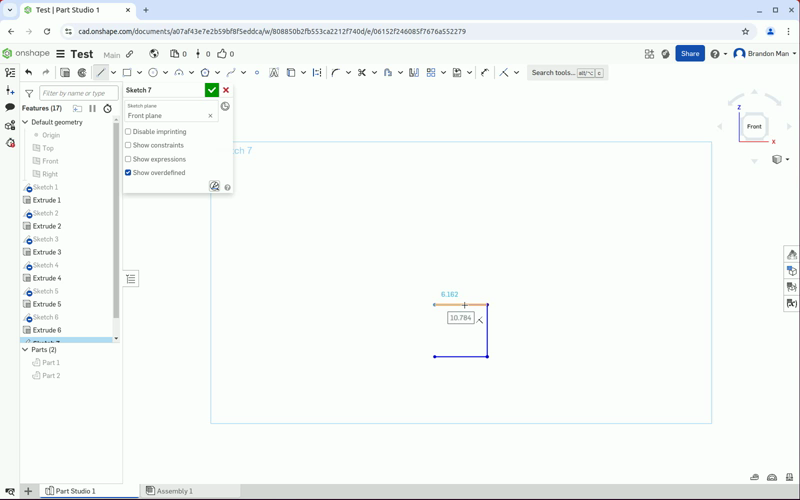
key_down(shift)
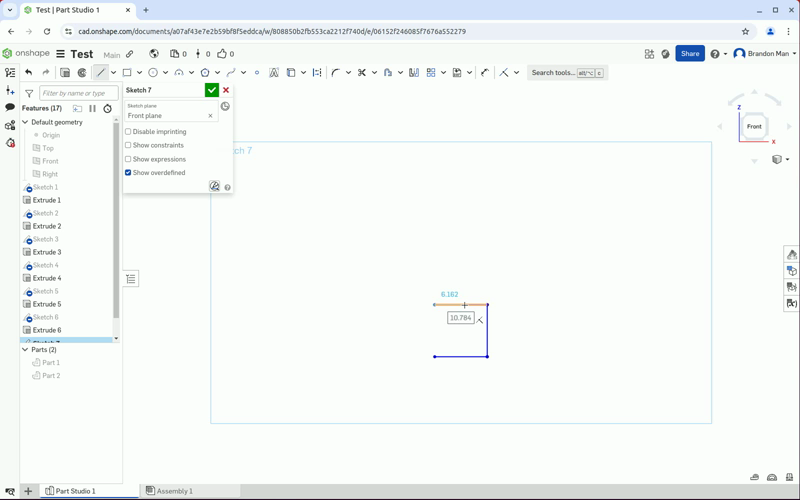
mouse_move(434, 356)
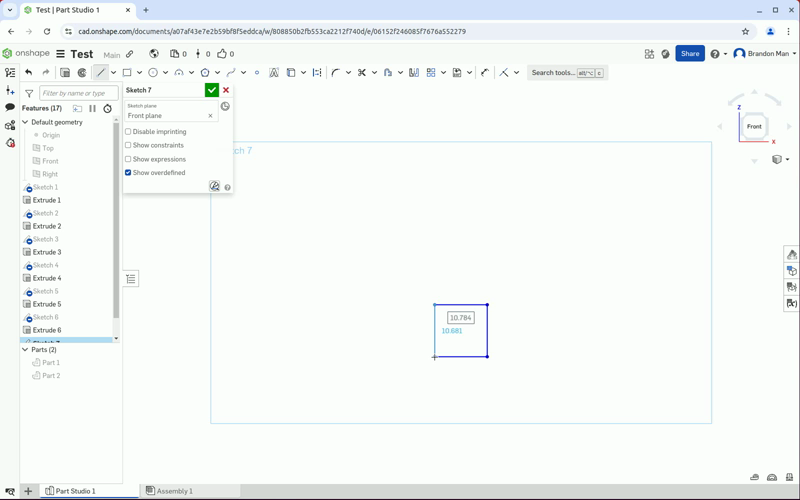
key_up(shift)
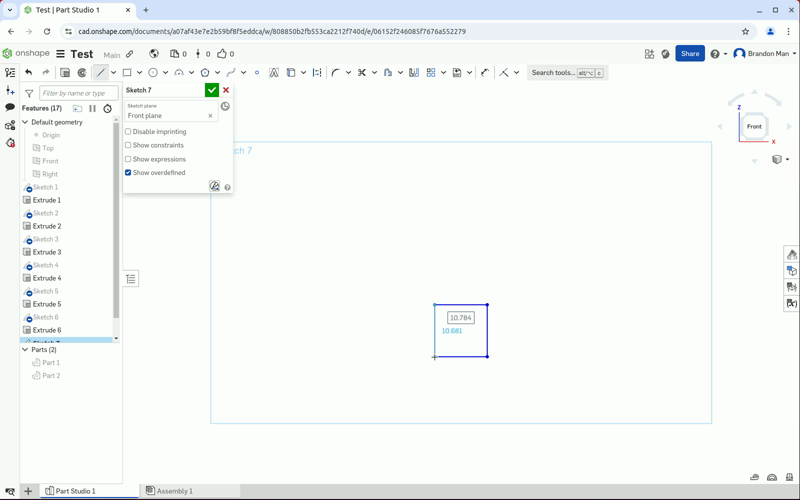
click(434, 356)
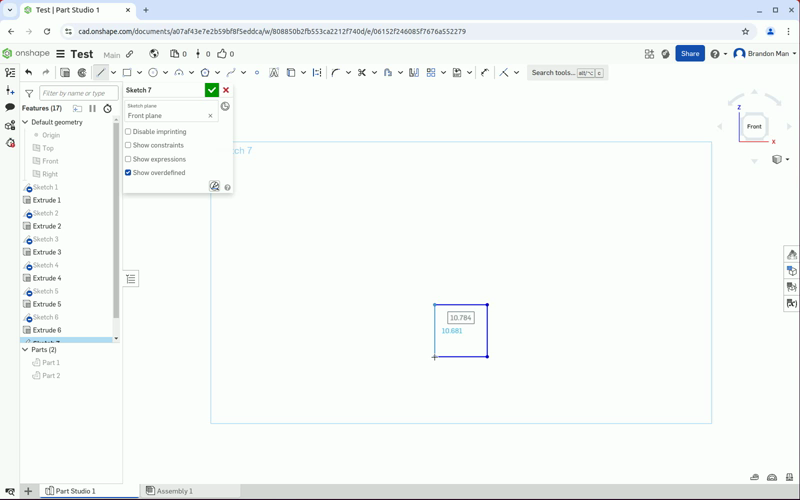
key(esc)
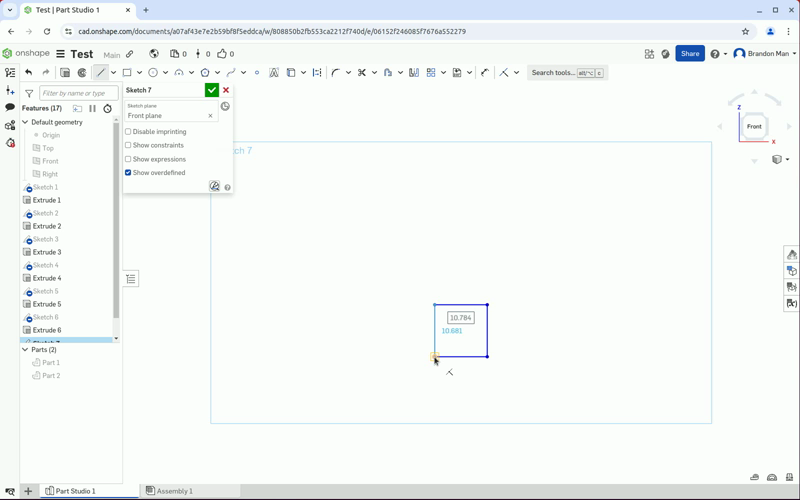
mouse_move(479, 344)
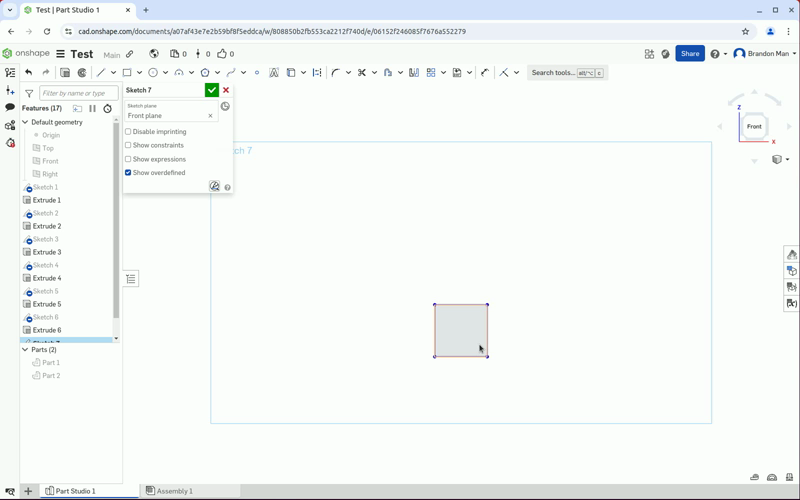
click(479, 344)
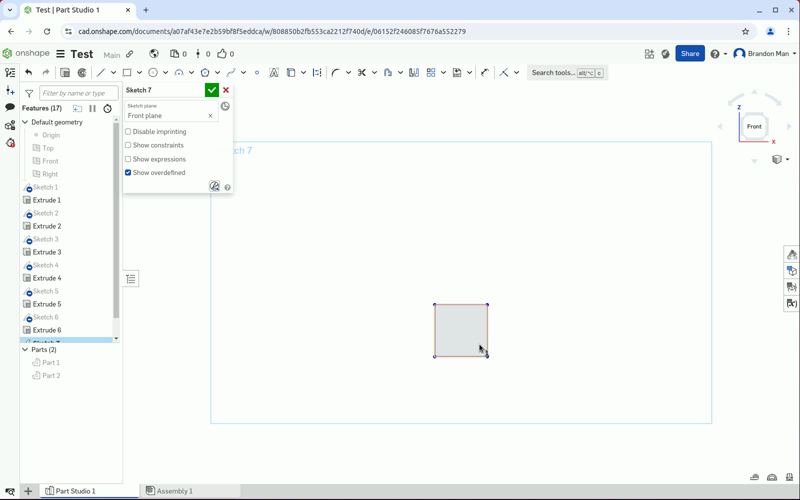
mouse_move(73, 352)
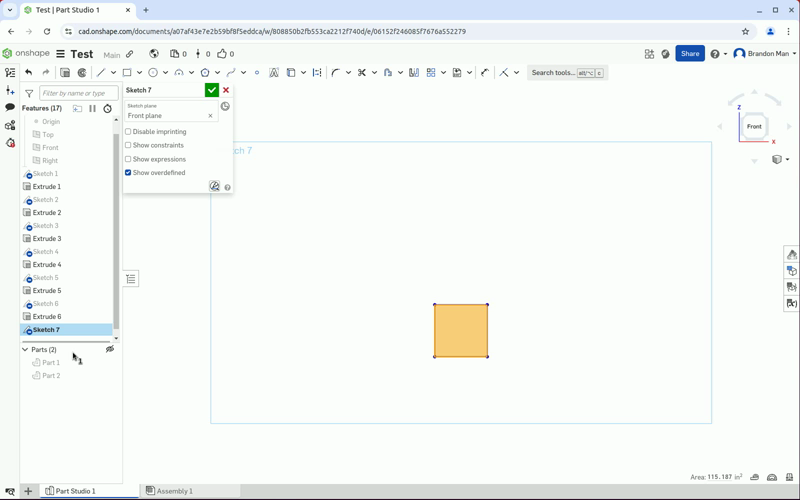
key(shift+y)
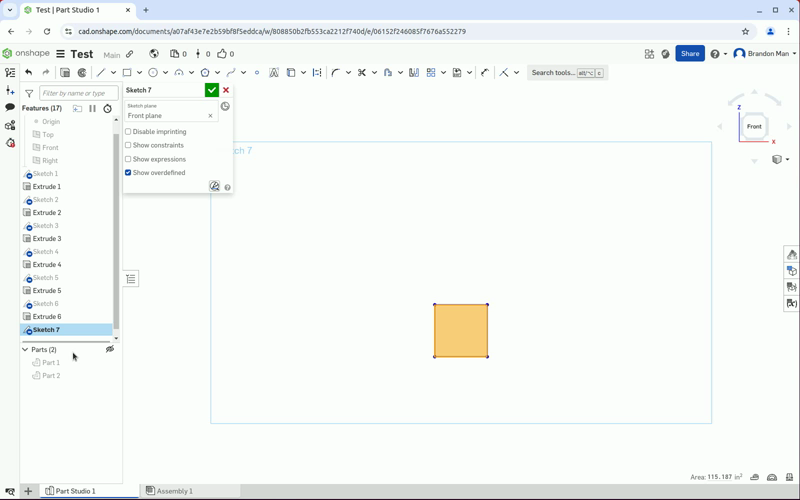
key(shift+e)
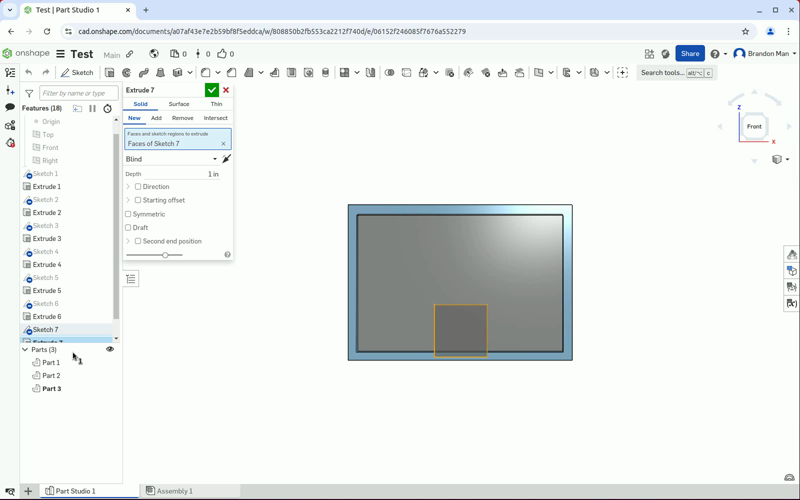
mouse_move(143, 106)
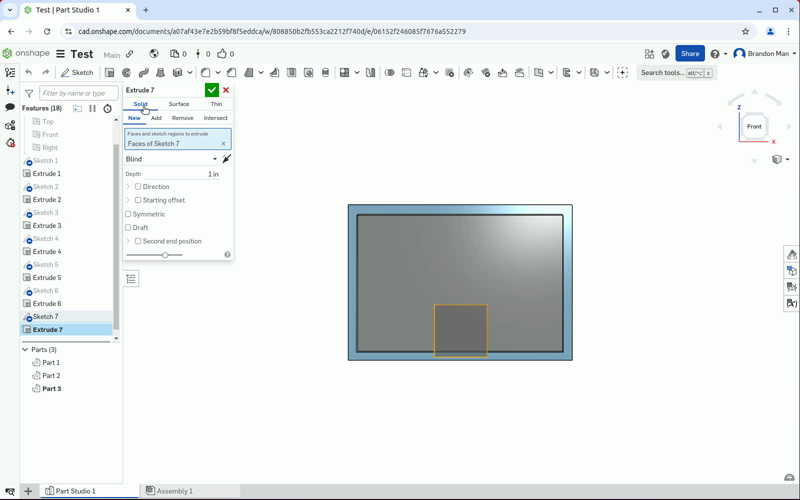
click(143, 106)
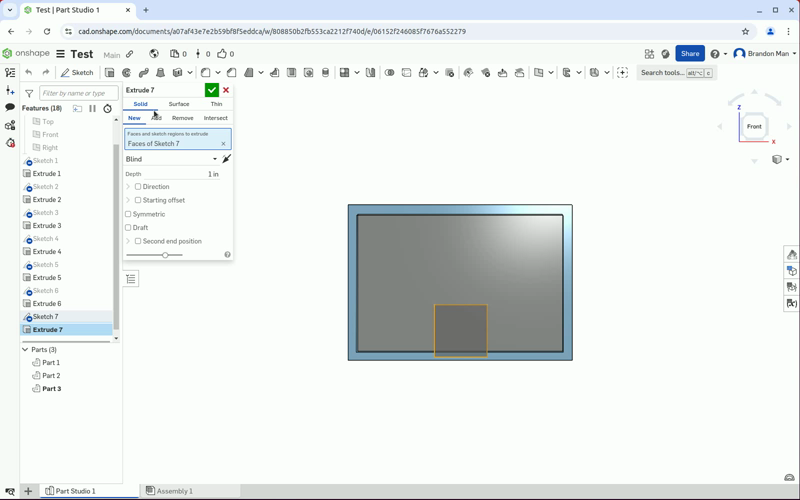
mouse_move(186, 120)
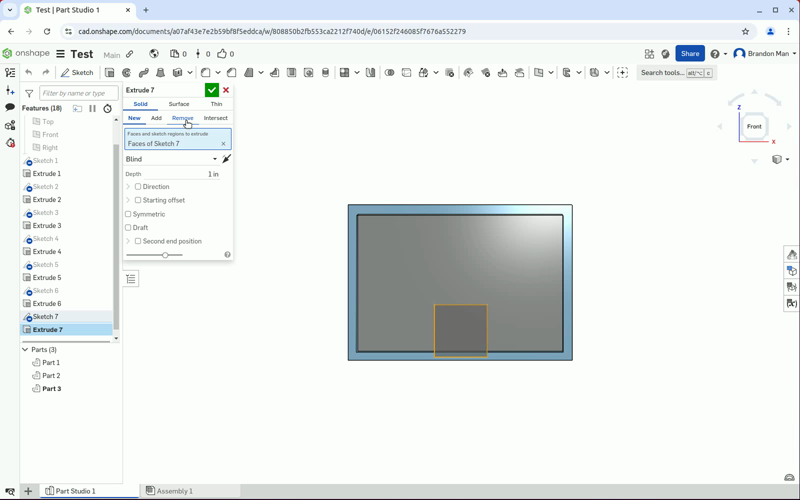
click(186, 120)
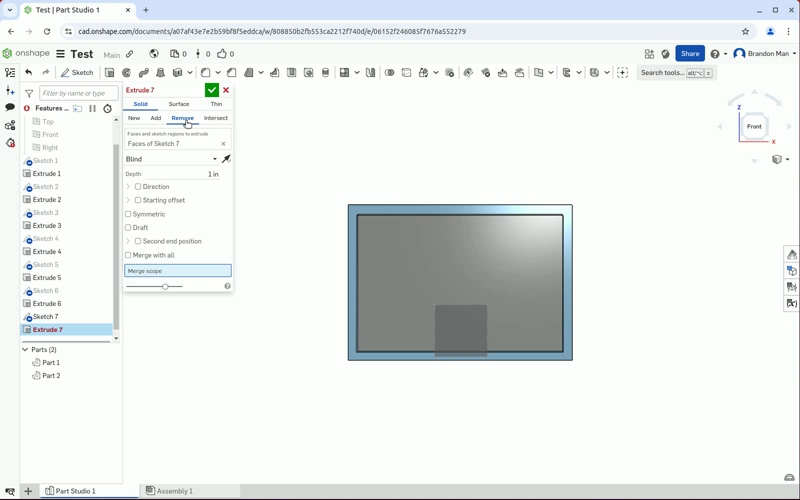
key(tab, 4)
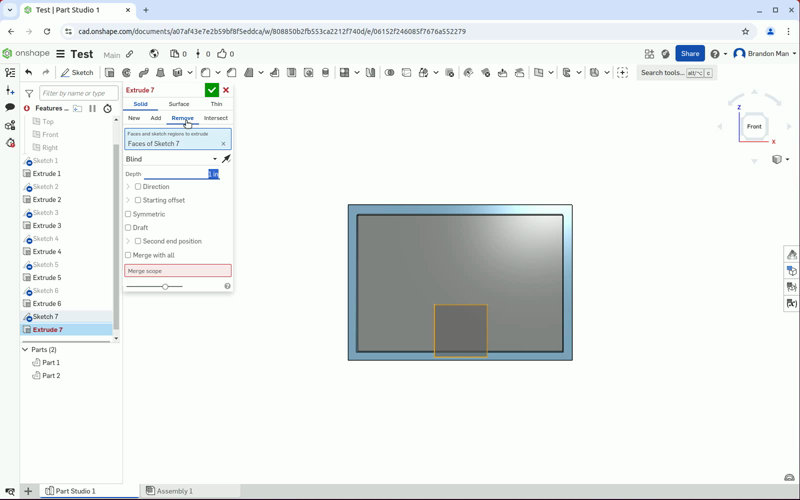
text(-12.758)
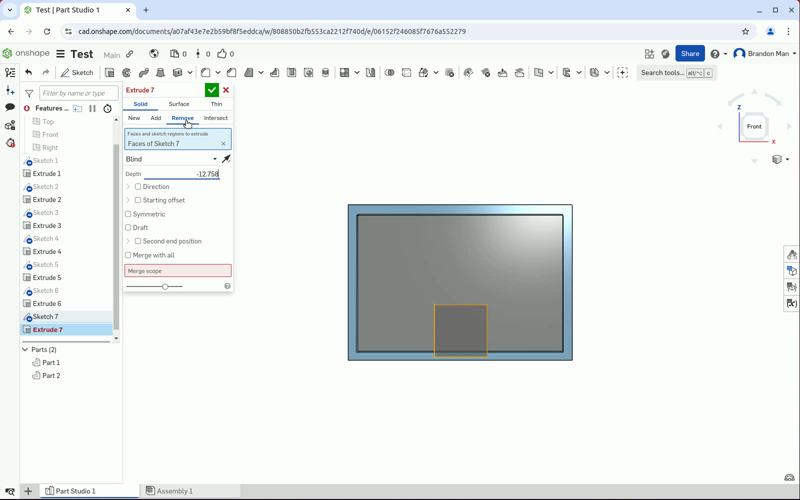
key(tab, 6)
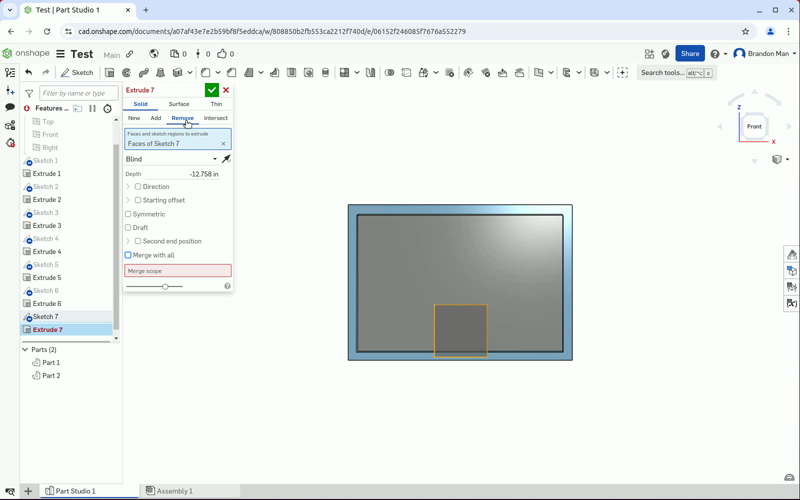
key(space)
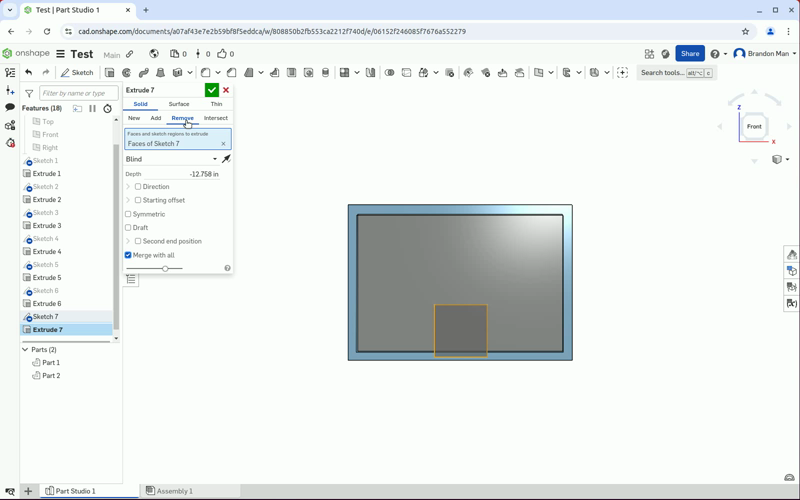
key(enter)
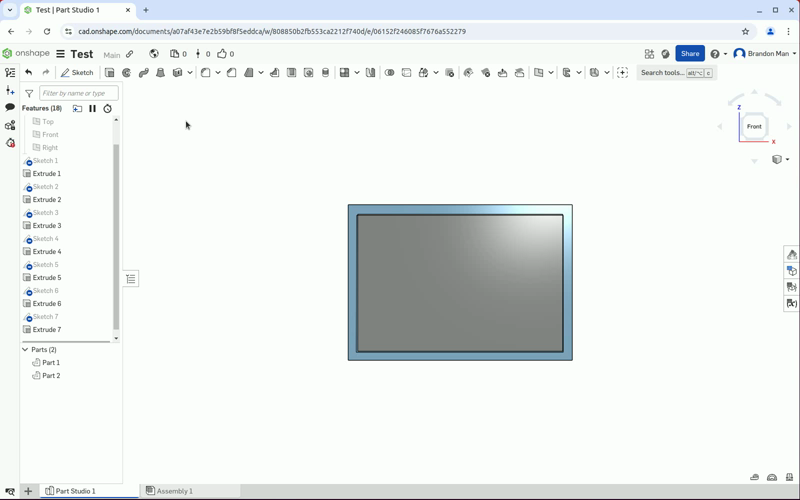
key(shift+h)
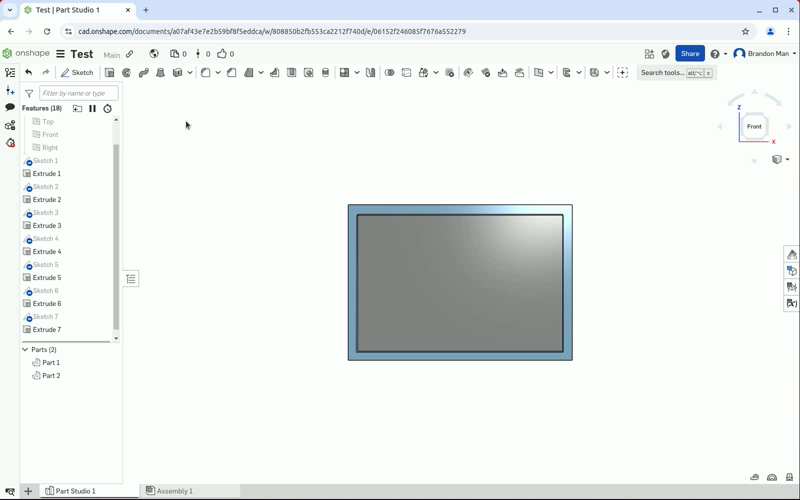
key(shift+h)
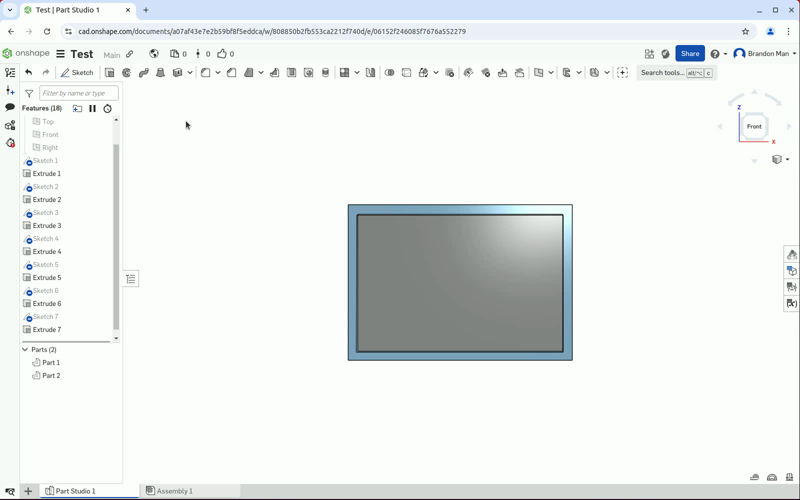
mouse_move(69, 163)
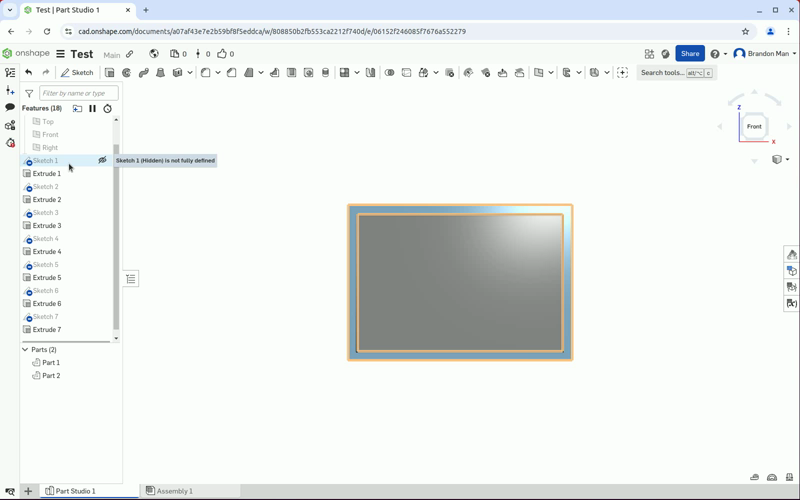
click(69, 163)
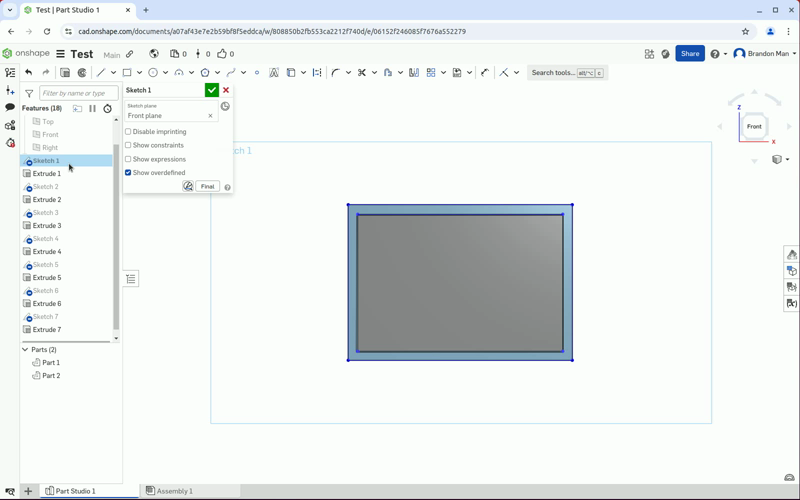
mouse_move(229, 92)
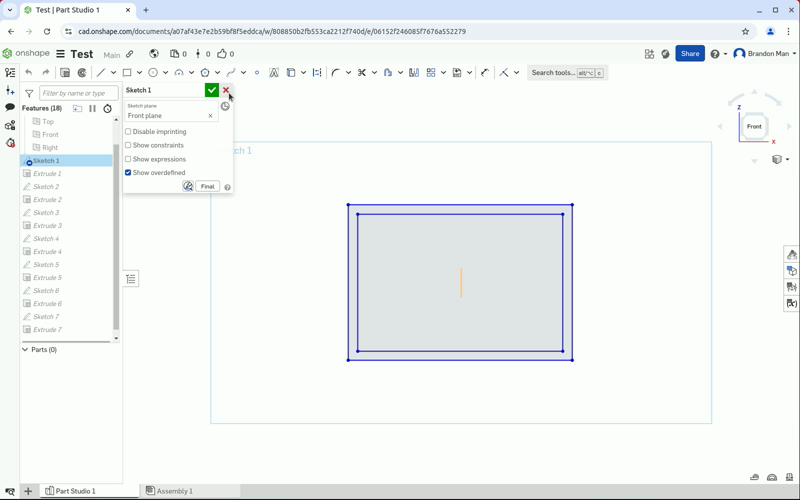
click(229, 92)
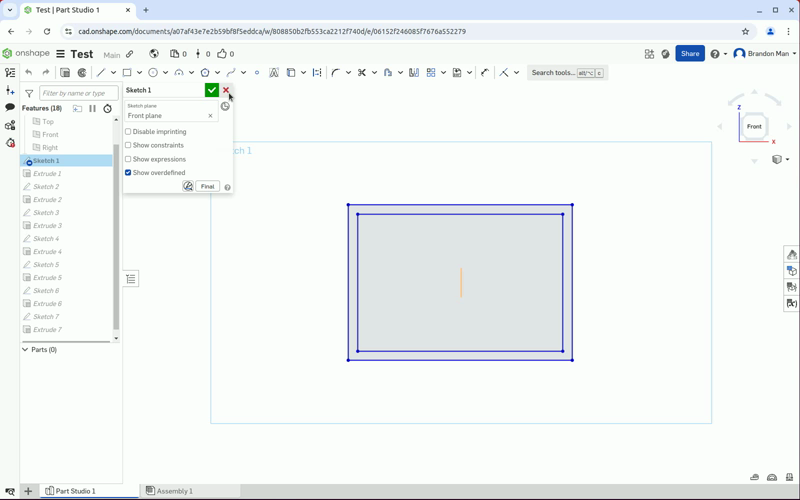
key(shift+s)
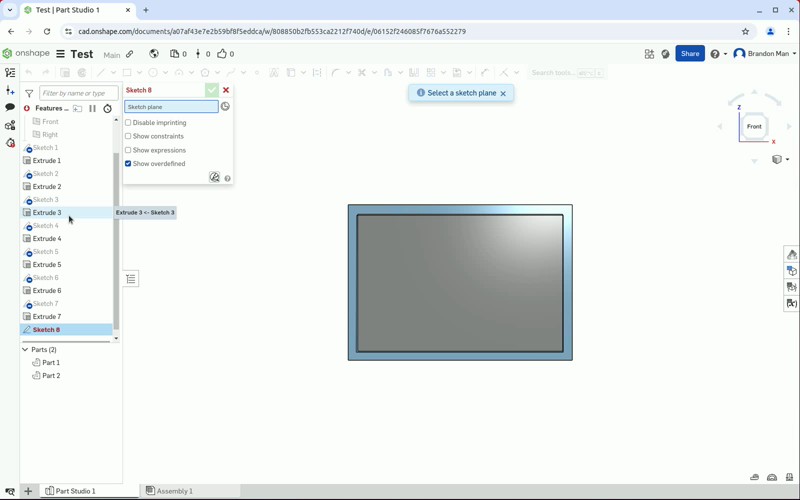
scroll(3)
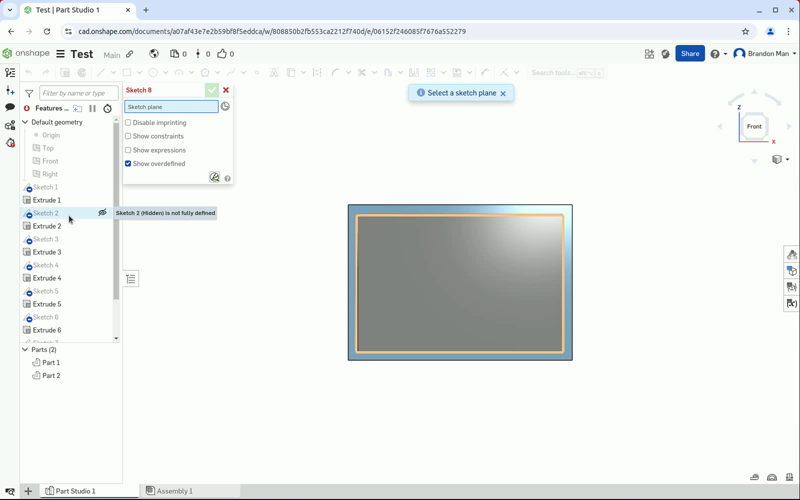
mouse_move(69, 163)
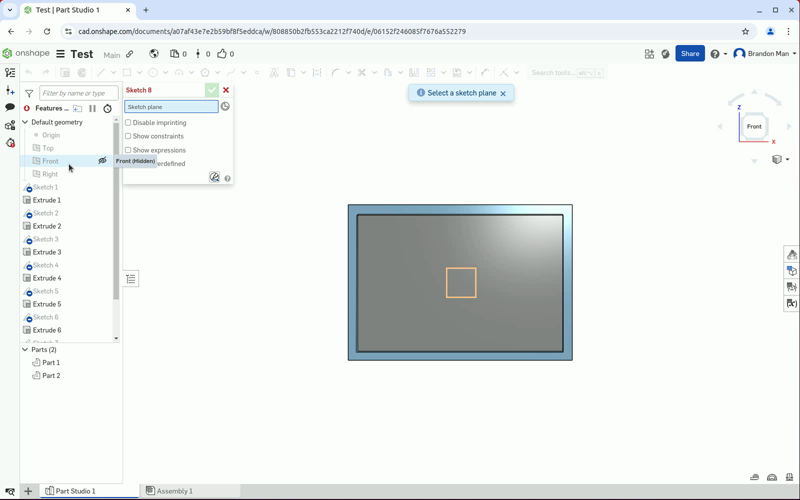
click(69, 163)
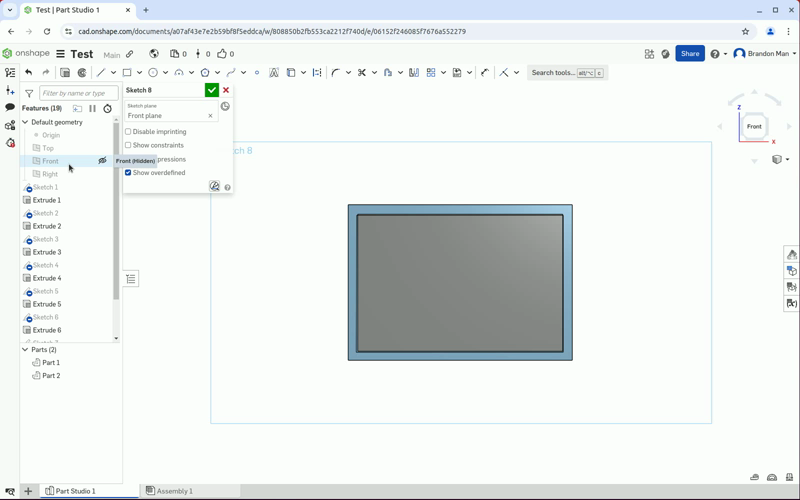
mouse_move(73, 352)
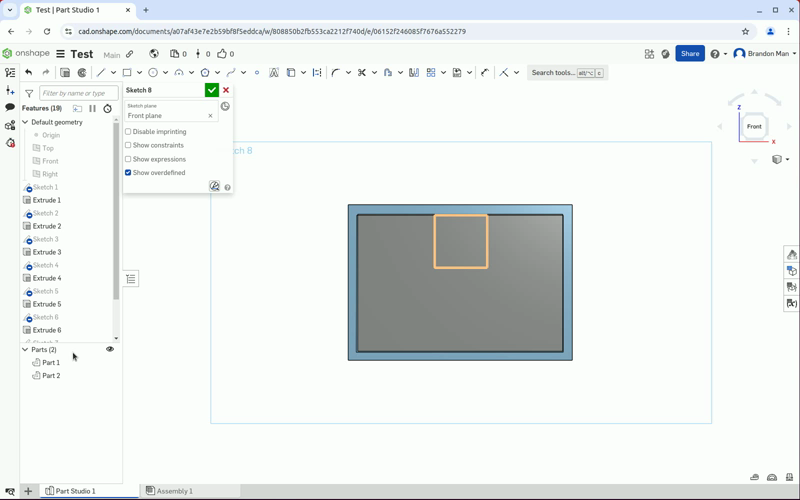
key(y)
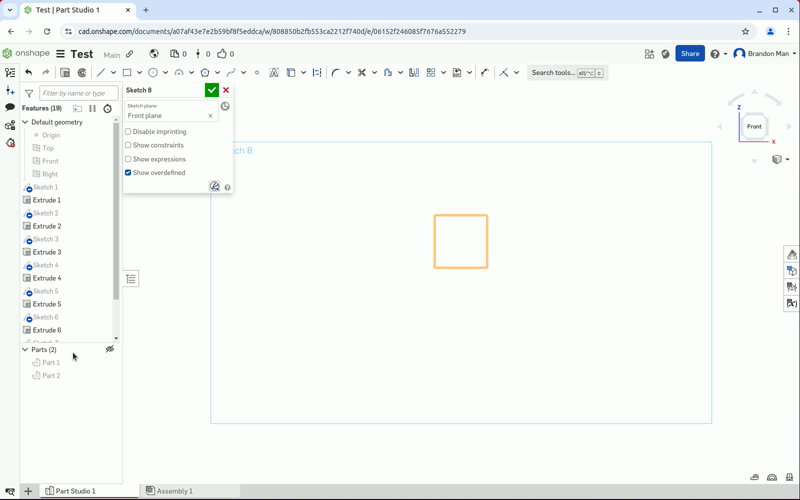
key(l)
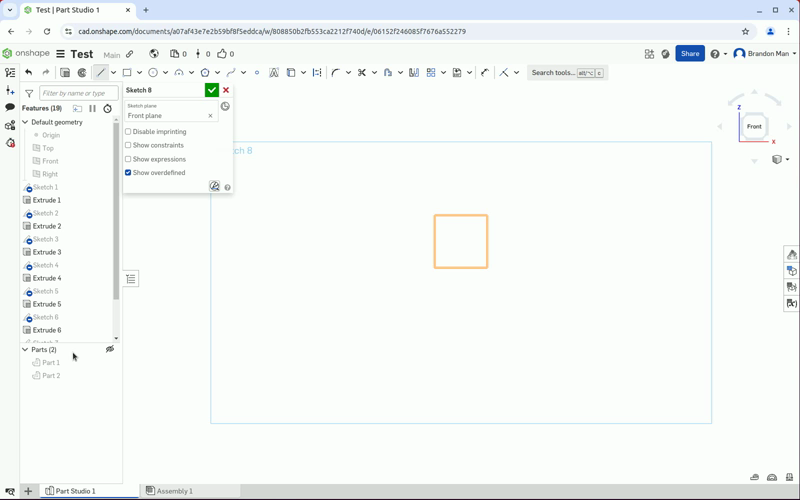
key_down(shift)
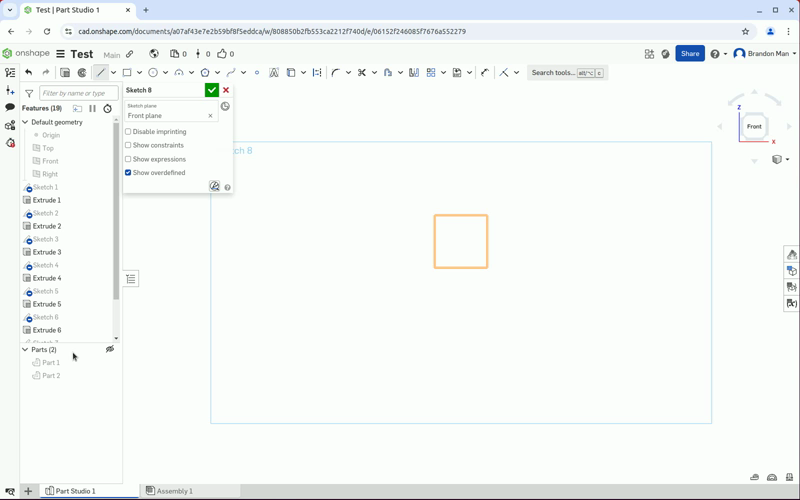
mouse_move(507, 355)
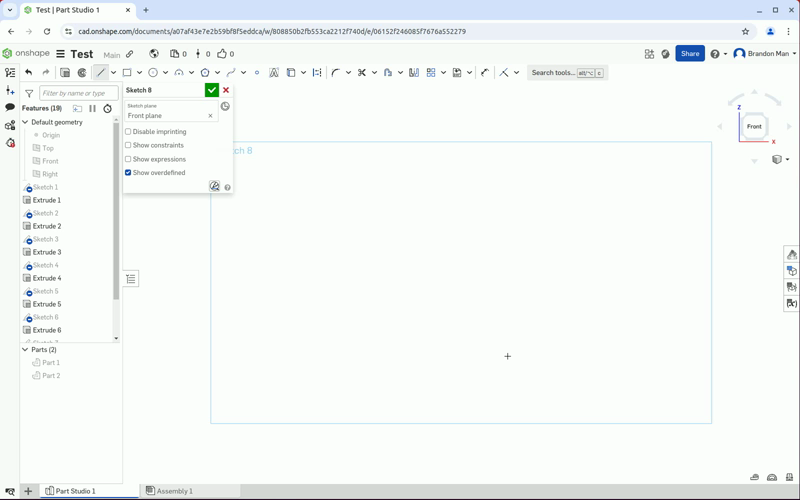
click(507, 355)
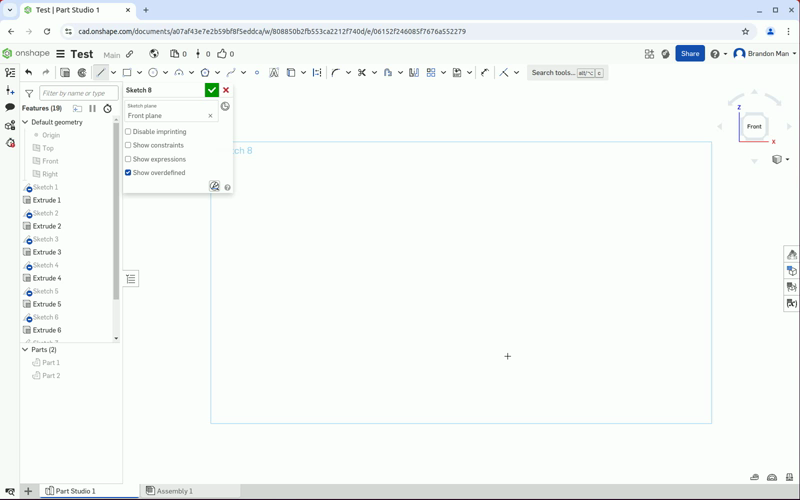
key_up(shift)
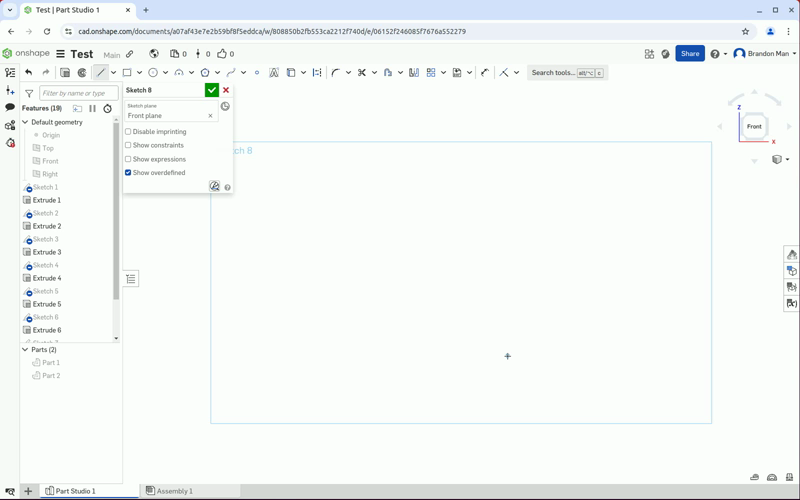
key_down(shift)
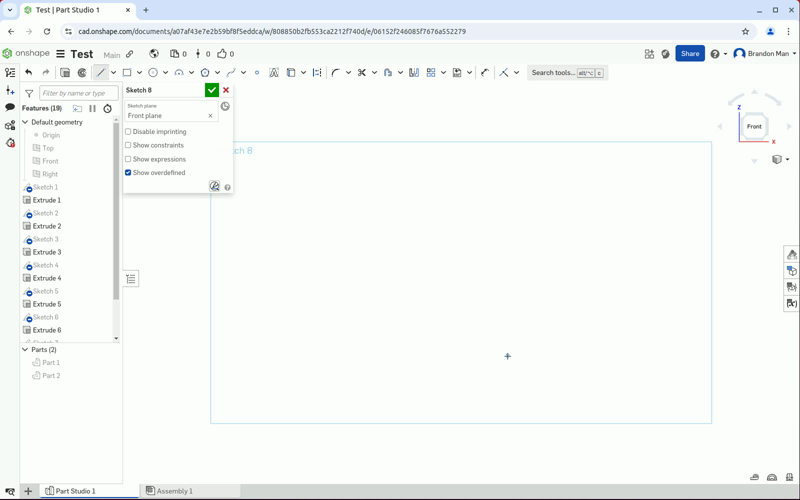
mouse_move(537, 355)
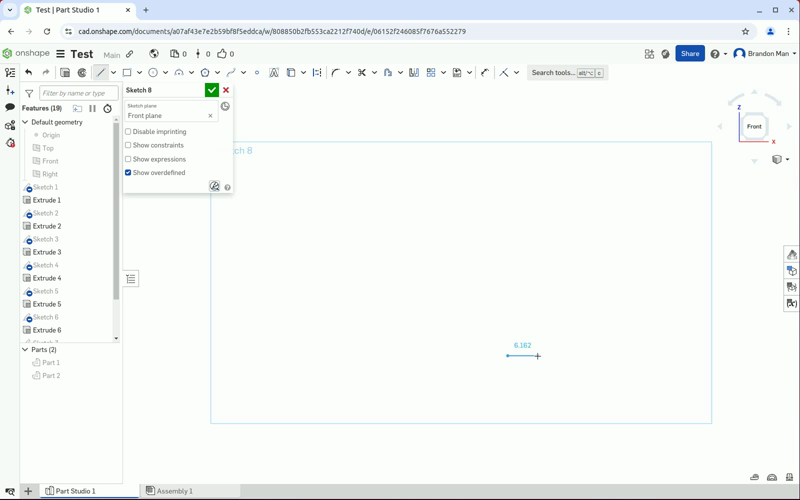
mouse_move(559, 355)
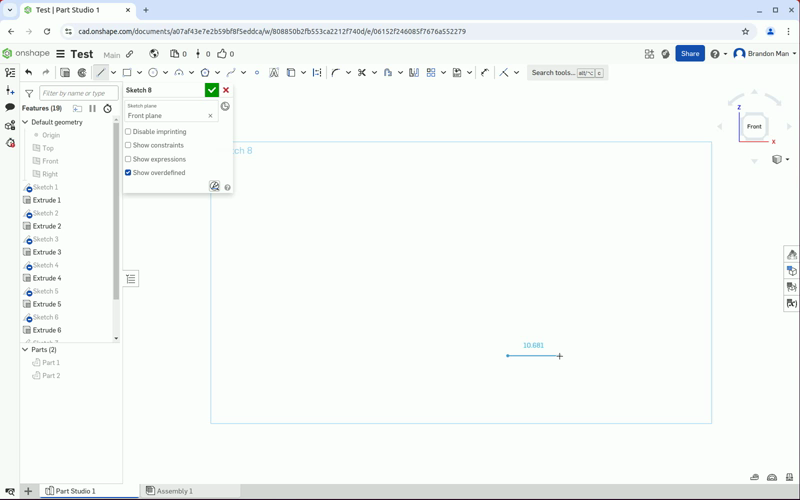
click(559, 355)
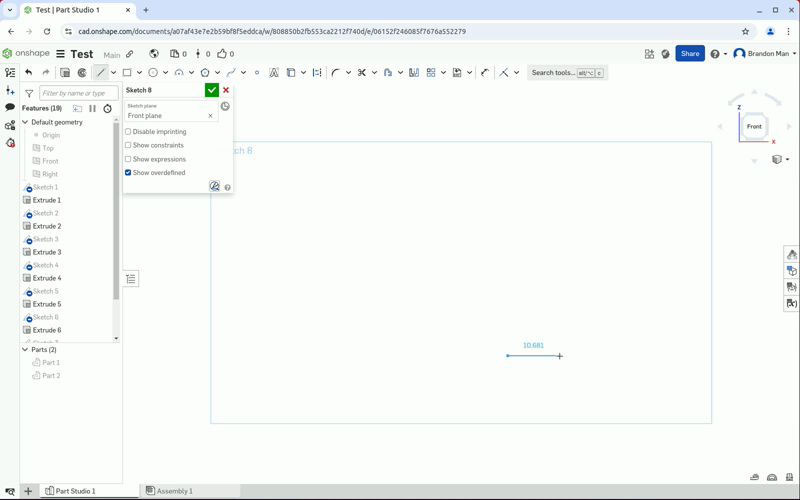
key_up(shift)
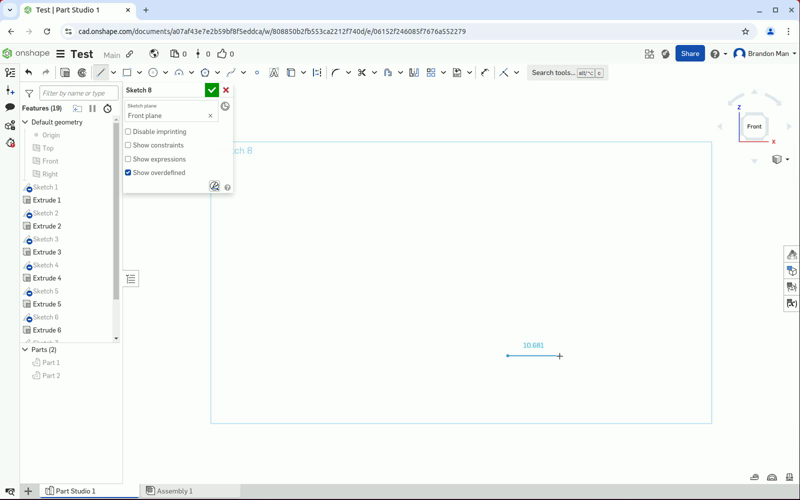
key_down(shift)
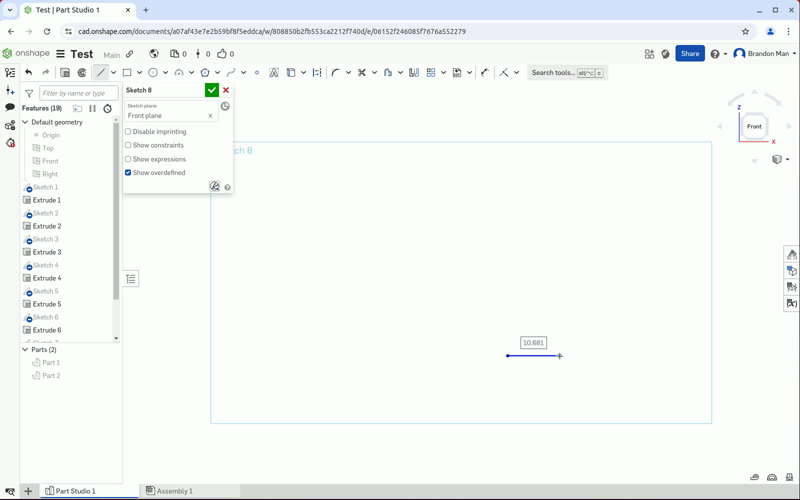
mouse_move(589, 355)
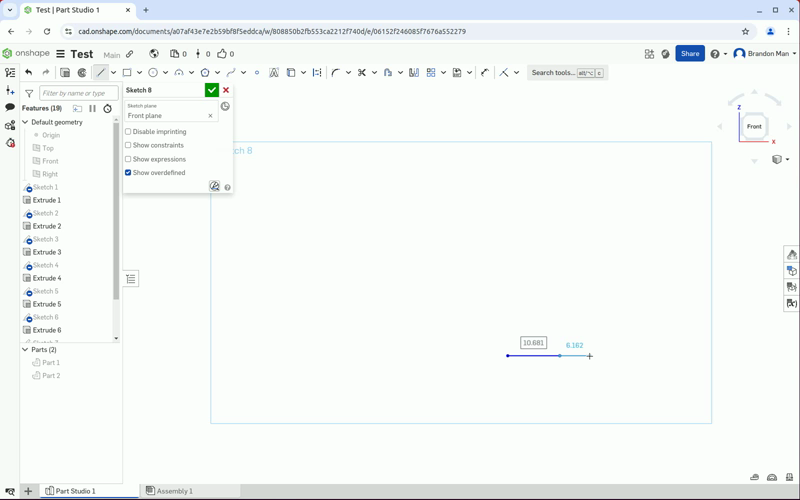
mouse_move(559, 303)
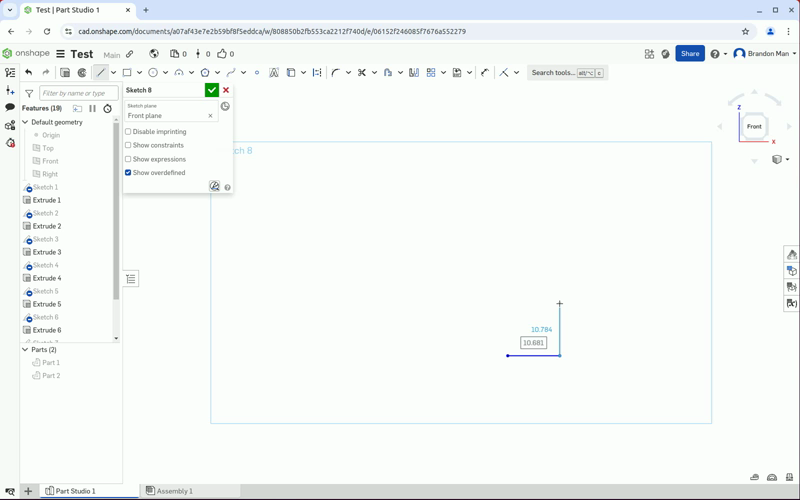
click(559, 303)
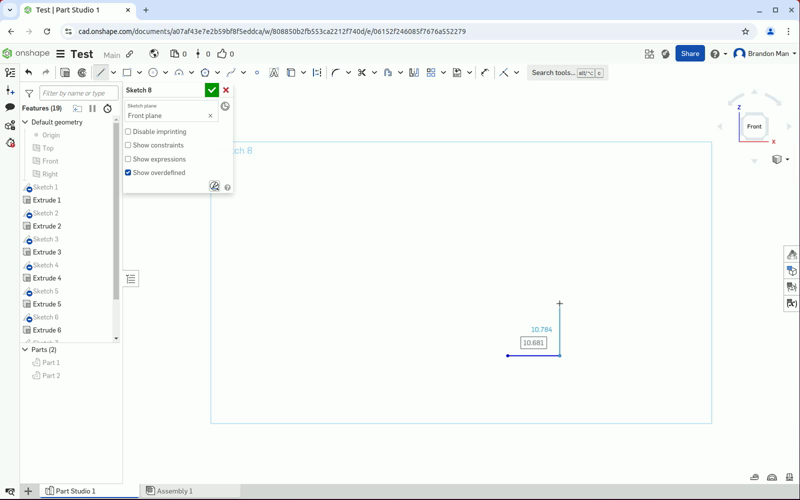
key_up(shift)
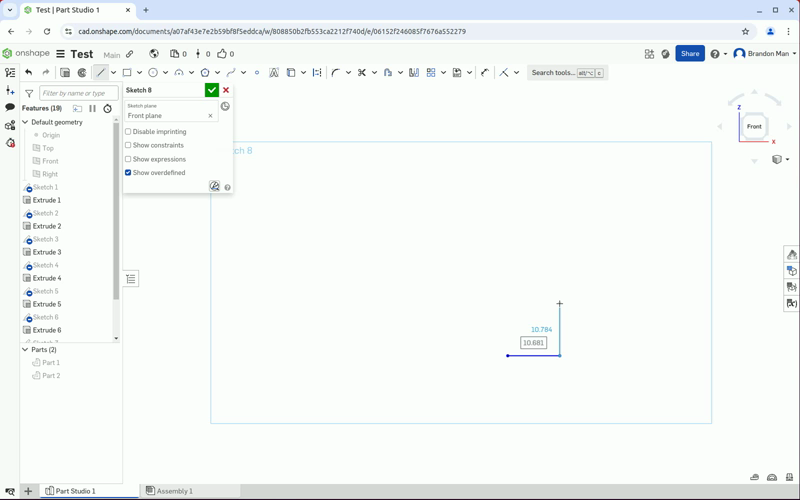
key_down(shift)
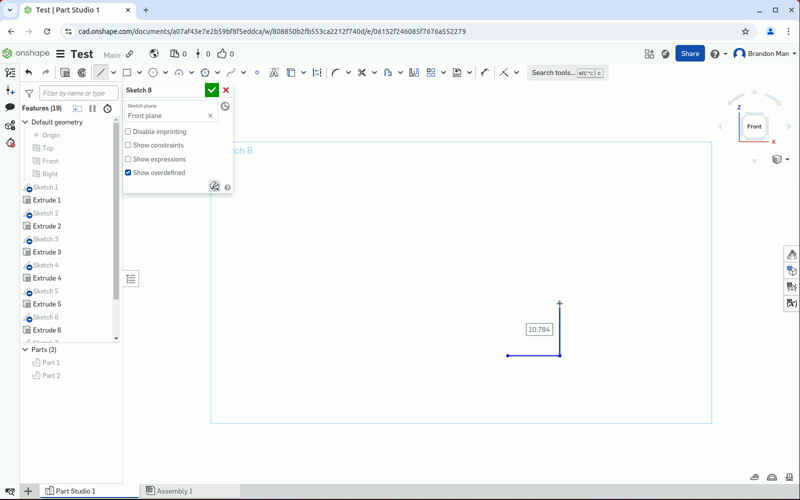
mouse_move(589, 303)
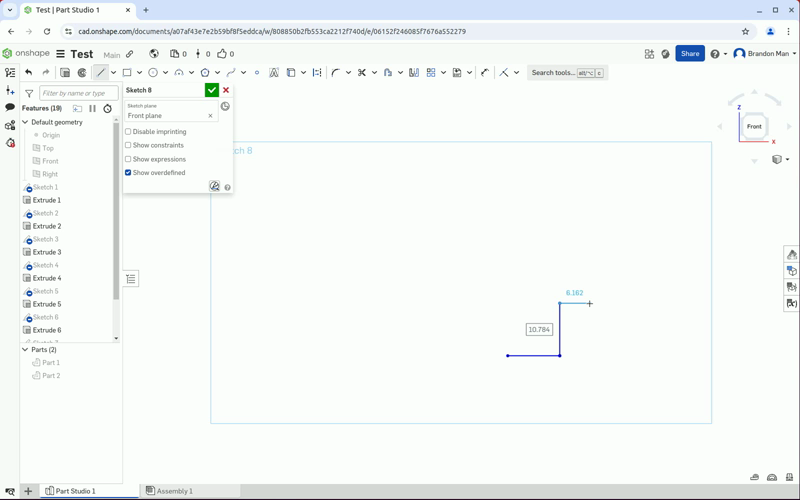
mouse_move(507, 303)
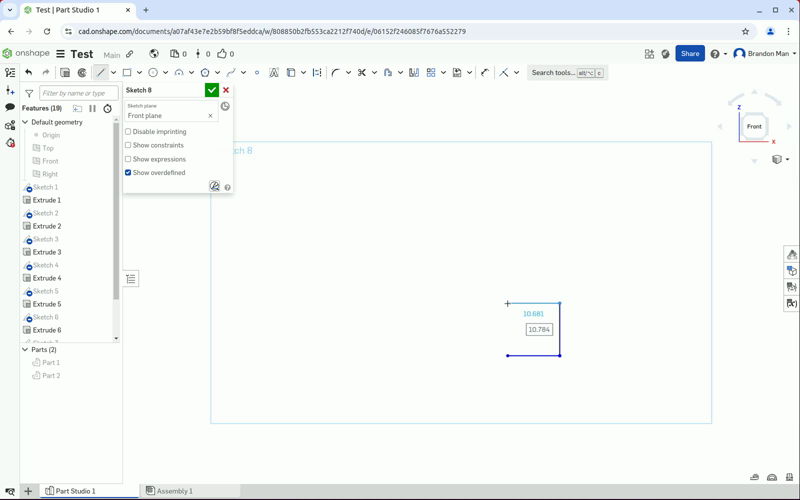
click(507, 303)
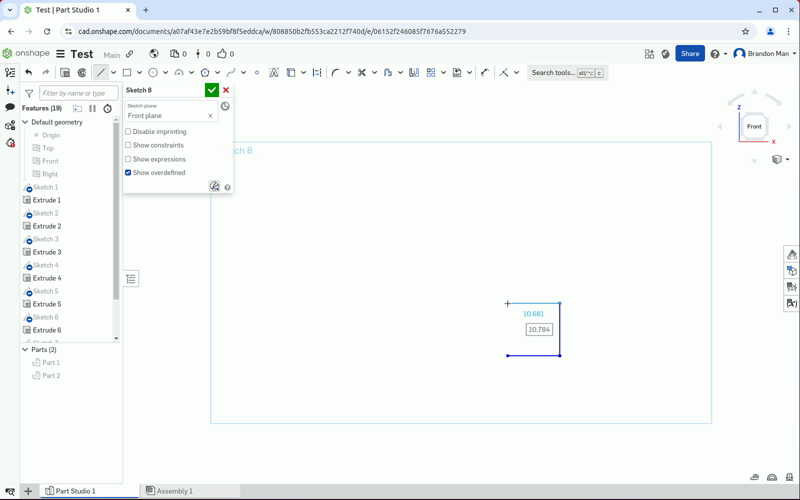
key_up(shift)
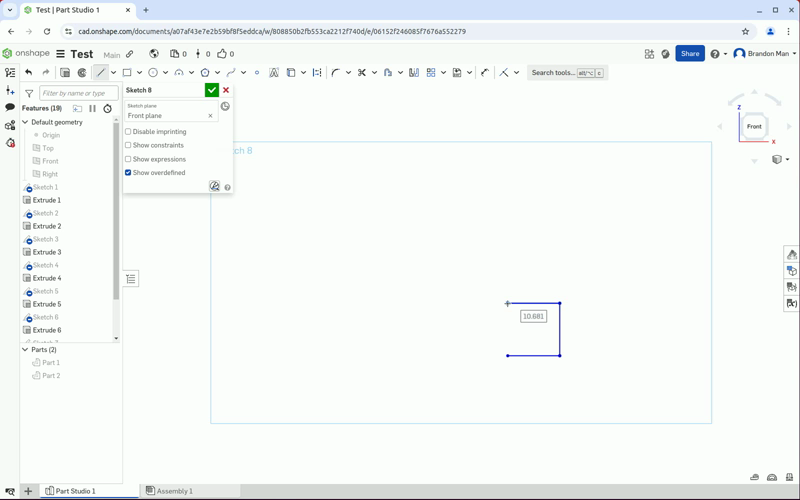
mouse_move(537, 303)
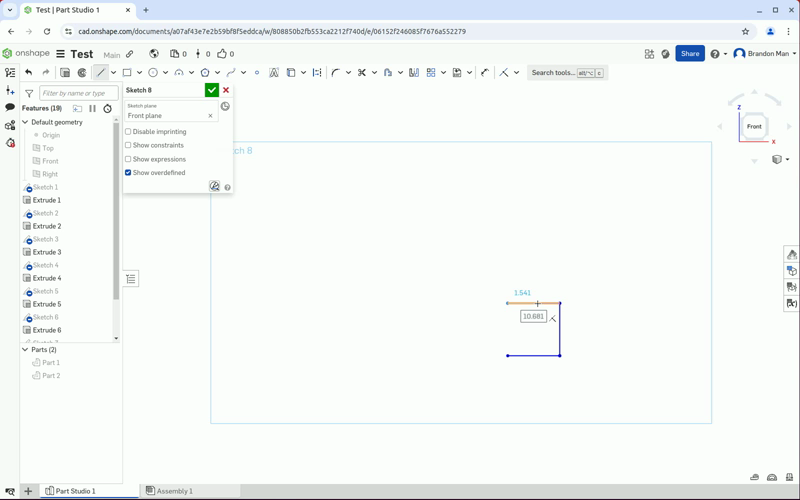
key_down(shift)
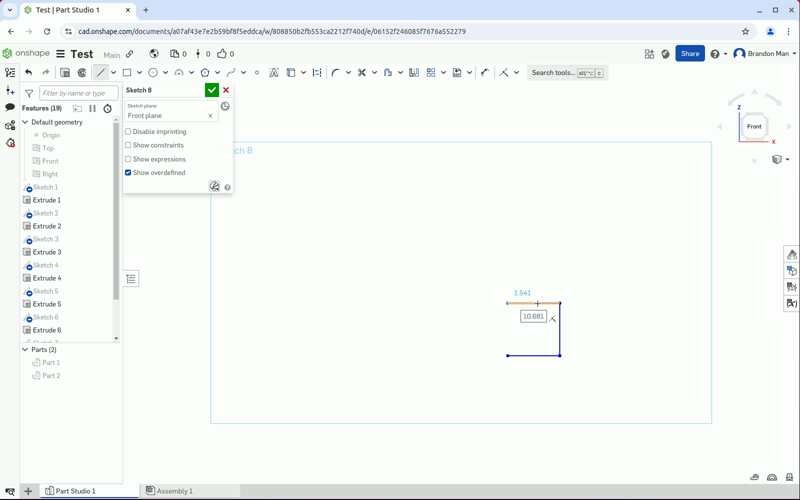
mouse_move(507, 355)
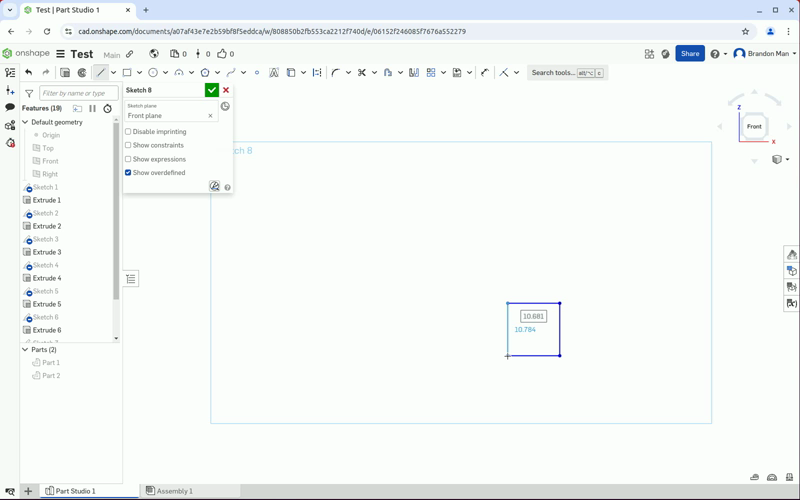
key_up(shift)
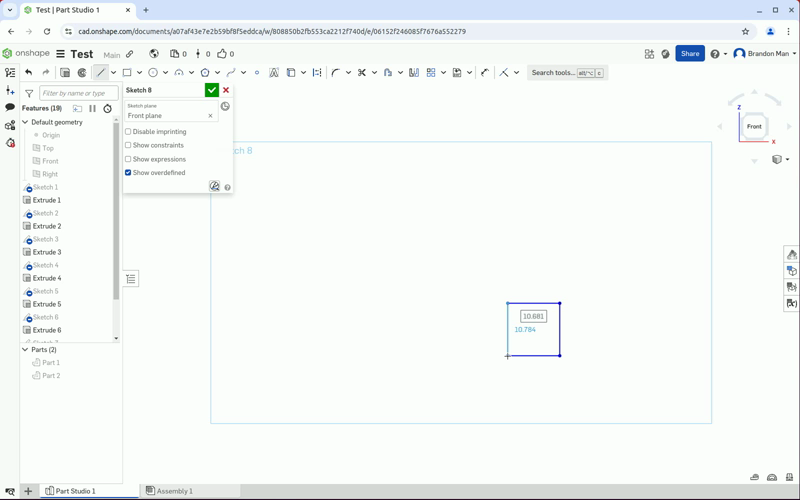
click(507, 355)
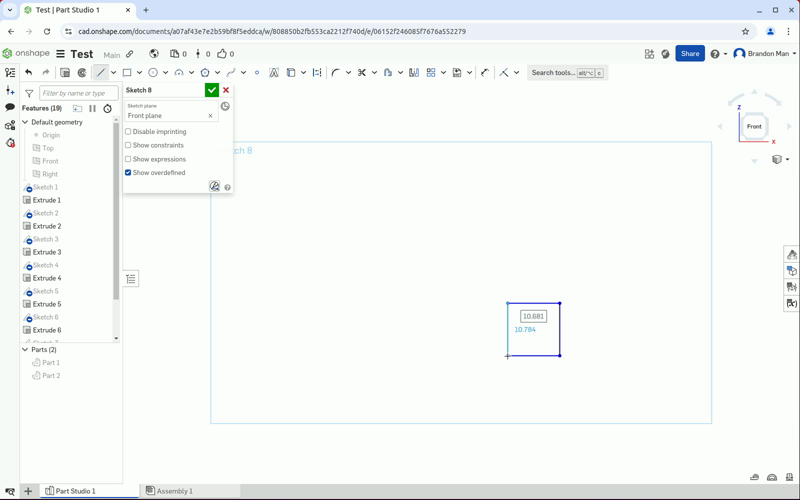
key(esc)
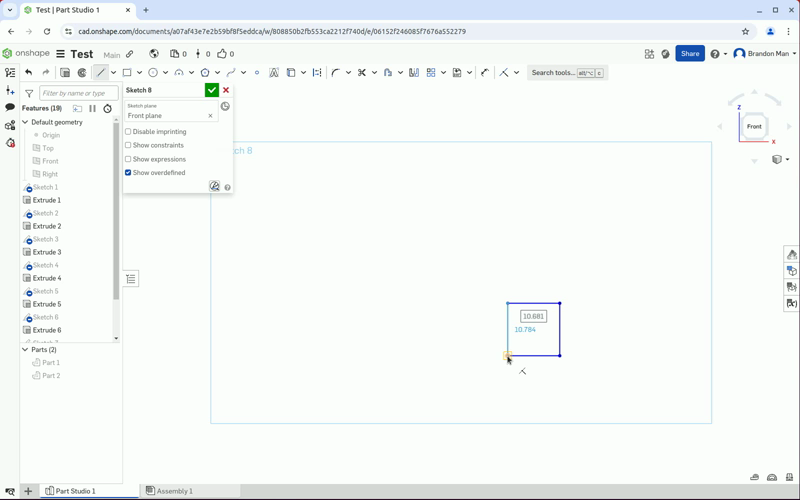
mouse_move(512, 326)
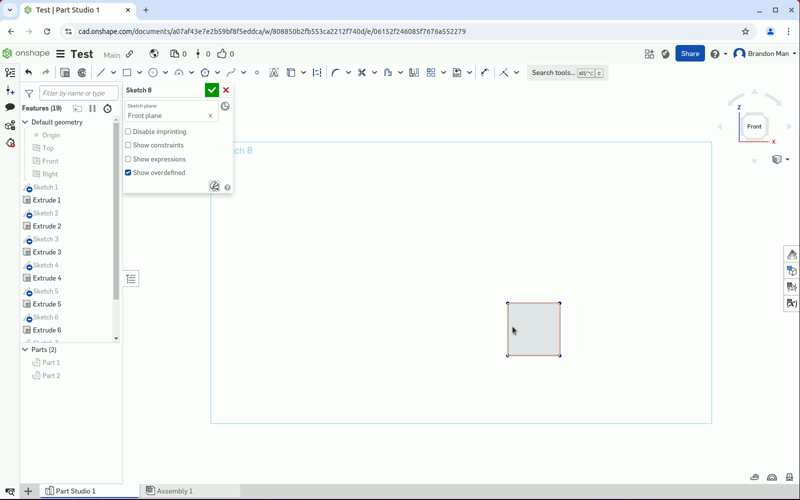
click(512, 326)
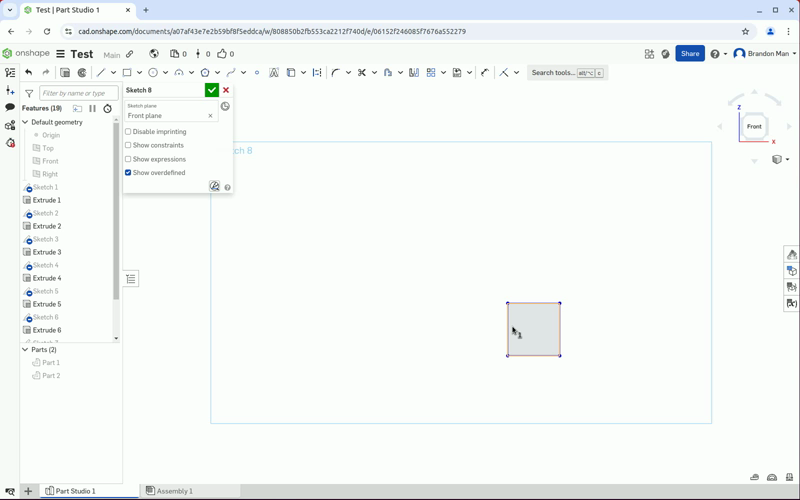
mouse_move(73, 352)
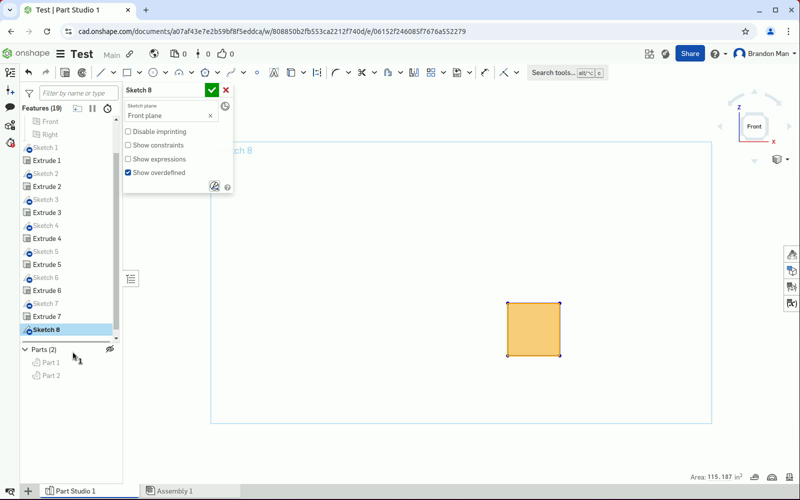
key(shift+y)
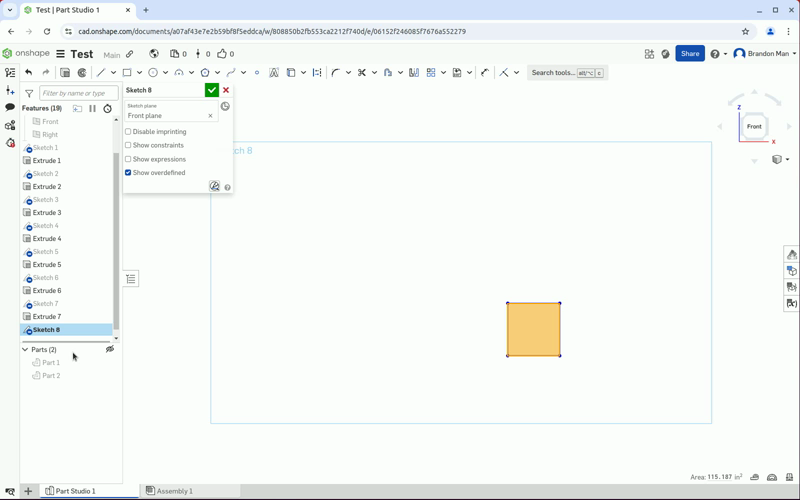
key(shift+e)
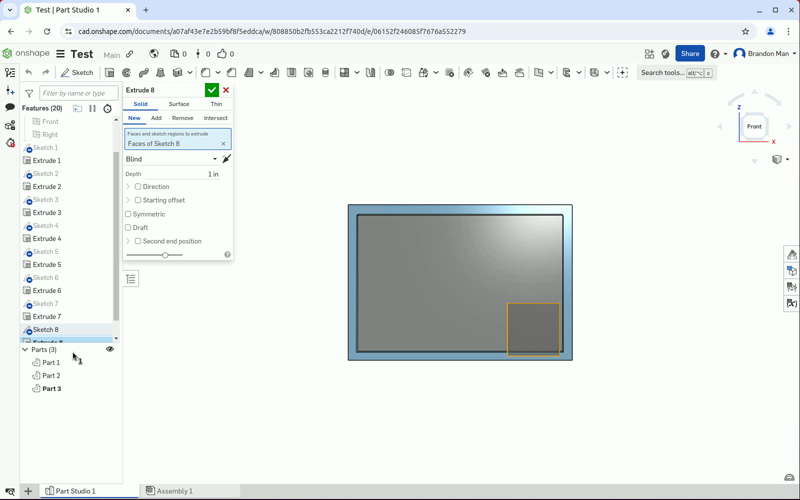
mouse_move(143, 106)
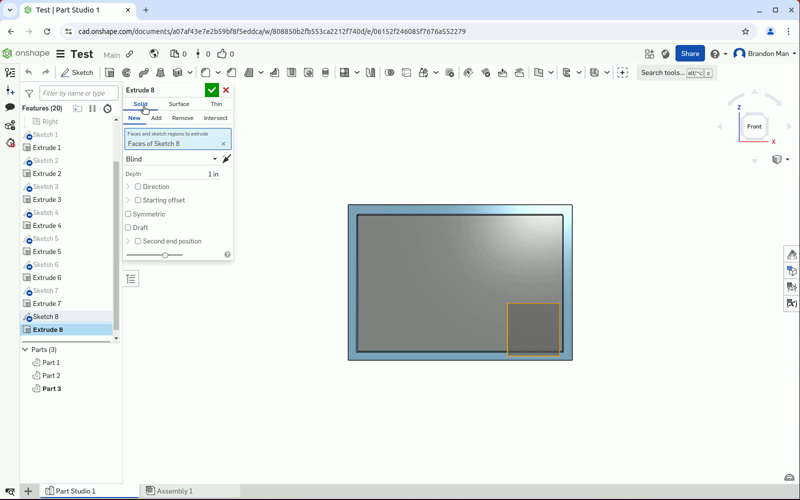
click(143, 106)
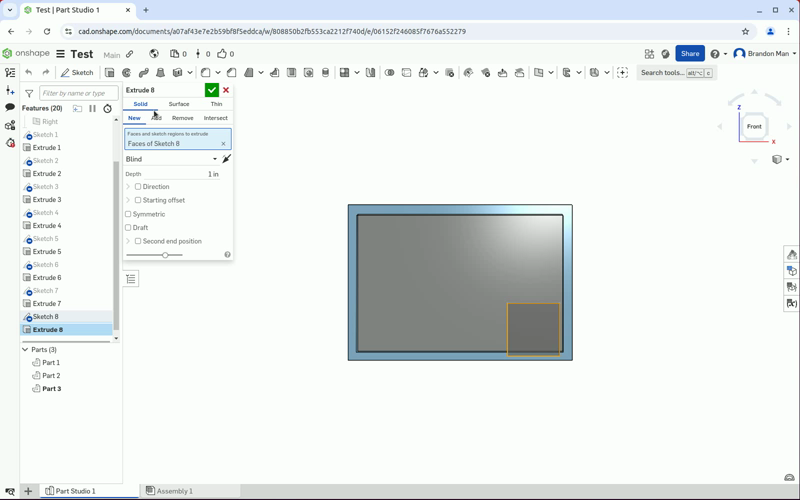
mouse_move(186, 120)
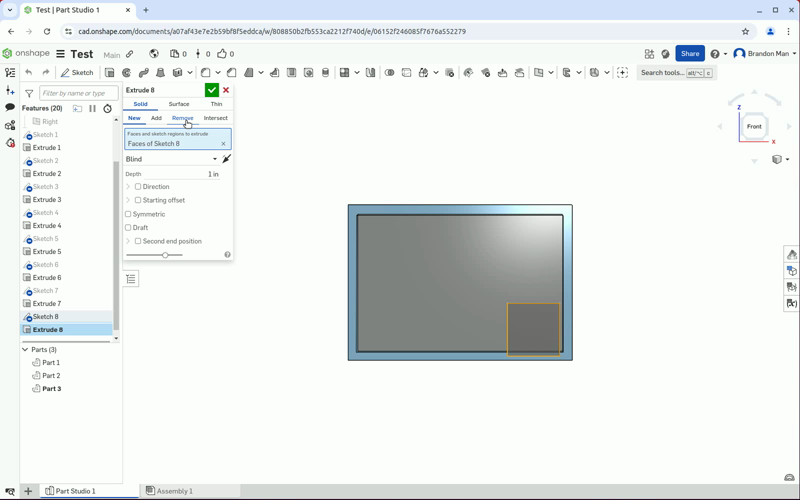
click(186, 120)
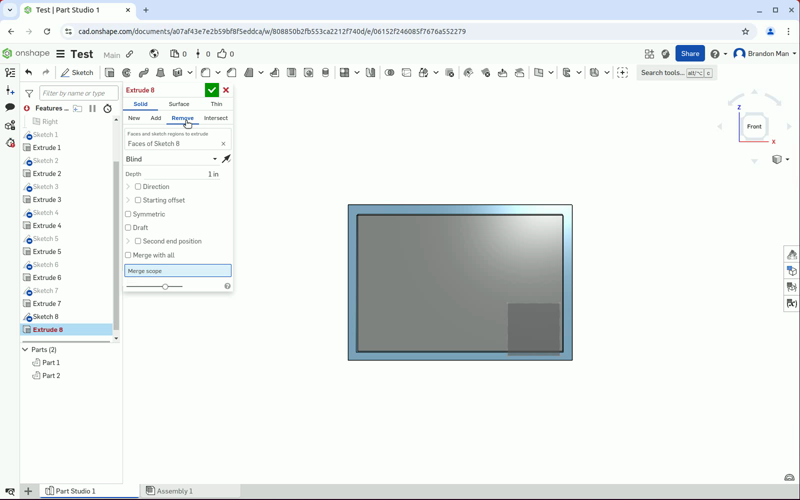
key(tab, 4)
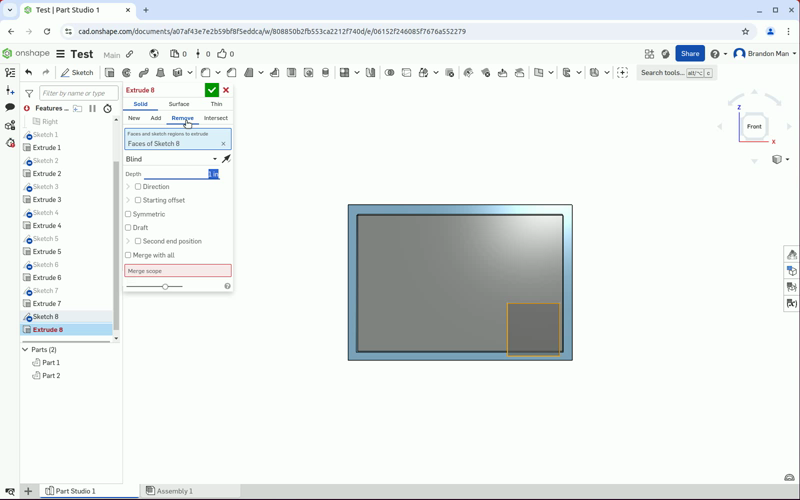
text(-12.758)
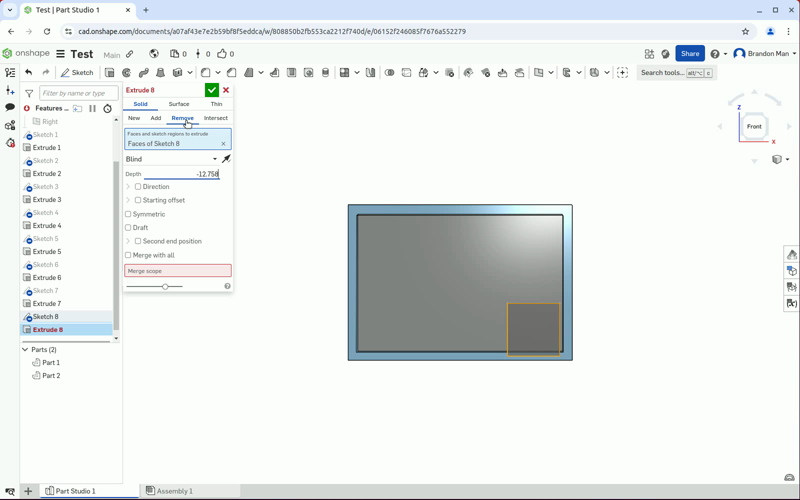
key(tab, 6)
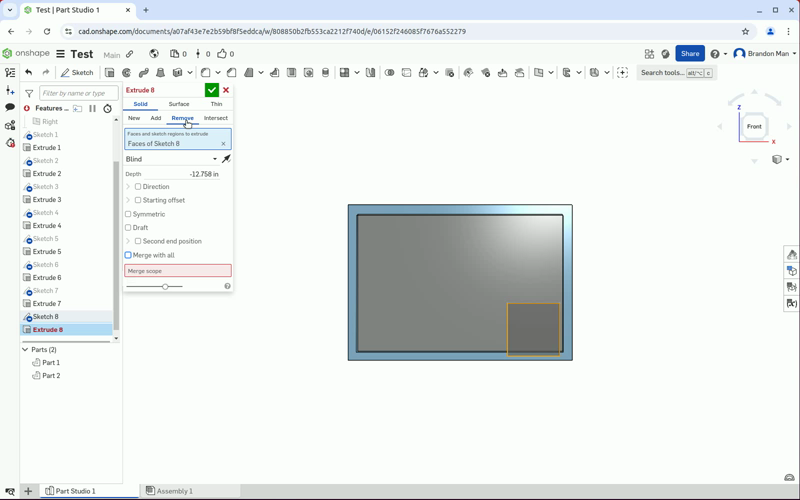
key(space)
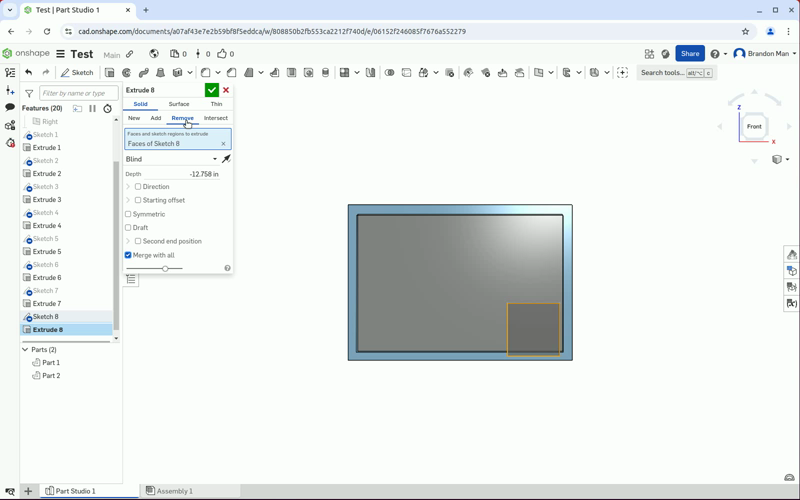
key(enter)
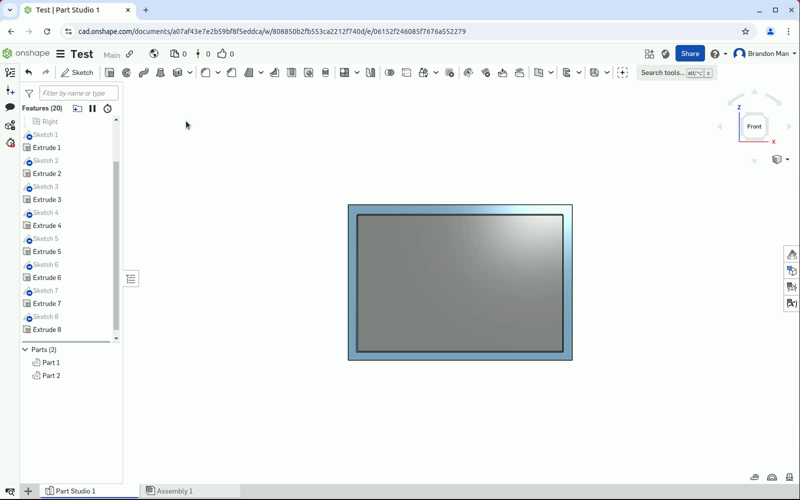
key(shift+h)
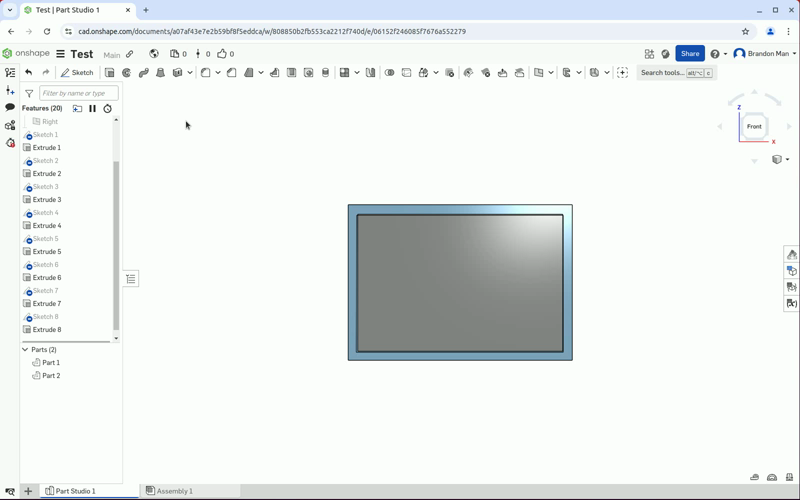
key(shift+h)
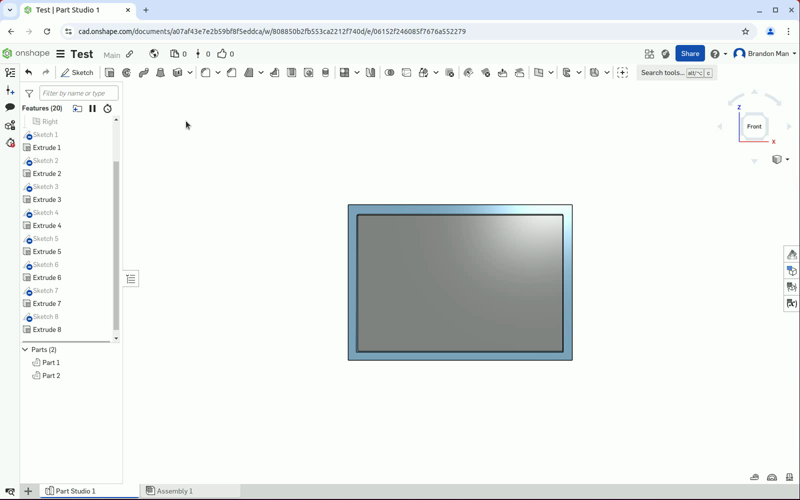
key(shift+7)
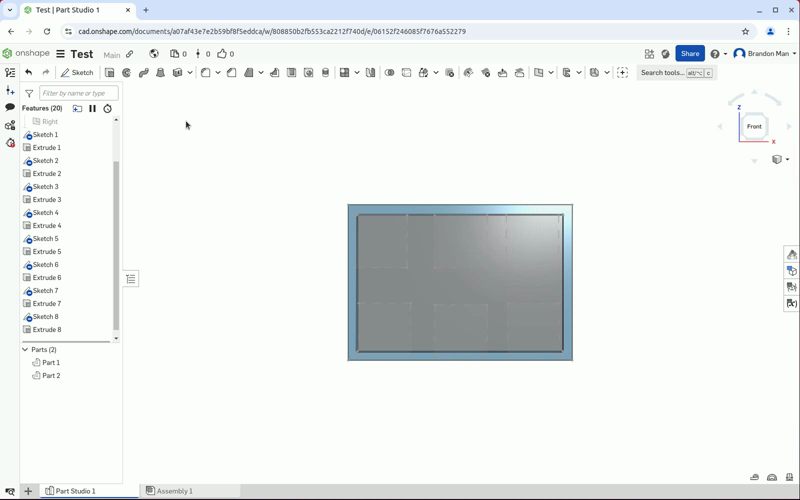
key(left, 2)
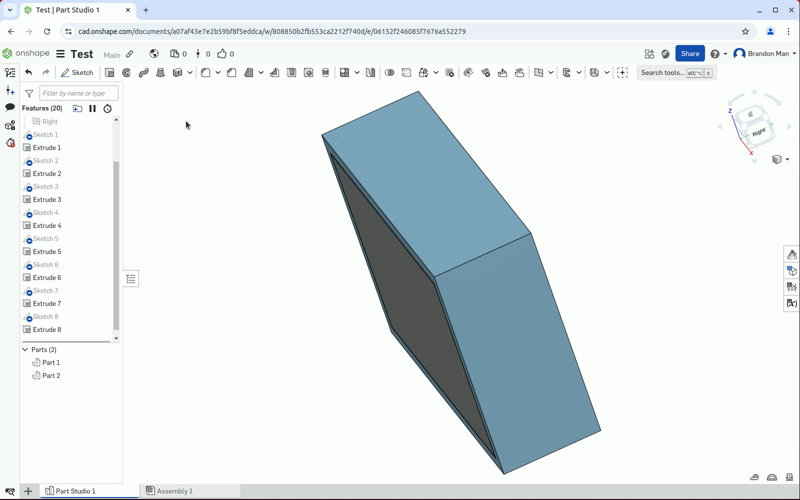
key(down, 2)
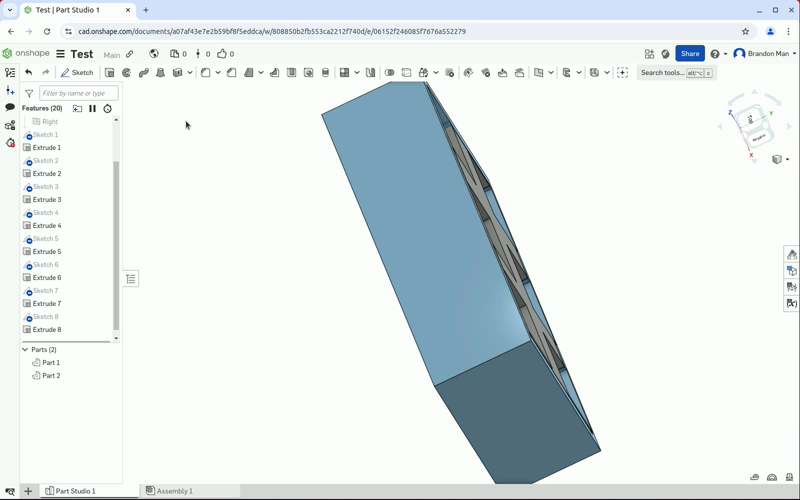
key(up, 2)
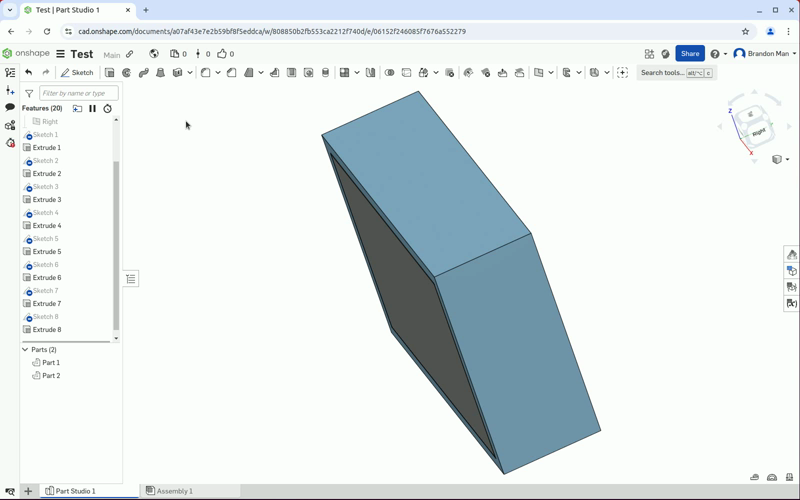
key(right, 2)
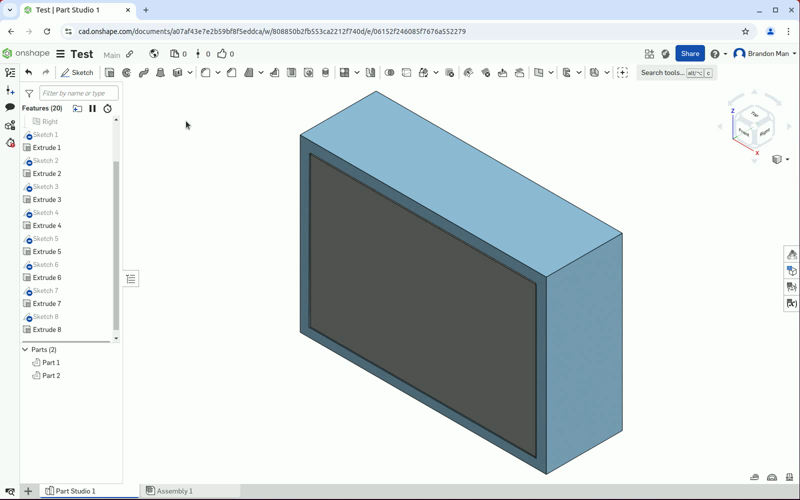
mouse_move(69, 137)
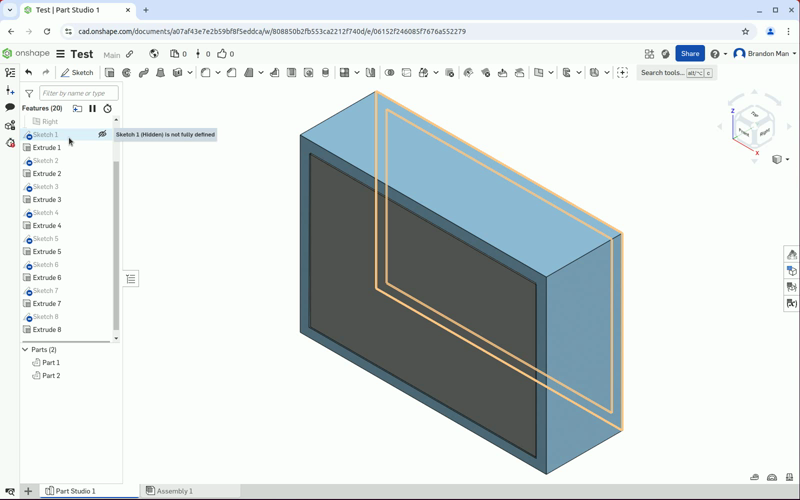
click(69, 137)